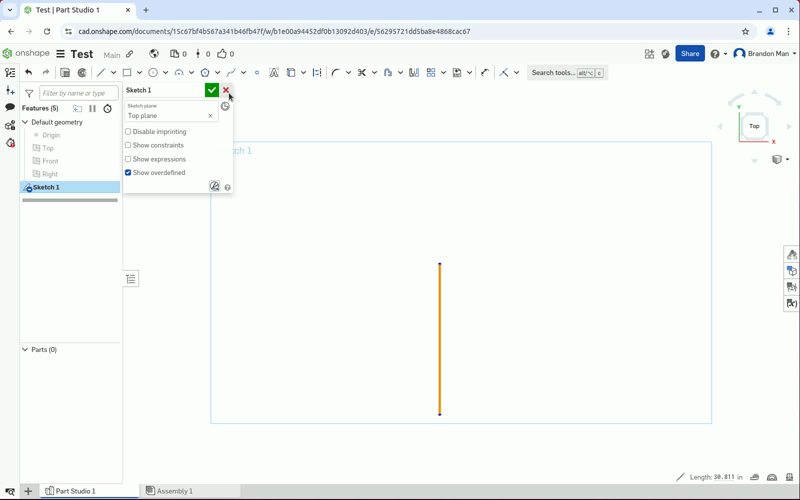
key(shift+h)
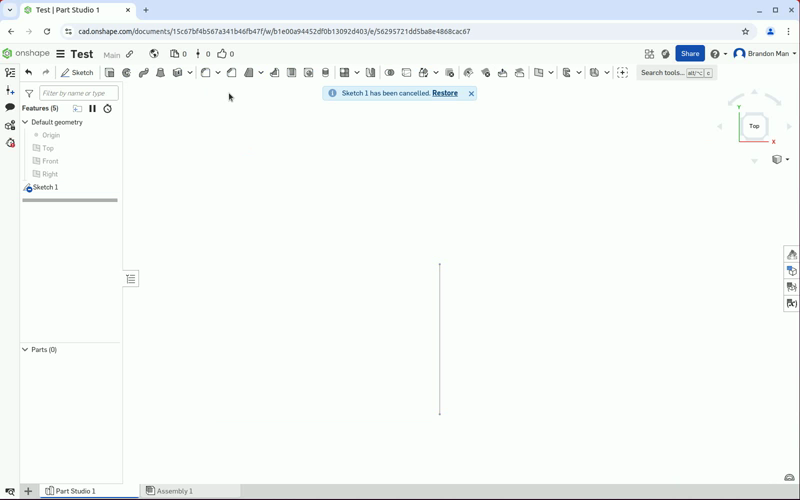
key(shift+s)
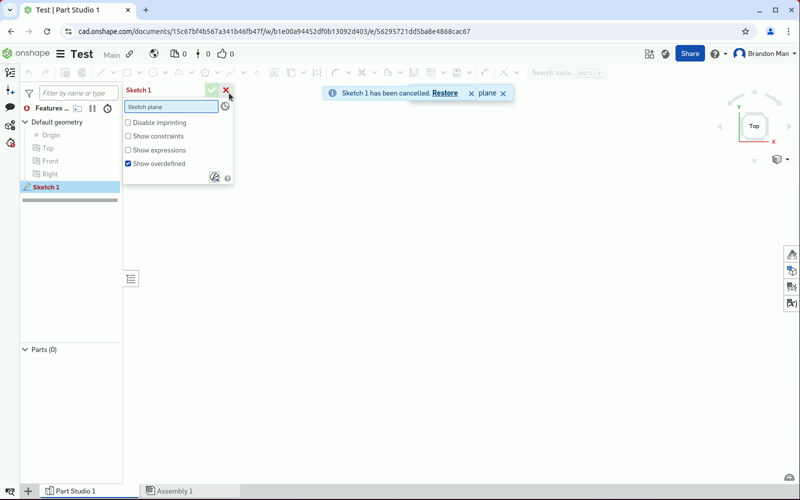
mouse_move(73, 150)
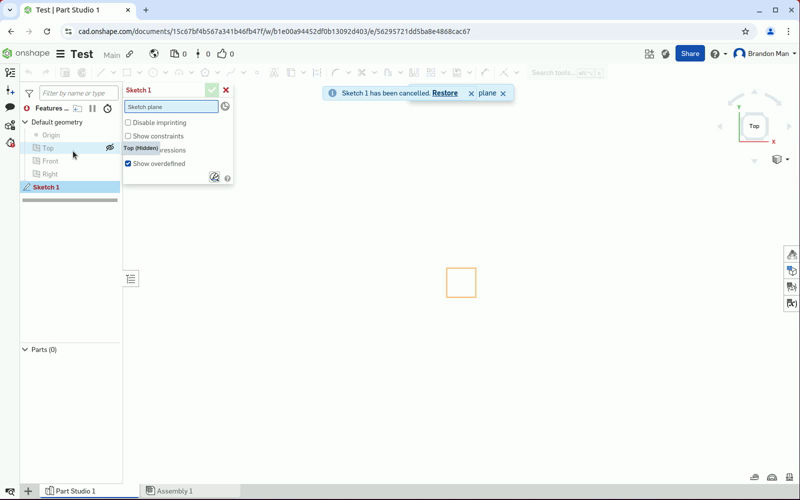
click(73, 150)
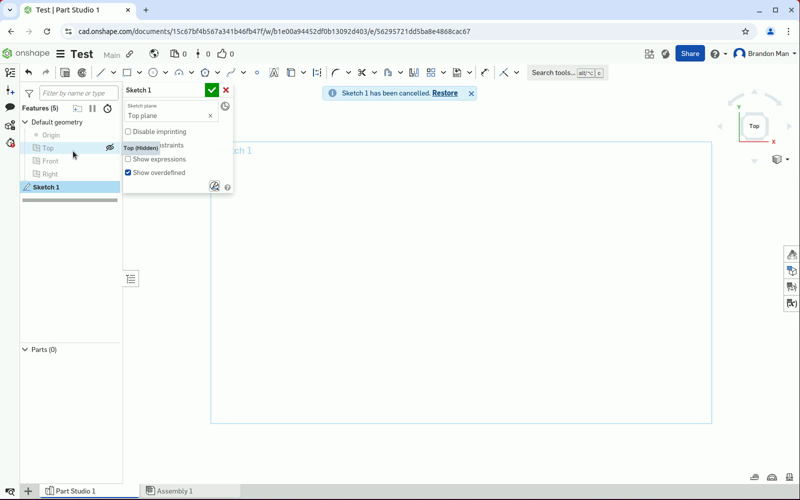
mouse_move(73, 352)
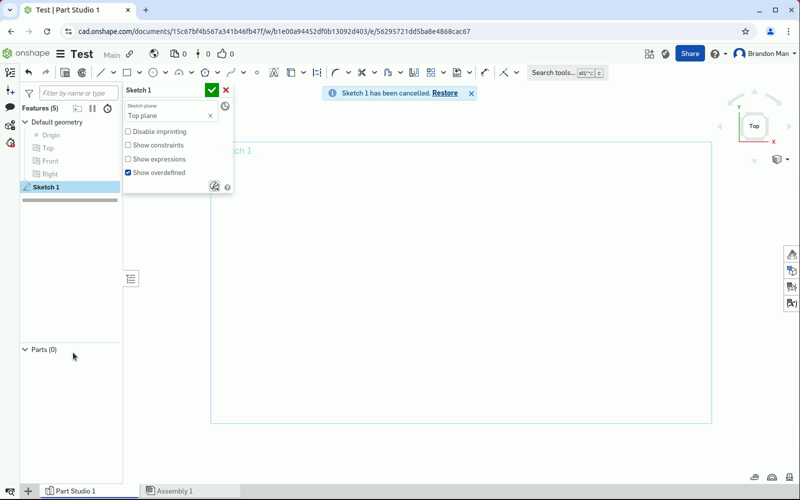
key(y)
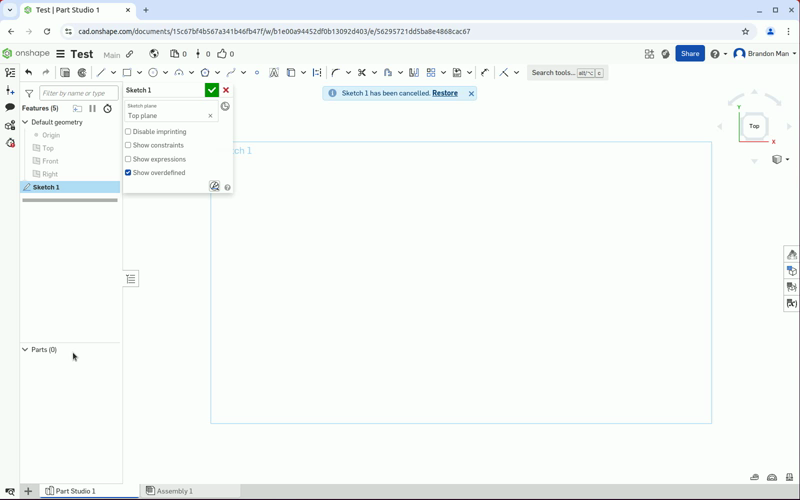
key(l)
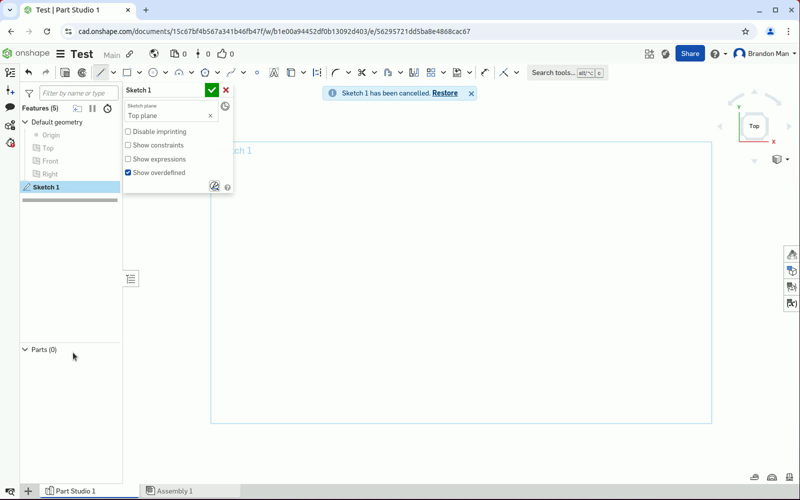
key_down(shift)
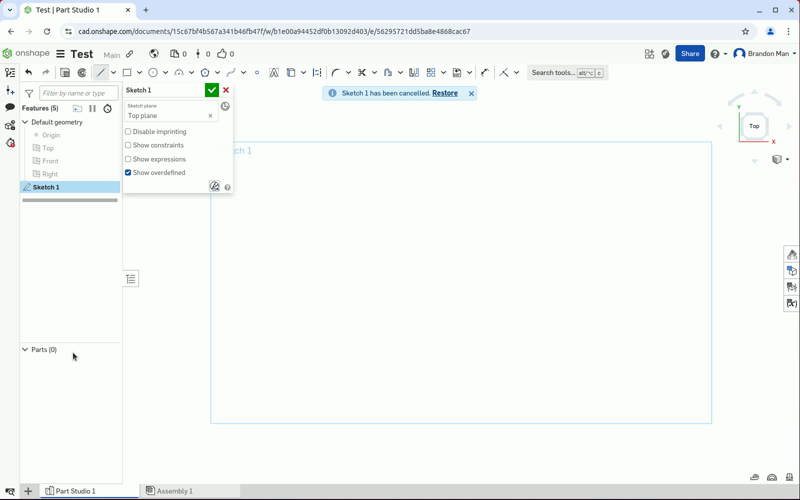
mouse_move(449, 282)
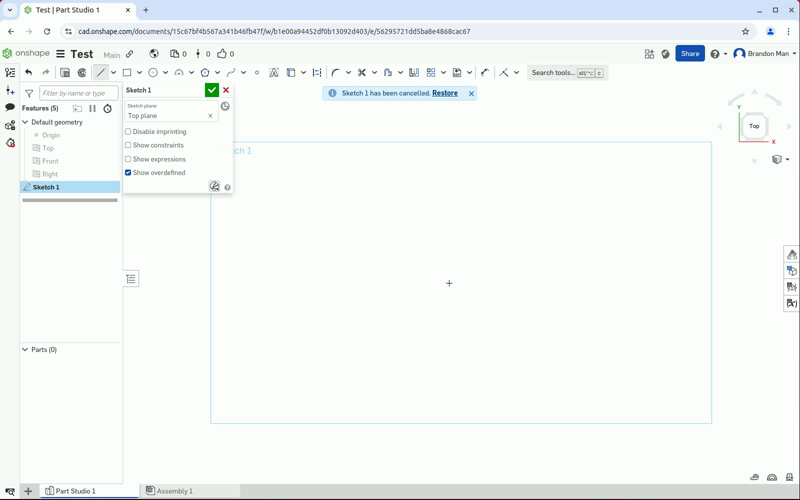
click(449, 282)
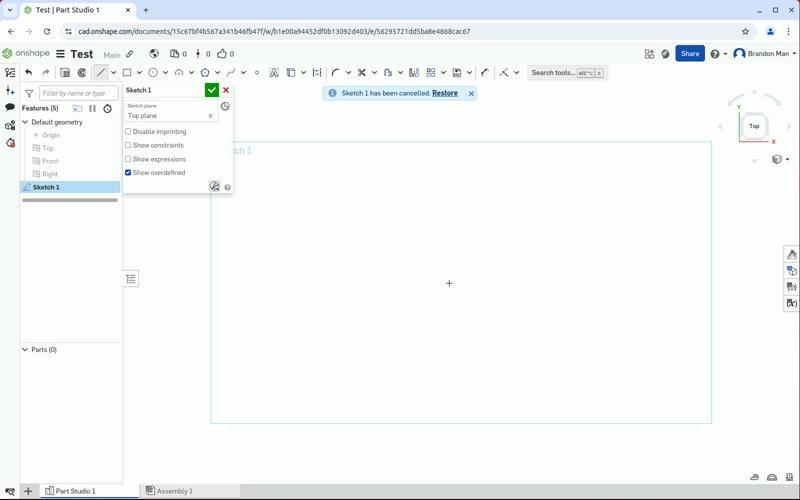
key_up(shift)
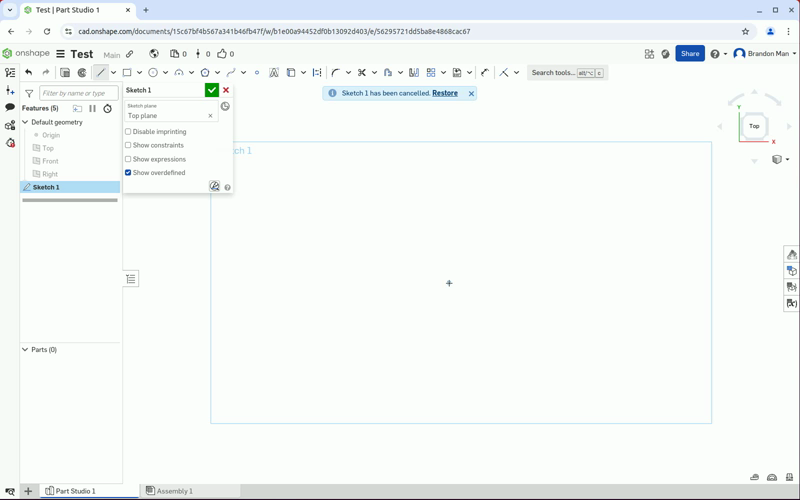
key_down(shift)
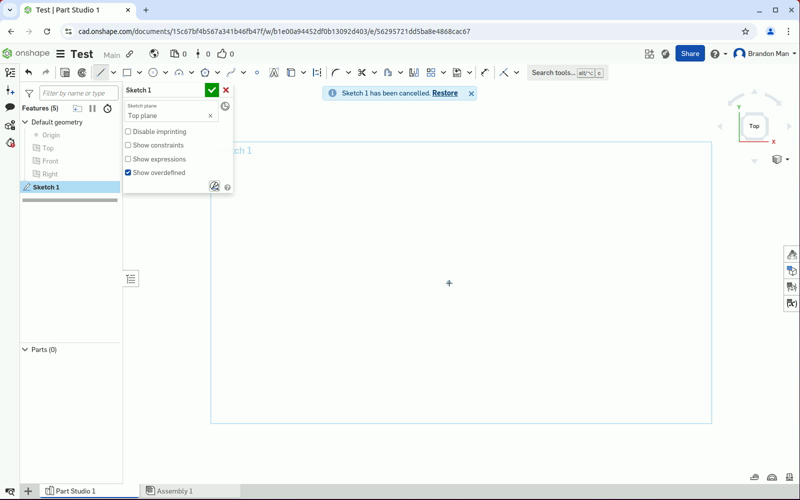
mouse_move(479, 282)
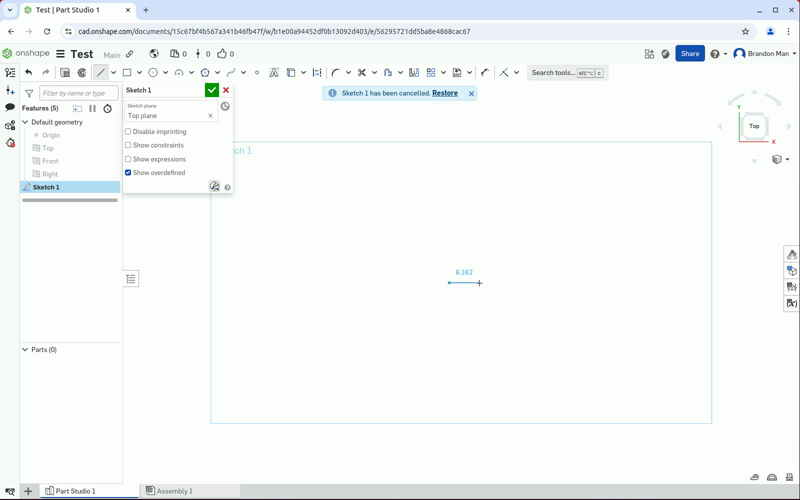
mouse_move(455, 282)
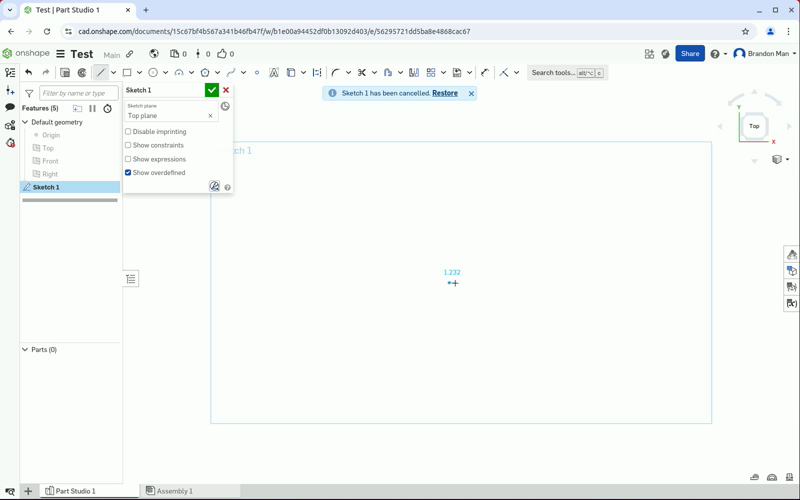
scroll(6)
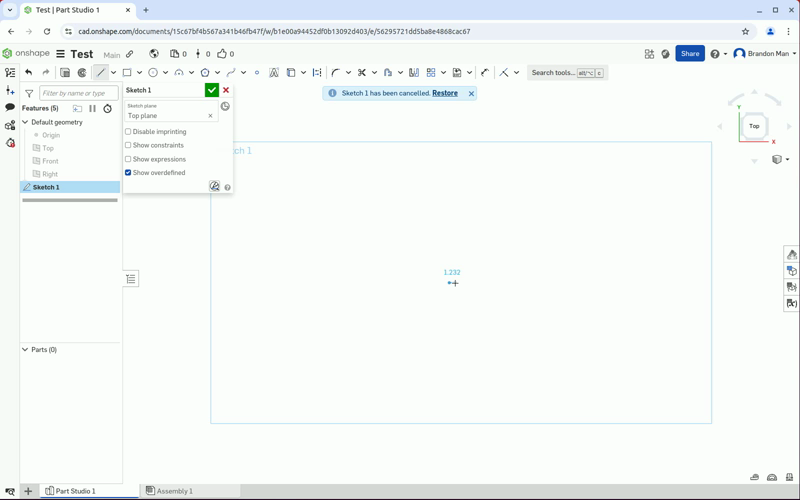
scroll(6)
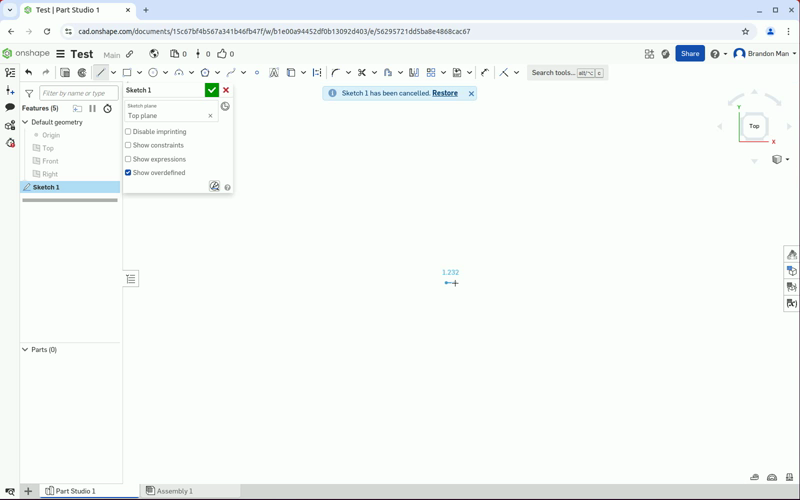
scroll(6)
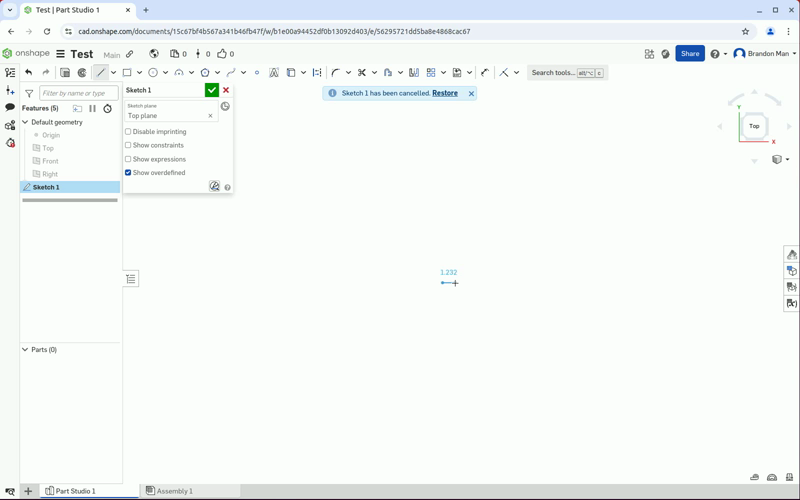
scroll(6)
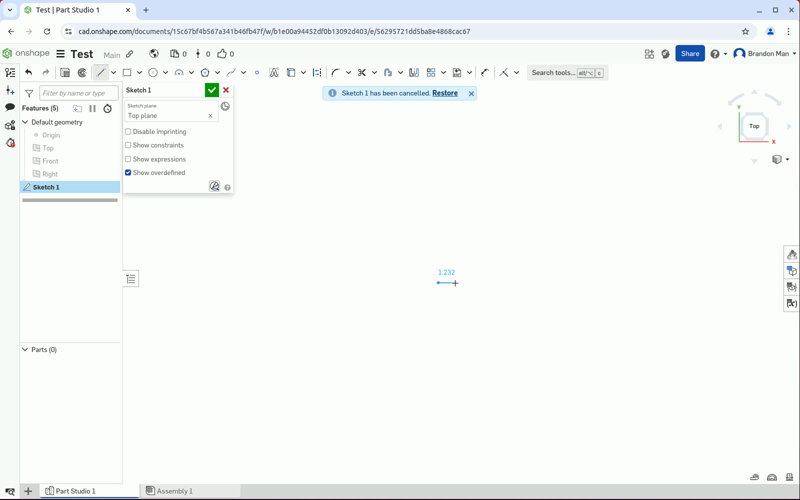
scroll(6)
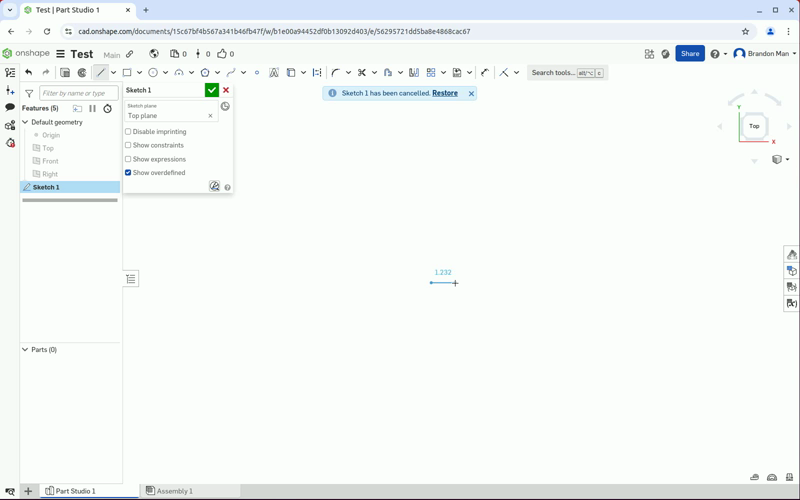
scroll(6)
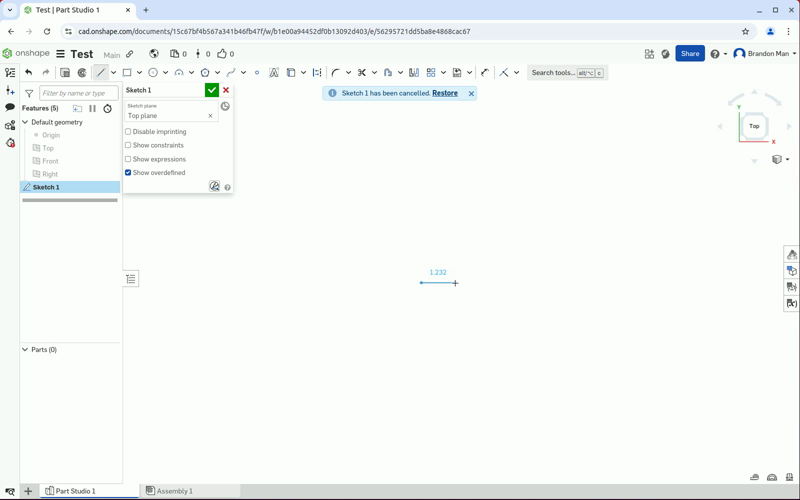
scroll(6)
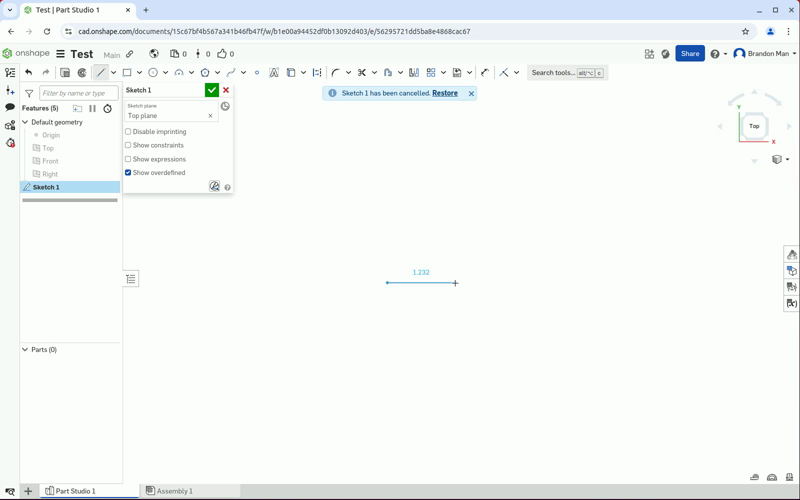
click(455, 282)
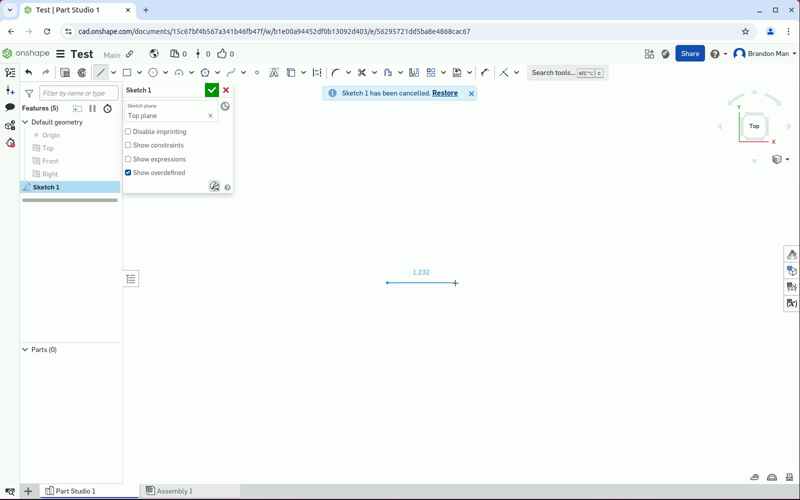
scroll(-6)
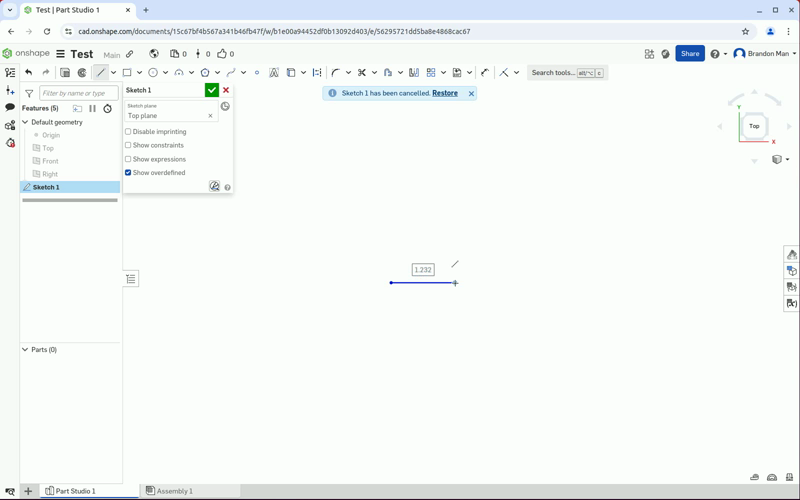
scroll(-6)
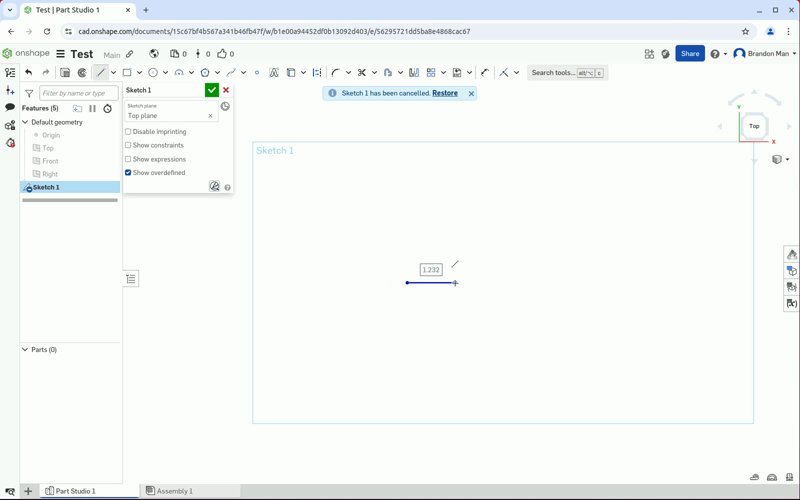
scroll(-6)
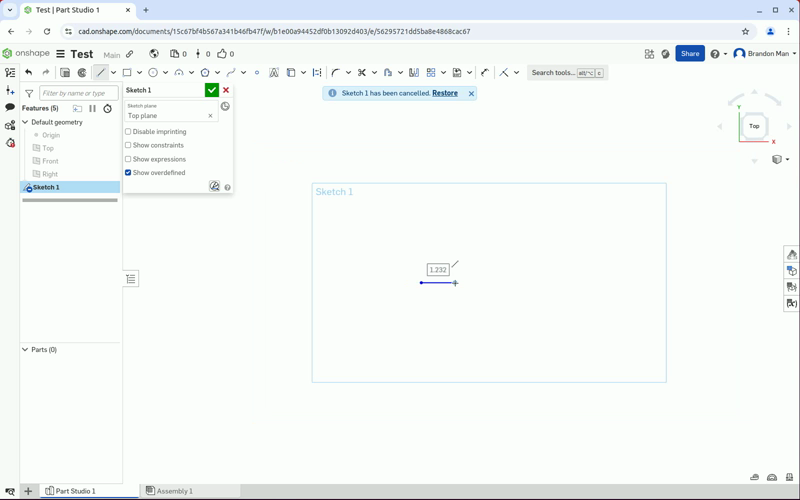
scroll(-6)
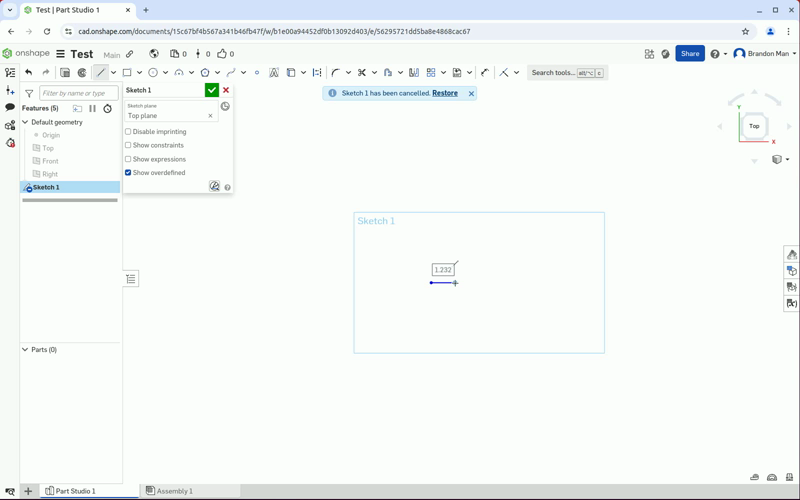
scroll(-6)
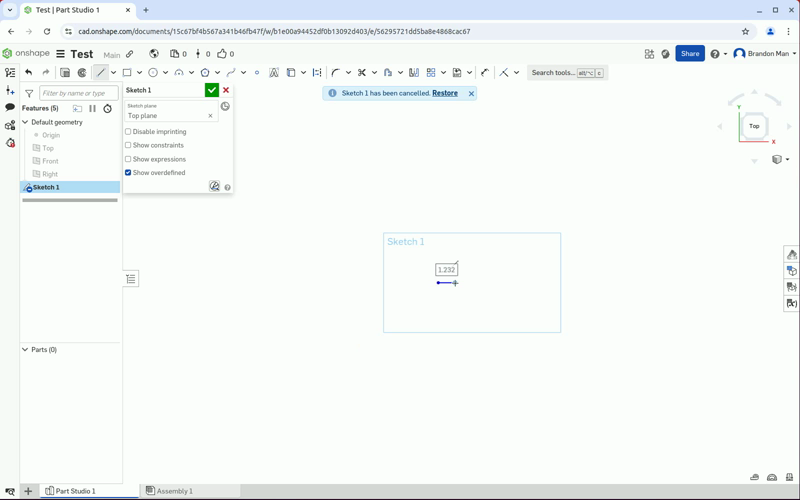
scroll(-6)
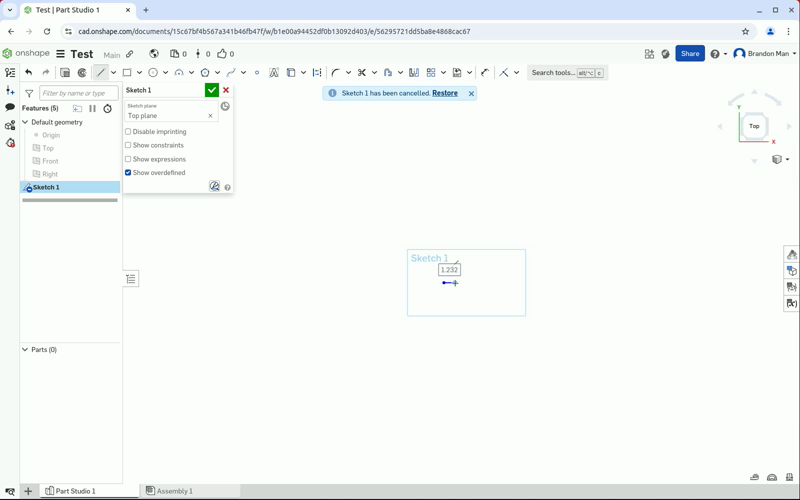
scroll(-6)
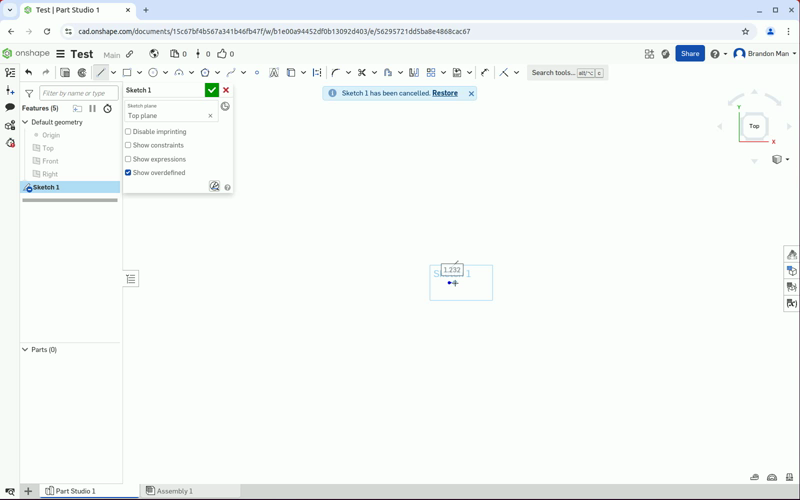
key_up(shift)
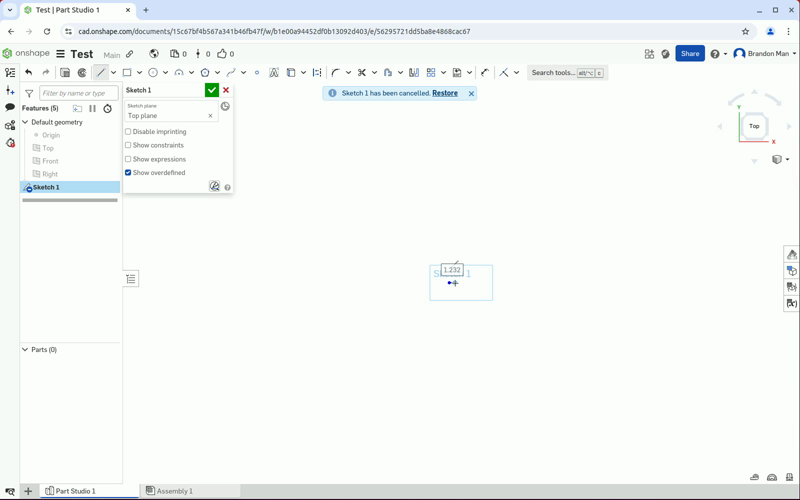
key_down(shift)
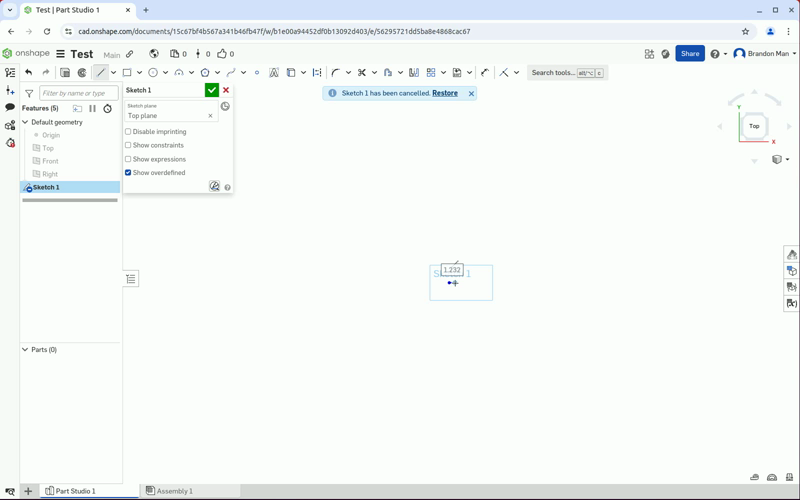
mouse_move(485, 282)
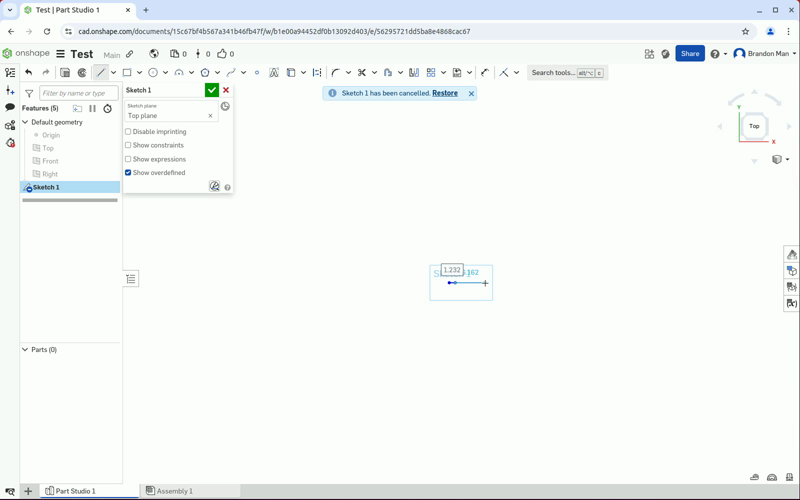
mouse_move(455, 279)
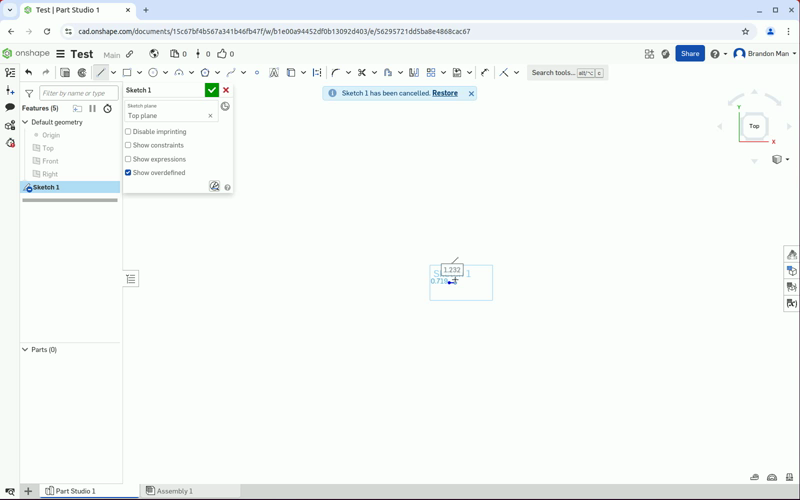
scroll(6)
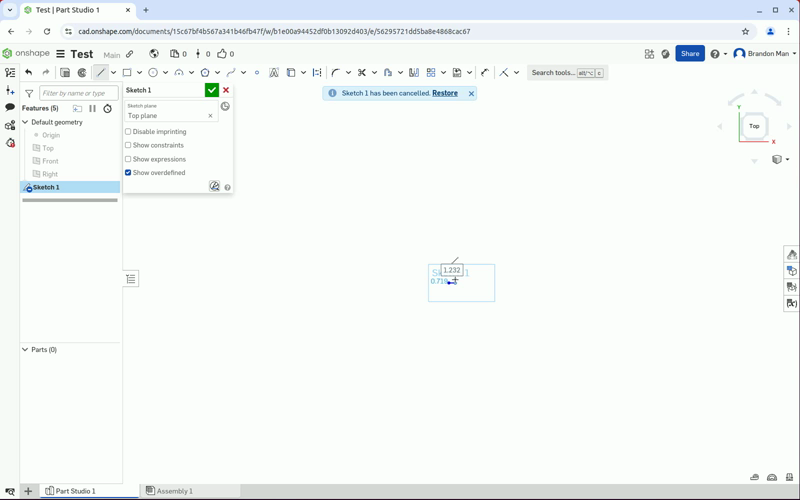
scroll(6)
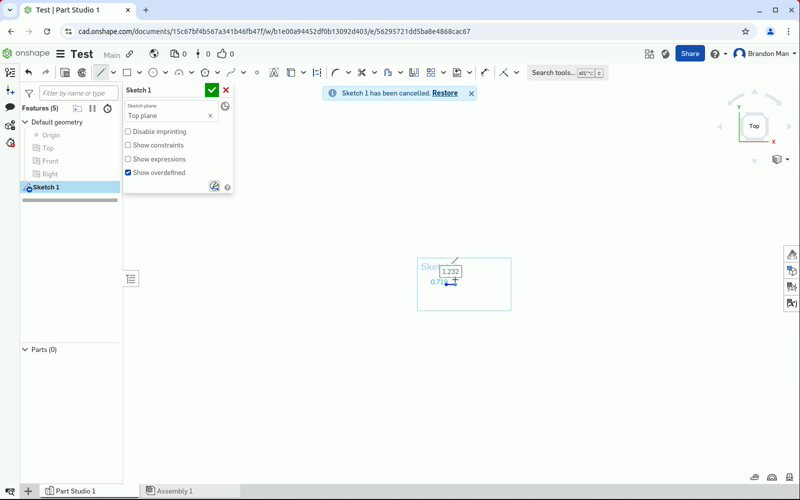
scroll(6)
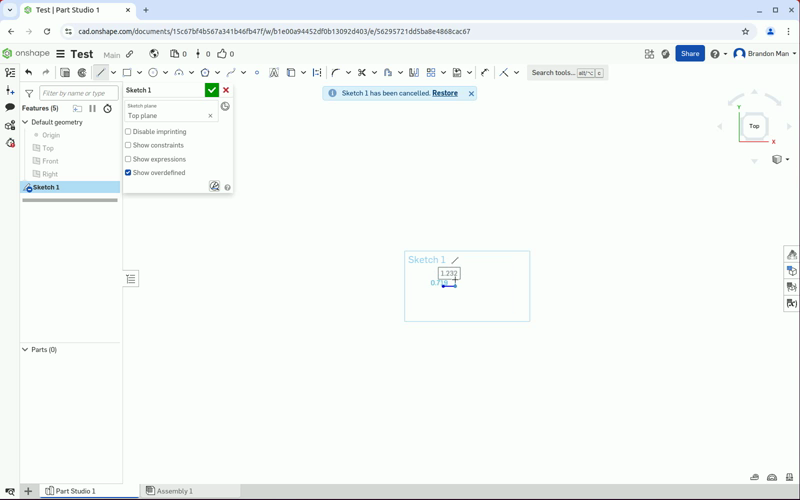
scroll(6)
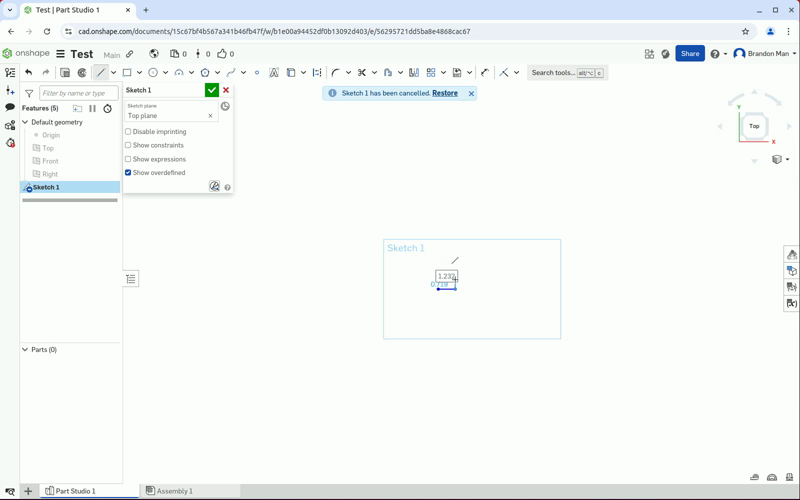
scroll(6)
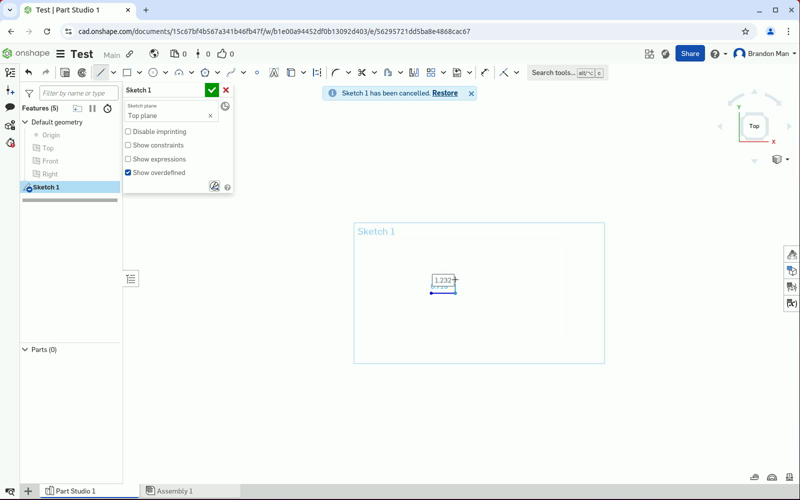
scroll(6)
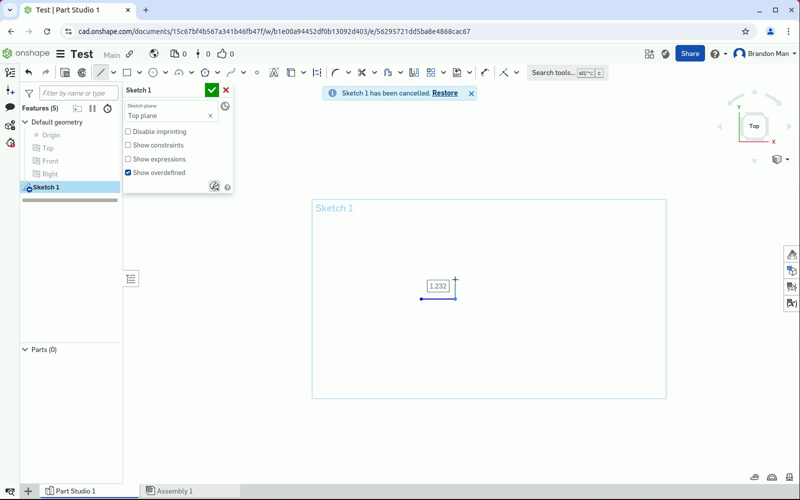
scroll(6)
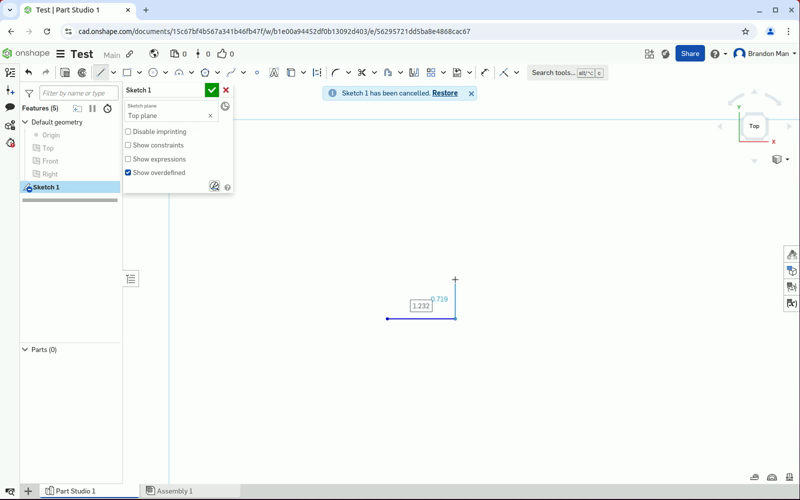
click(455, 279)
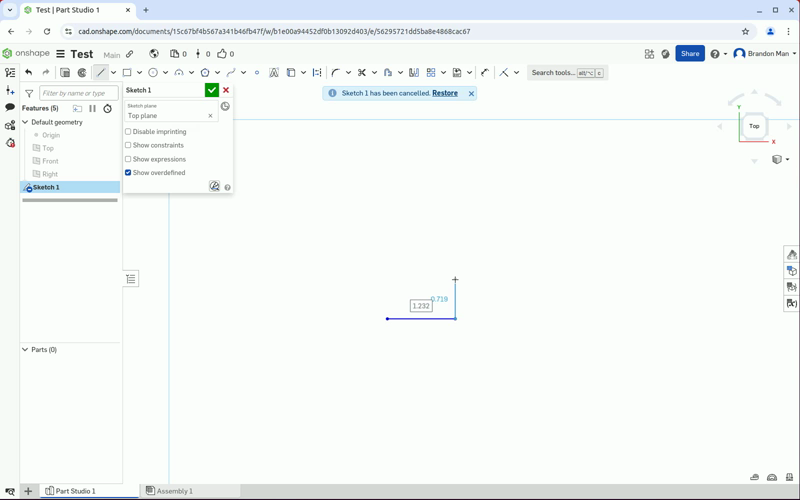
scroll(-6)
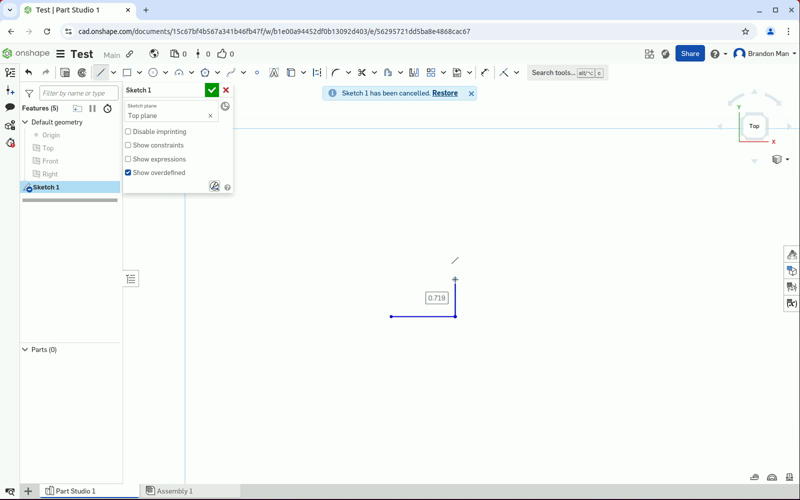
scroll(-6)
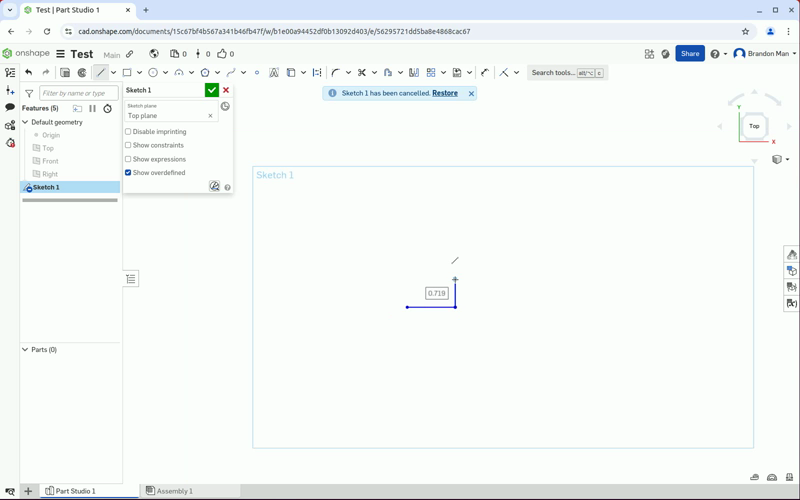
scroll(-6)
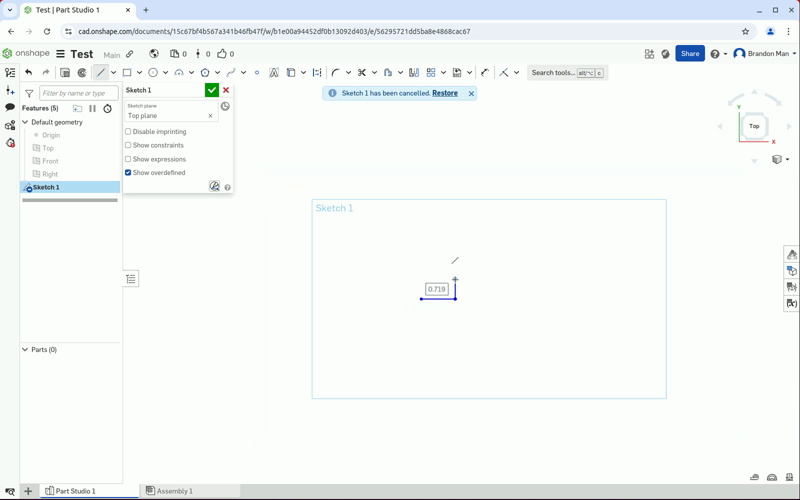
scroll(-6)
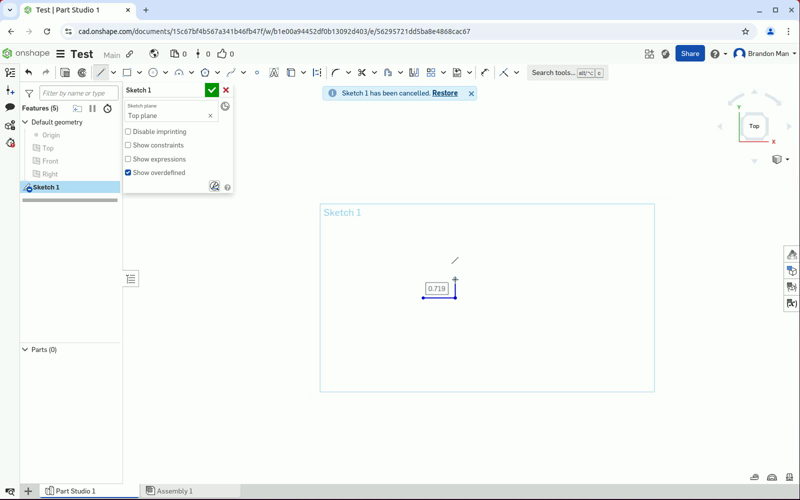
scroll(-6)
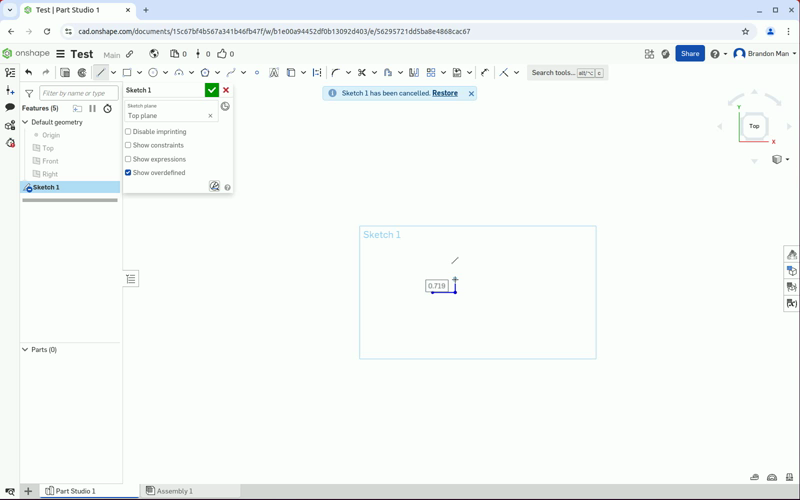
scroll(-6)
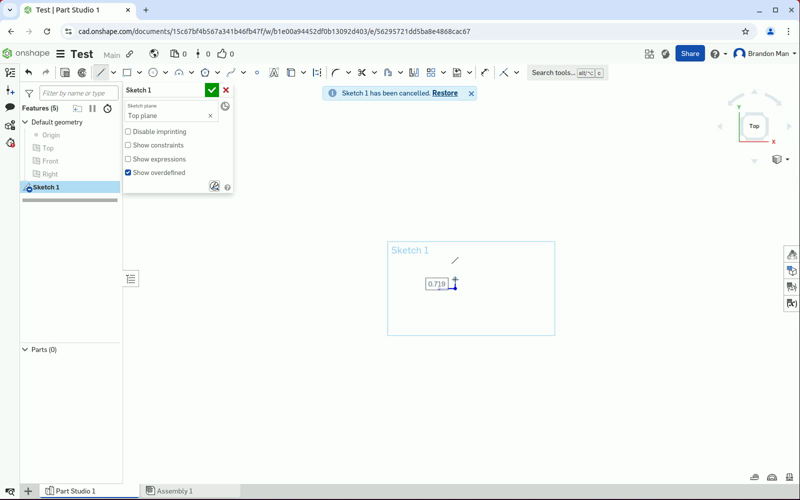
scroll(-6)
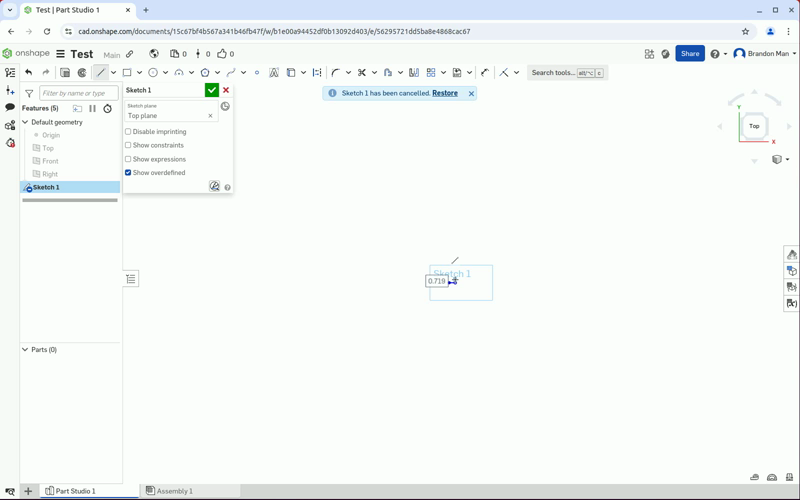
key_up(shift)
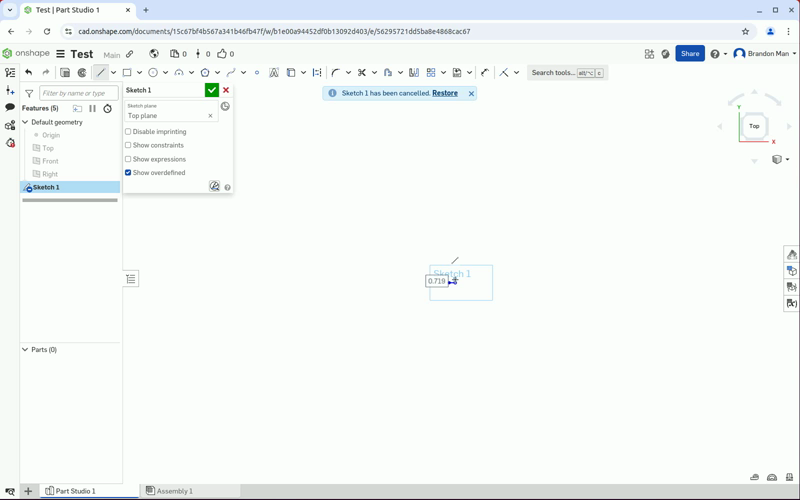
key_down(shift)
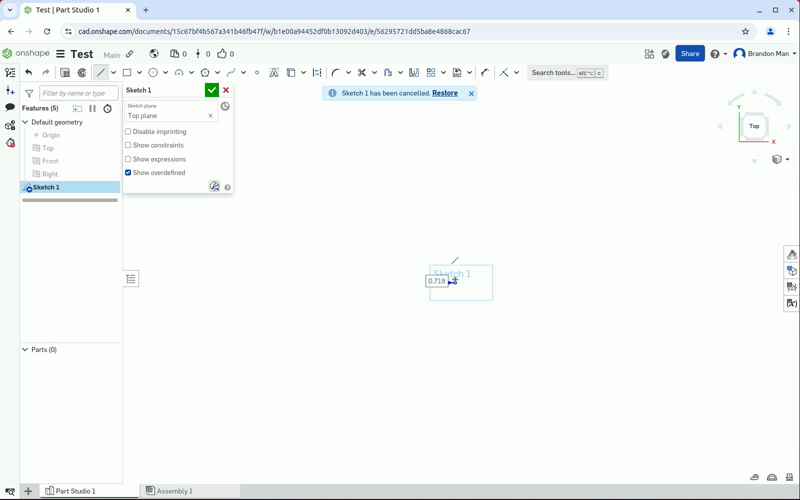
mouse_move(485, 279)
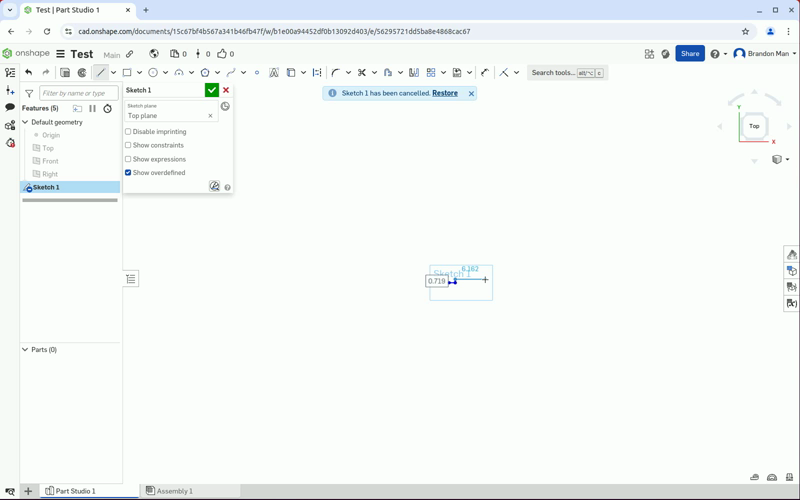
mouse_move(455, 273)
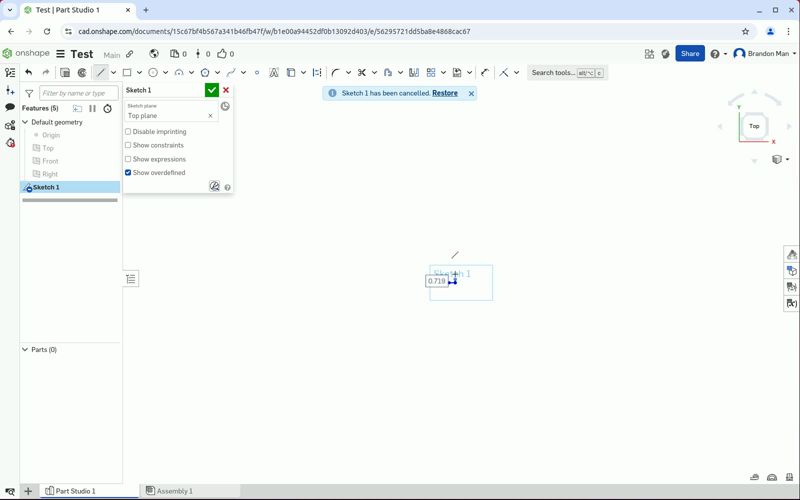
scroll(6)
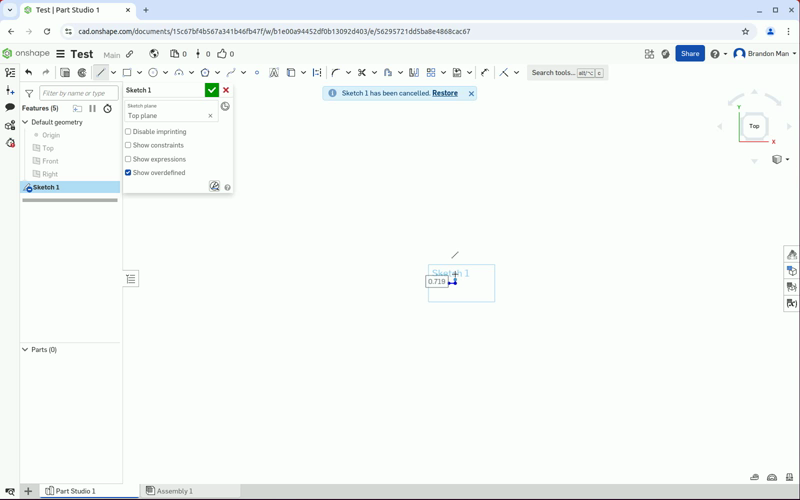
scroll(6)
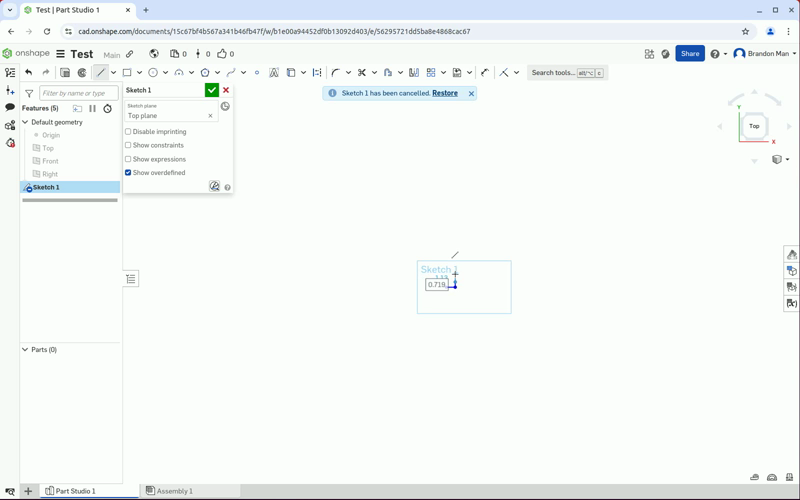
scroll(6)
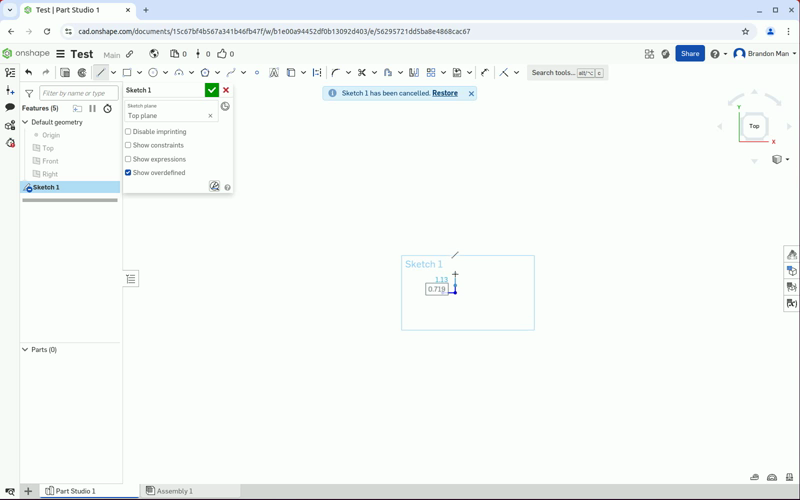
scroll(6)
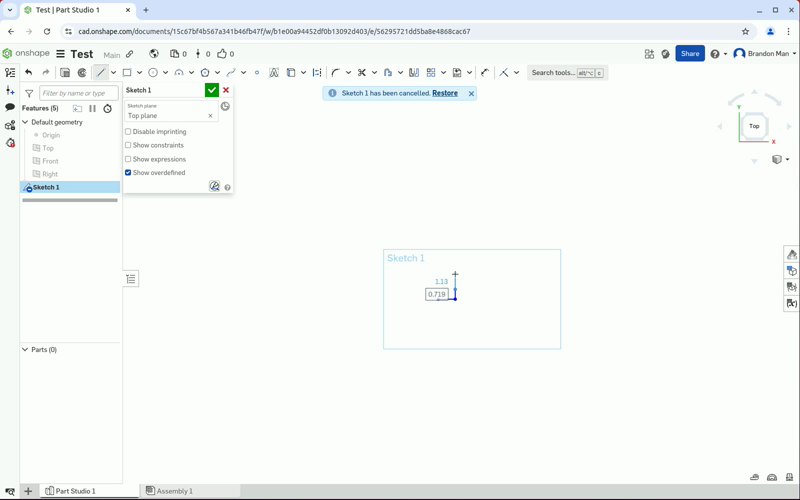
scroll(6)
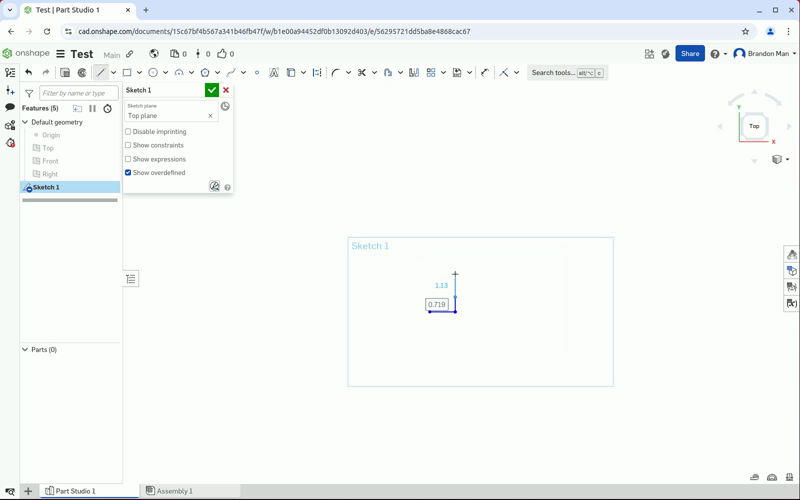
scroll(6)
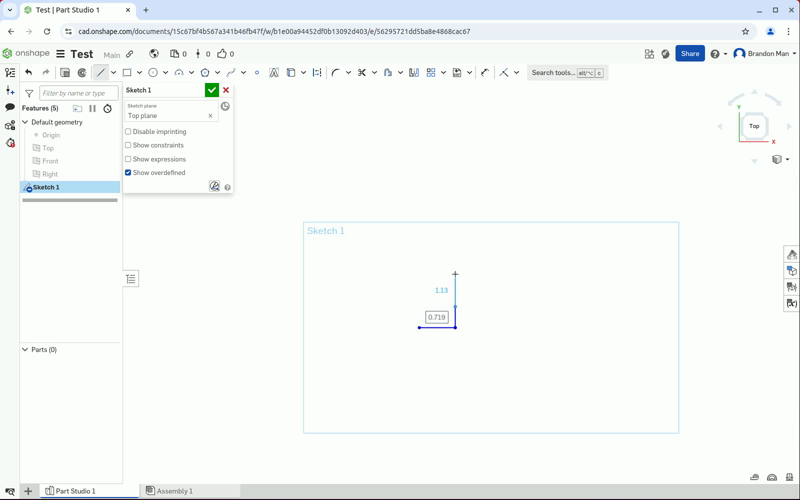
scroll(6)
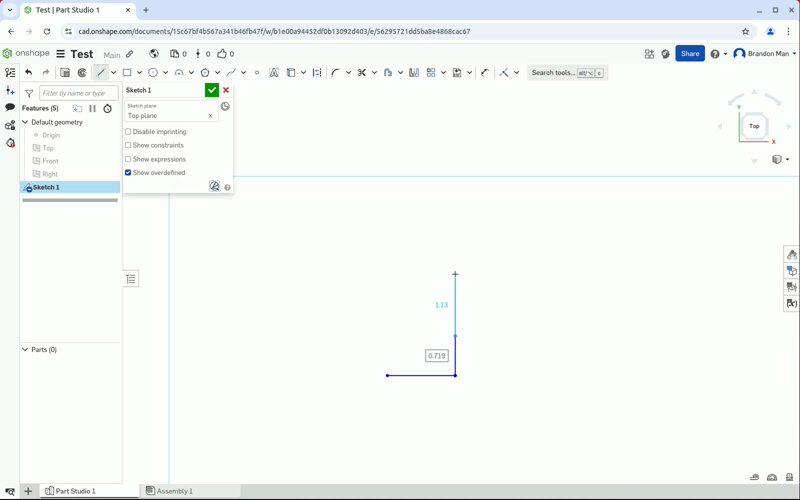
click(455, 273)
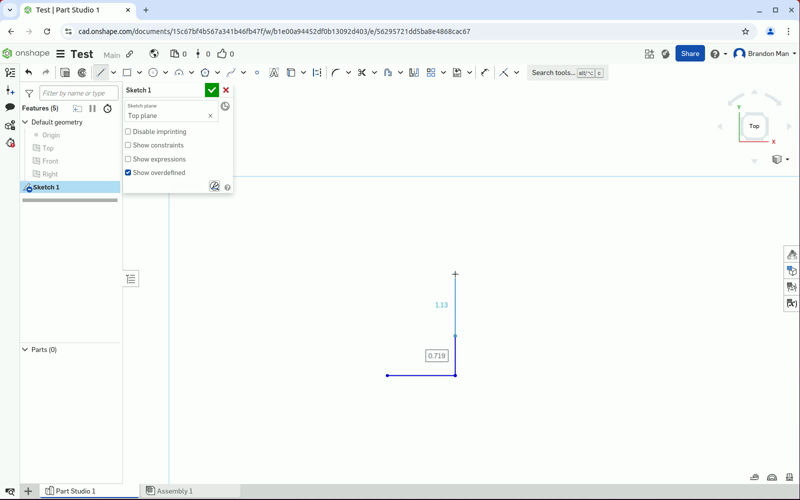
scroll(-6)
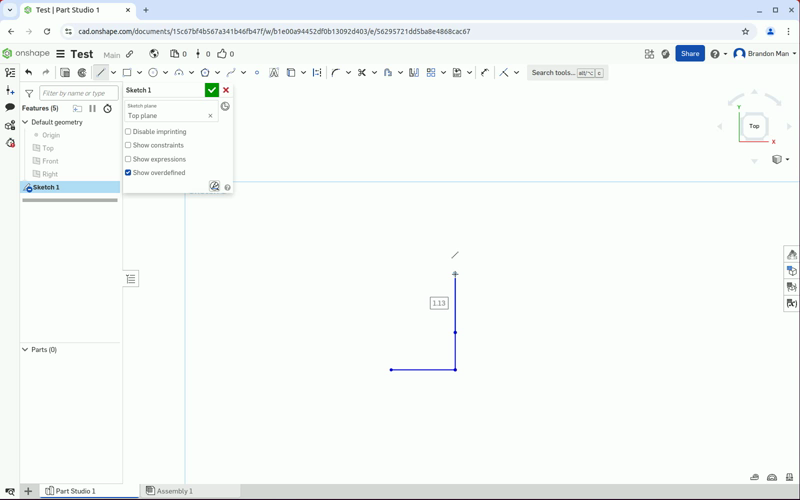
scroll(-6)
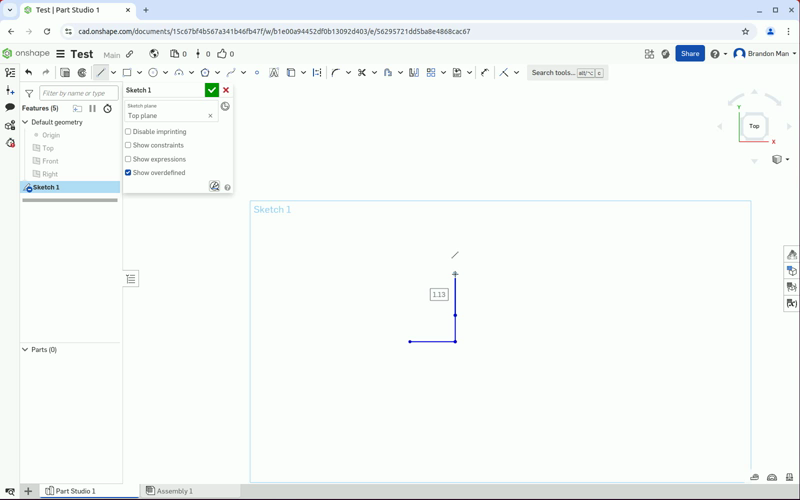
scroll(-6)
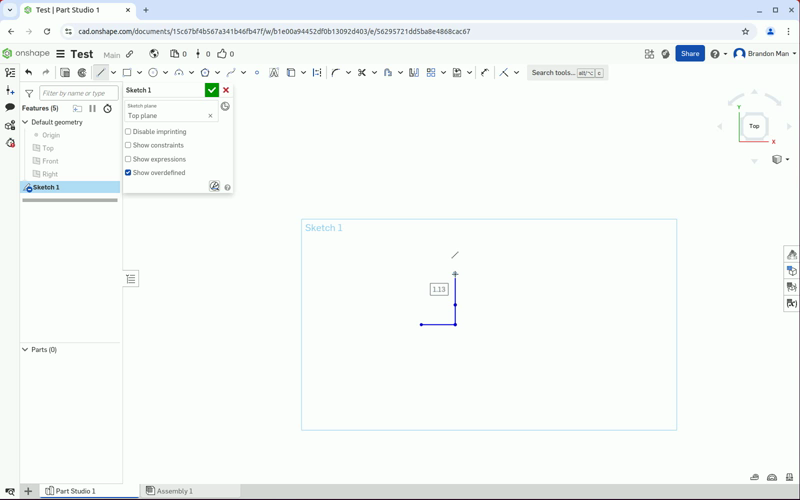
scroll(-6)
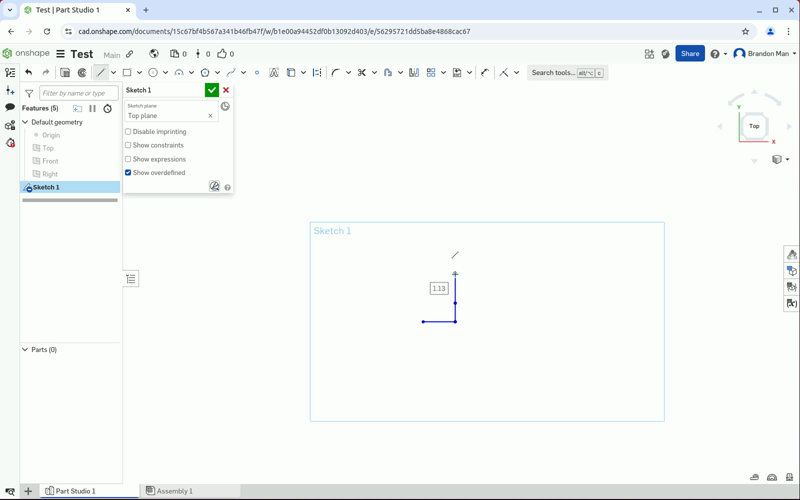
scroll(-6)
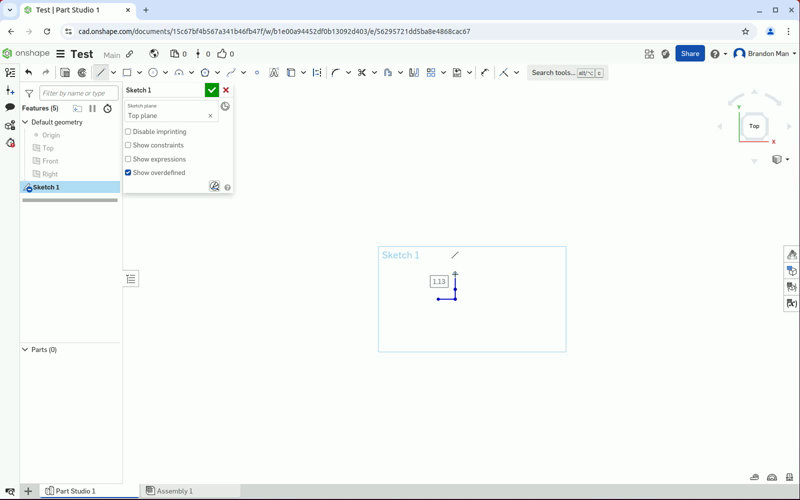
scroll(-6)
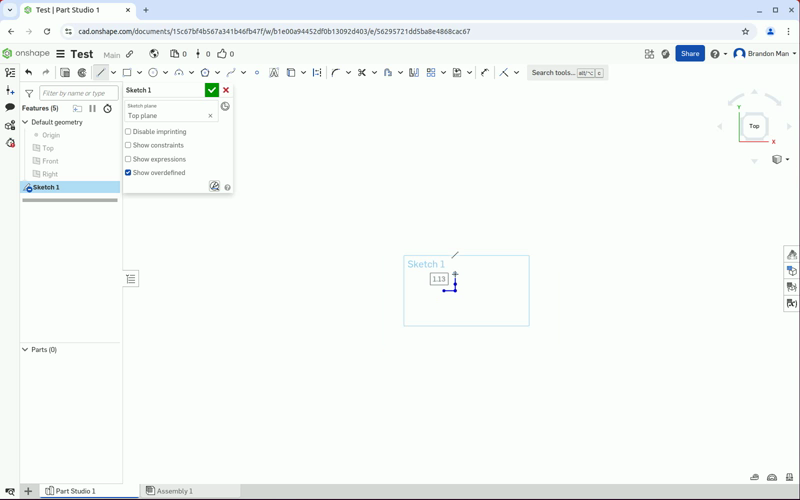
scroll(-6)
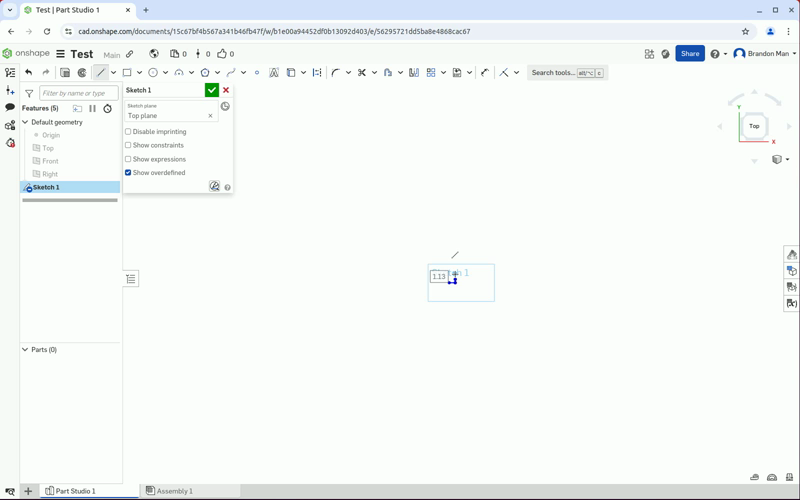
key_up(shift)
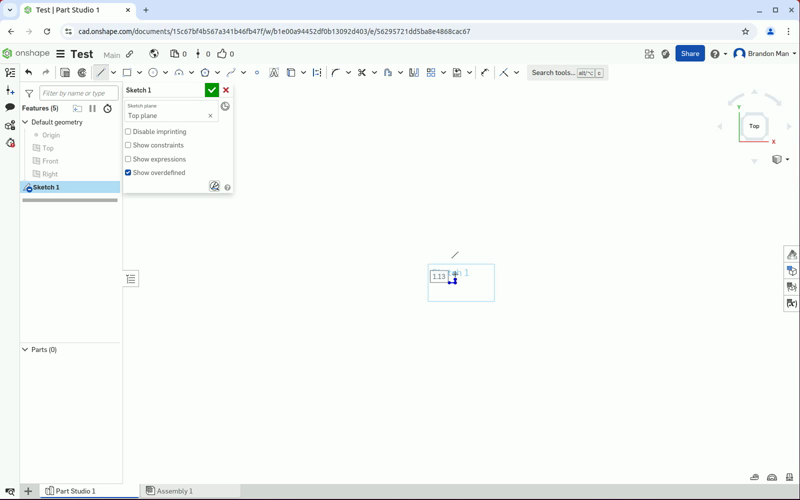
key_down(shift)
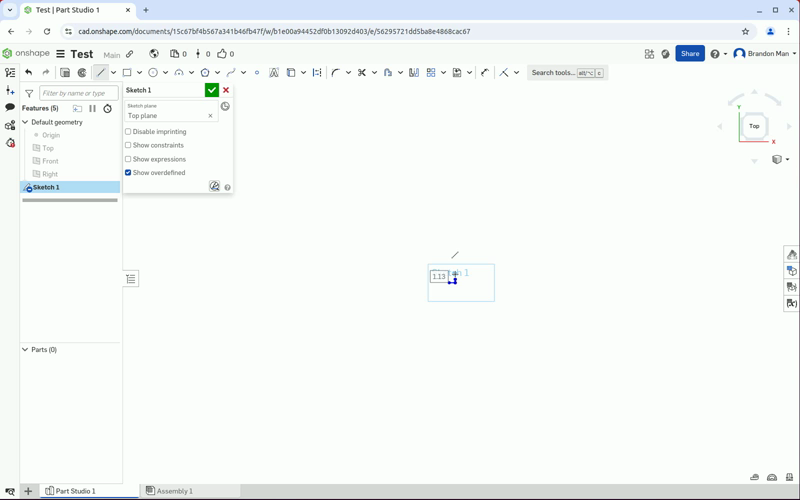
mouse_move(485, 273)
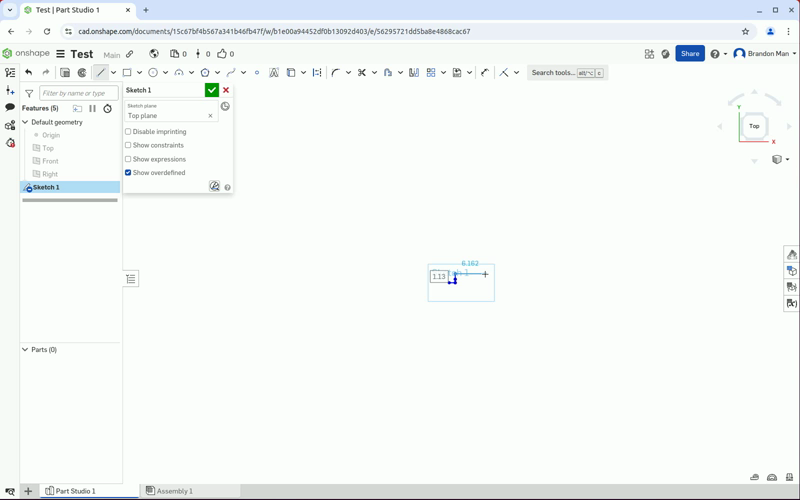
mouse_move(455, 267)
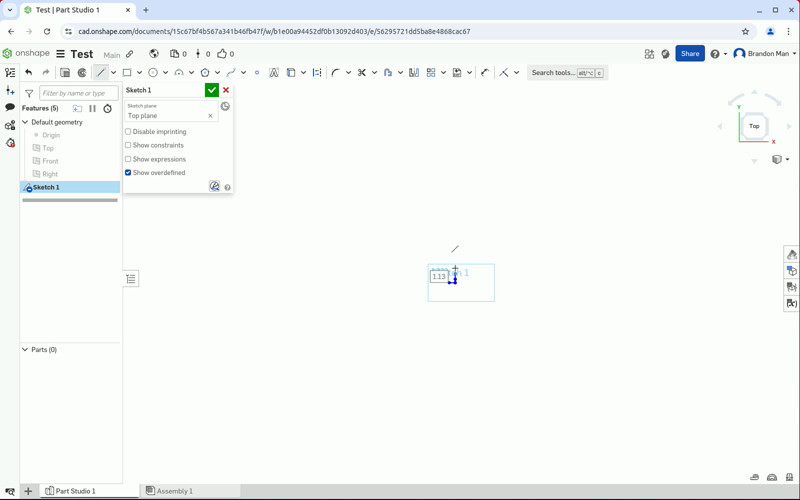
scroll(6)
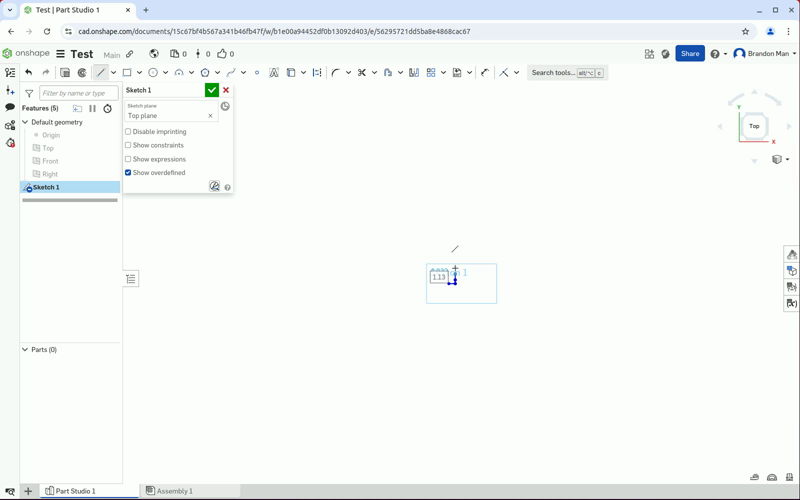
scroll(6)
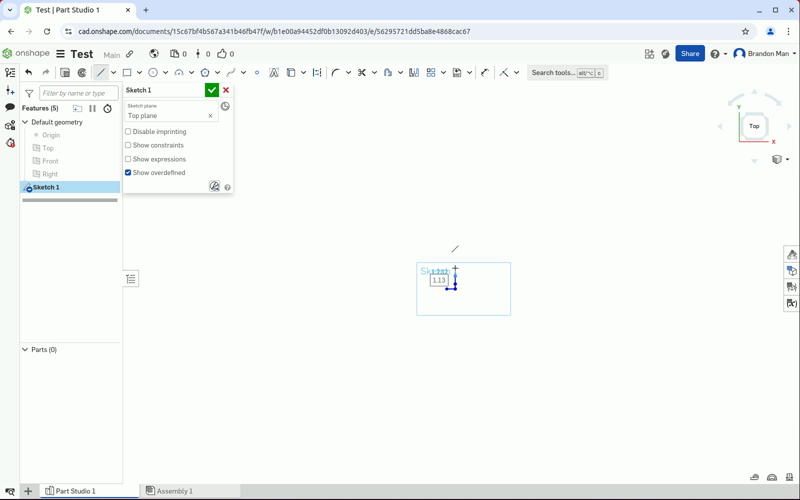
scroll(6)
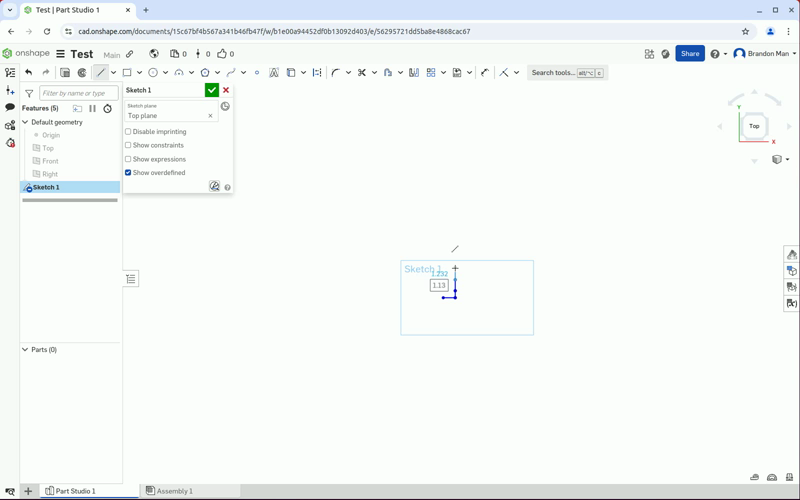
scroll(6)
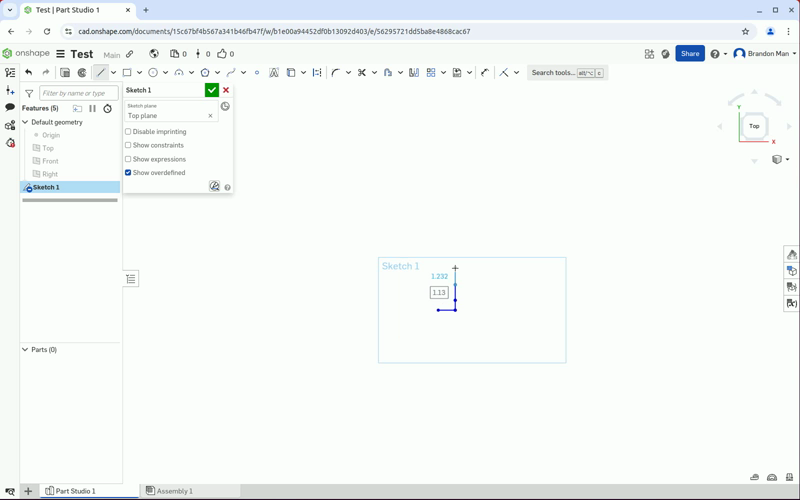
scroll(6)
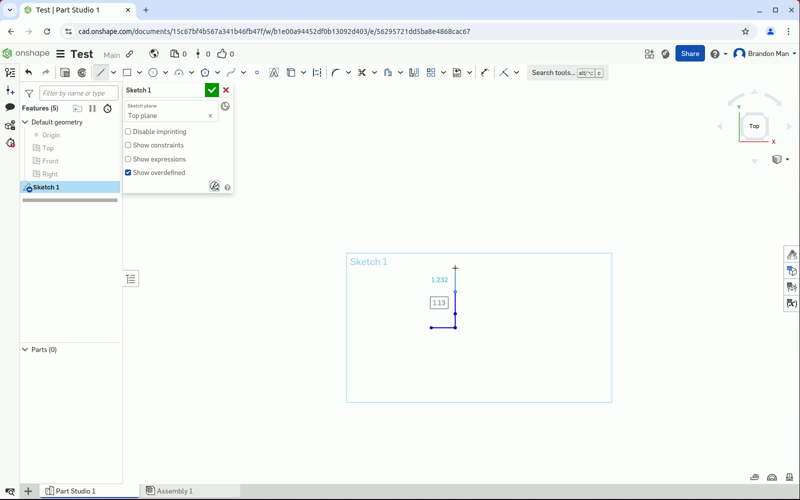
scroll(6)
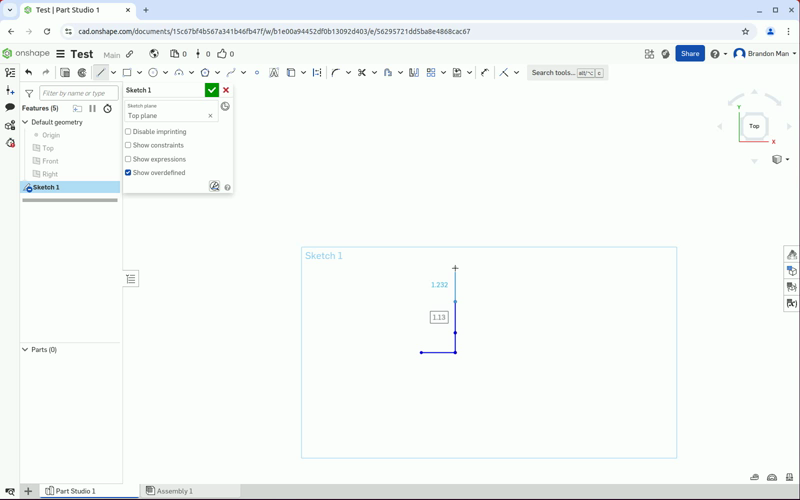
scroll(6)
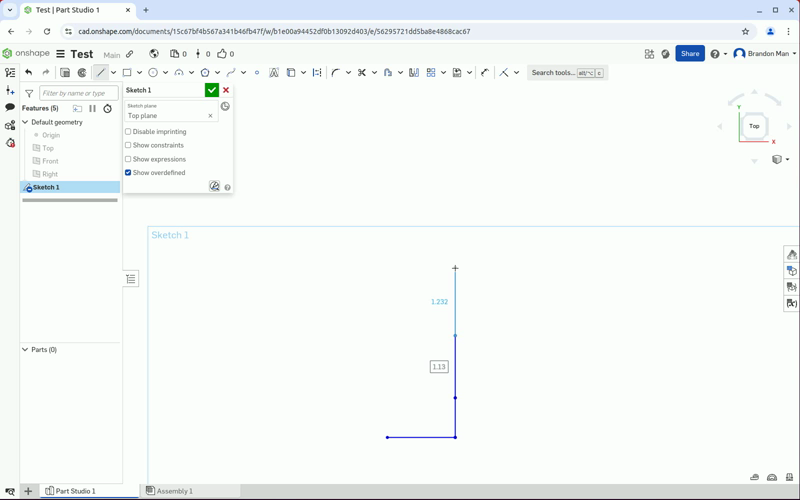
click(455, 267)
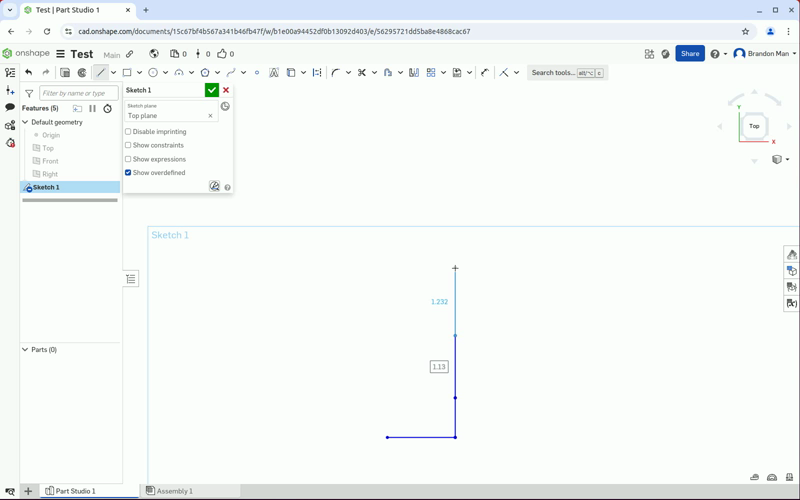
scroll(-6)
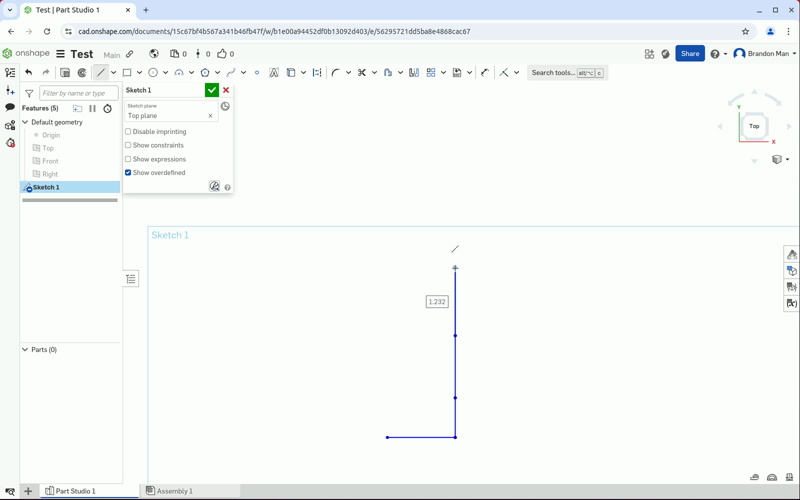
scroll(-6)
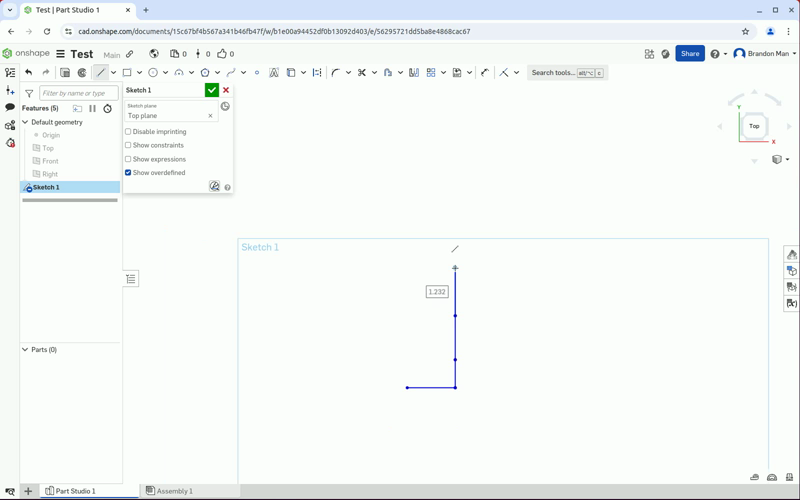
scroll(-6)
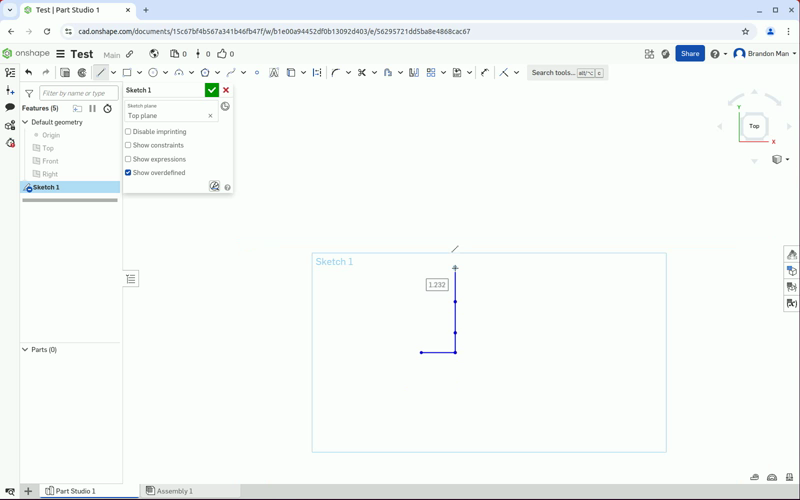
scroll(-6)
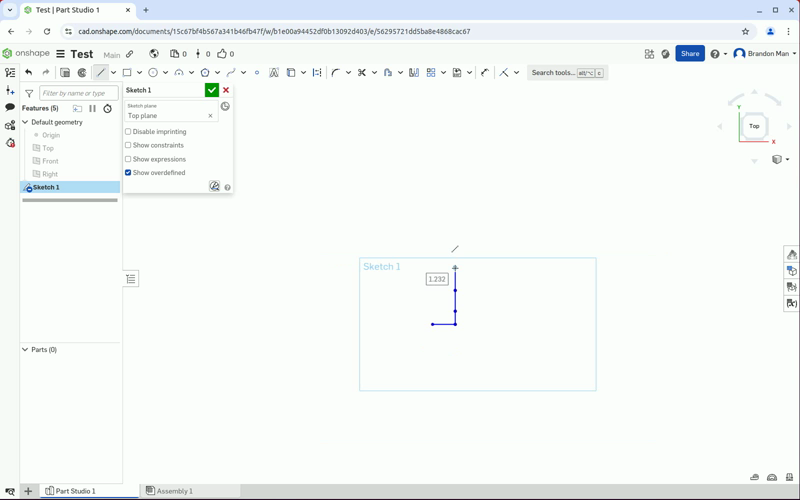
scroll(-6)
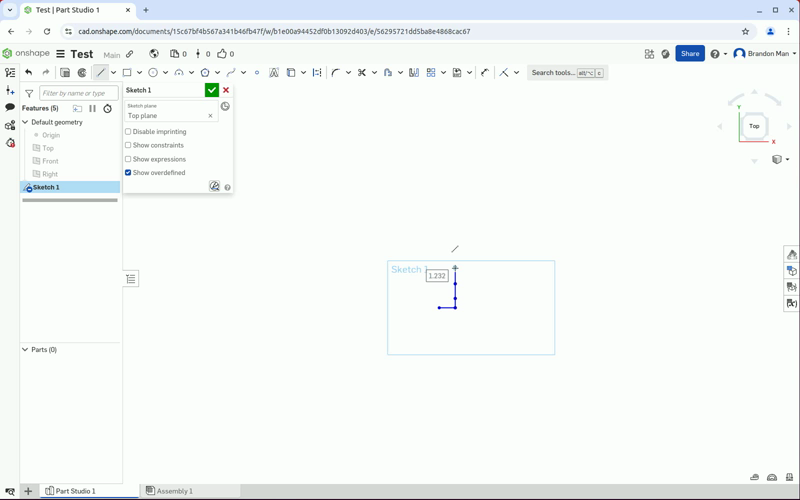
scroll(-6)
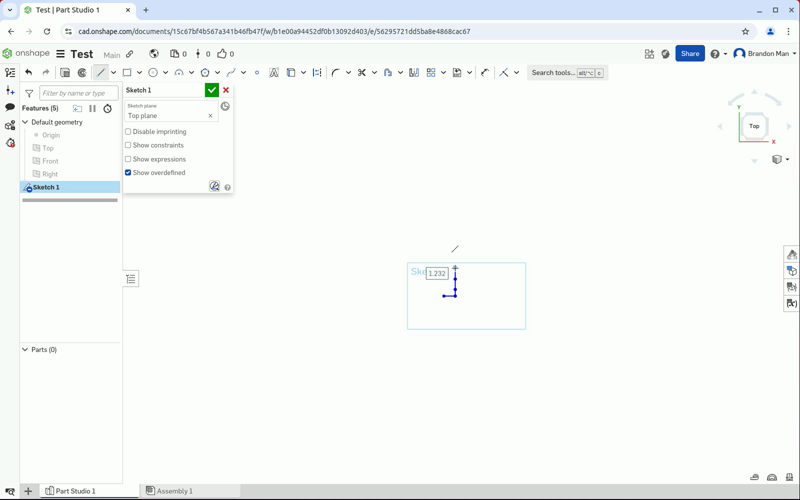
scroll(-6)
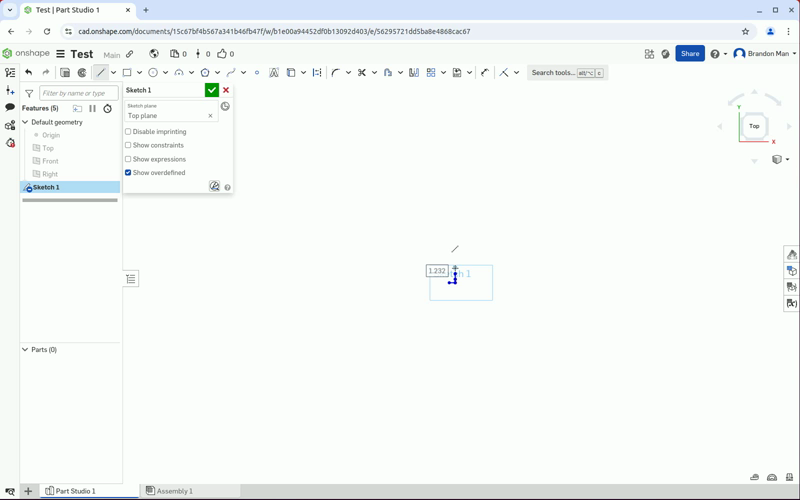
key_up(shift)
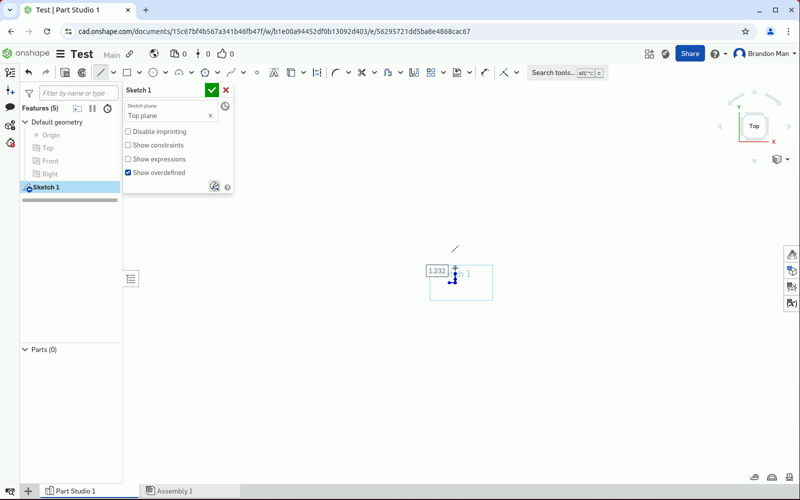
key_down(shift)
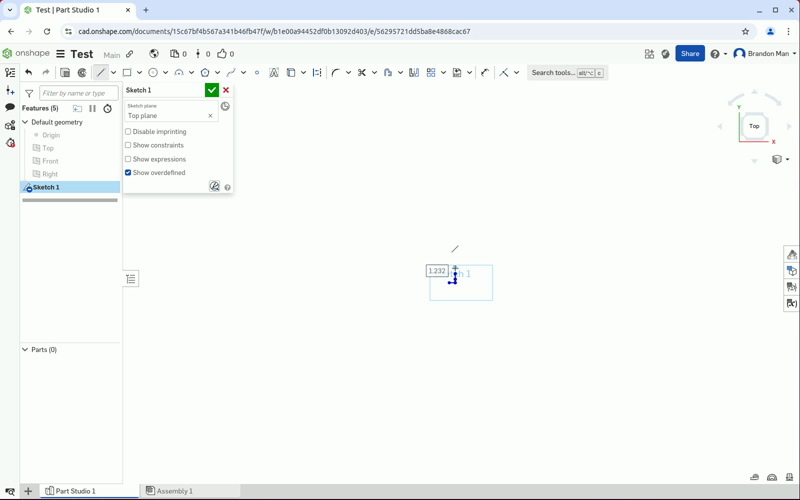
mouse_move(485, 267)
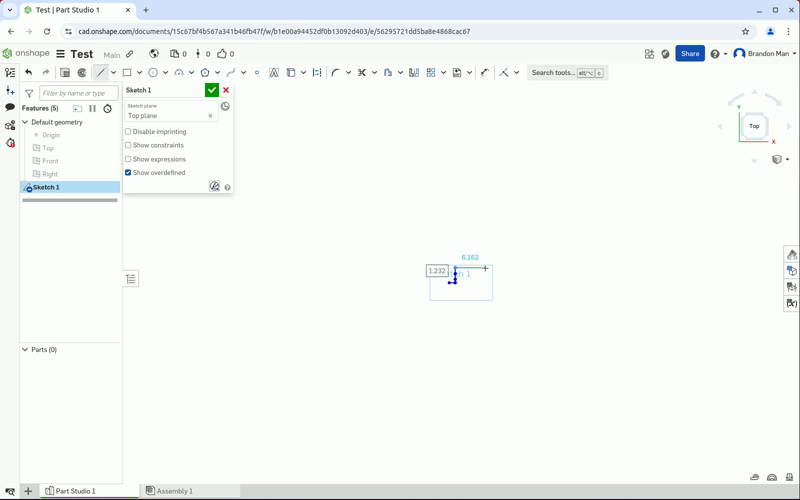
mouse_move(461, 267)
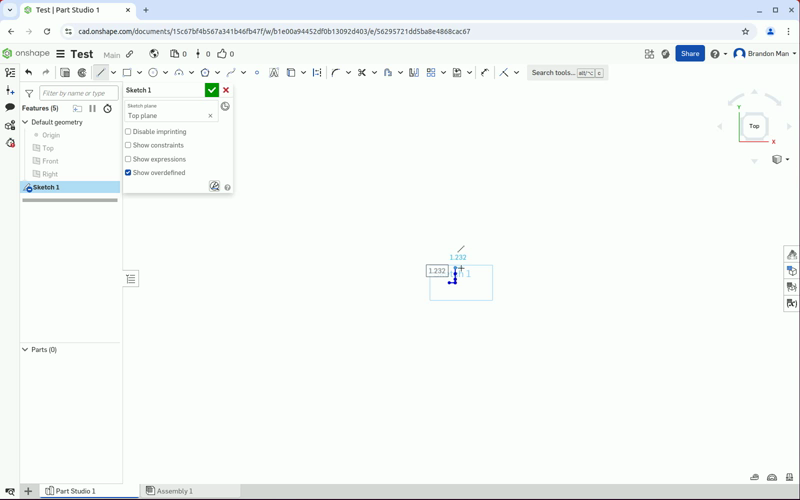
scroll(6)
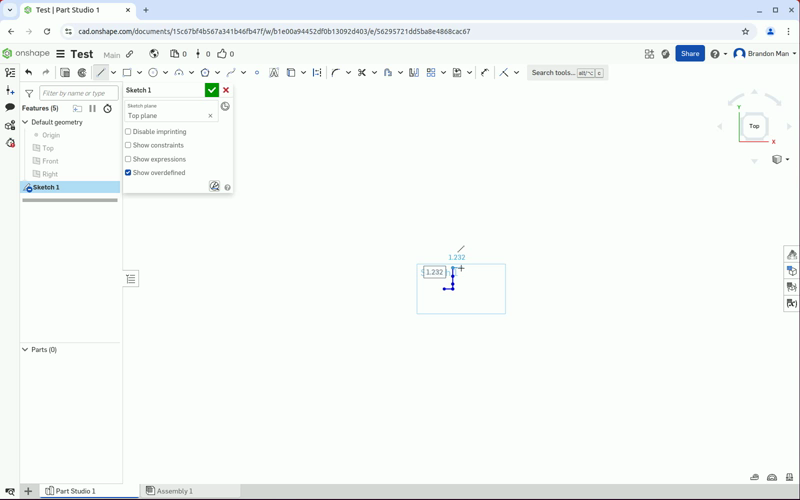
scroll(6)
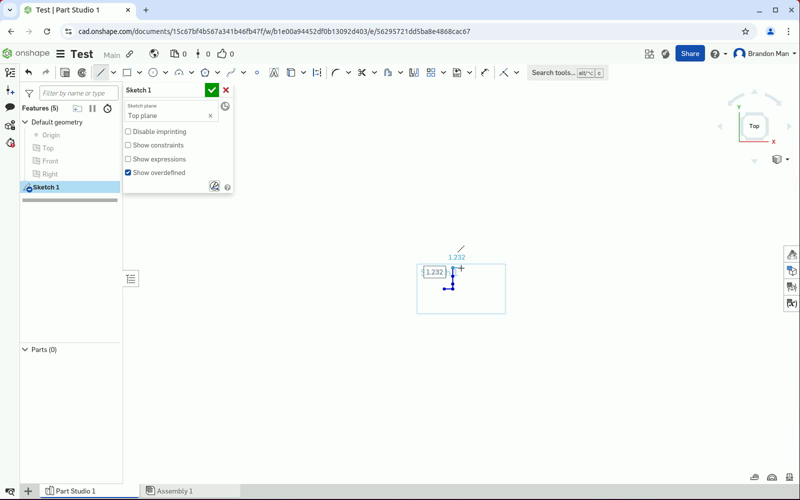
scroll(6)
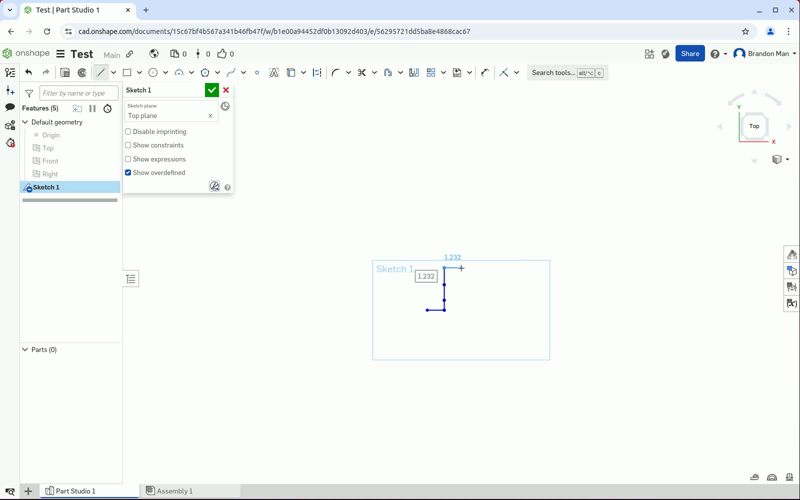
scroll(6)
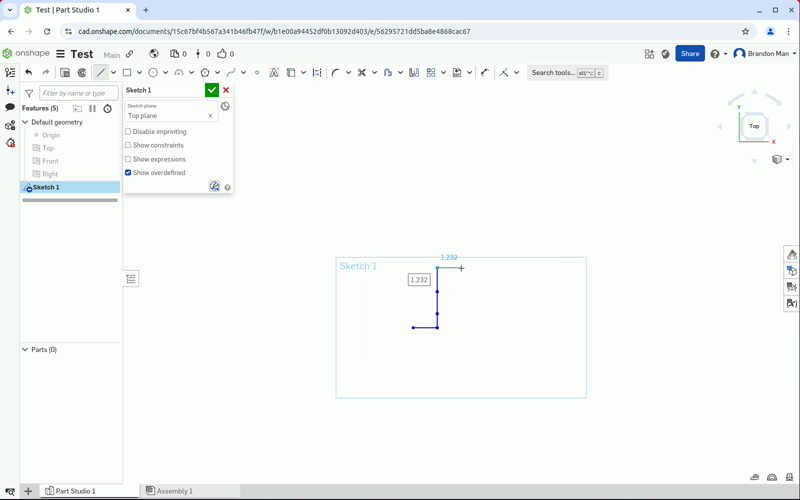
scroll(6)
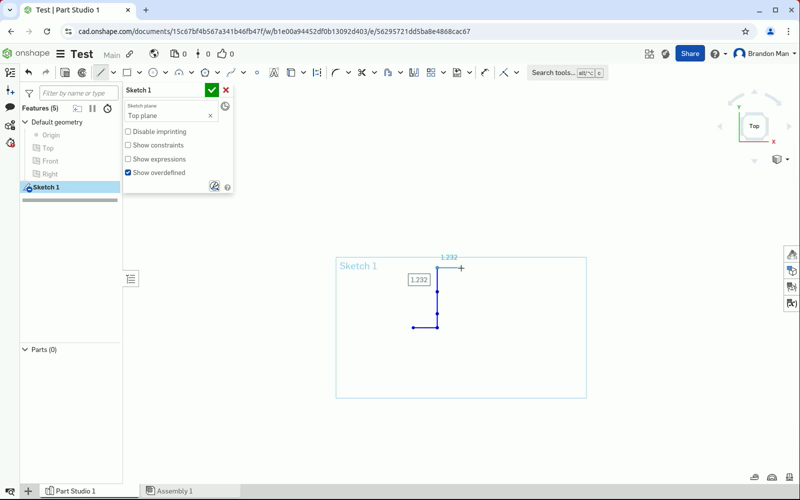
scroll(6)
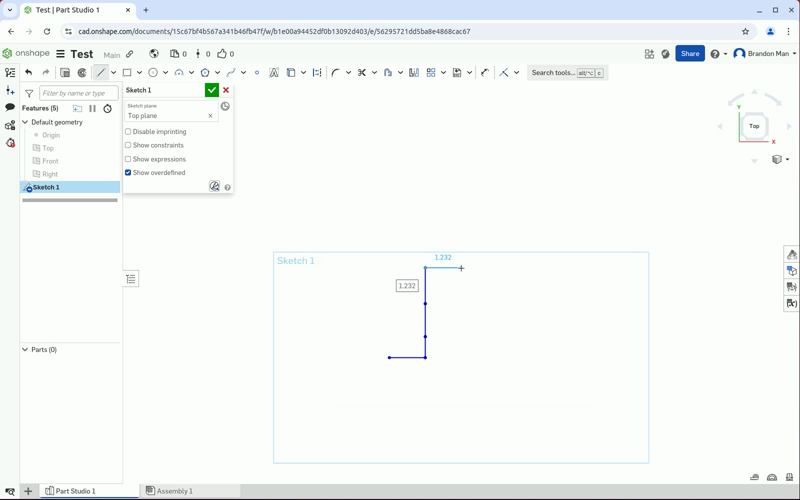
scroll(6)
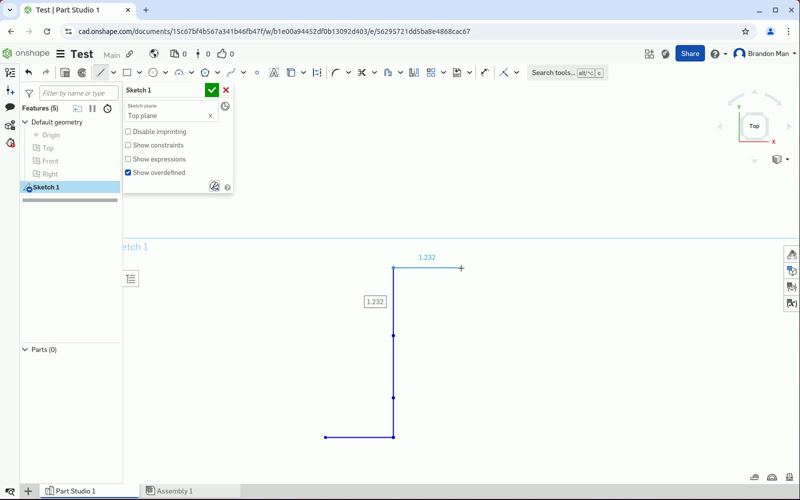
click(461, 267)
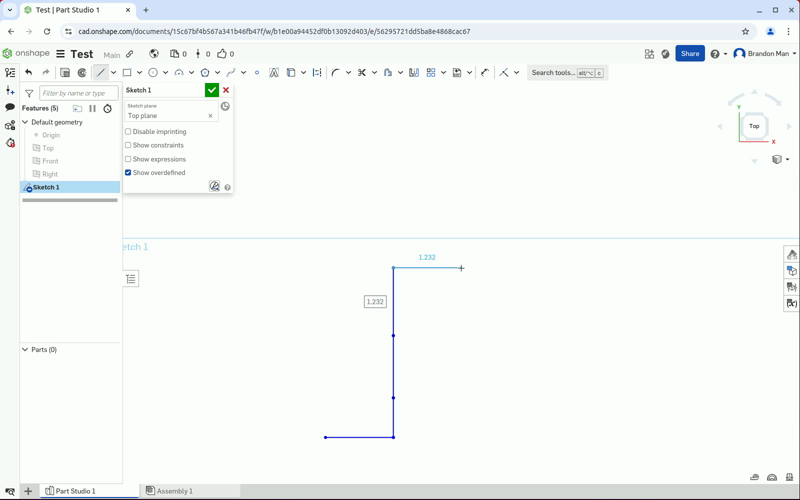
scroll(-6)
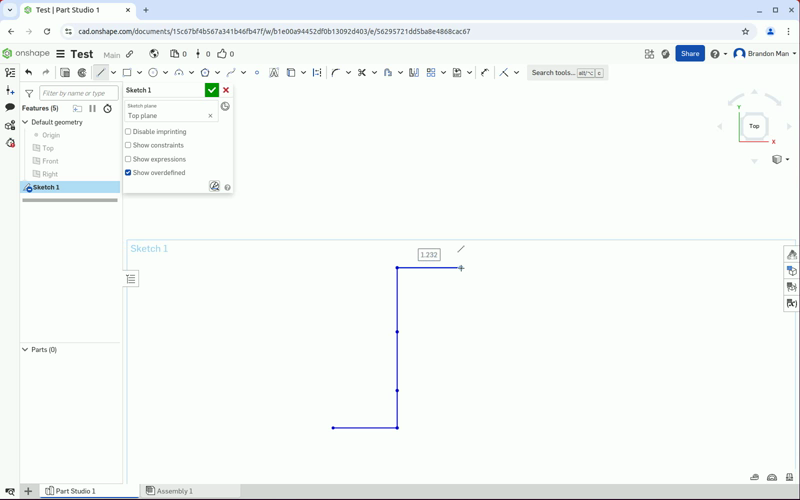
scroll(-6)
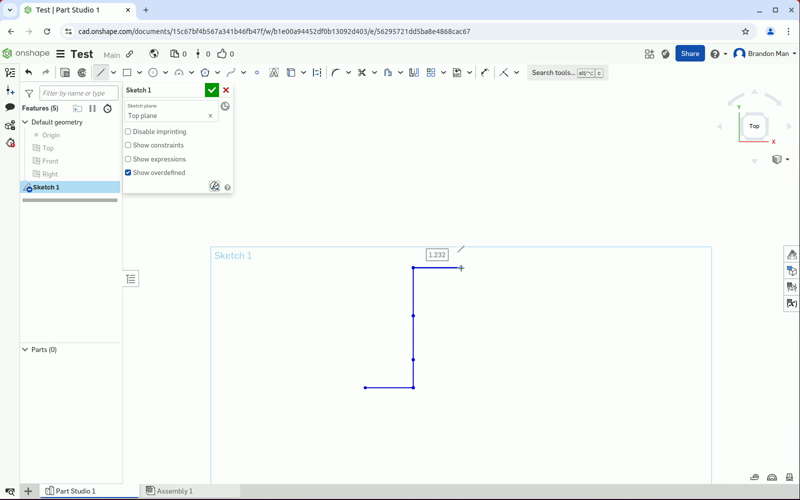
scroll(-6)
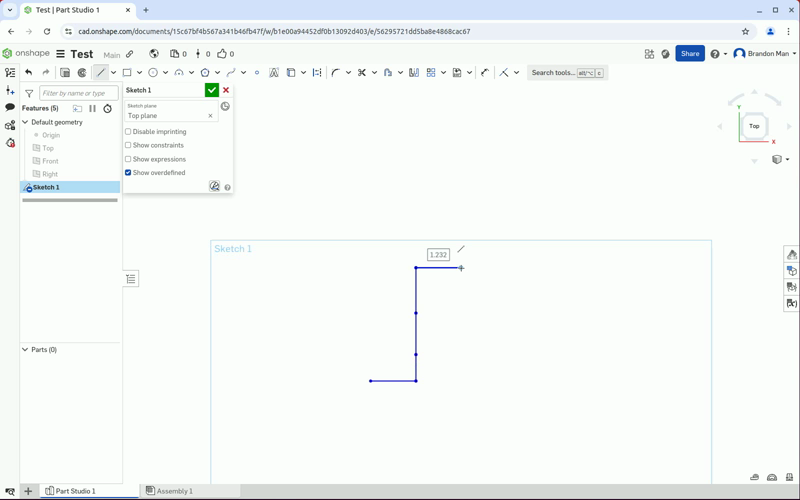
scroll(-6)
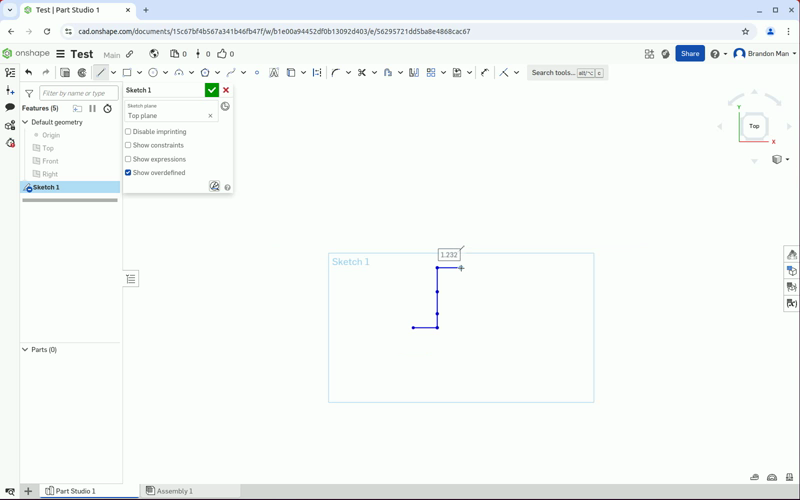
scroll(-6)
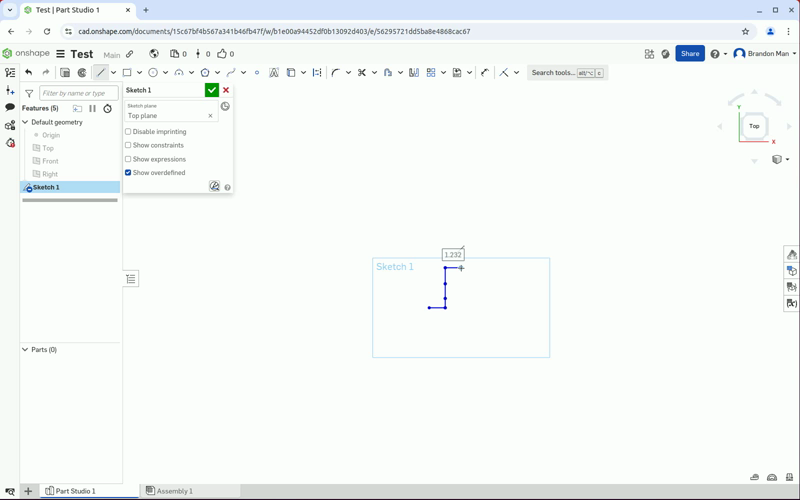
scroll(-6)
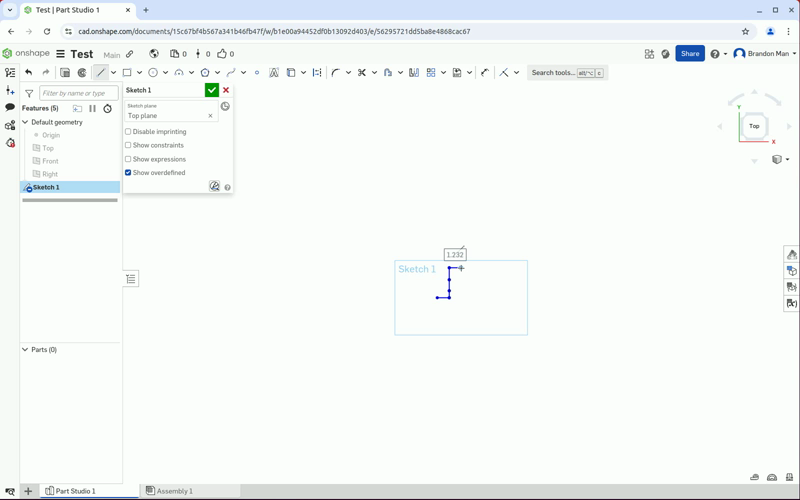
scroll(-6)
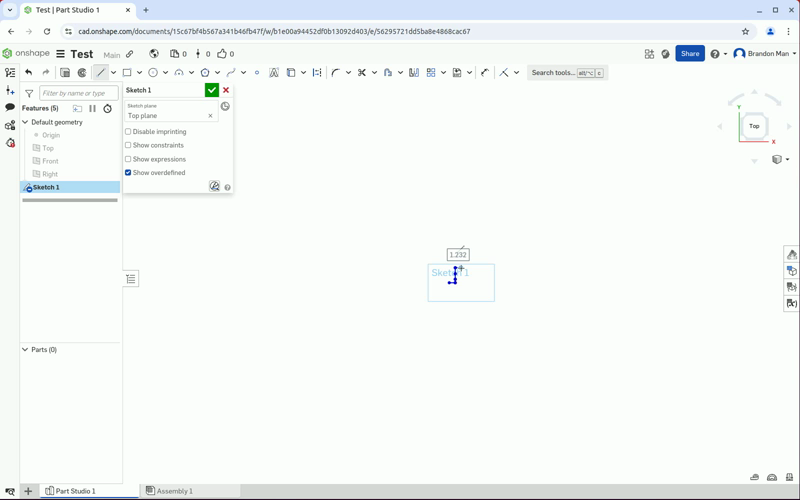
key_up(shift)
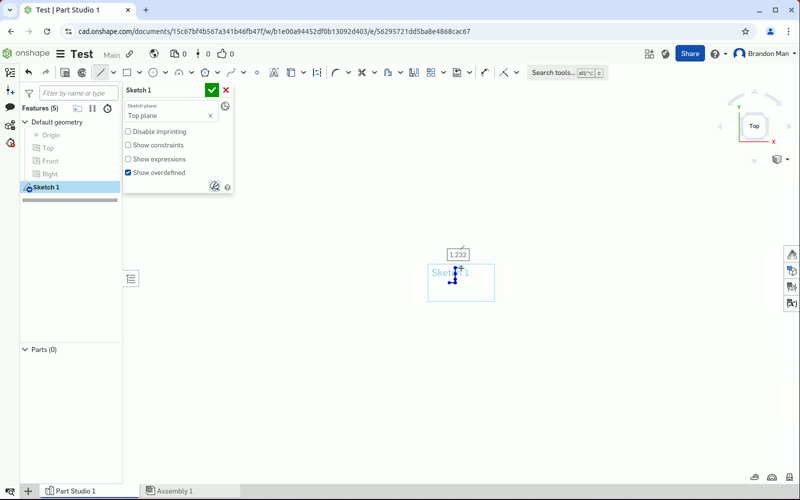
key_down(shift)
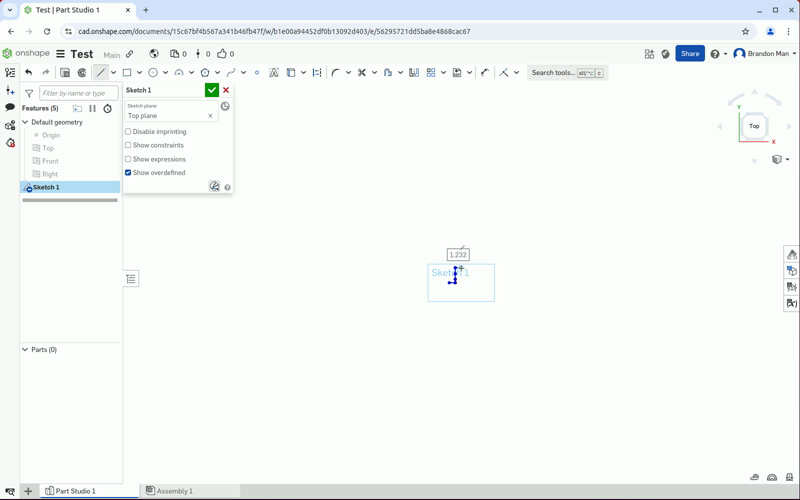
mouse_move(491, 267)
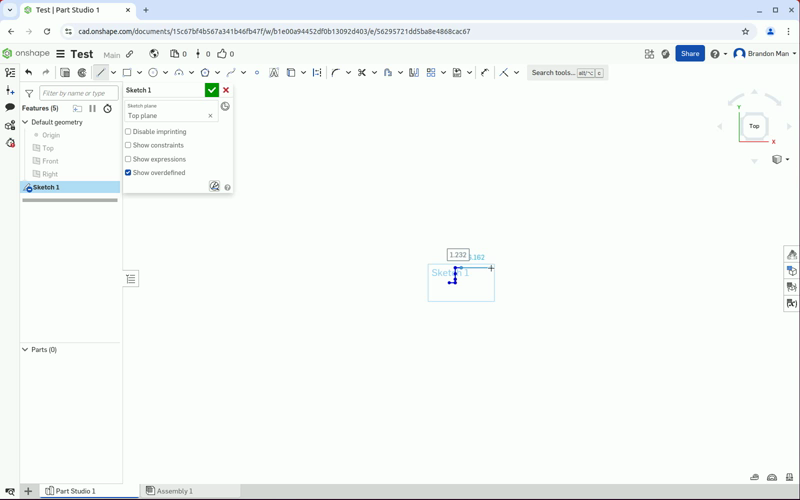
mouse_move(467, 267)
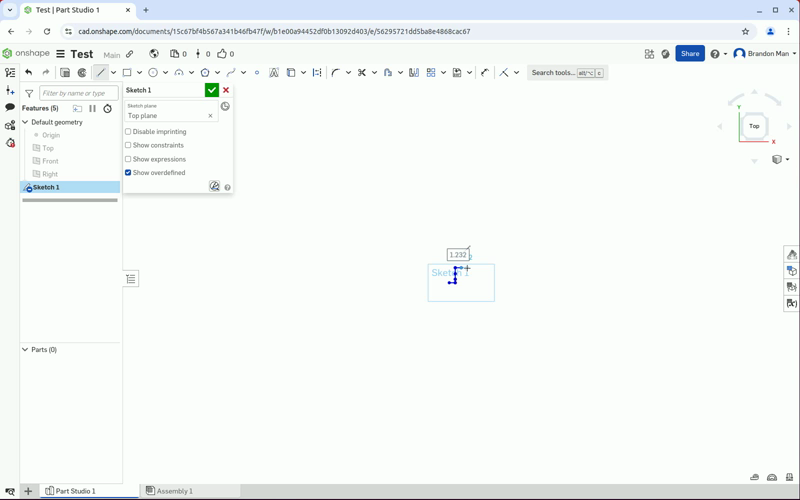
scroll(6)
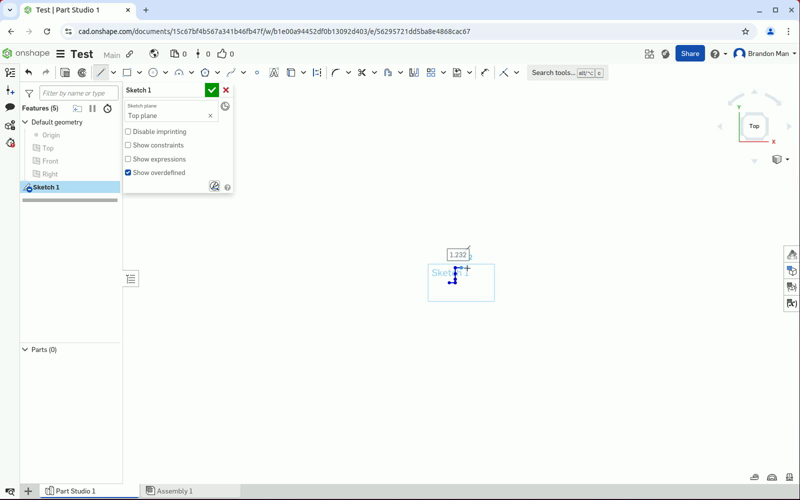
scroll(6)
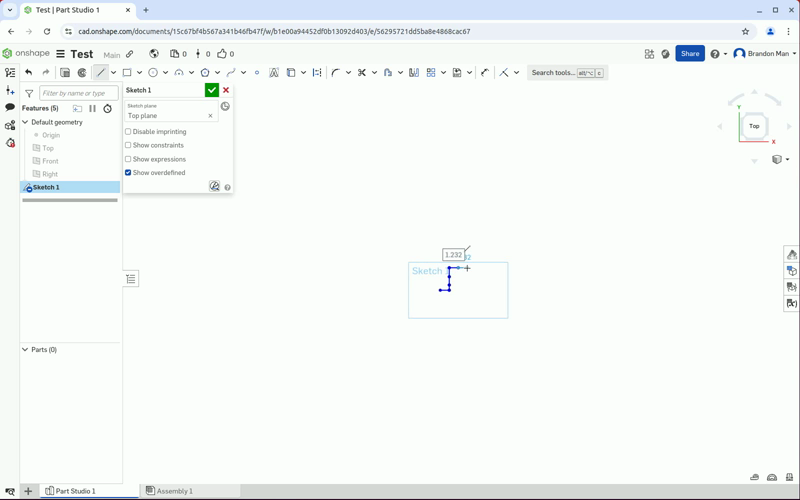
scroll(6)
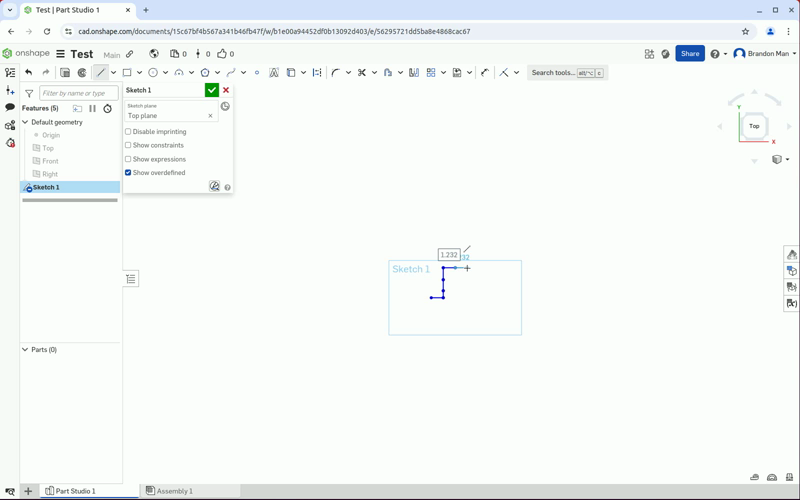
scroll(6)
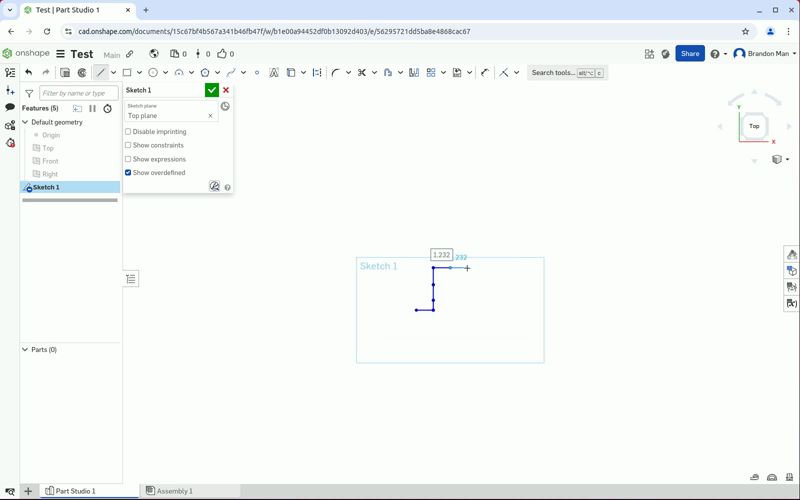
scroll(6)
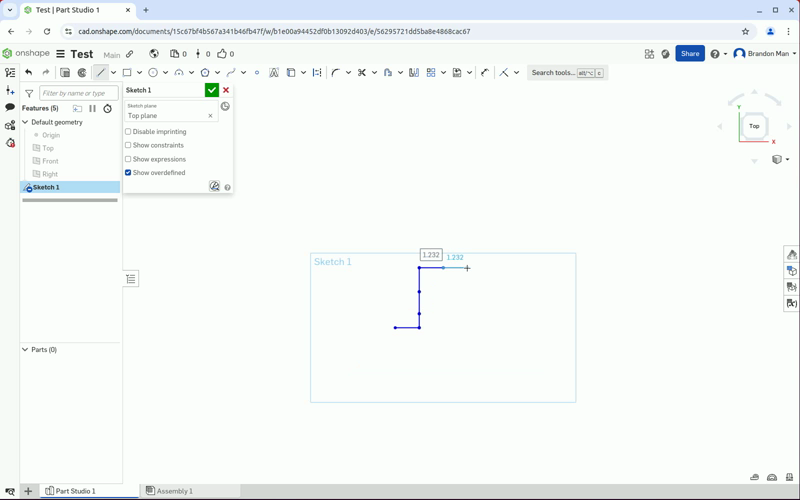
scroll(6)
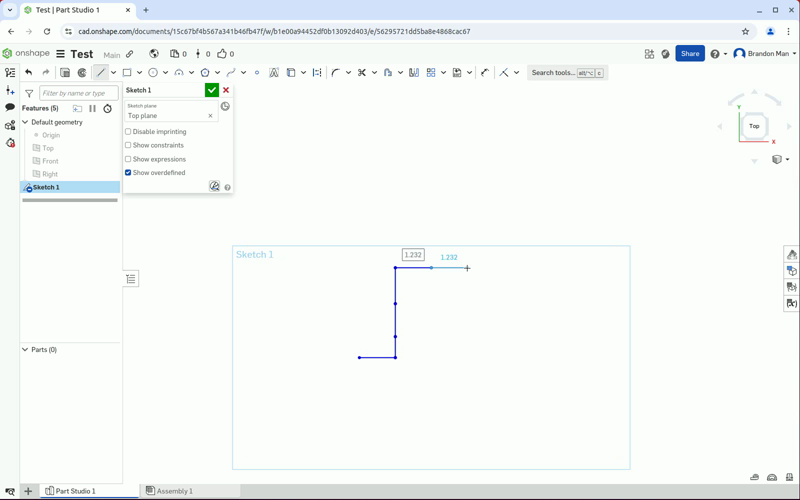
scroll(6)
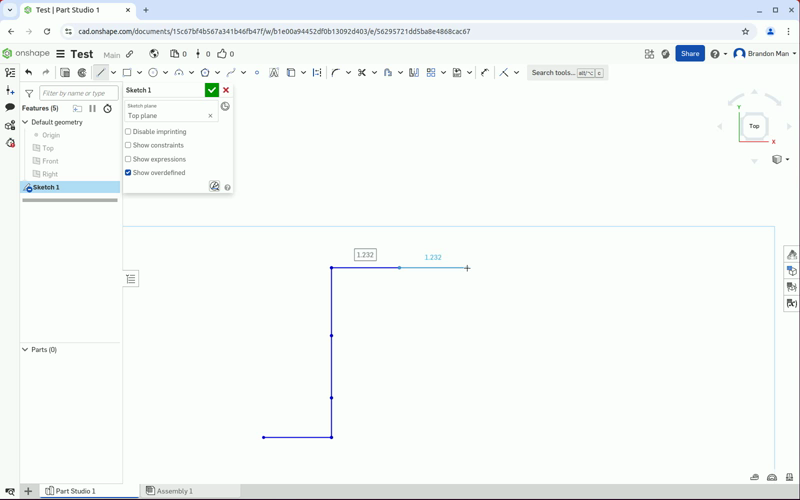
click(467, 267)
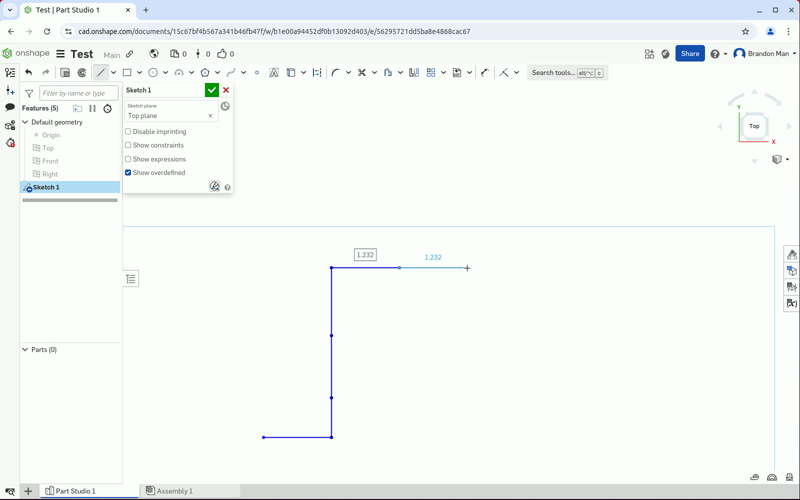
scroll(-6)
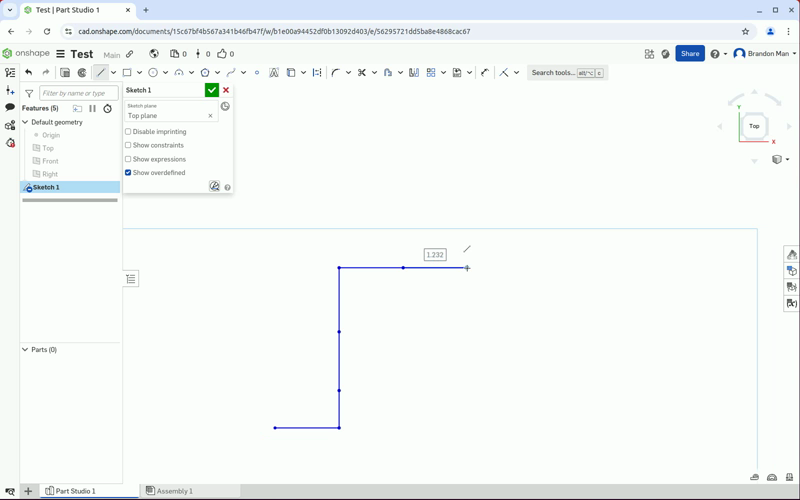
scroll(-6)
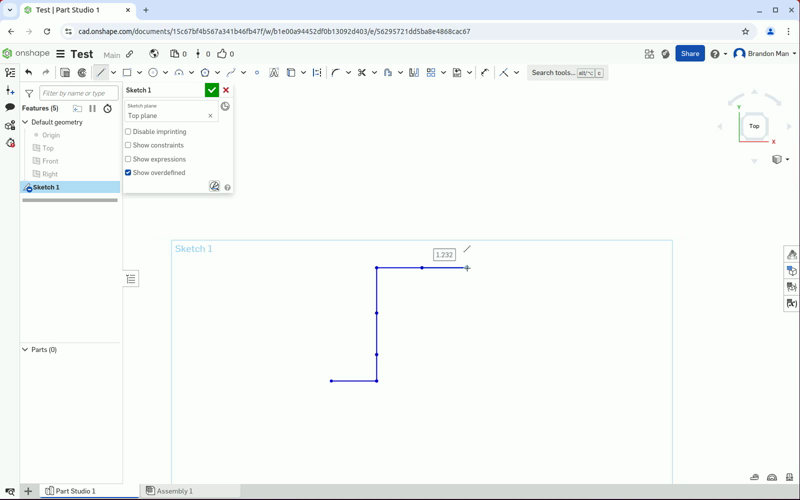
scroll(-6)
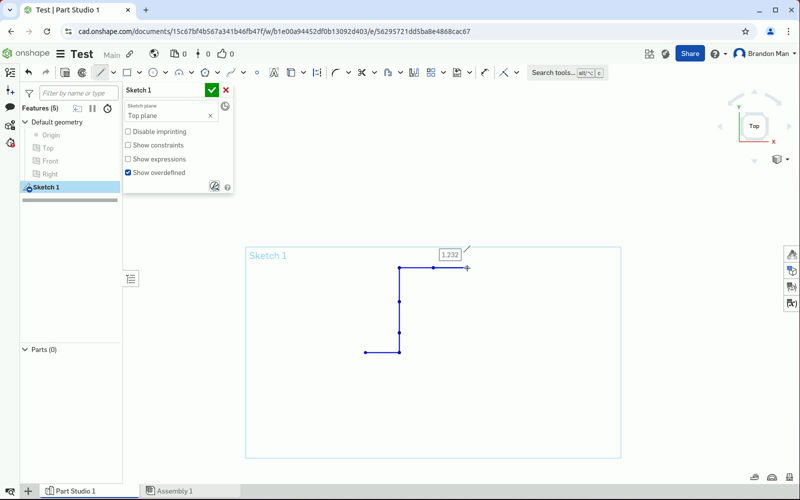
scroll(-6)
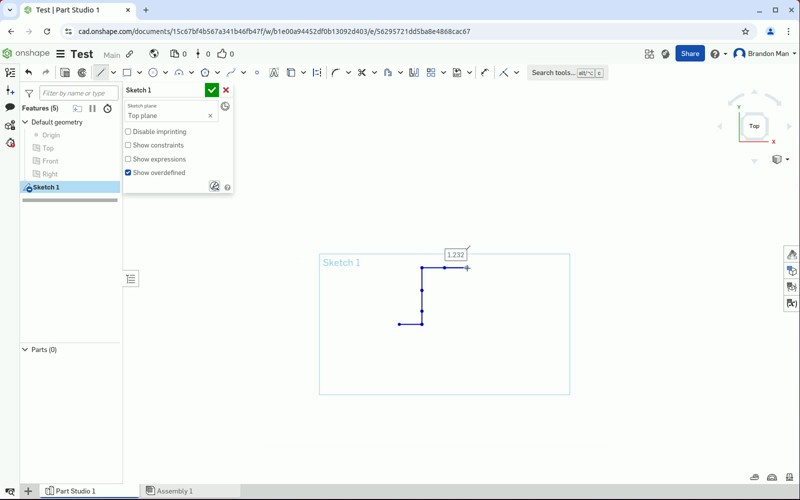
scroll(-6)
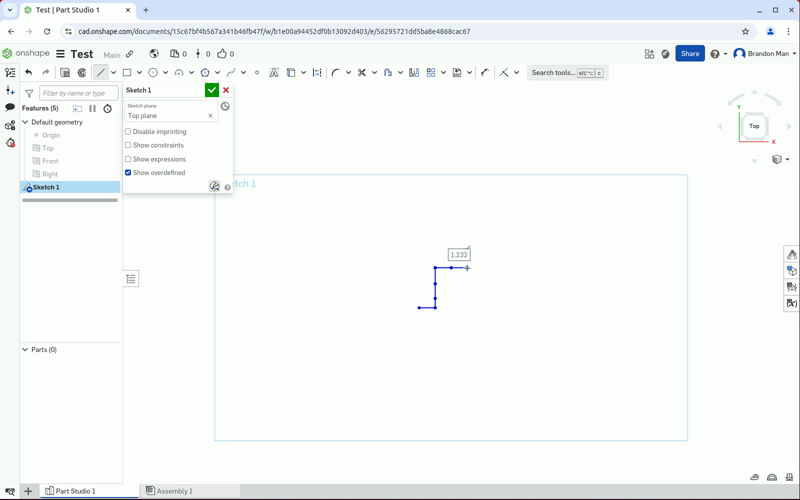
scroll(-6)
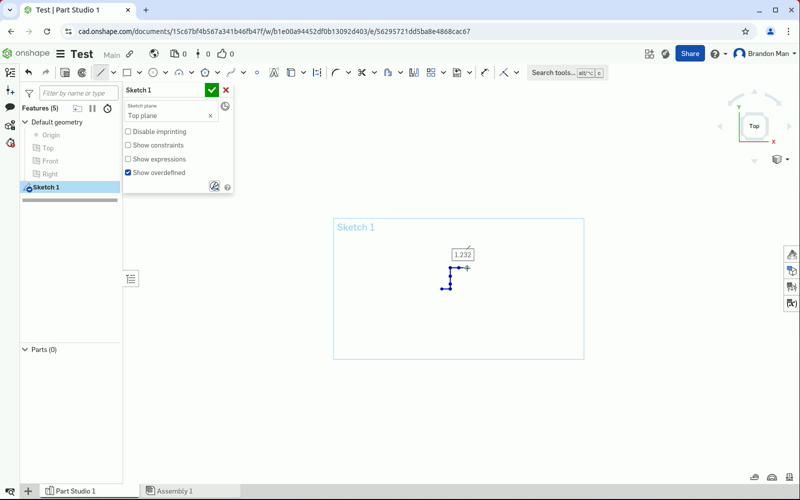
scroll(-6)
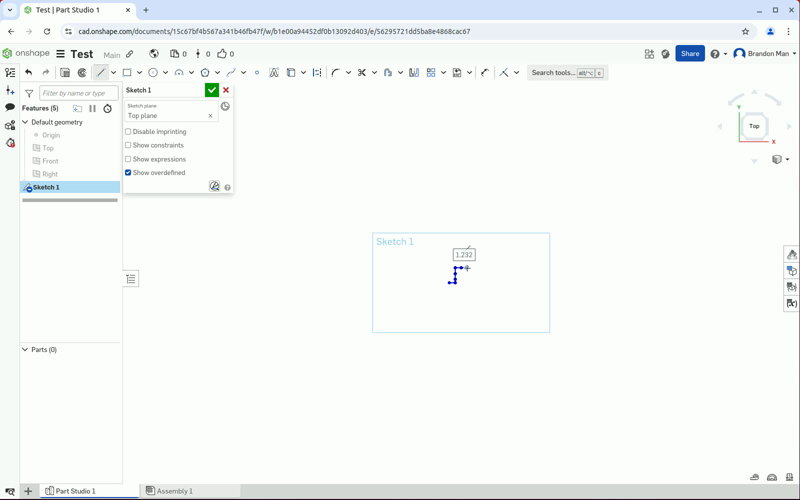
key_up(shift)
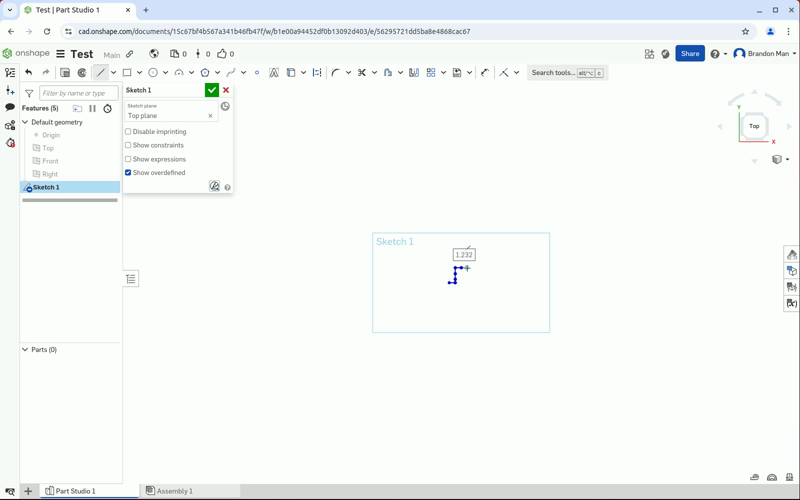
key_down(shift)
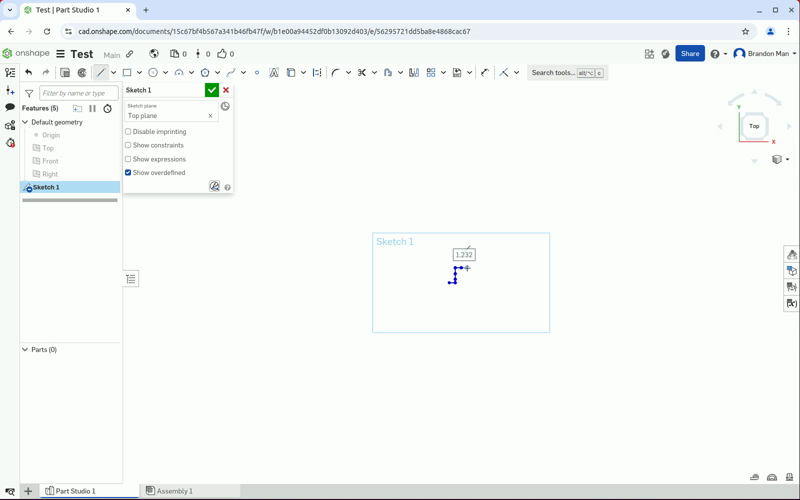
mouse_move(497, 267)
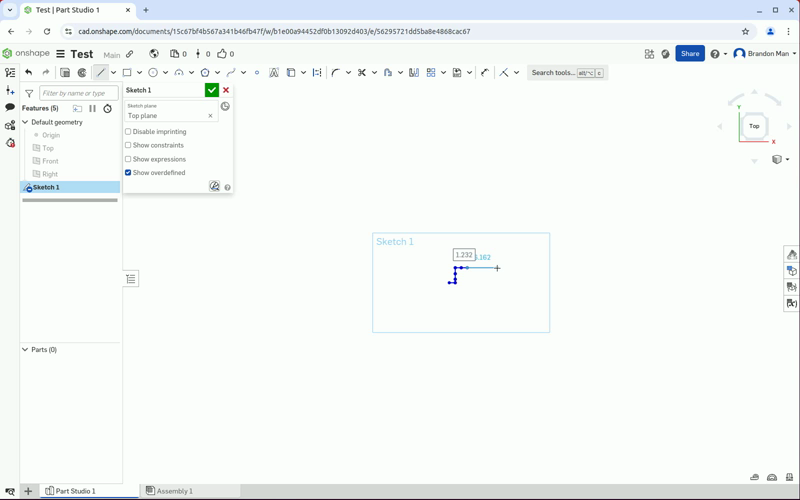
mouse_move(467, 273)
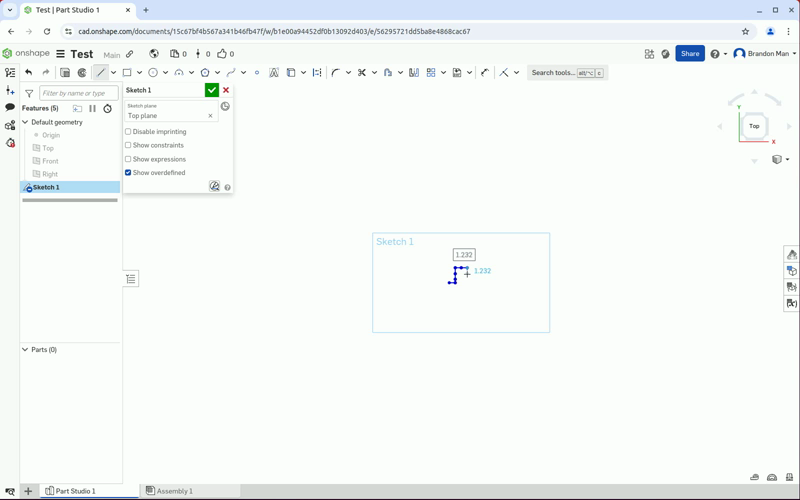
scroll(6)
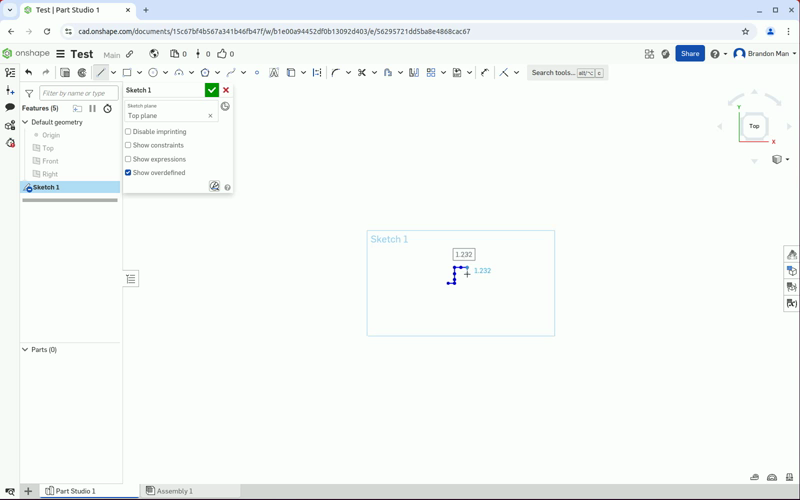
scroll(6)
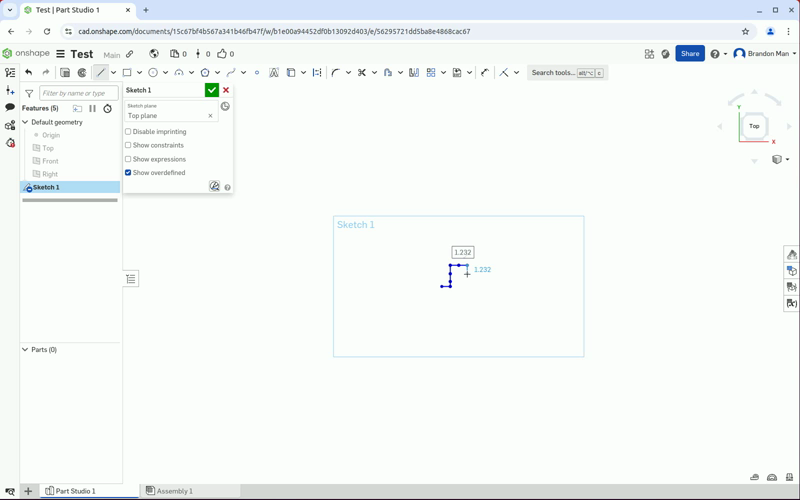
scroll(6)
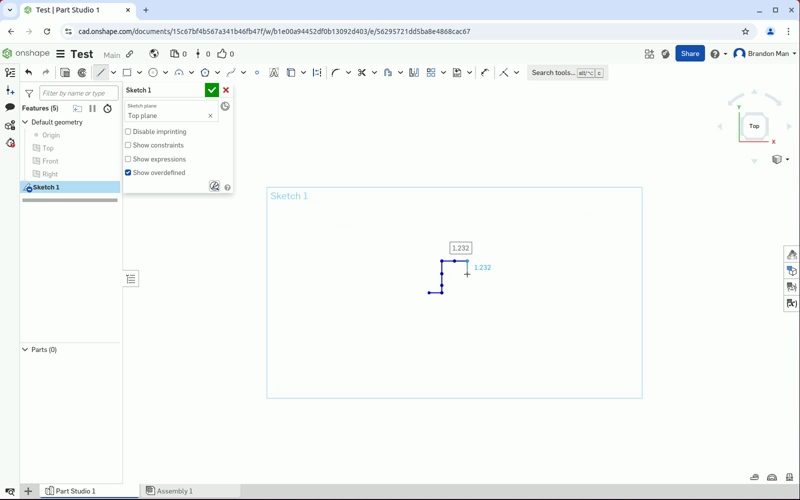
scroll(6)
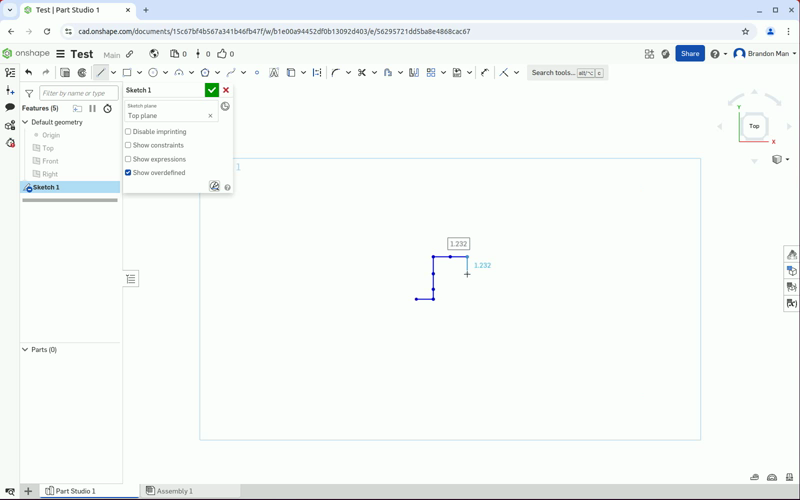
scroll(6)
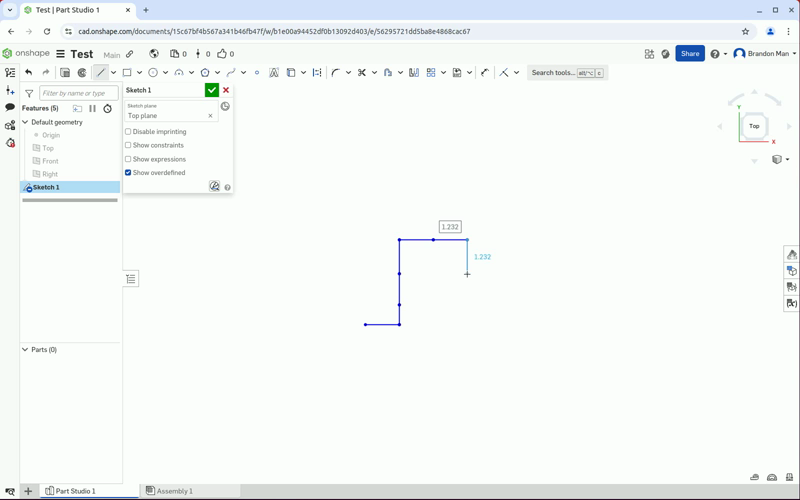
scroll(6)
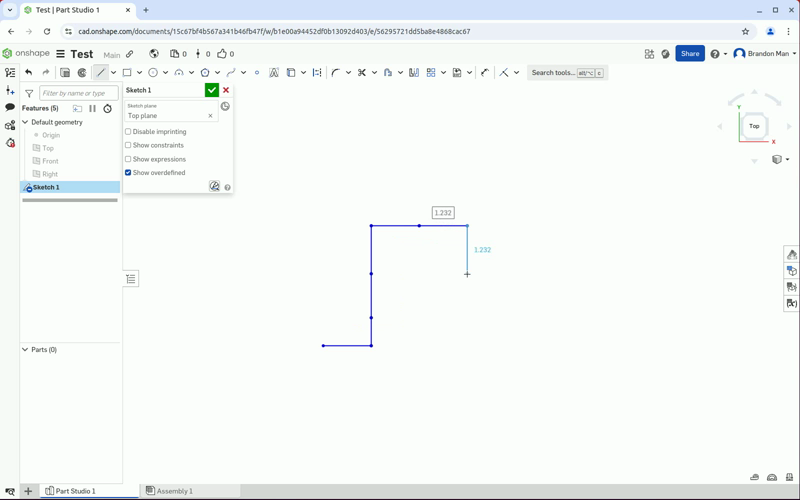
scroll(6)
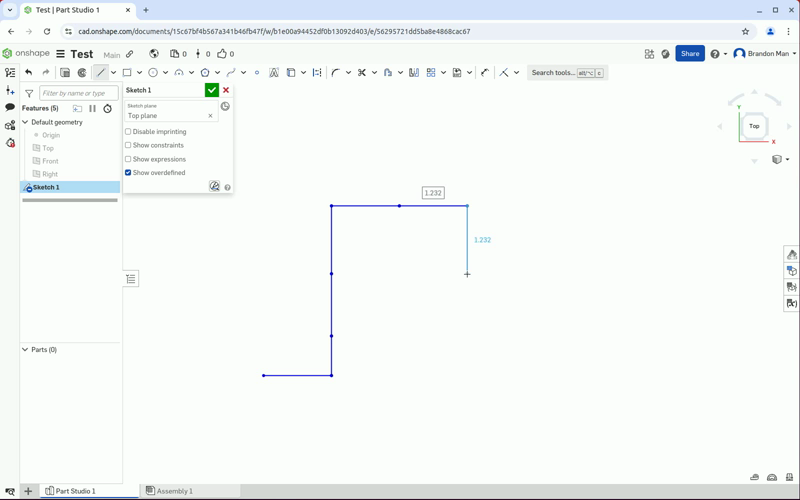
click(467, 273)
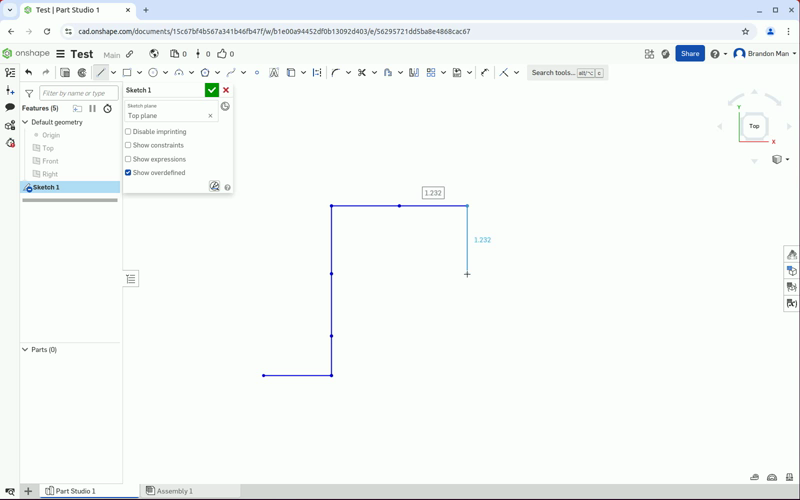
scroll(-6)
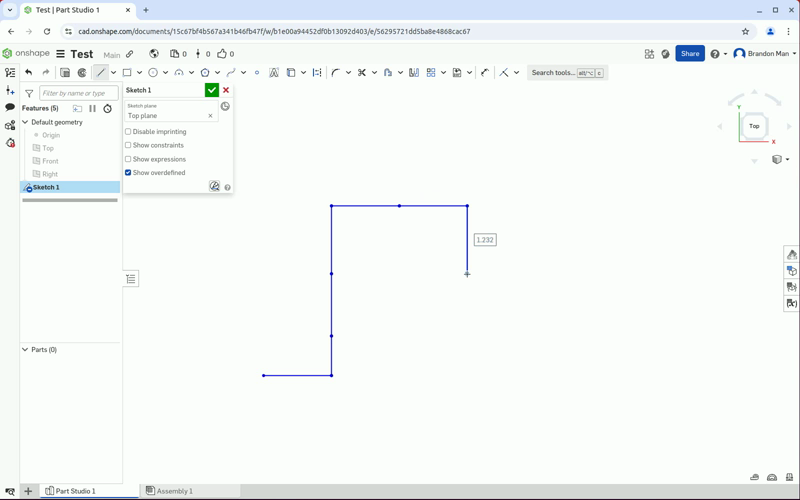
scroll(-6)
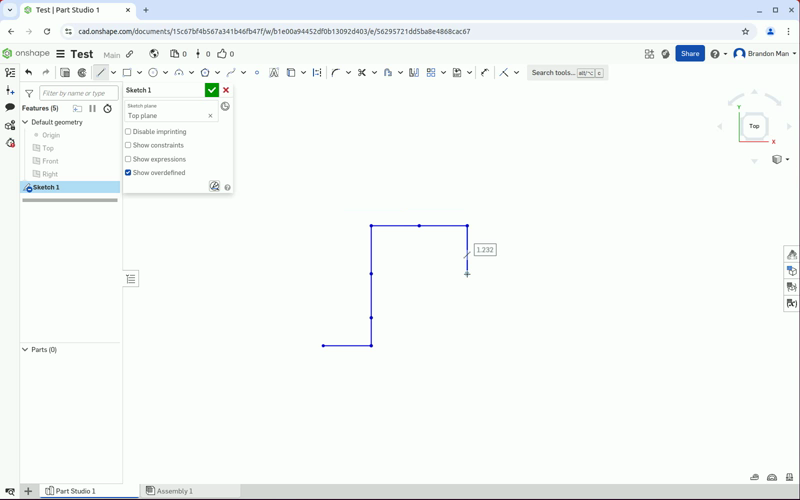
scroll(-6)
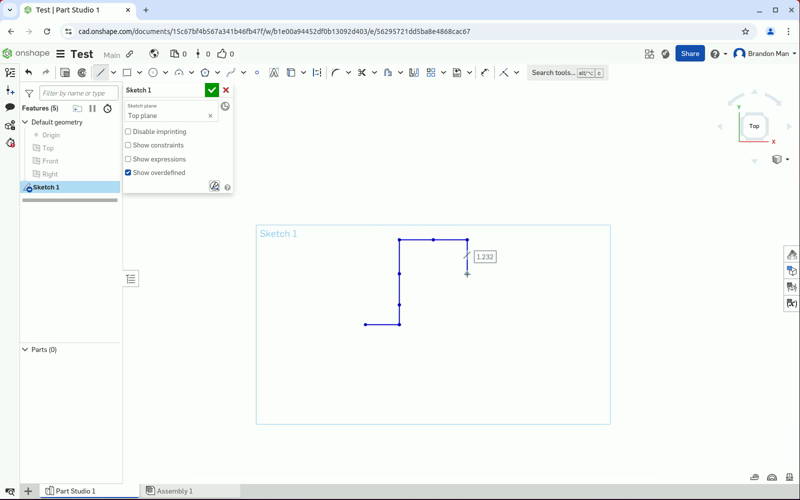
scroll(-6)
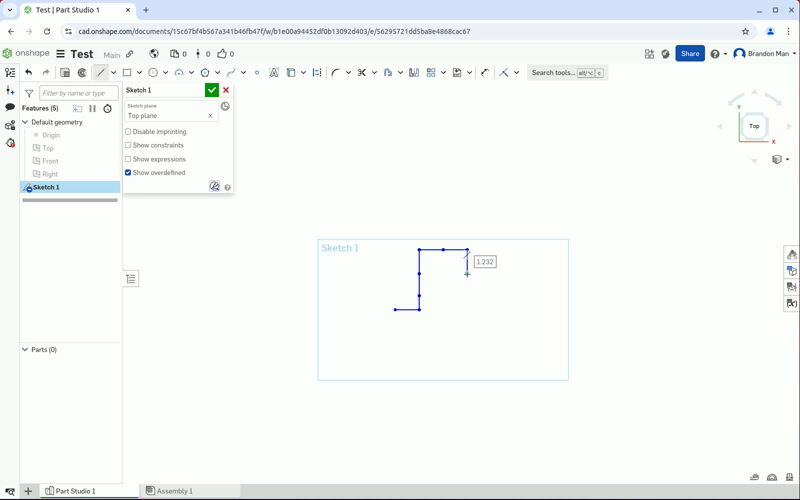
scroll(-6)
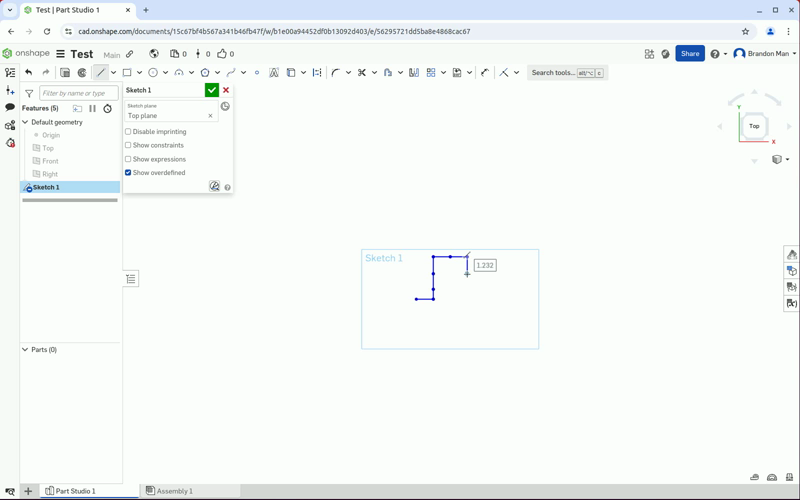
scroll(-6)
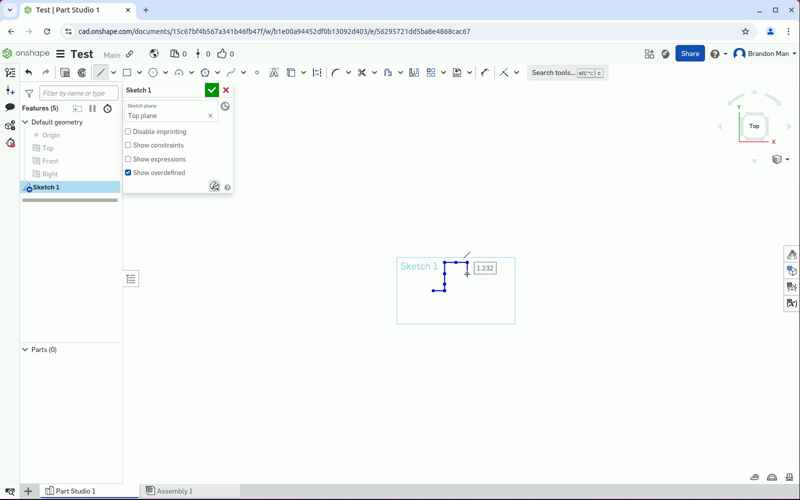
scroll(-6)
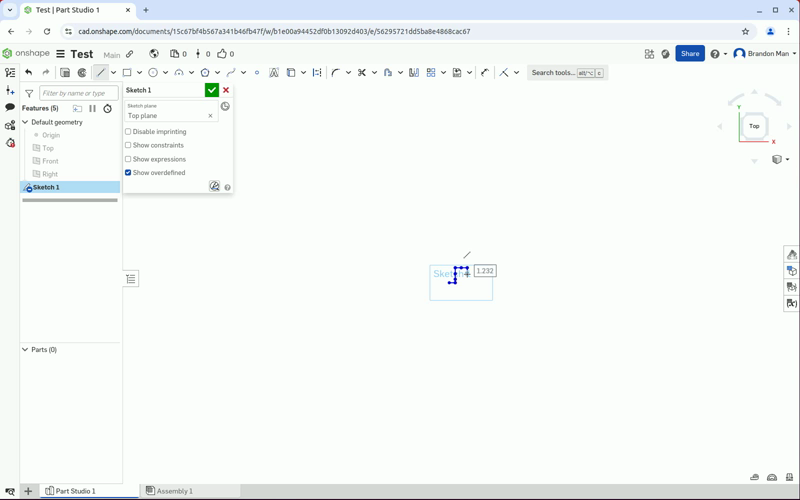
key_up(shift)
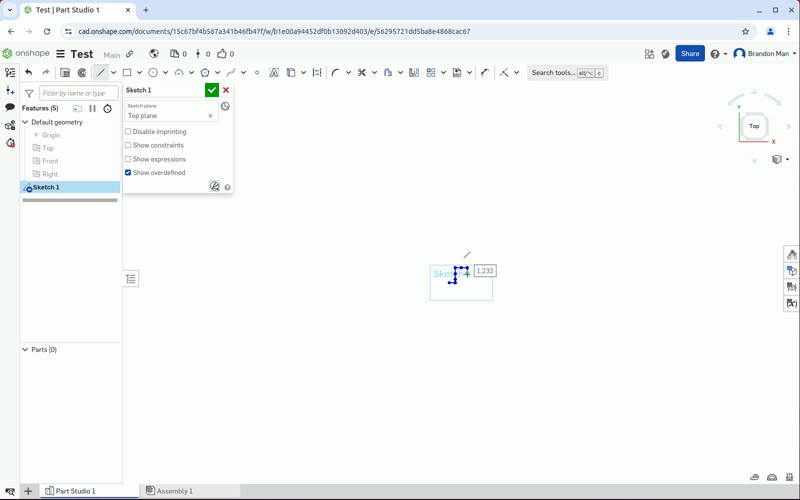
key_down(shift)
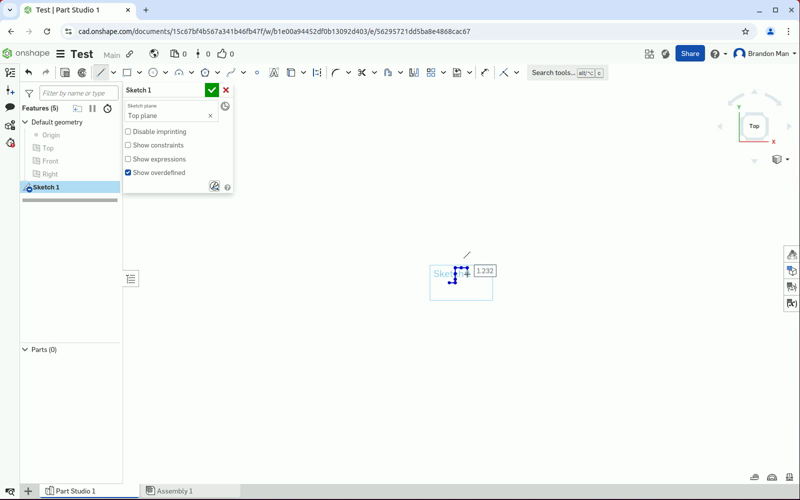
mouse_move(497, 273)
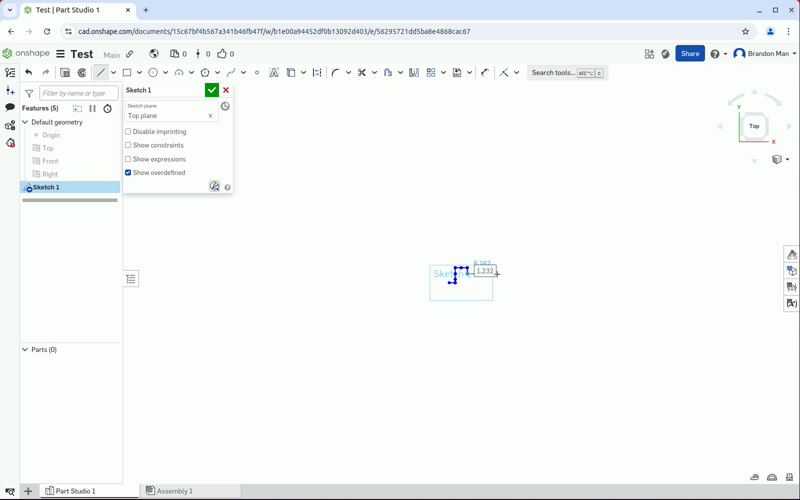
mouse_move(467, 279)
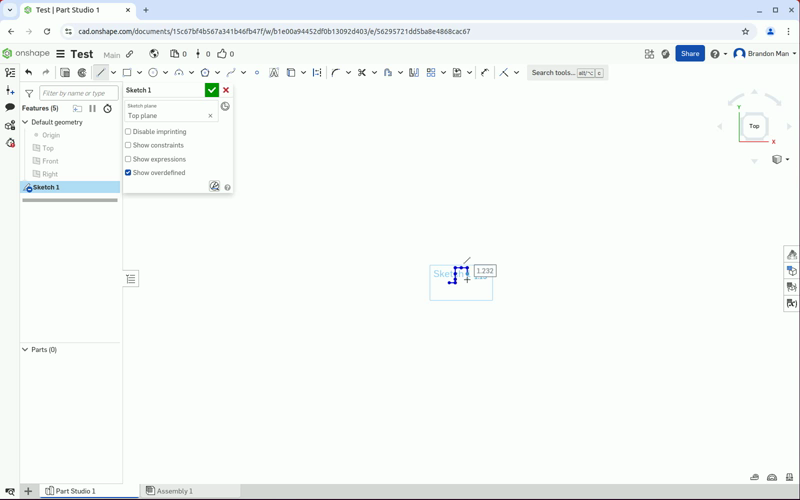
scroll(6)
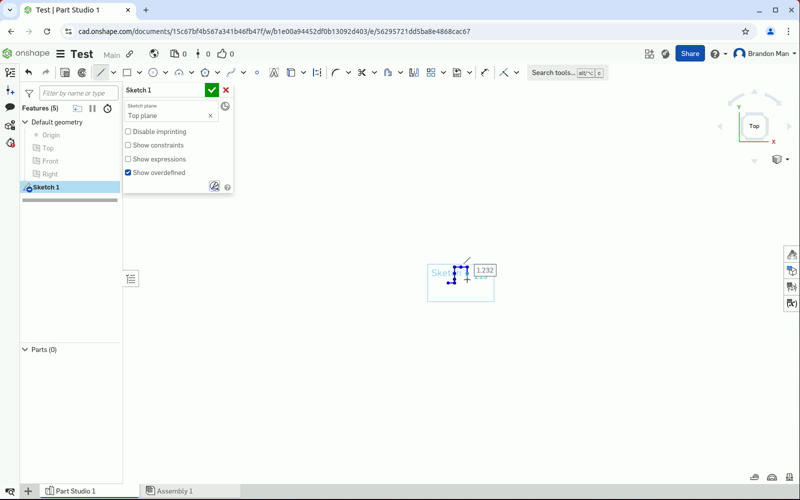
scroll(6)
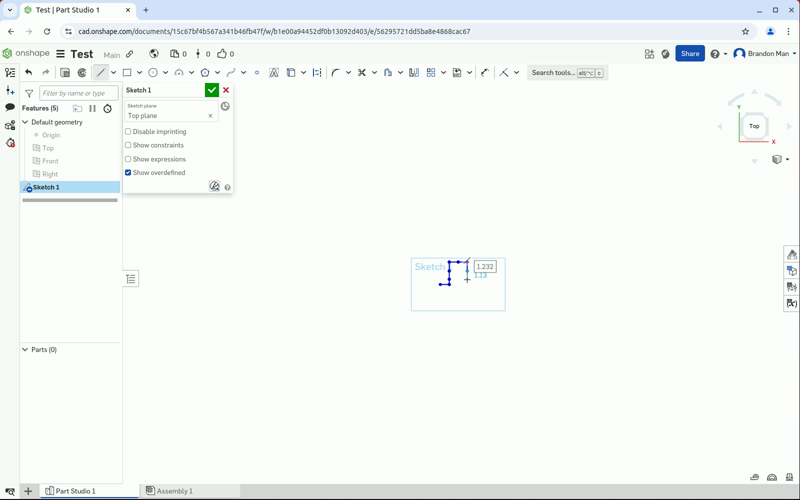
scroll(6)
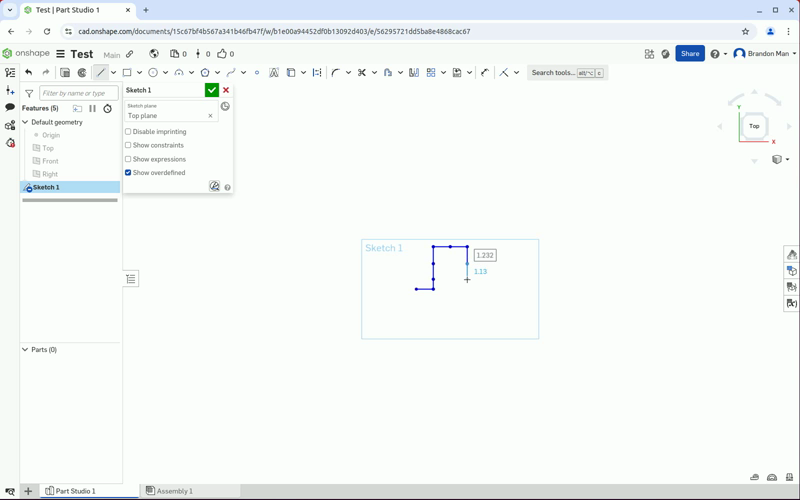
scroll(6)
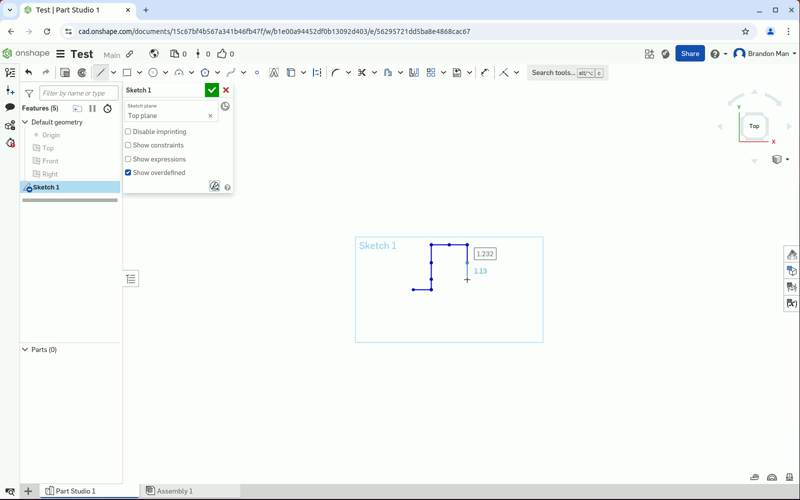
scroll(6)
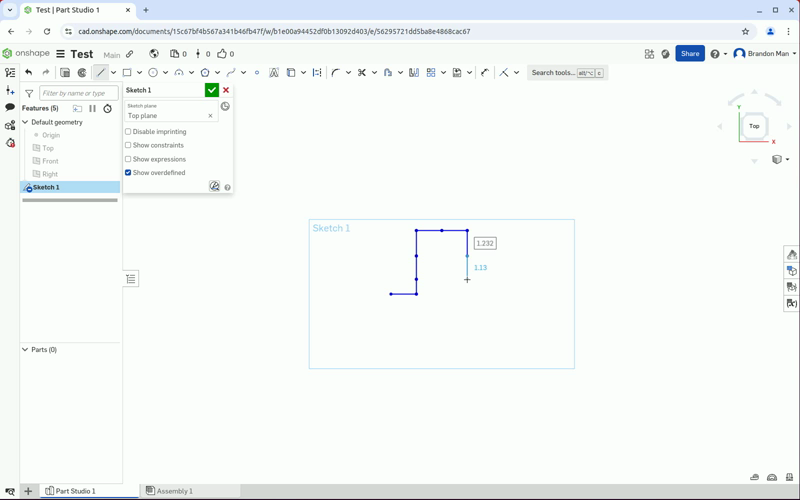
scroll(6)
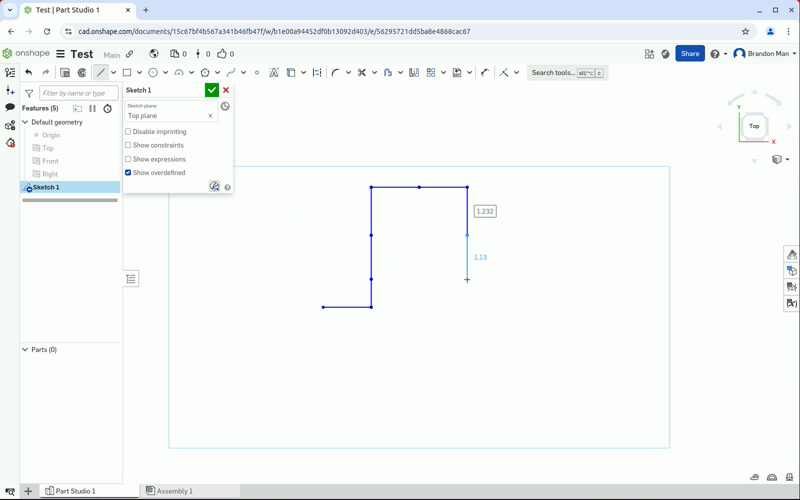
scroll(6)
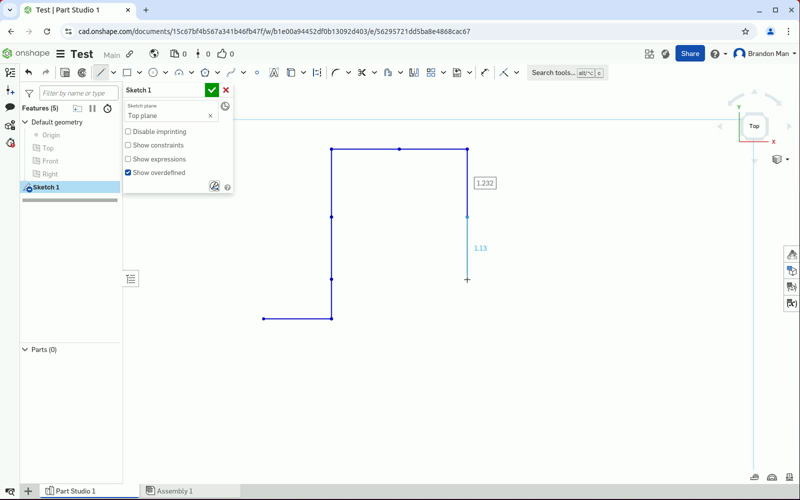
click(467, 279)
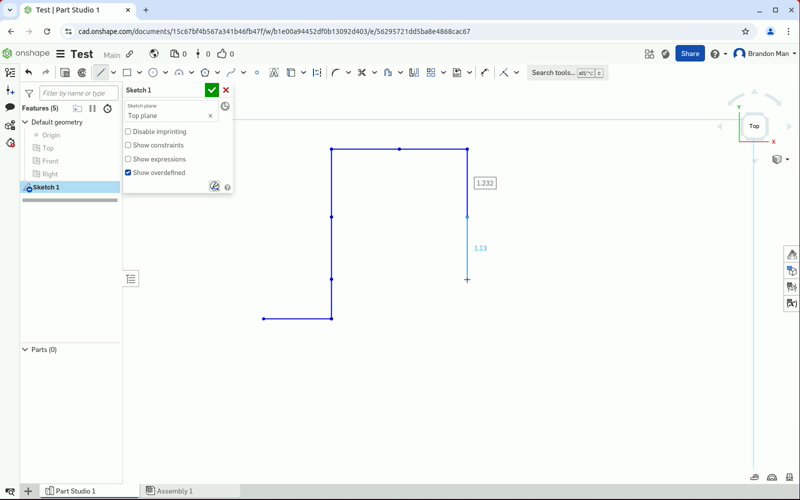
scroll(-6)
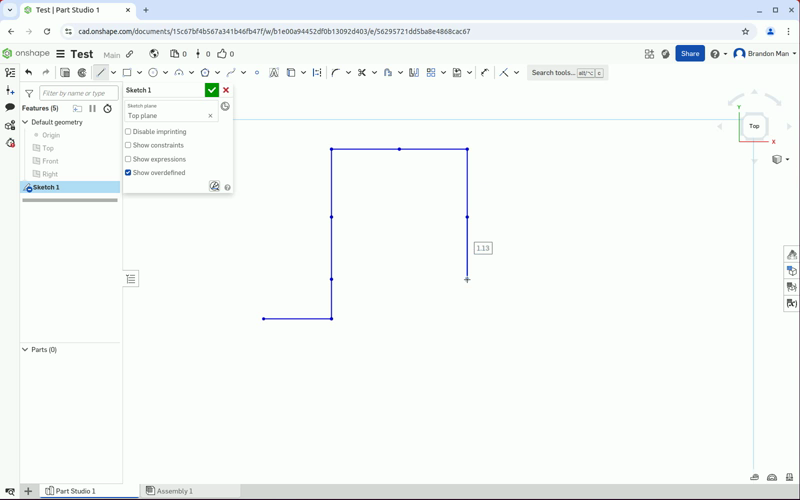
scroll(-6)
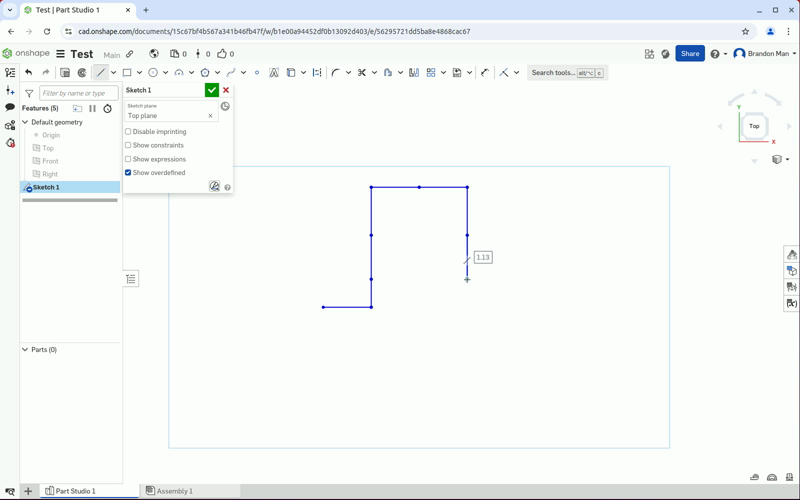
scroll(-6)
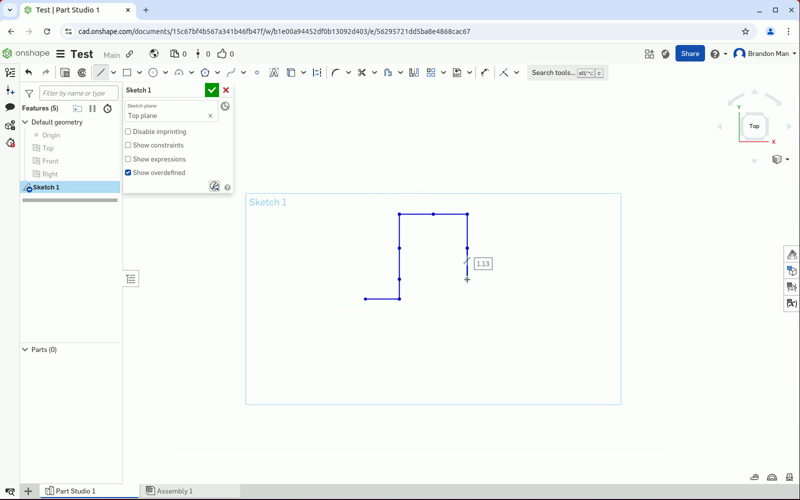
scroll(-6)
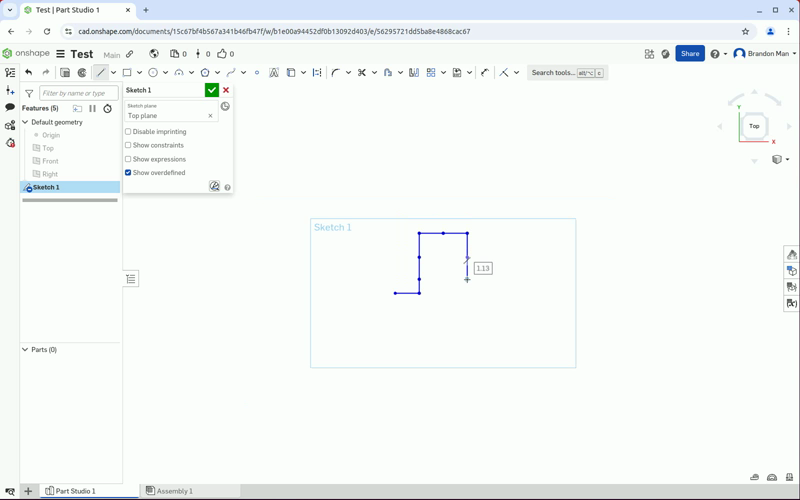
scroll(-6)
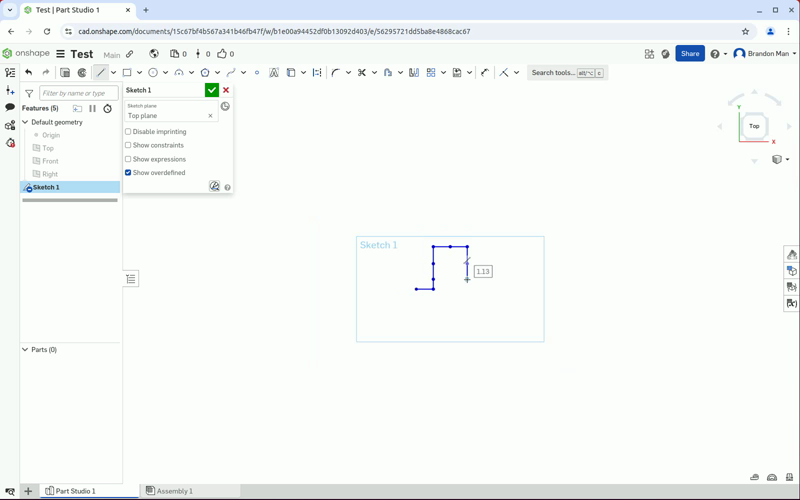
scroll(-6)
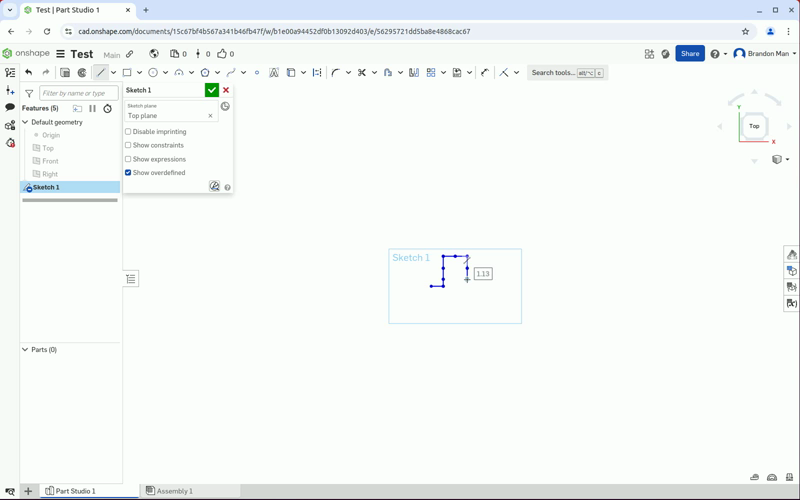
scroll(-6)
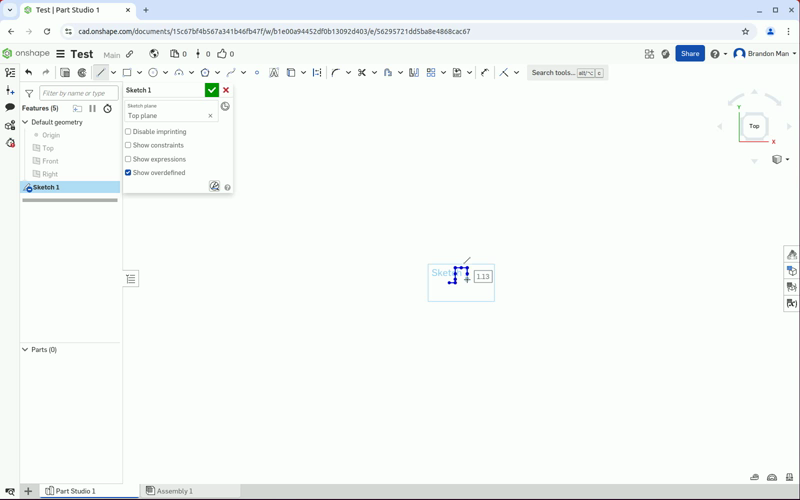
key_up(shift)
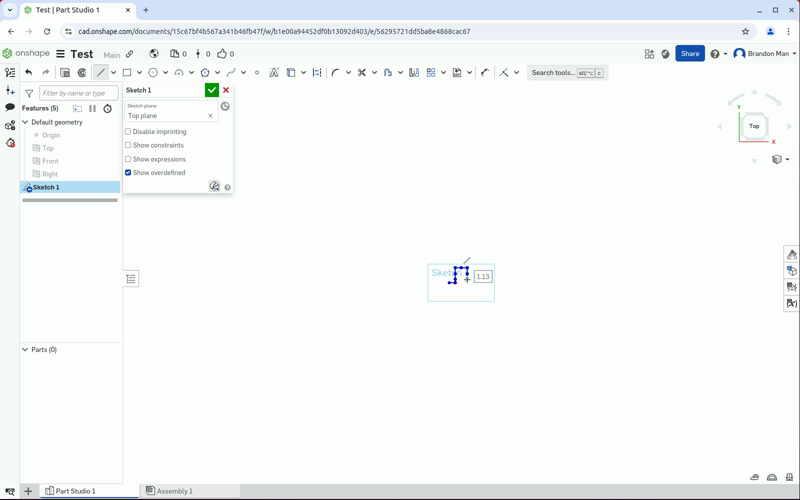
key_down(shift)
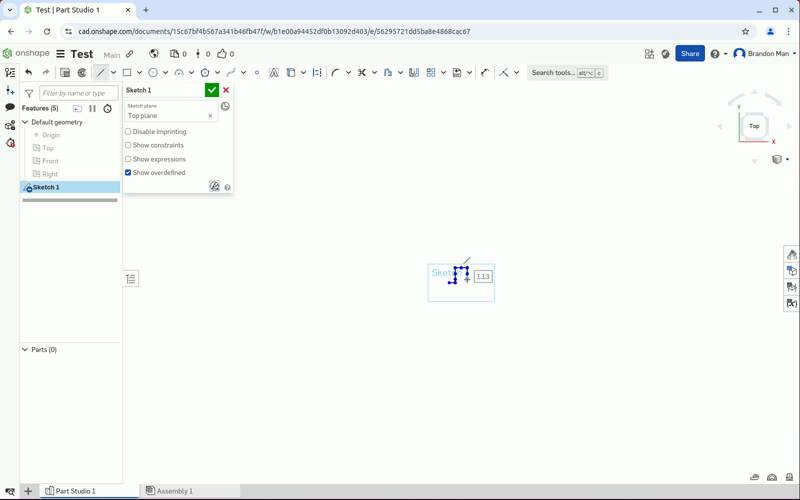
mouse_move(497, 279)
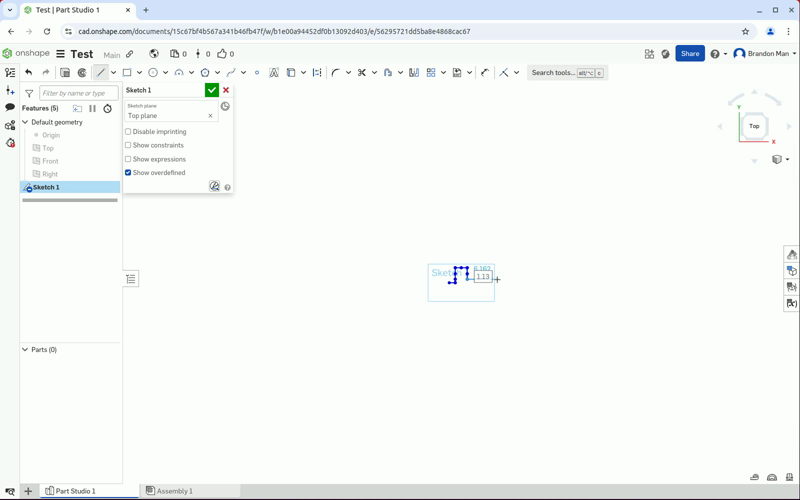
mouse_move(467, 282)
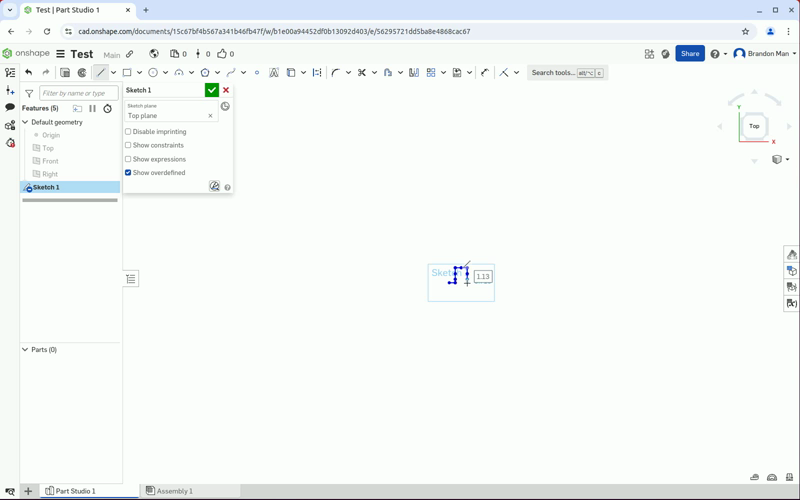
scroll(6)
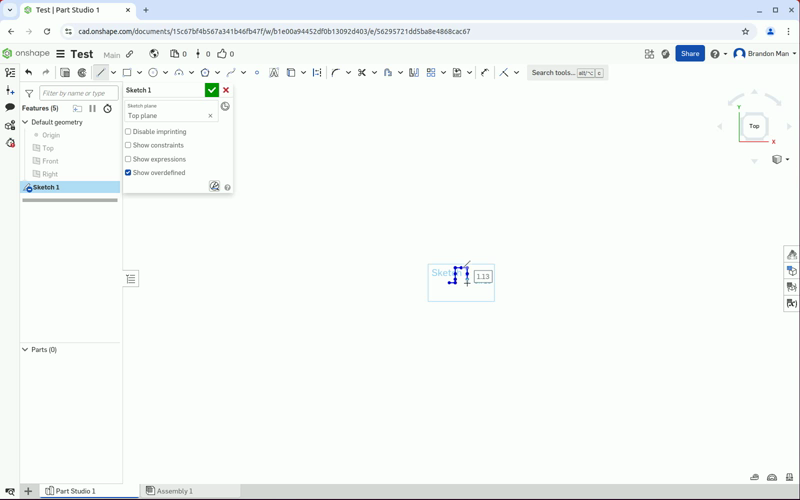
scroll(6)
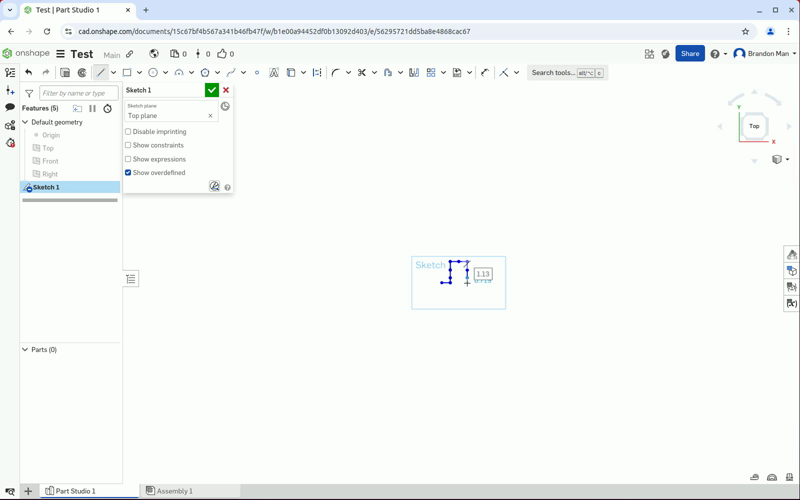
scroll(6)
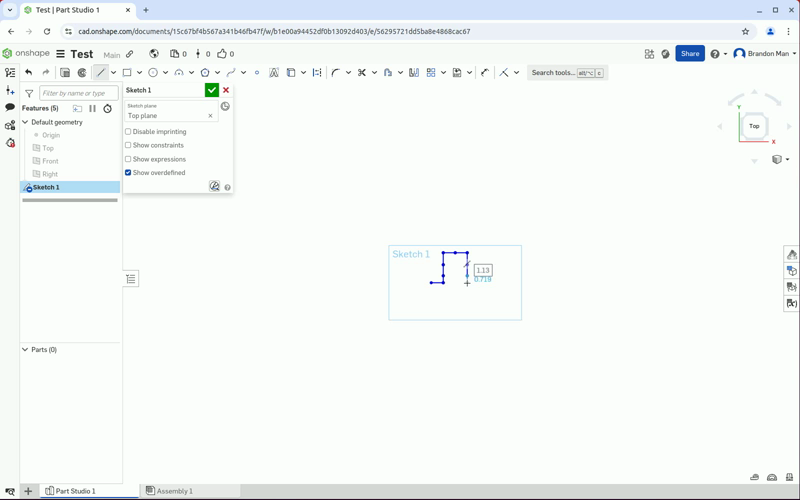
scroll(6)
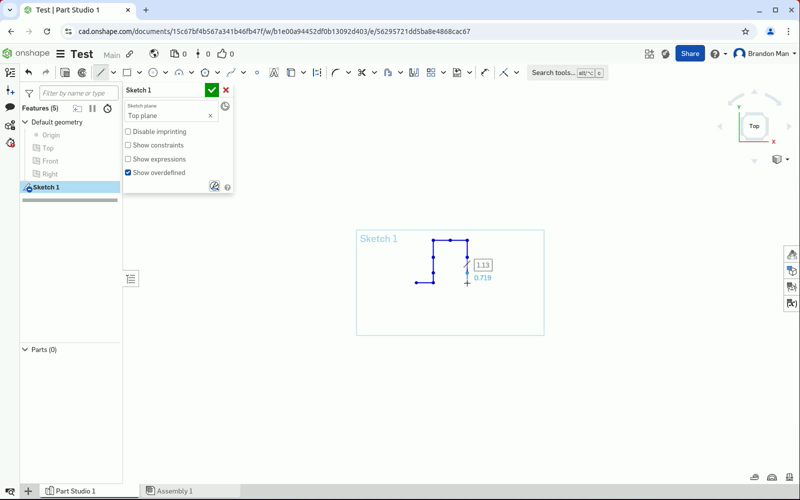
scroll(6)
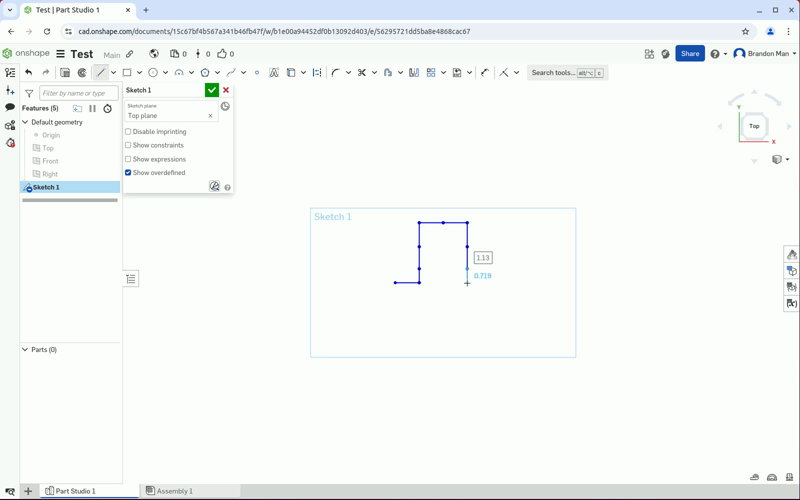
scroll(6)
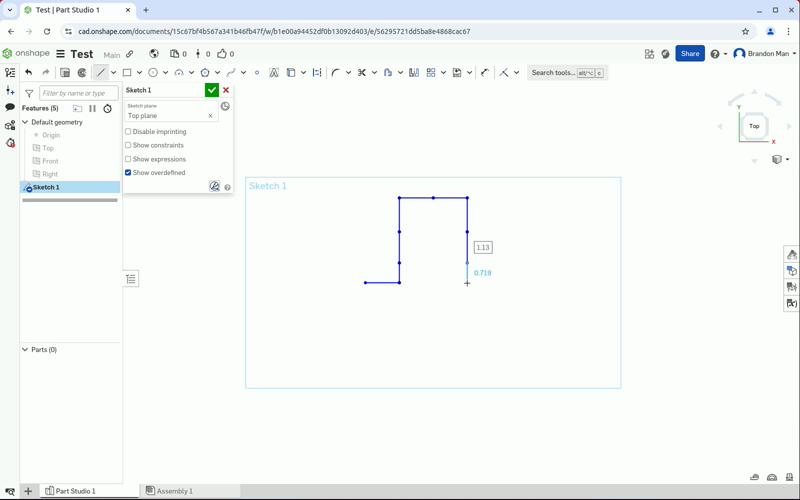
scroll(6)
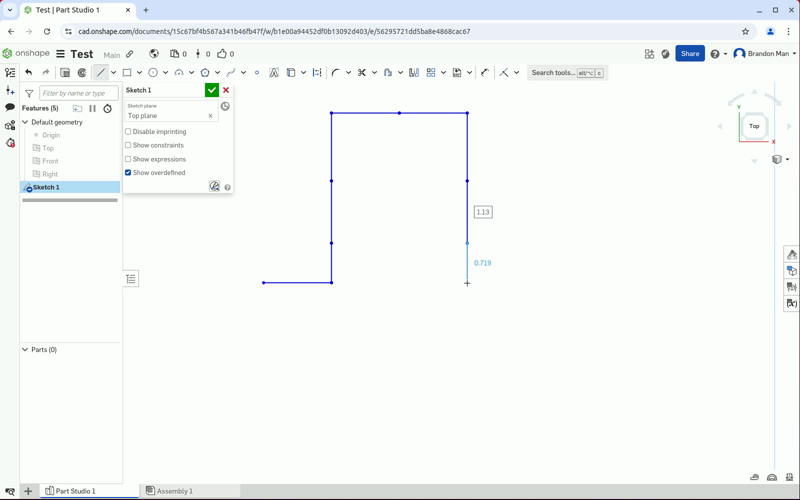
click(467, 282)
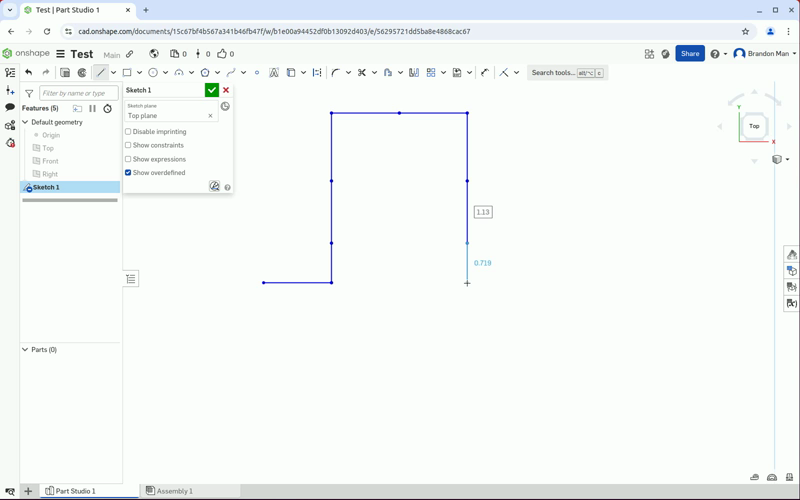
scroll(-6)
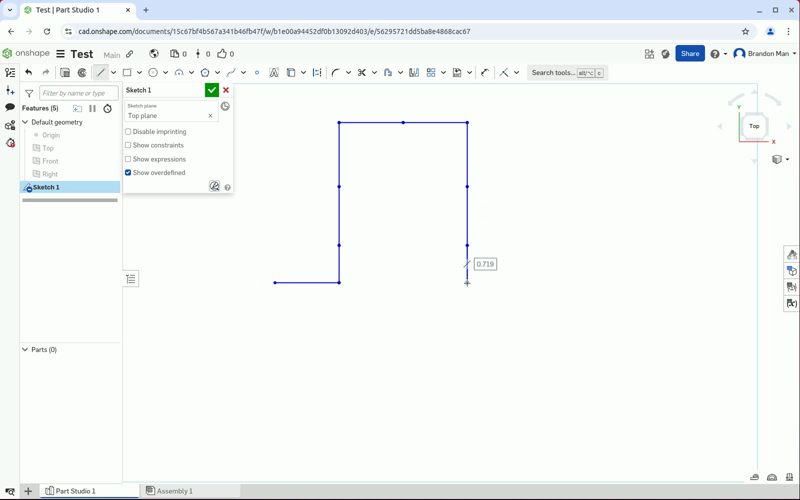
scroll(-6)
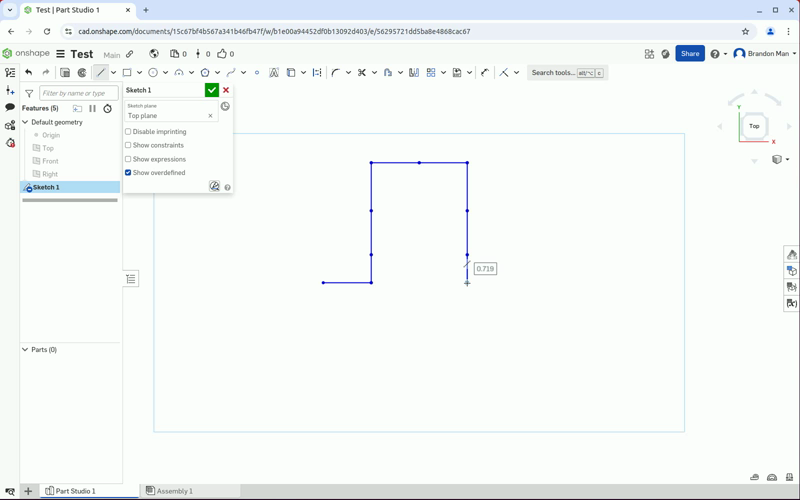
scroll(-6)
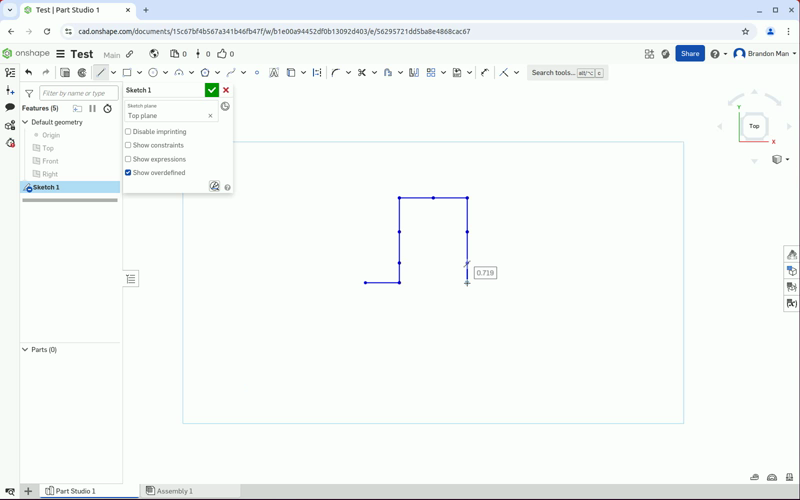
scroll(-6)
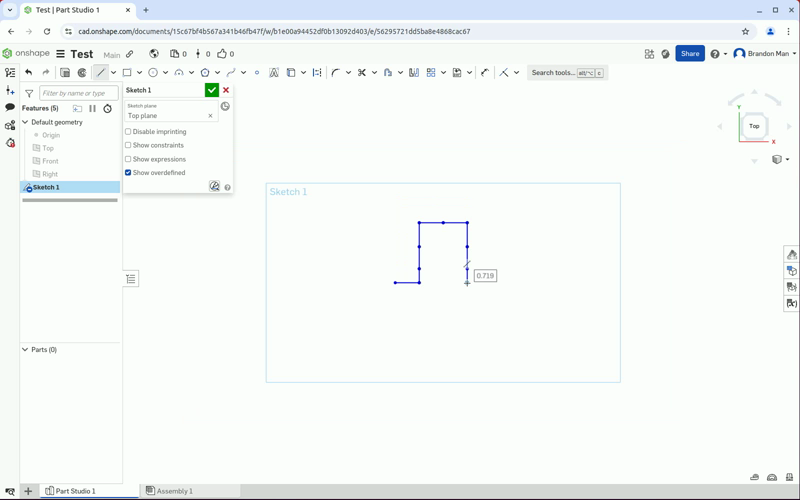
scroll(-6)
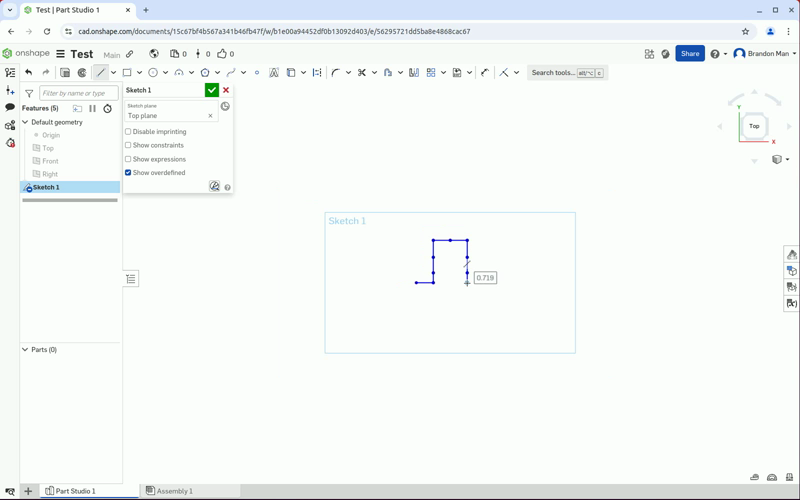
scroll(-6)
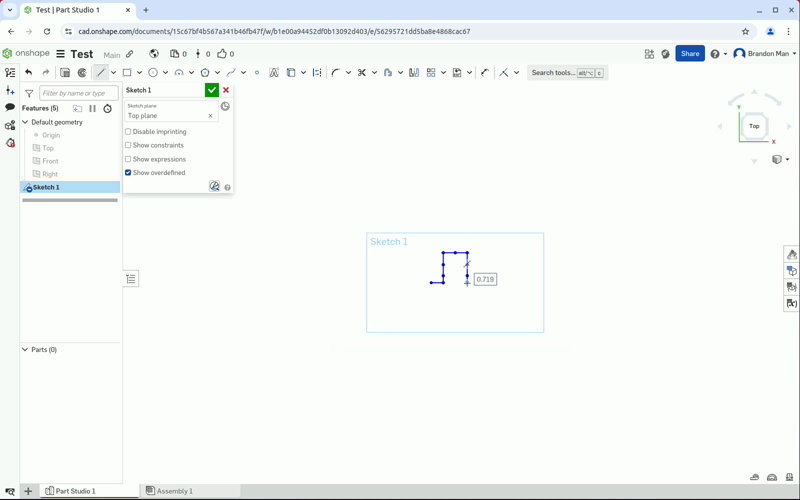
scroll(-6)
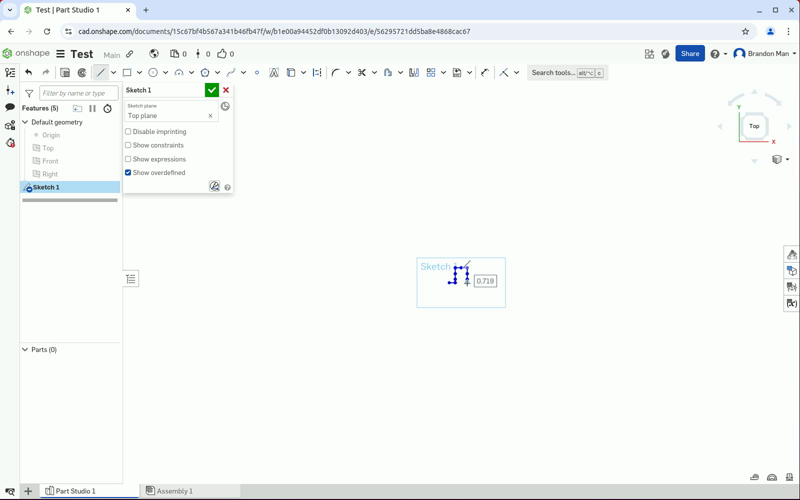
key_up(shift)
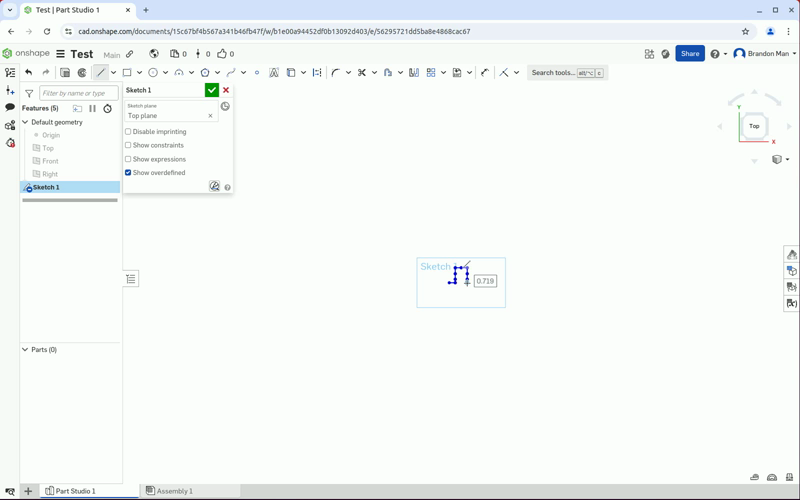
key_down(shift)
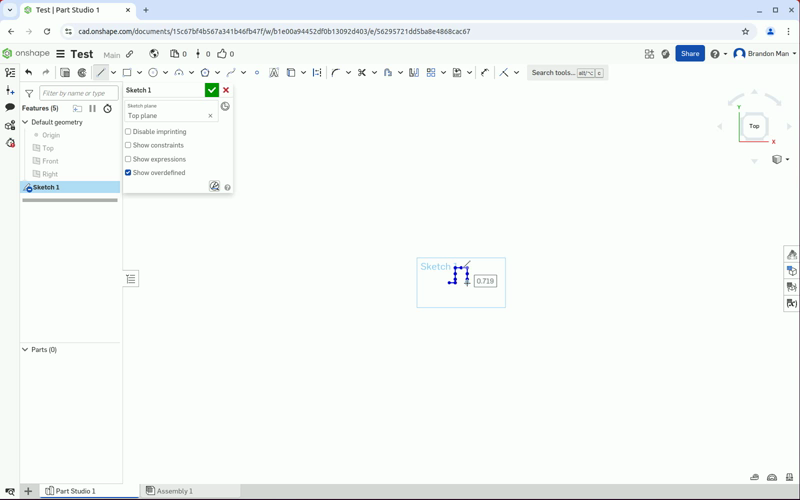
mouse_move(497, 282)
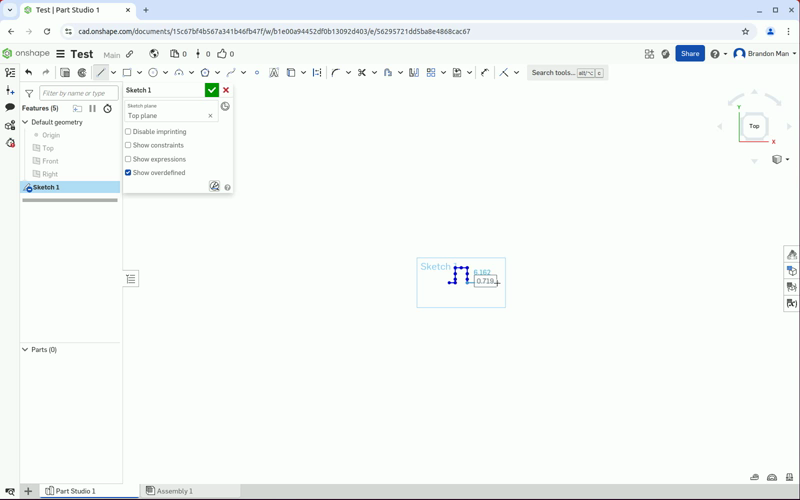
mouse_move(473, 282)
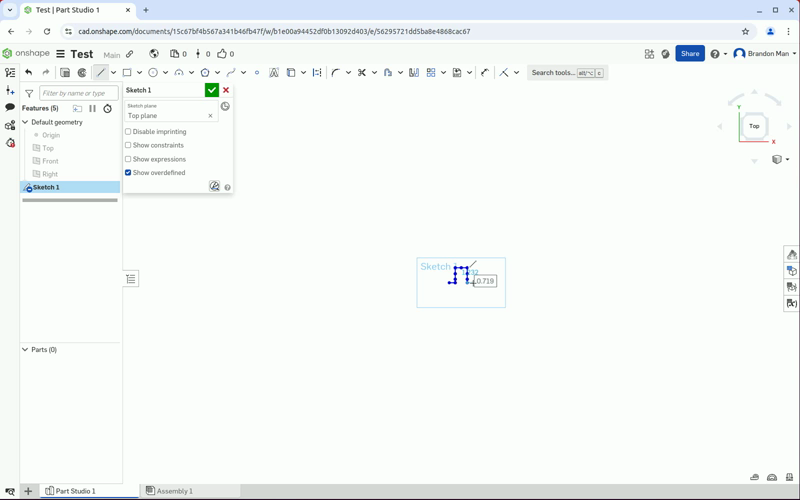
scroll(6)
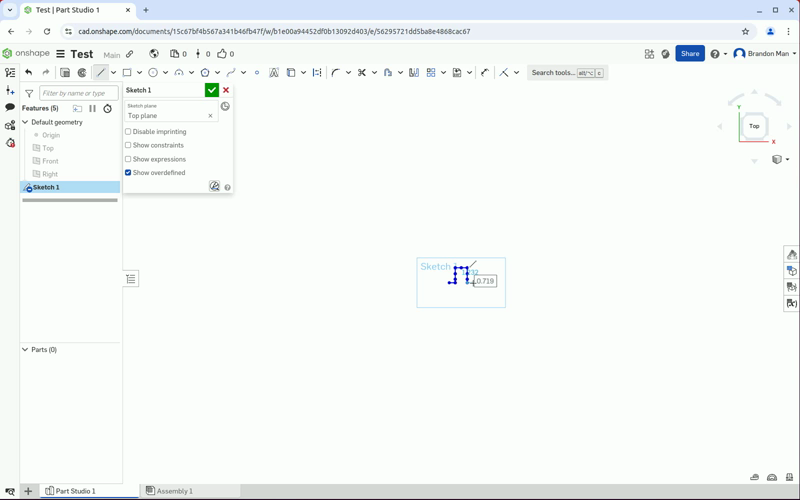
scroll(6)
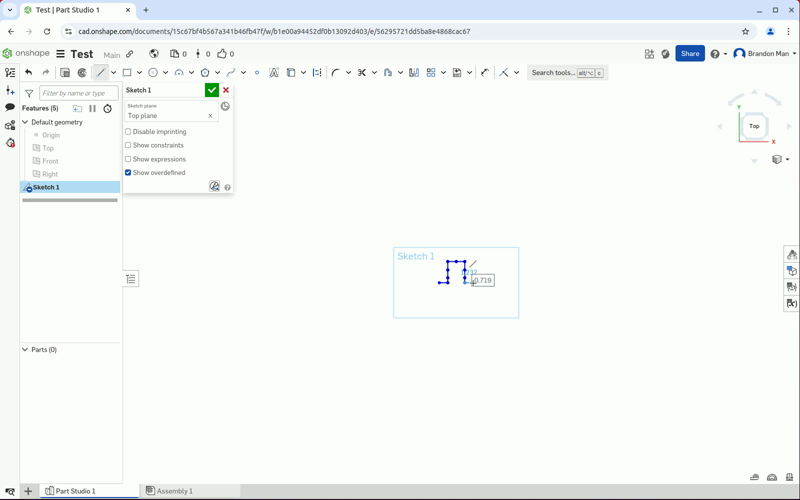
scroll(6)
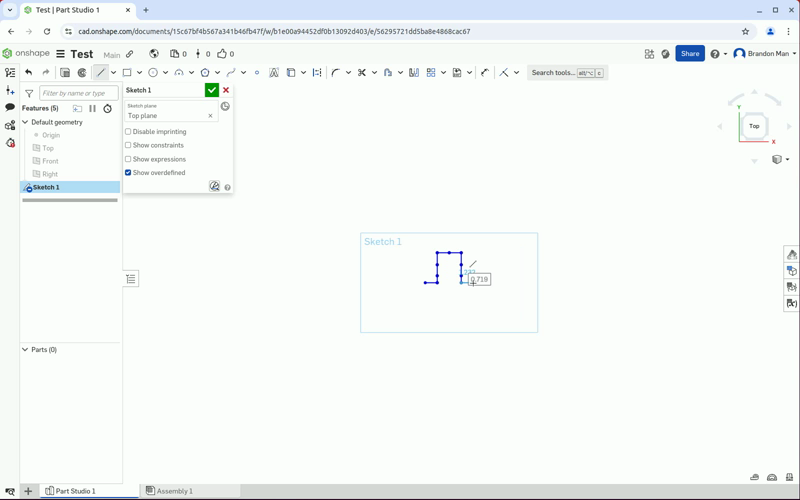
scroll(6)
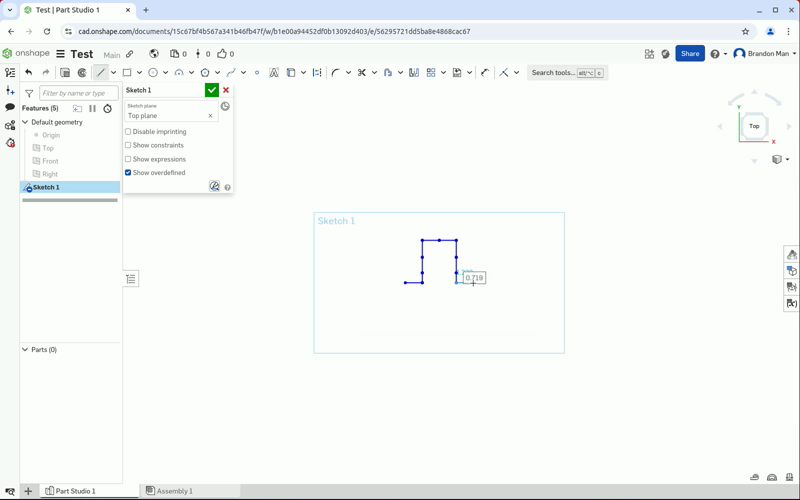
scroll(6)
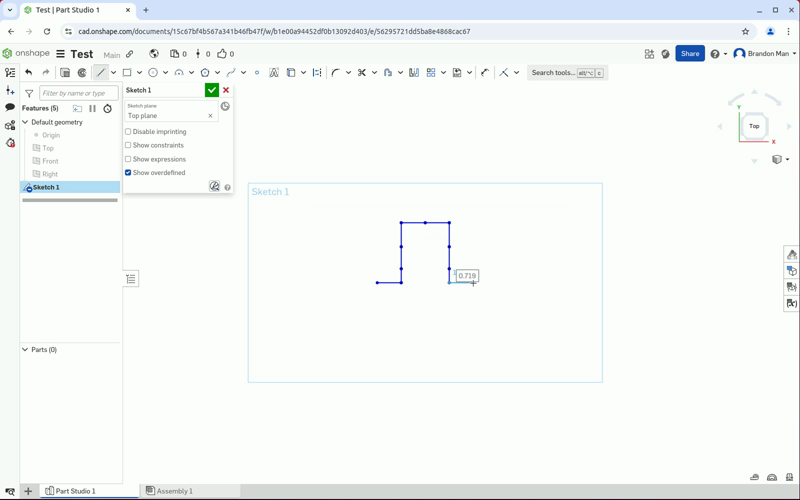
scroll(6)
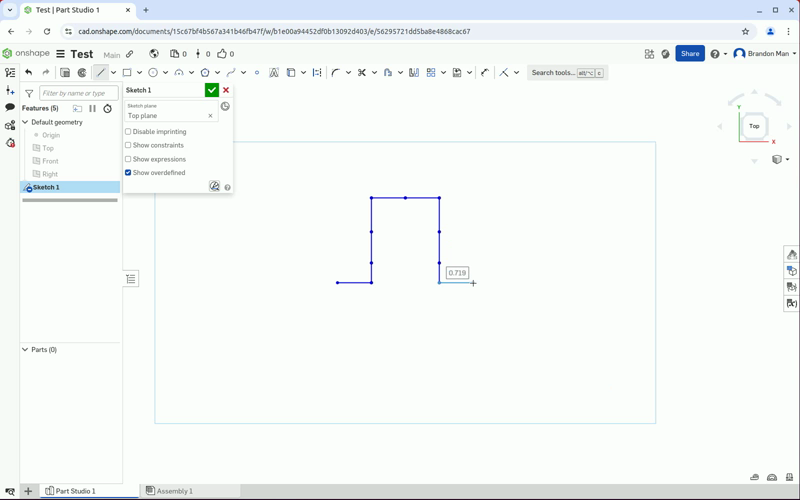
scroll(6)
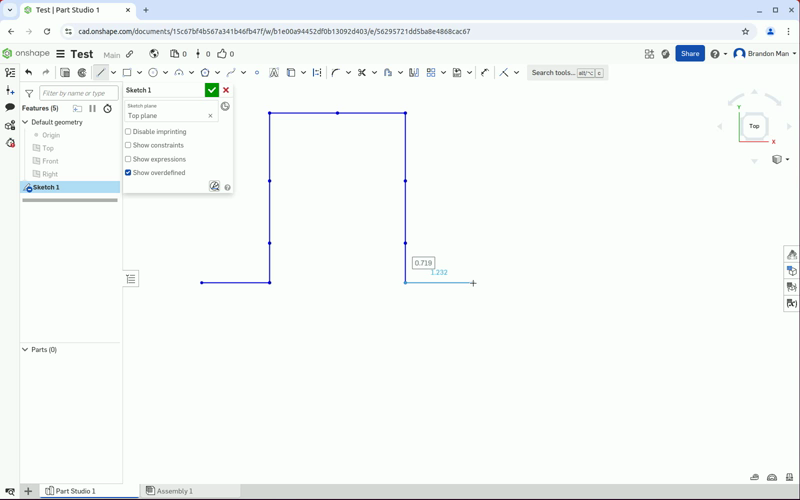
click(473, 282)
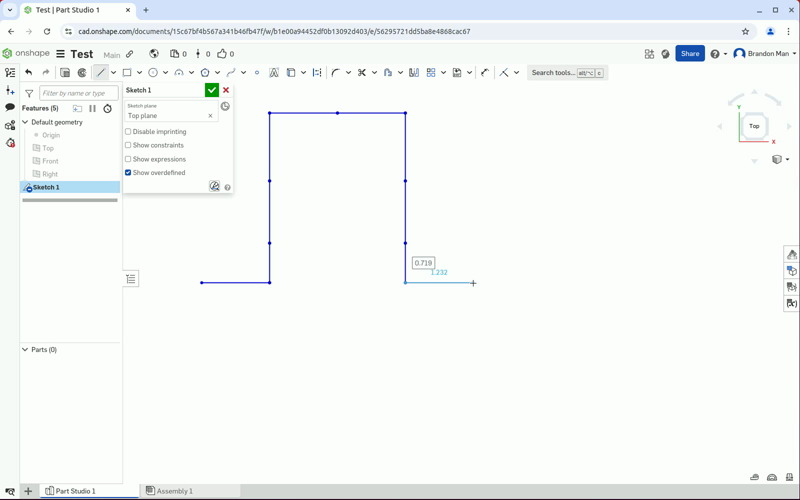
scroll(-6)
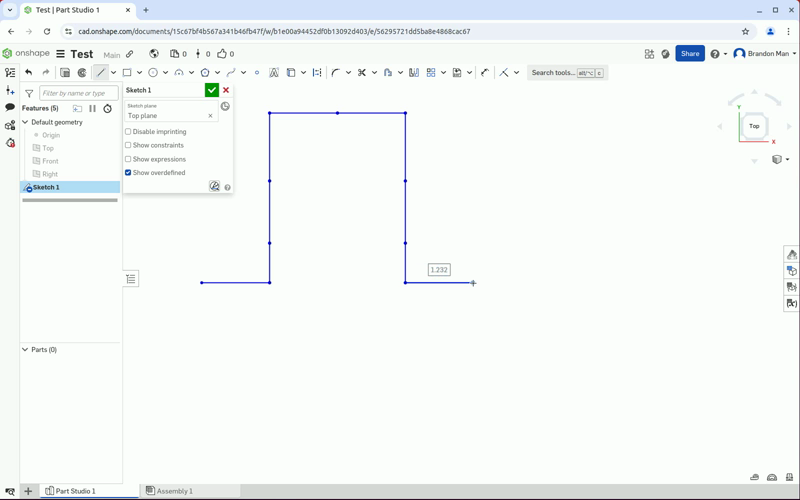
scroll(-6)
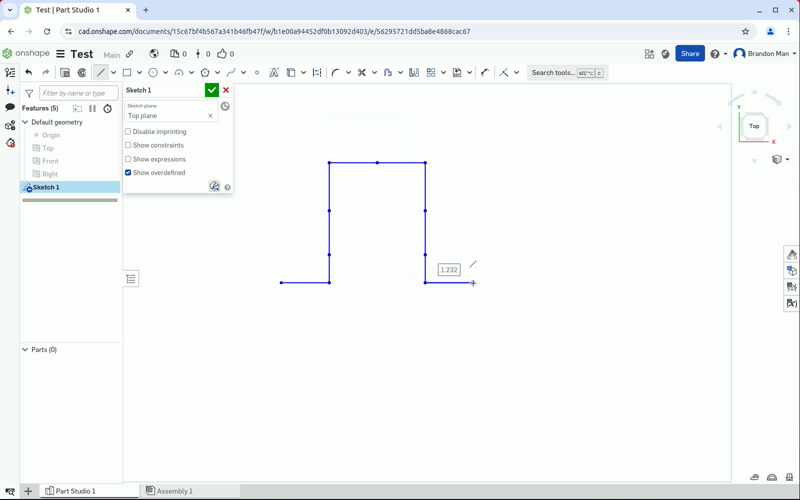
scroll(-6)
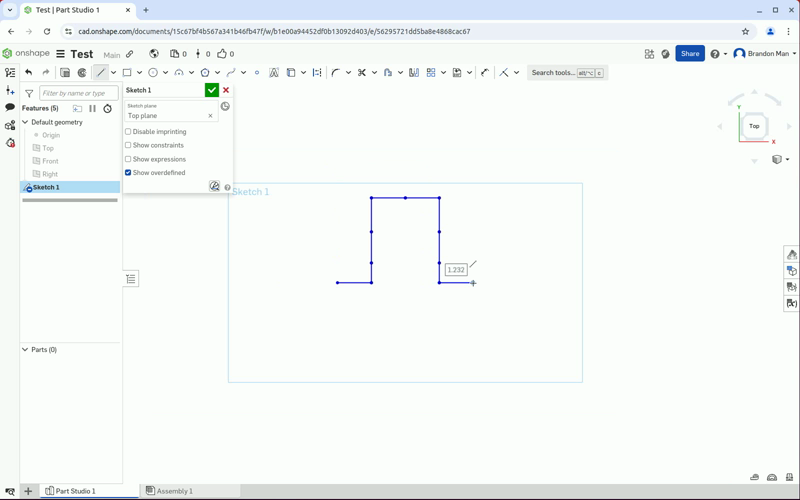
scroll(-6)
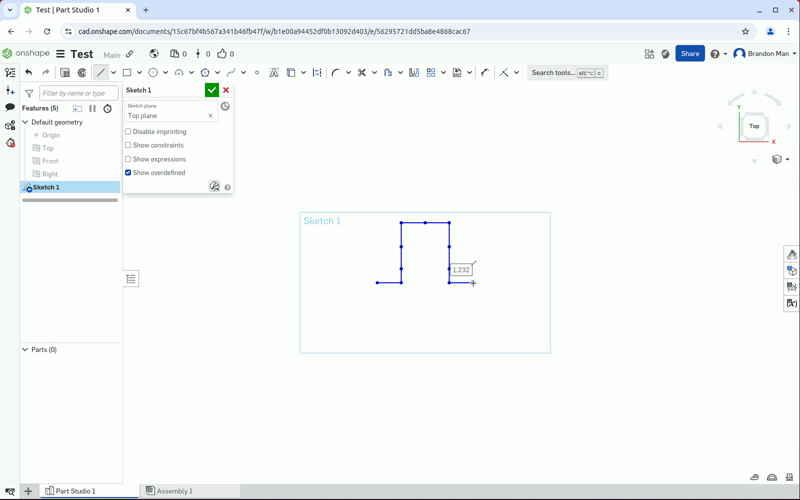
scroll(-6)
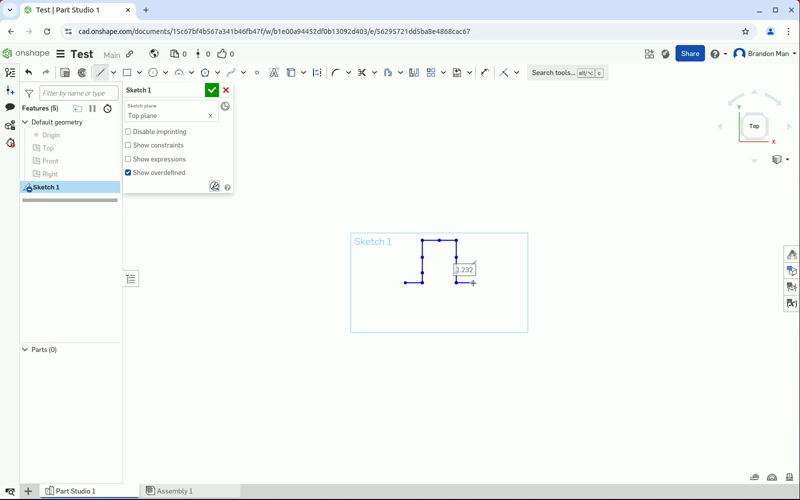
scroll(-6)
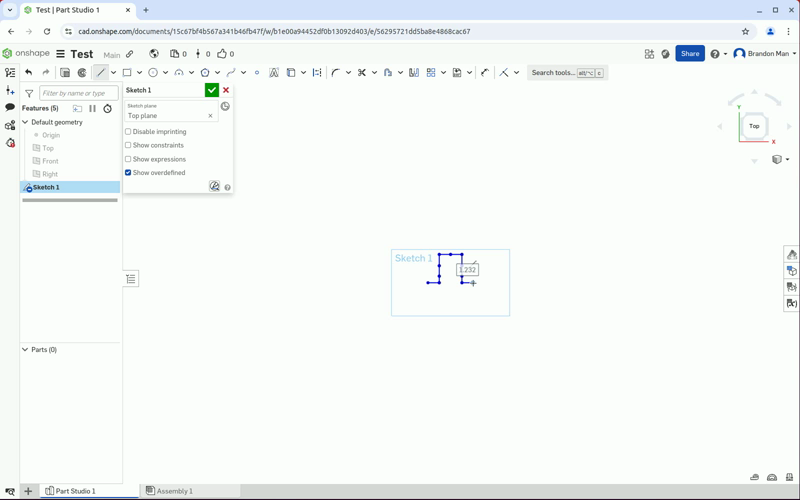
scroll(-6)
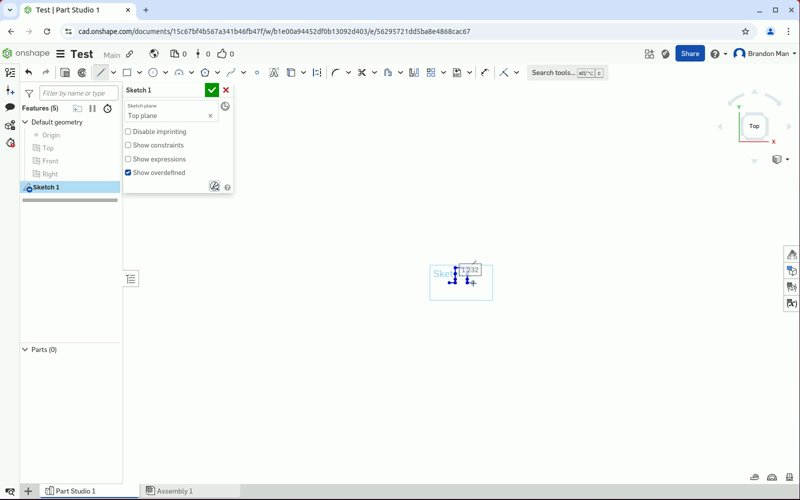
key_up(shift)
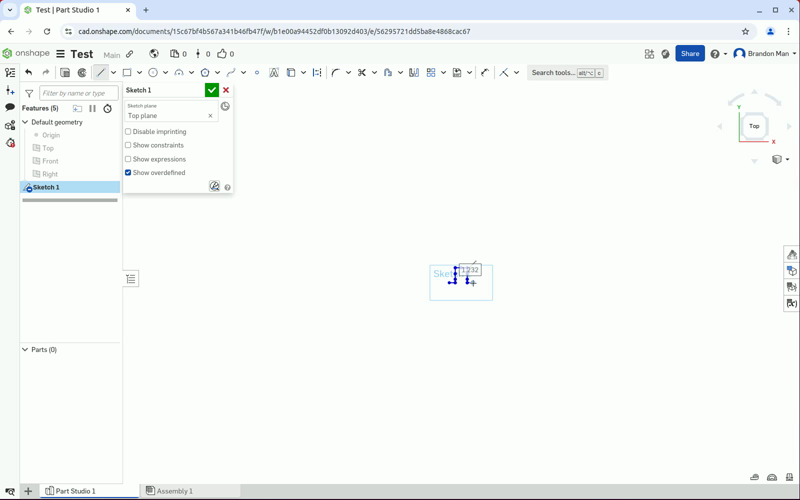
key_down(shift)
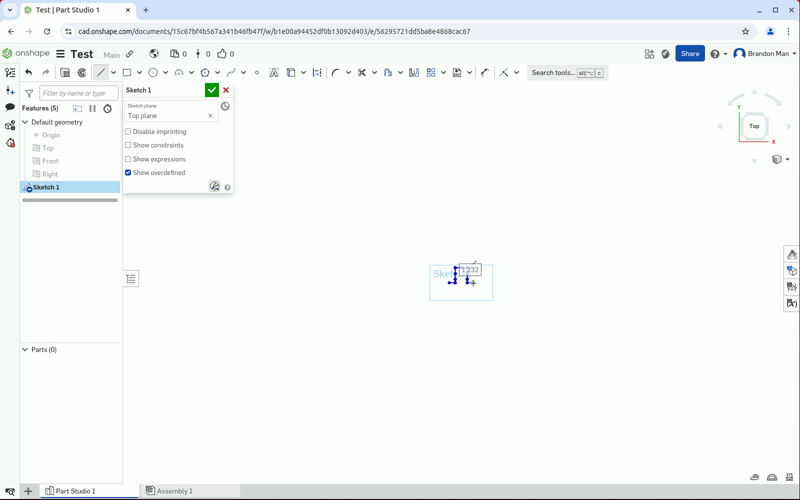
mouse_move(503, 282)
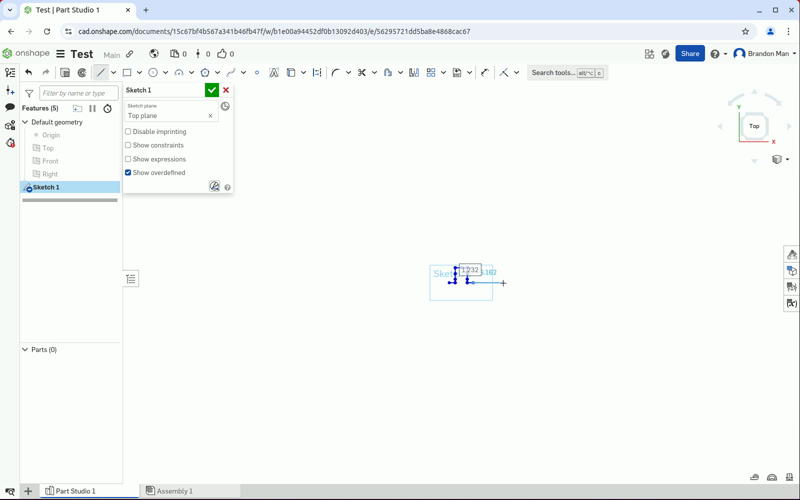
mouse_move(473, 261)
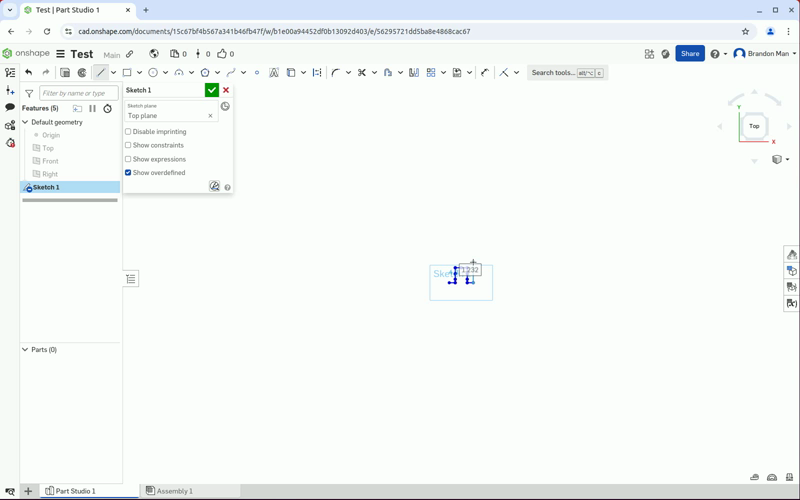
click(473, 261)
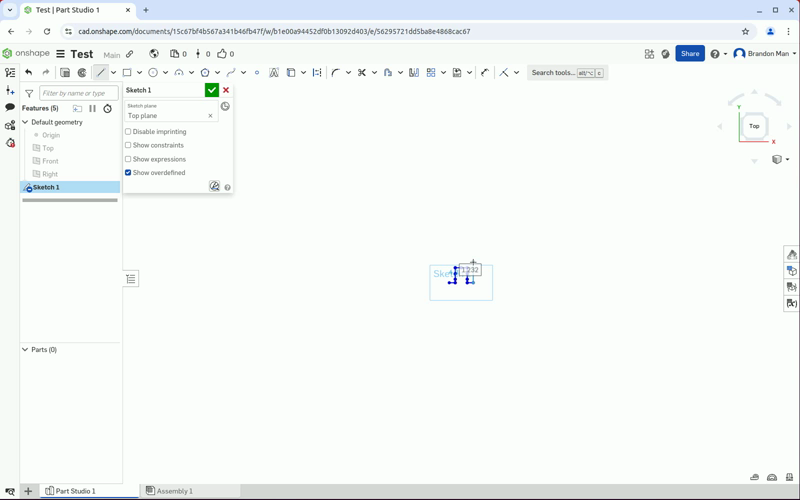
key_up(shift)
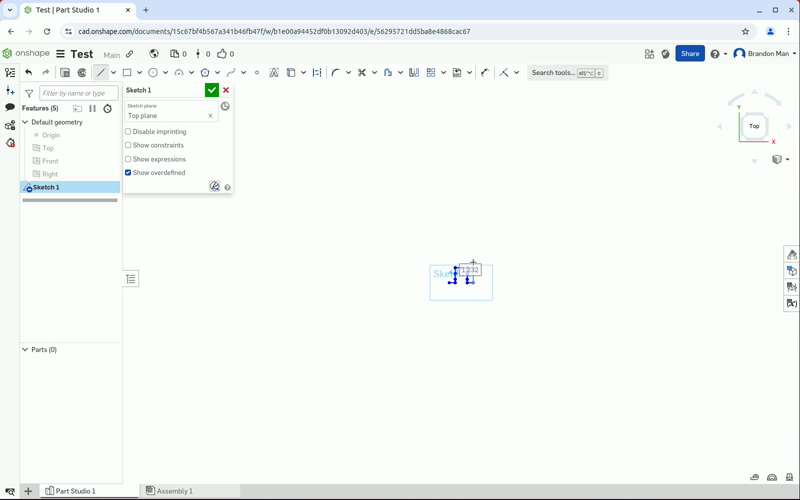
key_down(shift)
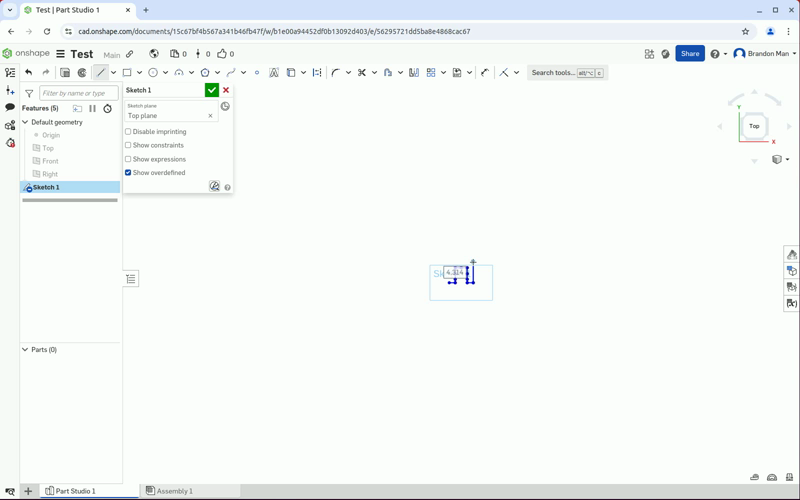
mouse_move(503, 261)
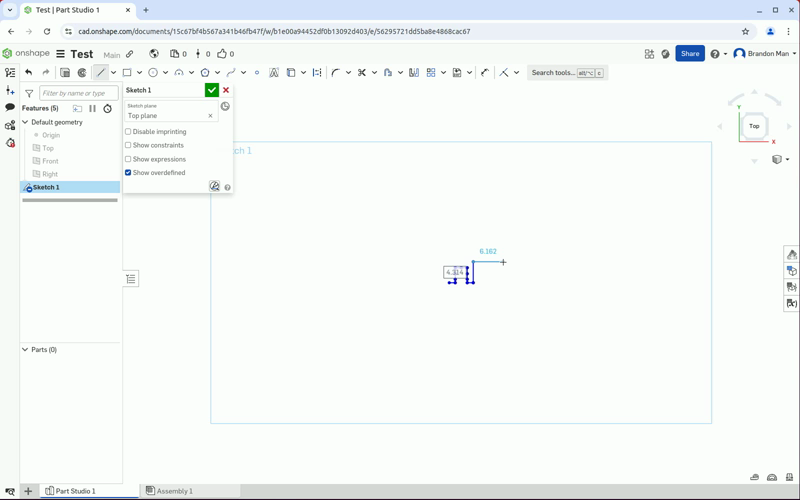
mouse_move(449, 261)
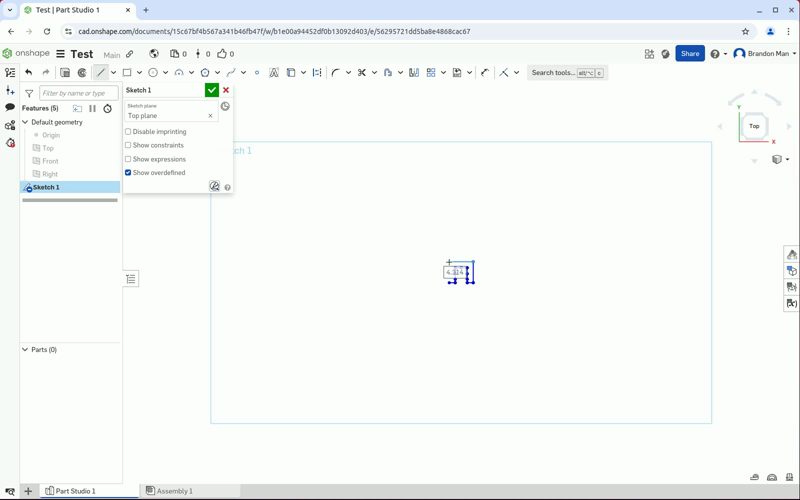
click(449, 261)
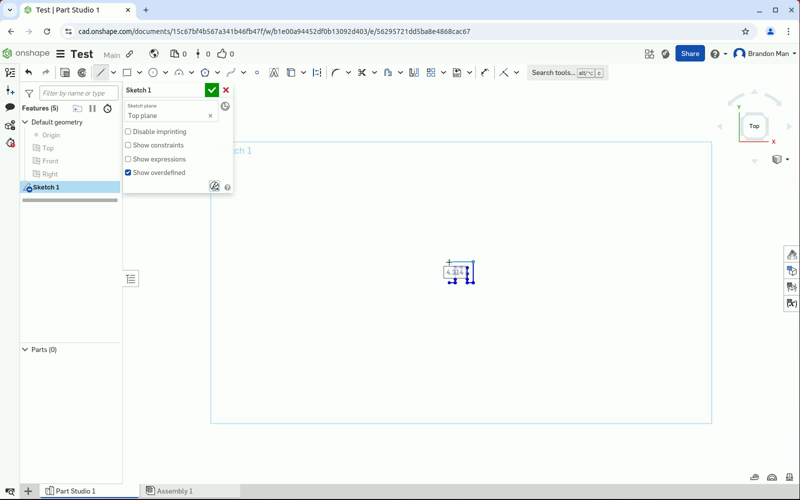
key_up(shift)
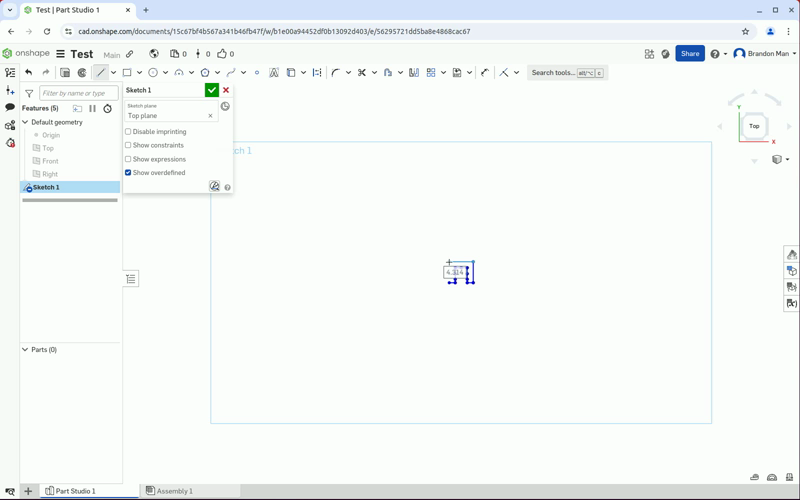
mouse_move(479, 261)
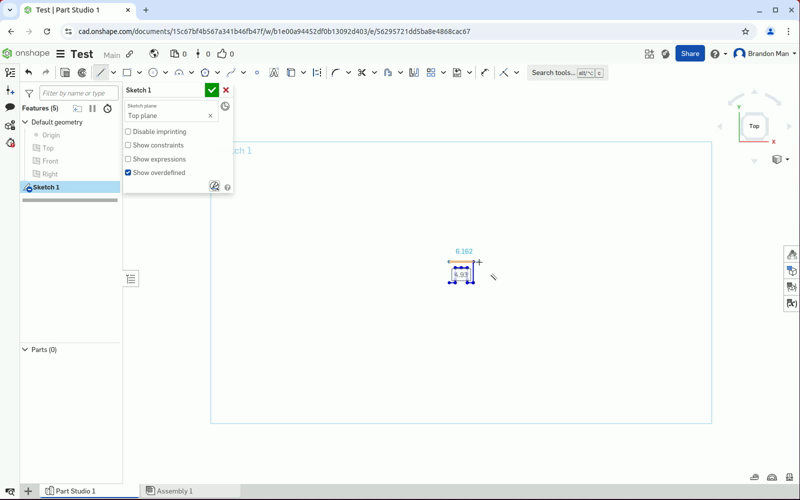
key_down(shift)
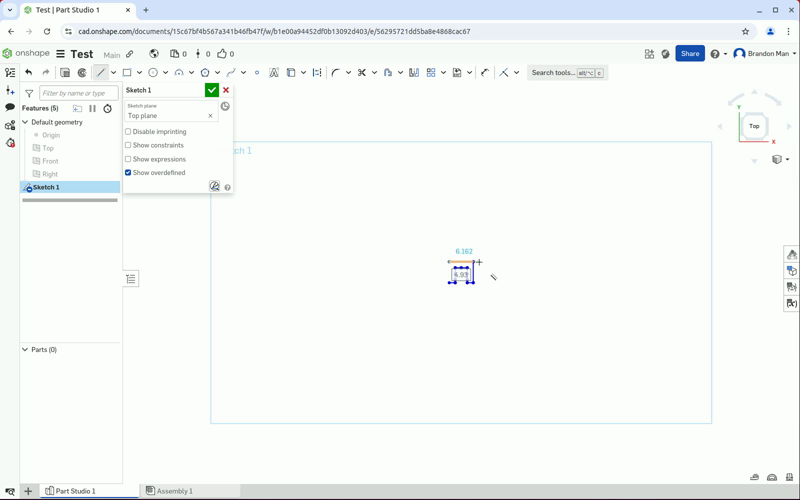
mouse_move(449, 282)
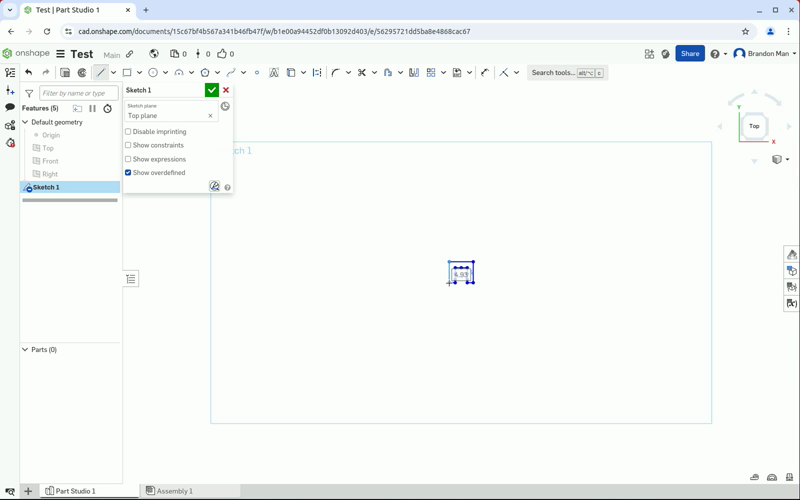
key_up(shift)
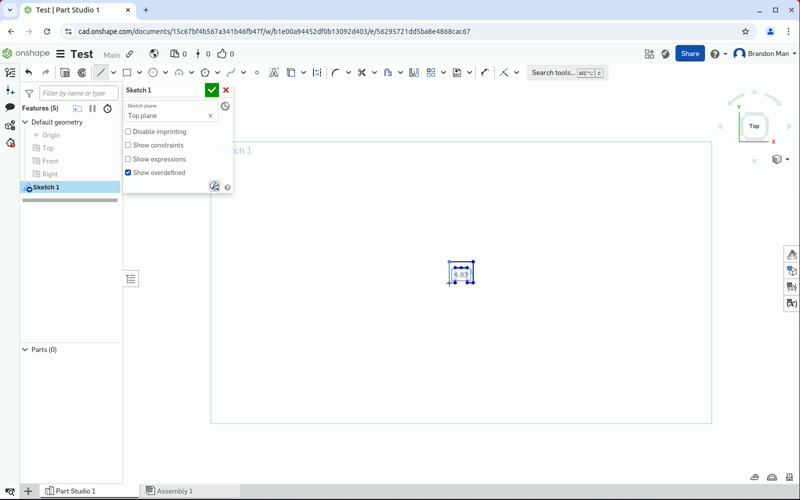
click(449, 282)
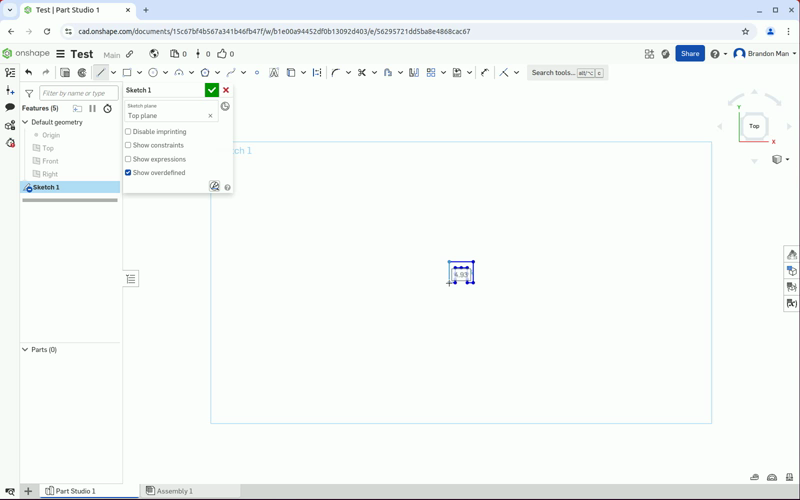
key(esc)
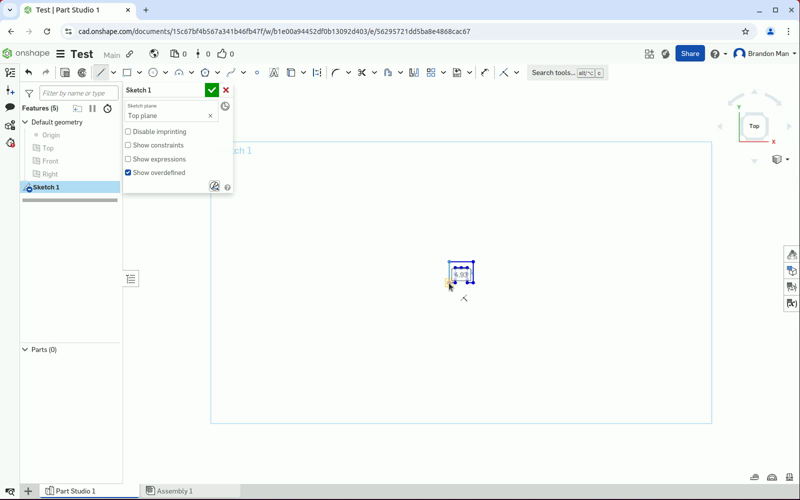
mouse_move(472, 271)
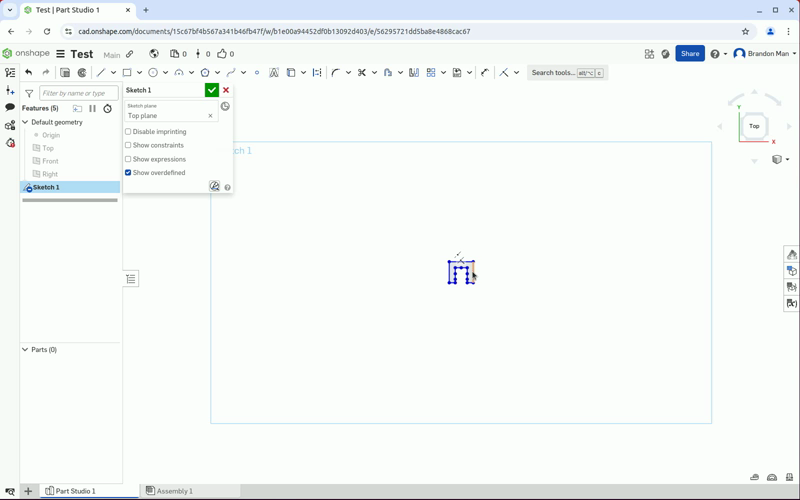
scroll(6)
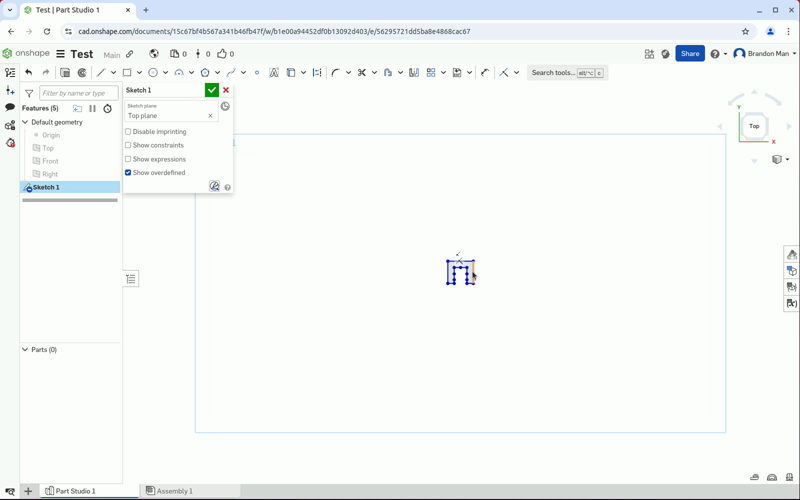
scroll(6)
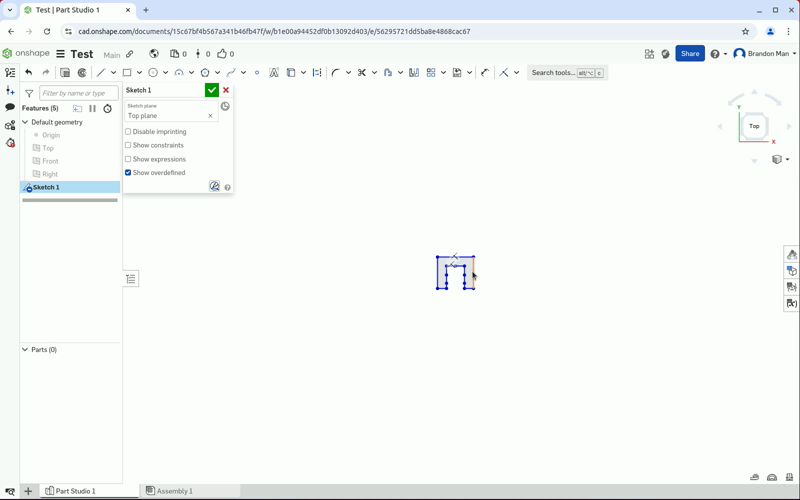
scroll(6)
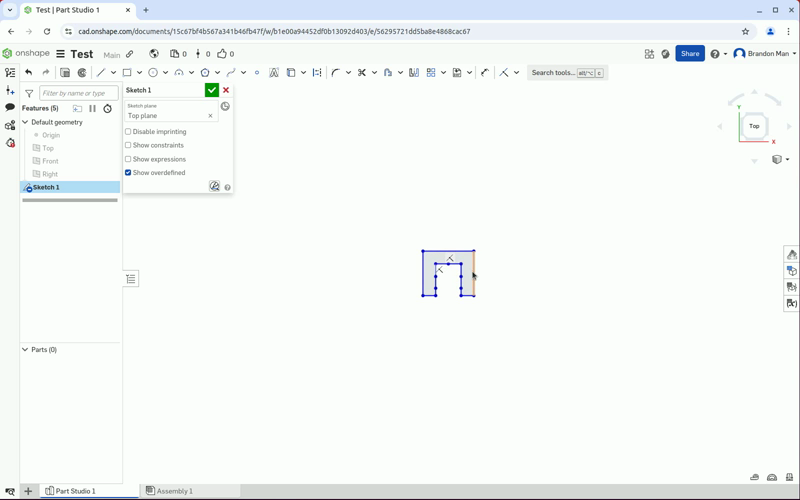
scroll(6)
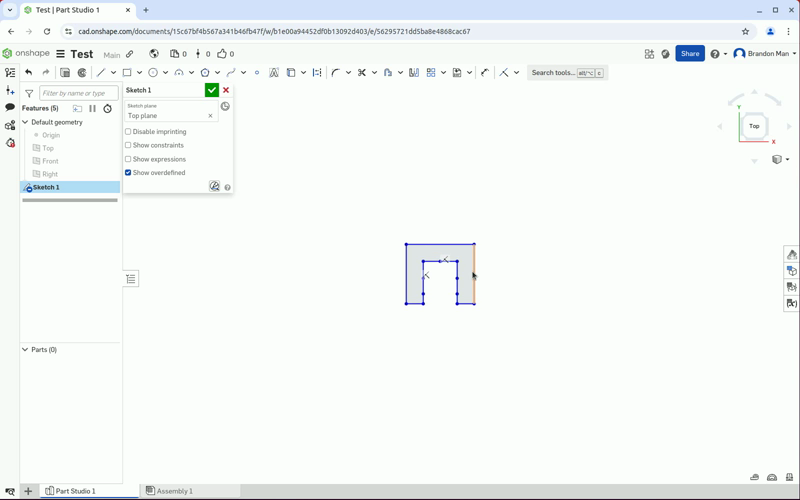
scroll(6)
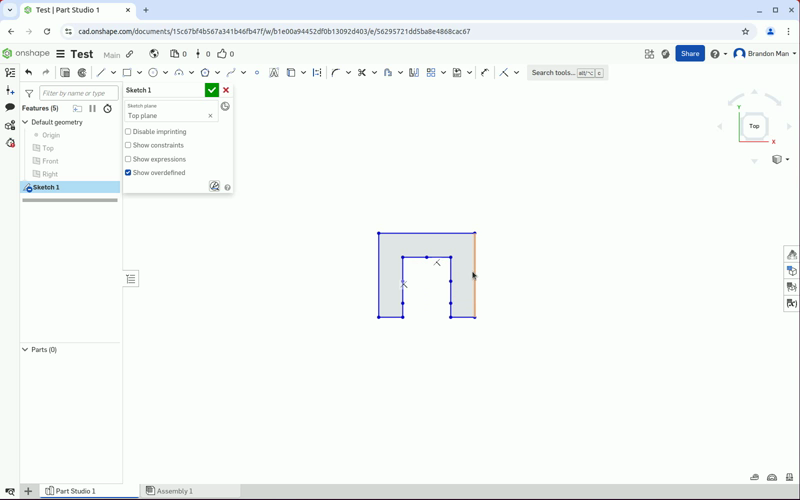
scroll(6)
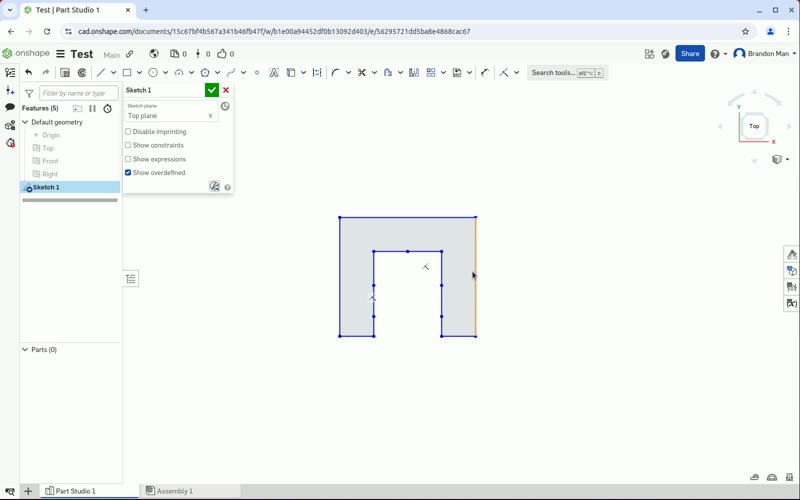
scroll(6)
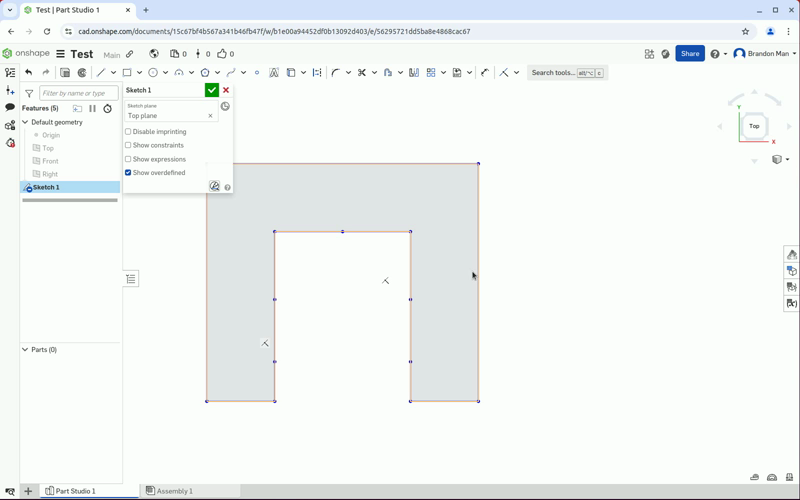
click(472, 271)
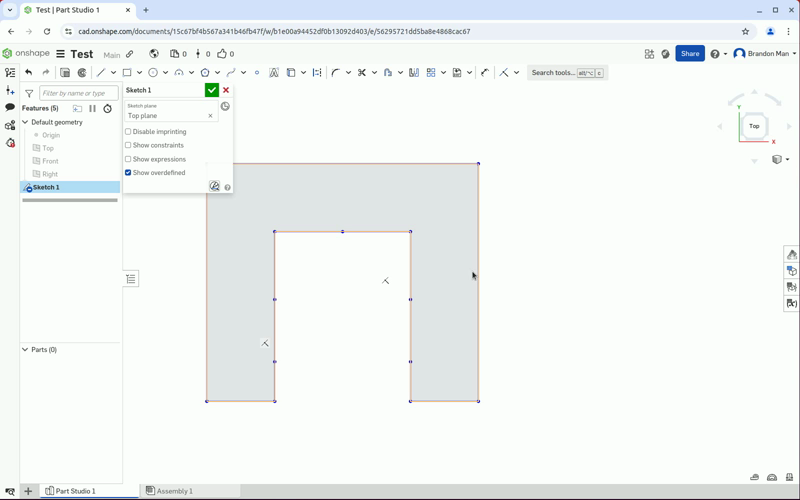
scroll(-6)
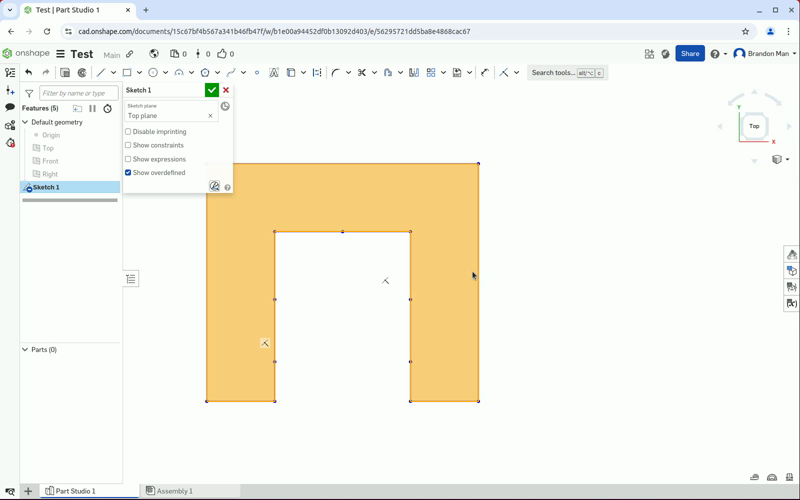
scroll(-6)
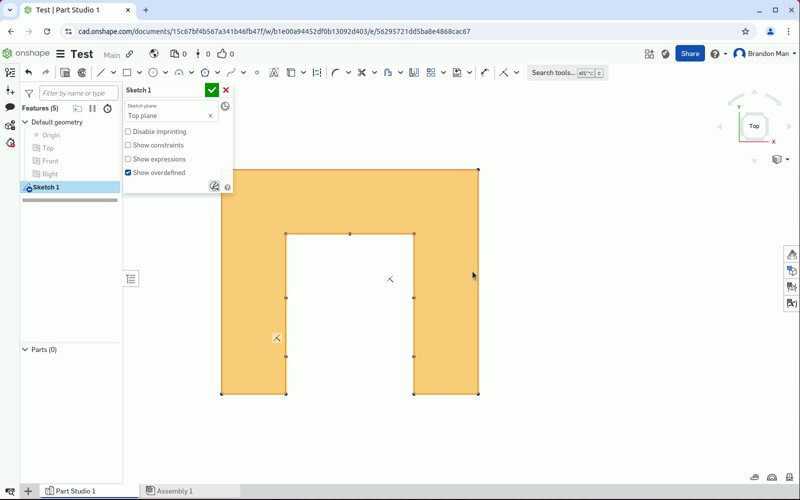
scroll(-6)
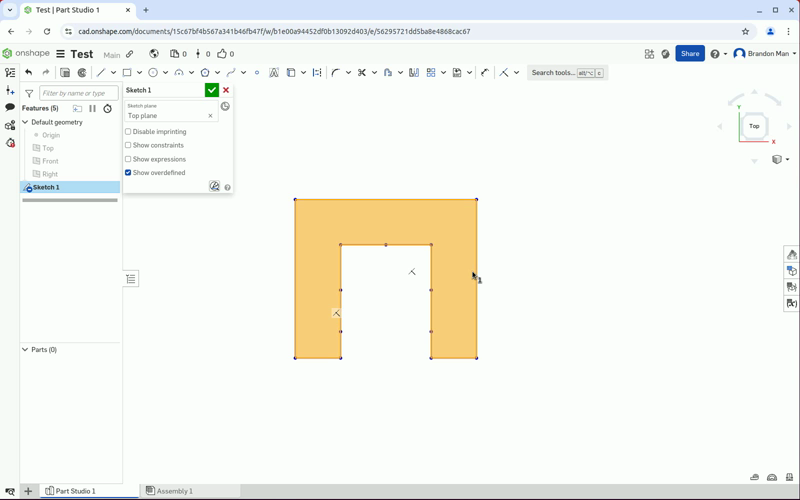
scroll(-6)
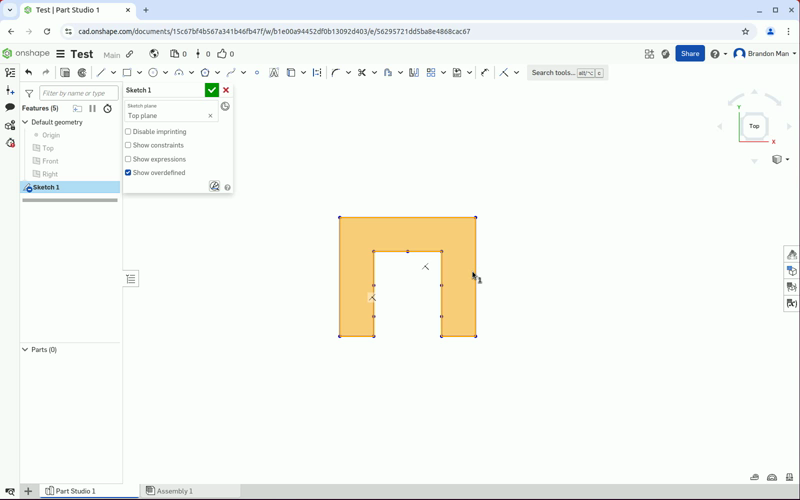
scroll(-6)
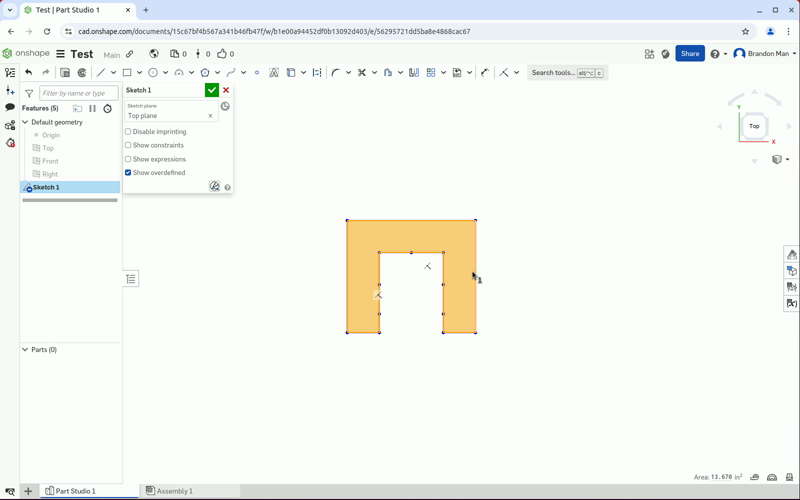
scroll(-6)
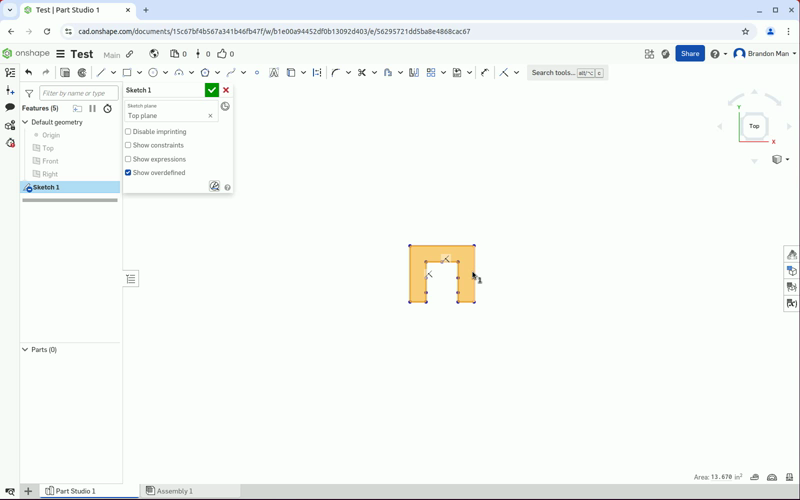
scroll(-6)
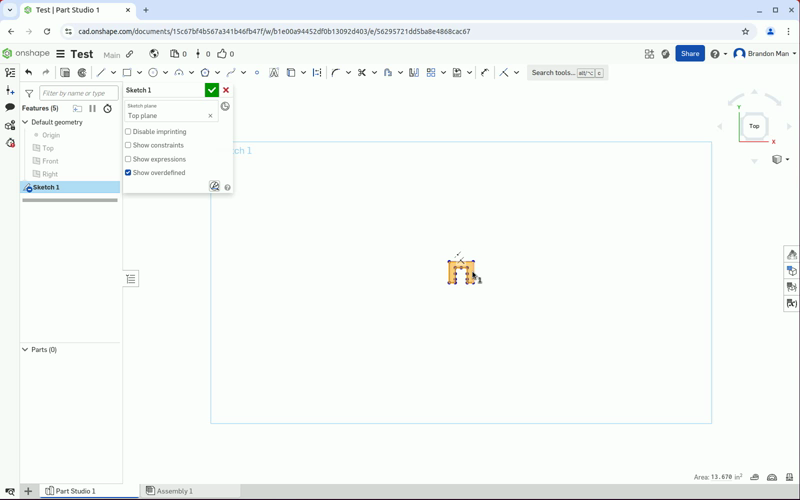
mouse_move(73, 352)
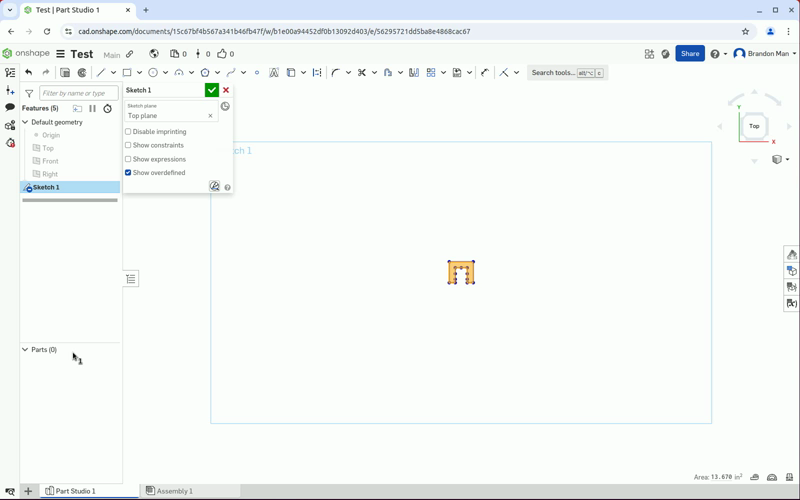
key(shift+y)
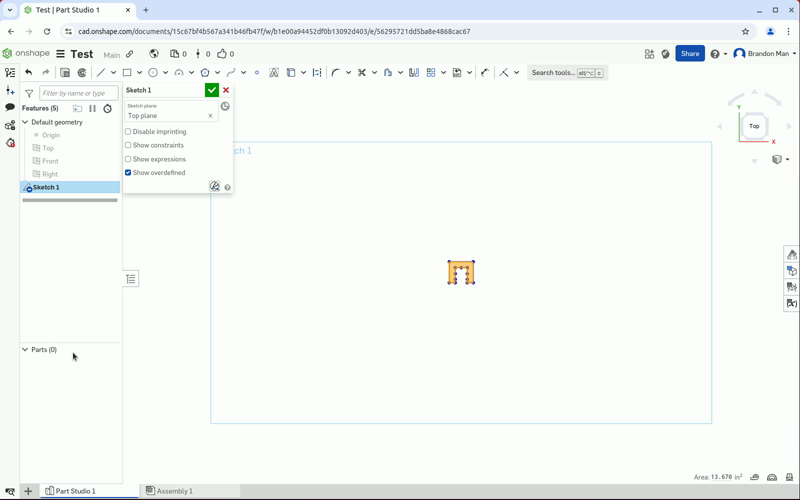
key(shift+e)
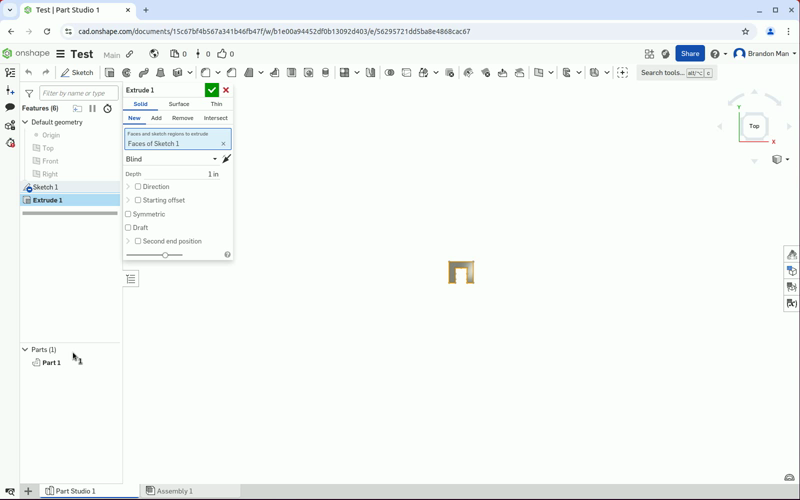
mouse_move(143, 106)
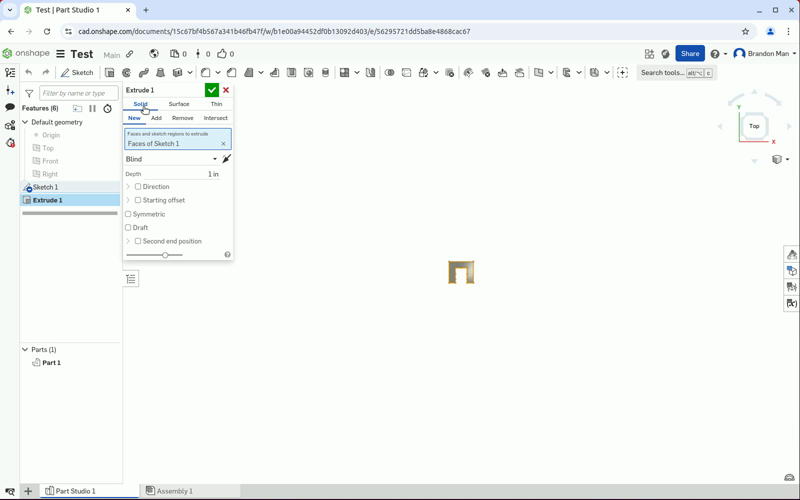
click(143, 106)
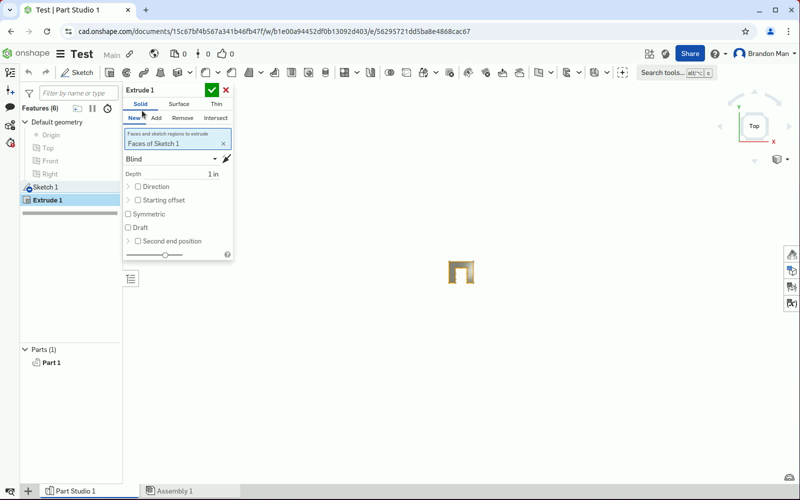
mouse_move(137, 120)
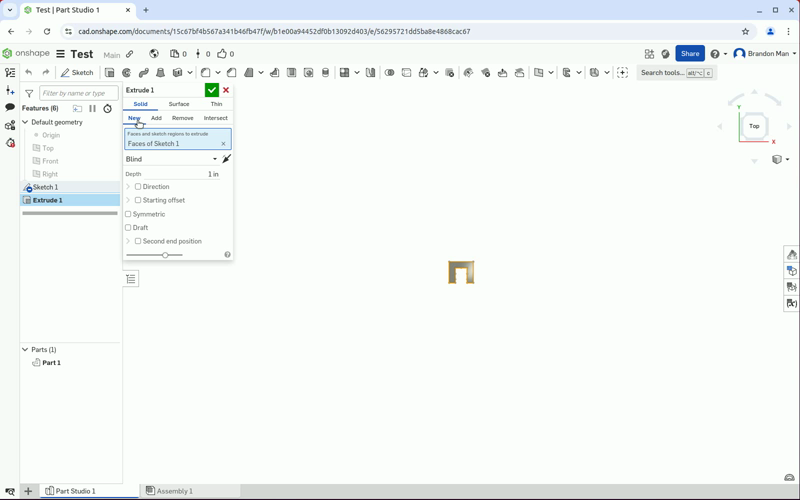
click(137, 120)
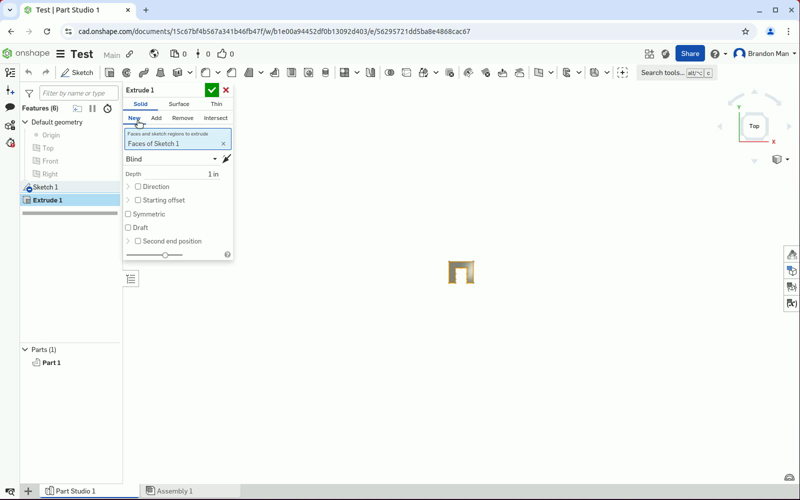
key(tab, 4)
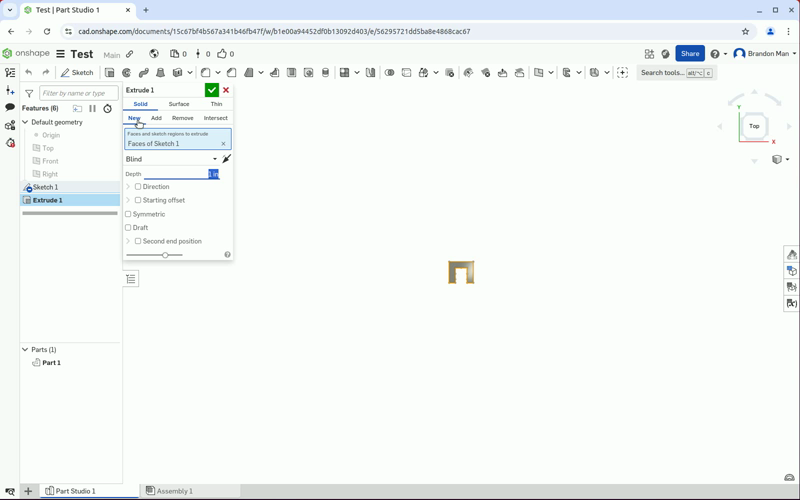
text(1.204)
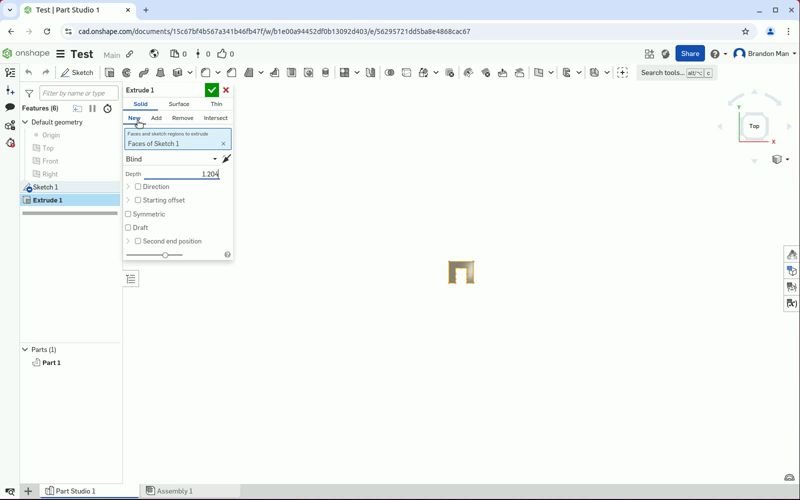
key(enter)
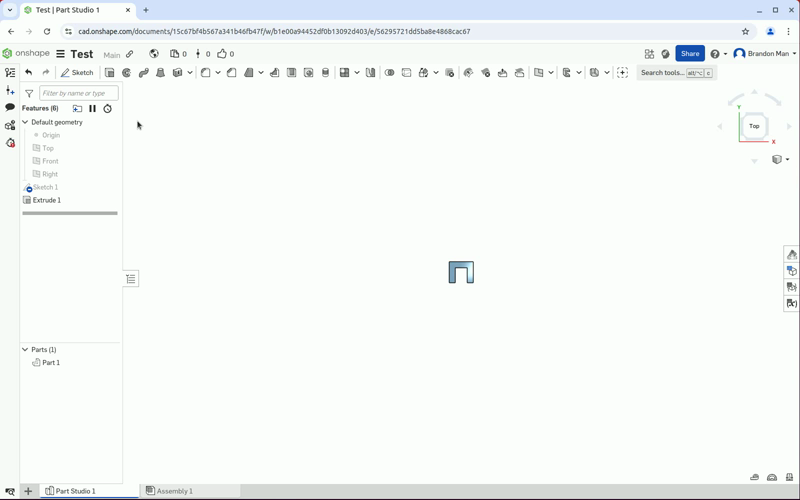
key(shift+h)
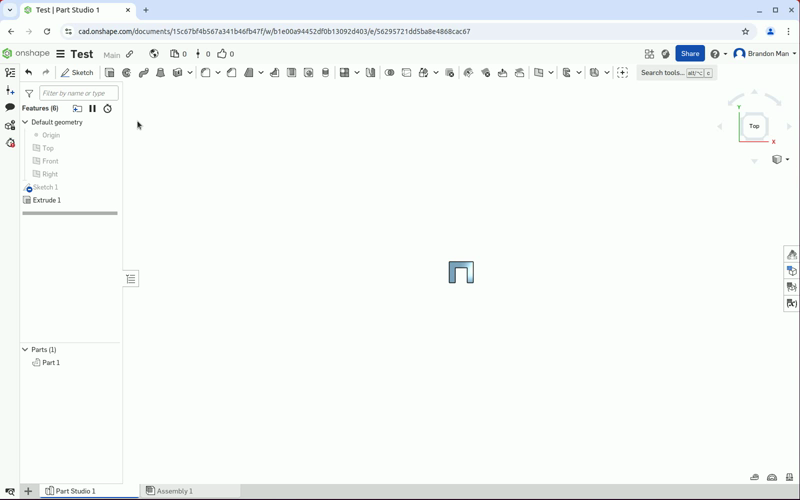
key(shift+h)
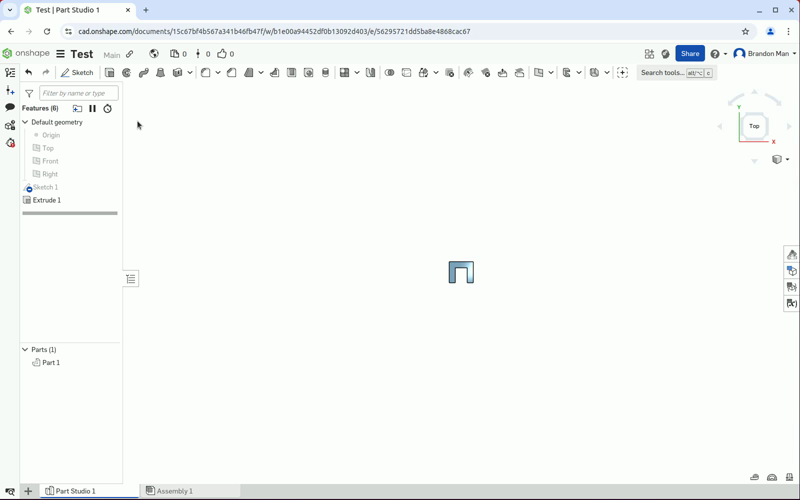
mouse_move(73, 189)
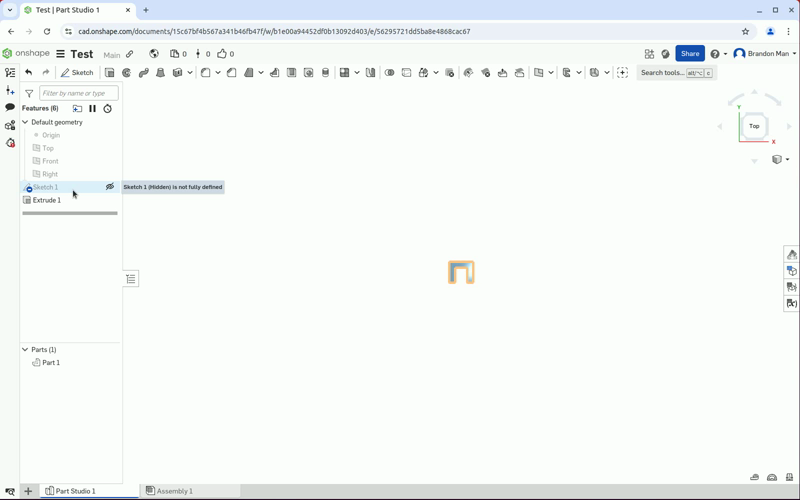
click(73, 189)
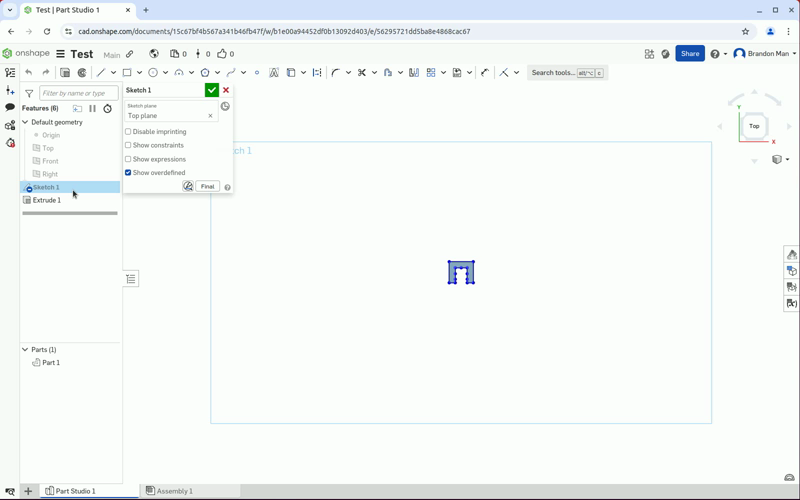
mouse_move(229, 92)
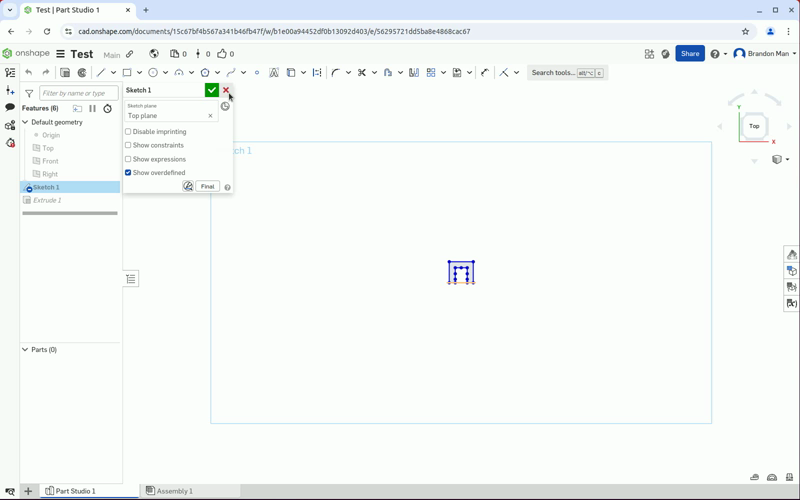
click(229, 92)
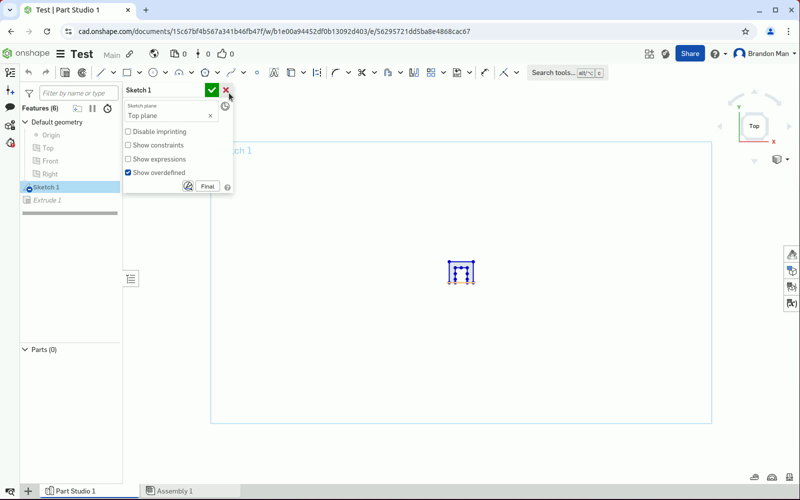
key(shift+s)
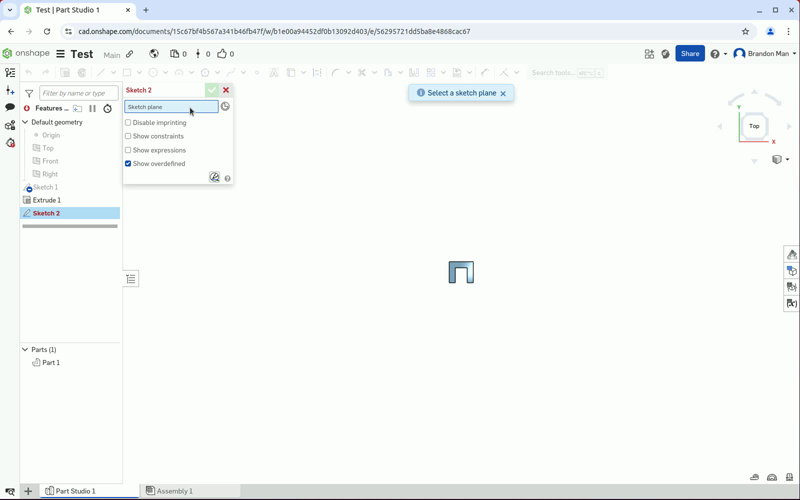
mouse_move(73, 150)
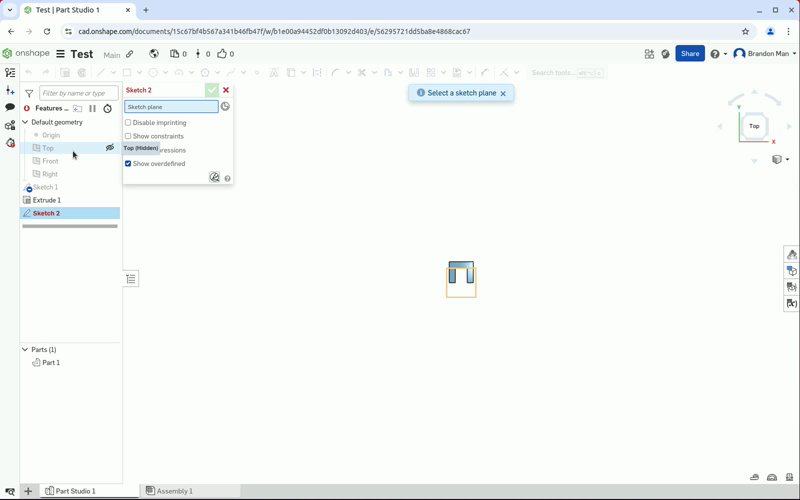
click(73, 150)
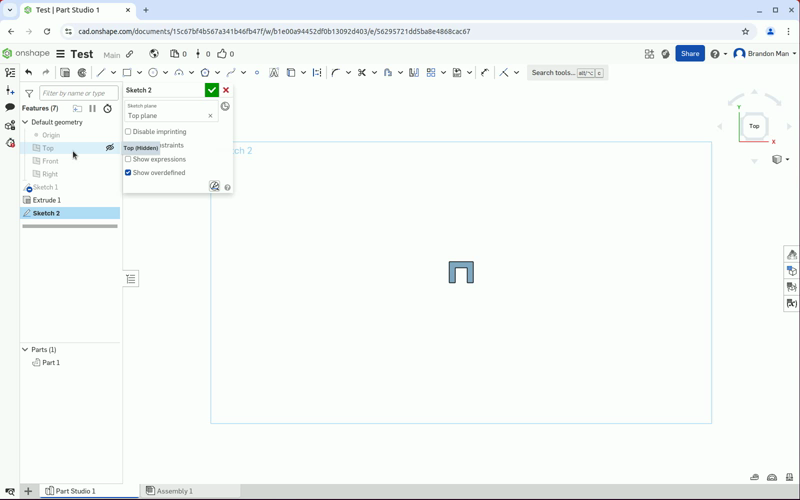
mouse_move(73, 352)
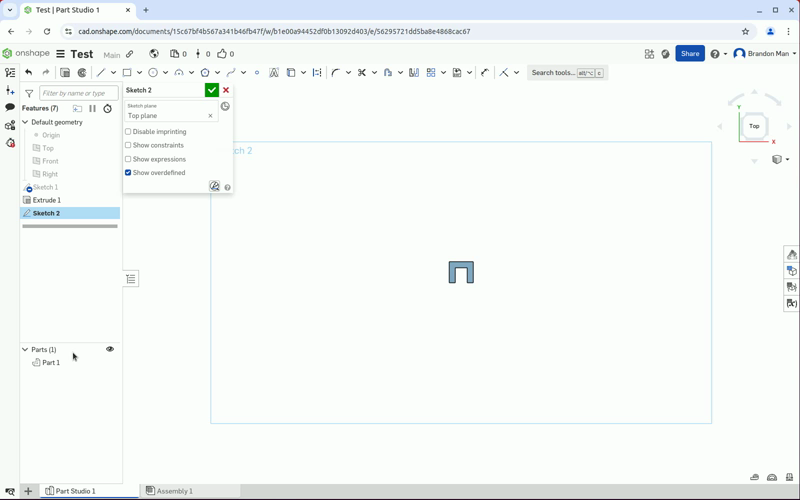
key(y)
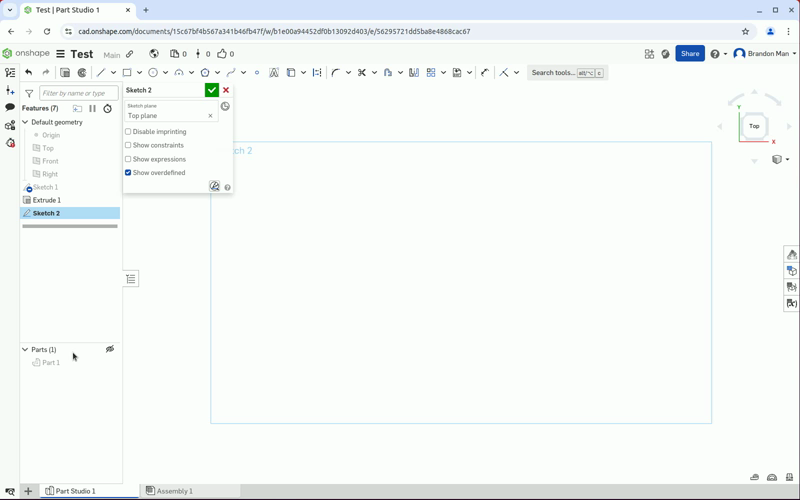
key(l)
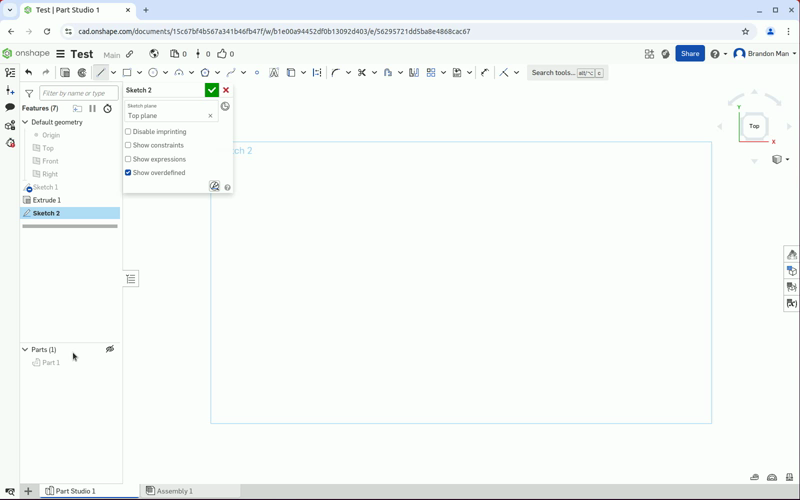
key_down(shift)
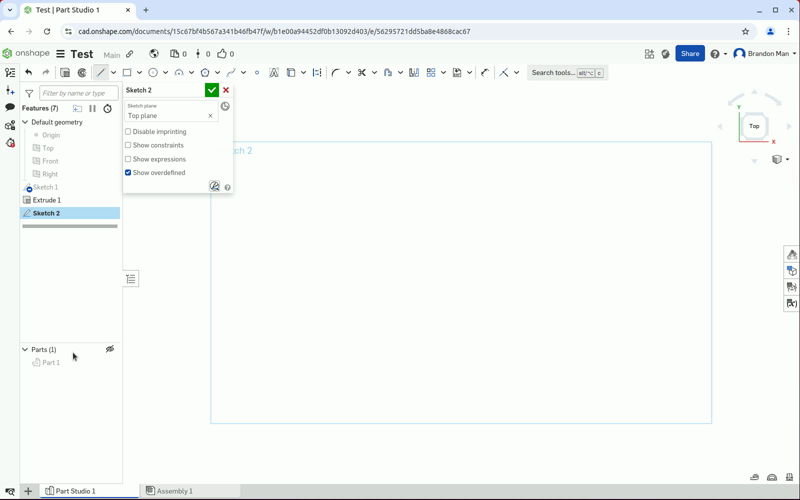
mouse_move(454, 282)
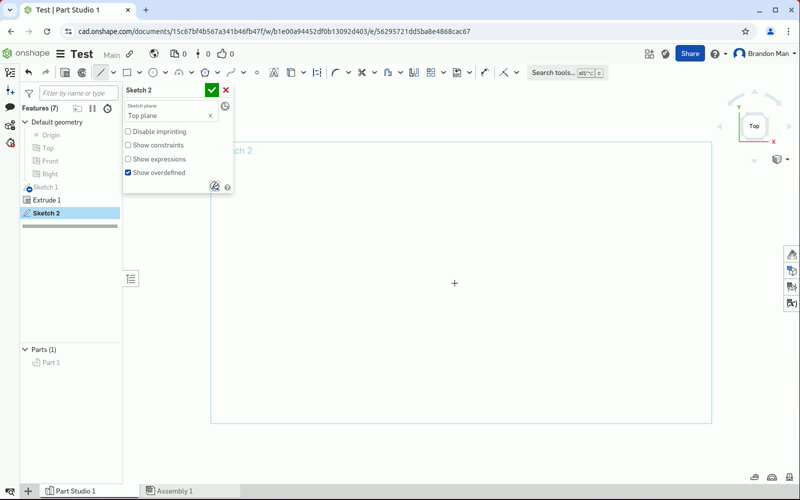
click(454, 282)
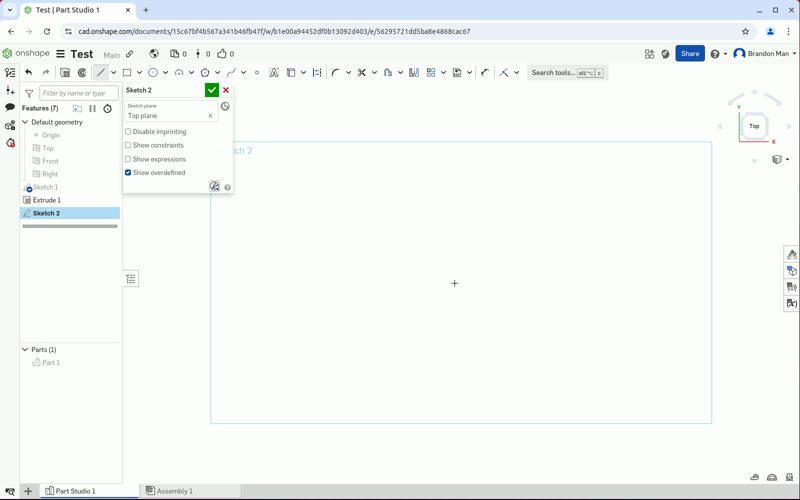
key_up(shift)
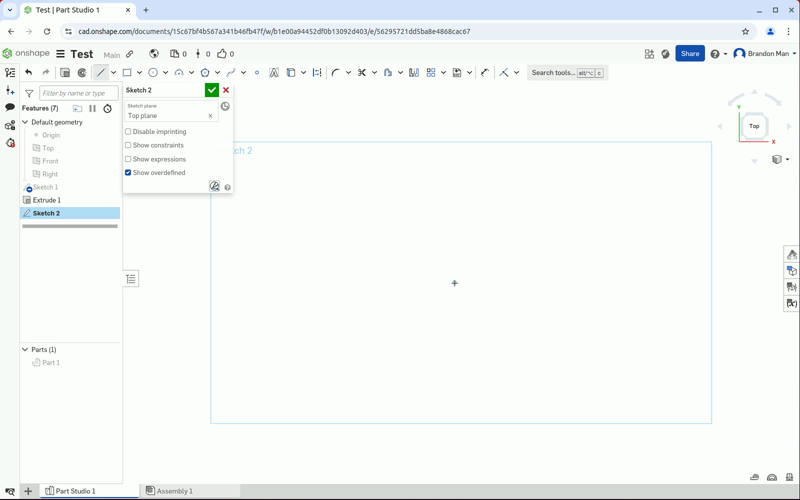
key_down(shift)
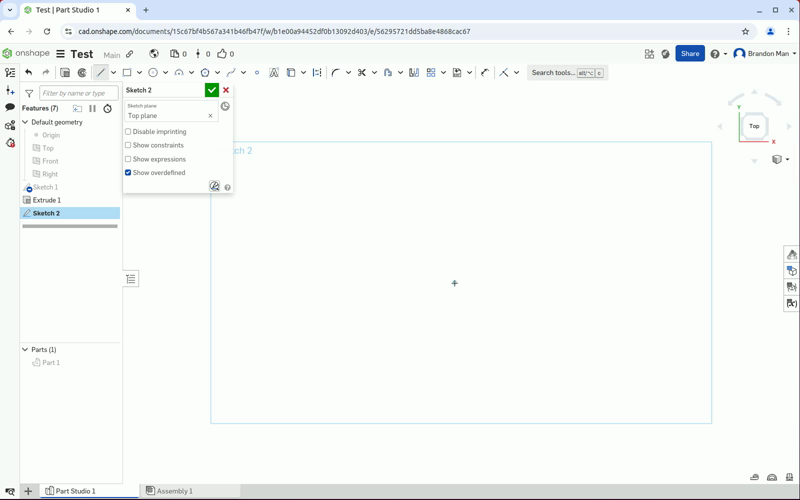
mouse_move(484, 282)
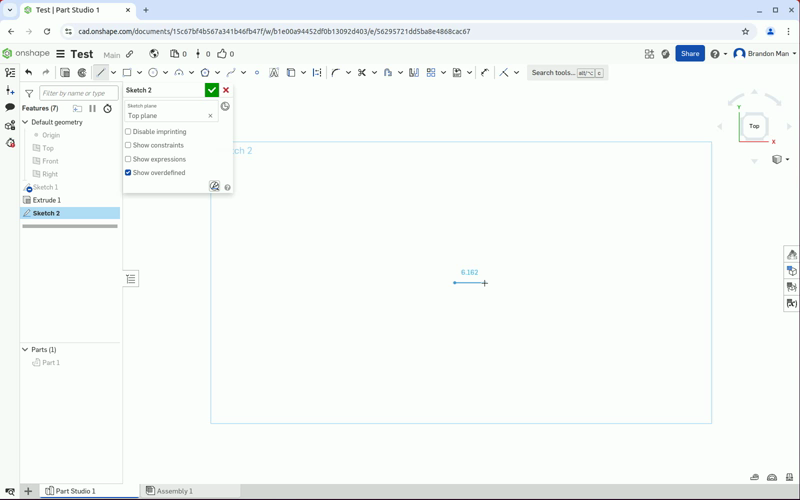
mouse_move(456, 282)
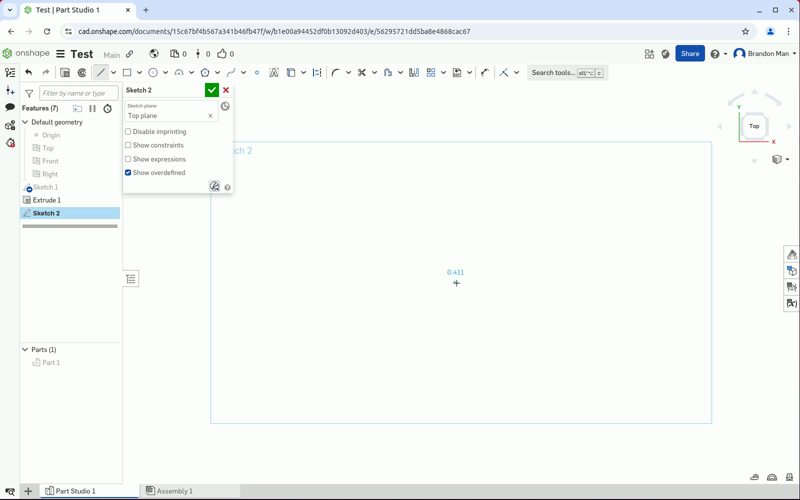
scroll(6)
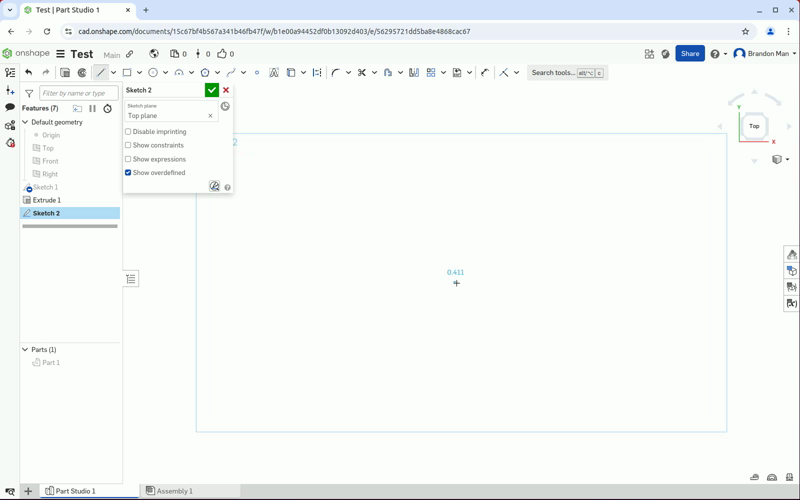
scroll(6)
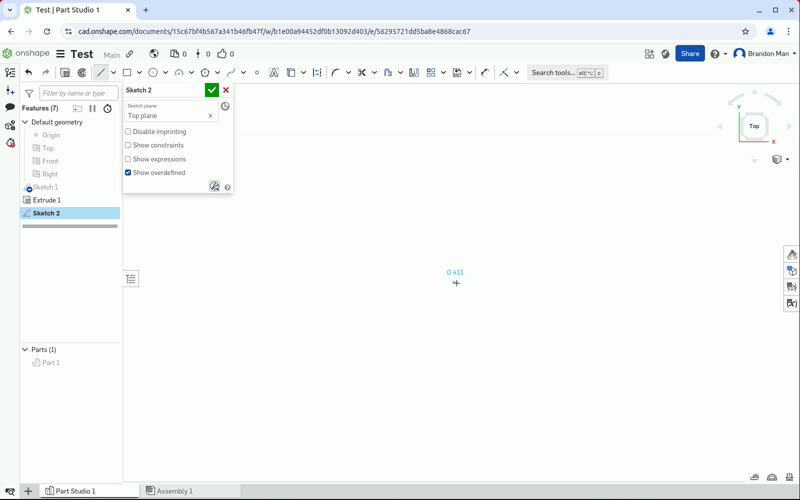
scroll(6)
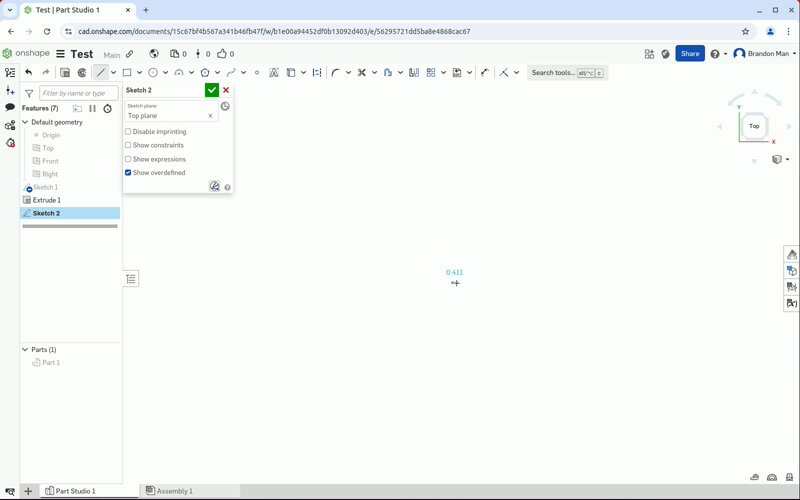
scroll(6)
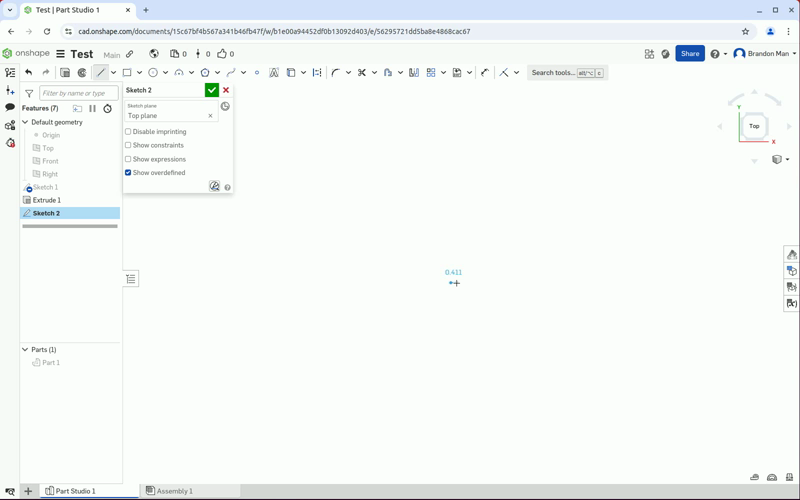
scroll(6)
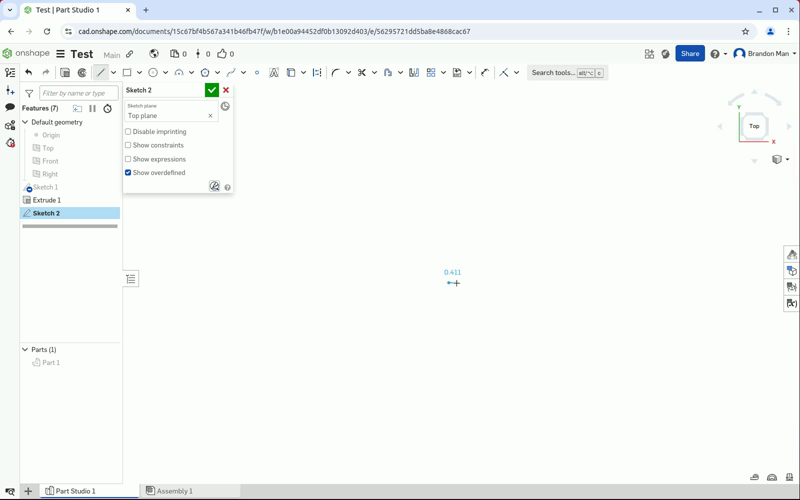
scroll(6)
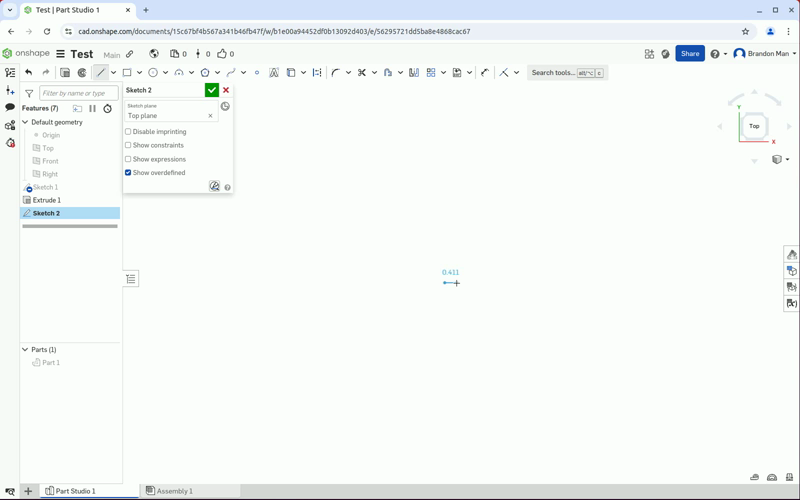
scroll(6)
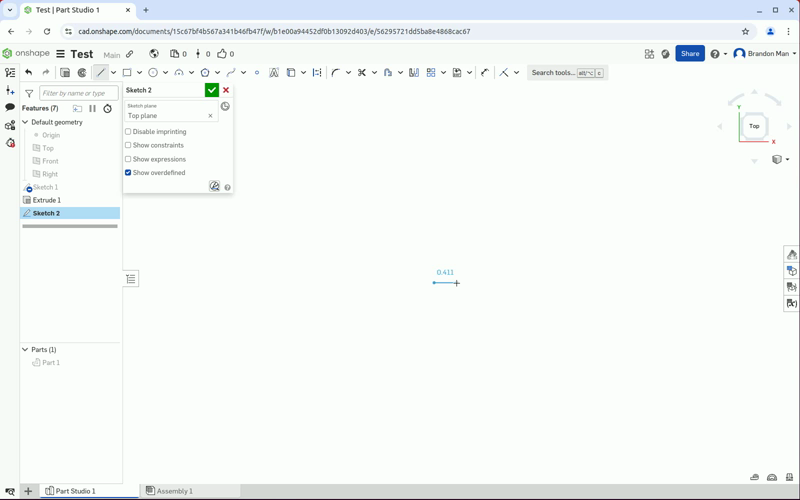
click(456, 282)
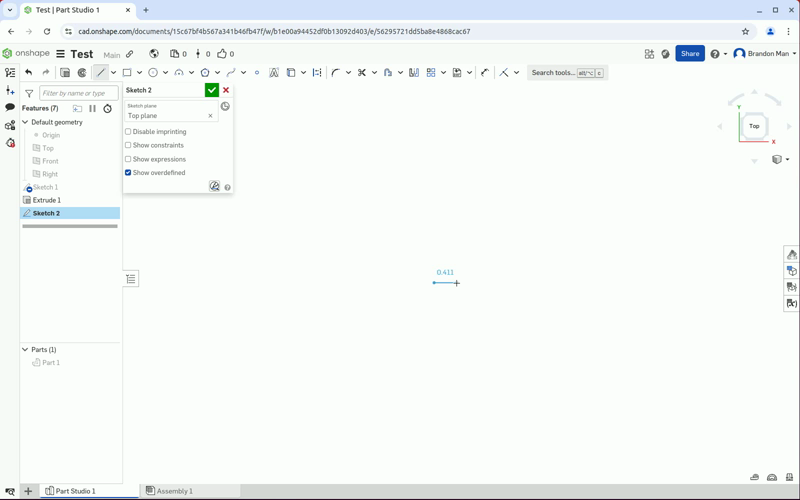
scroll(-6)
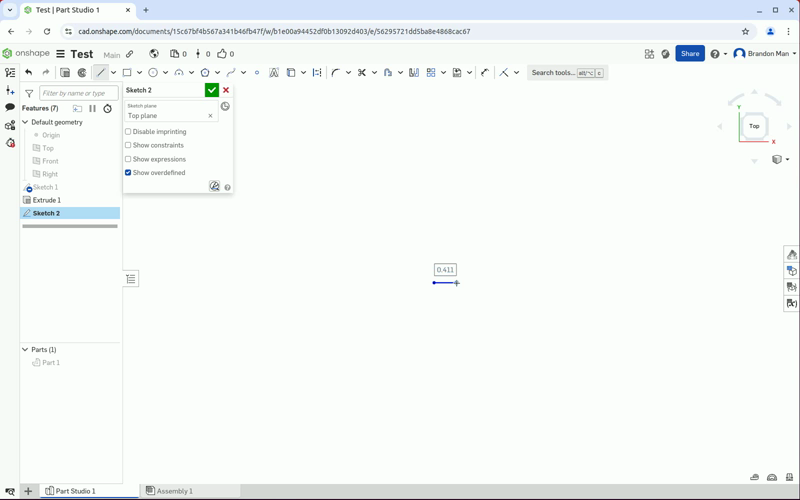
scroll(-6)
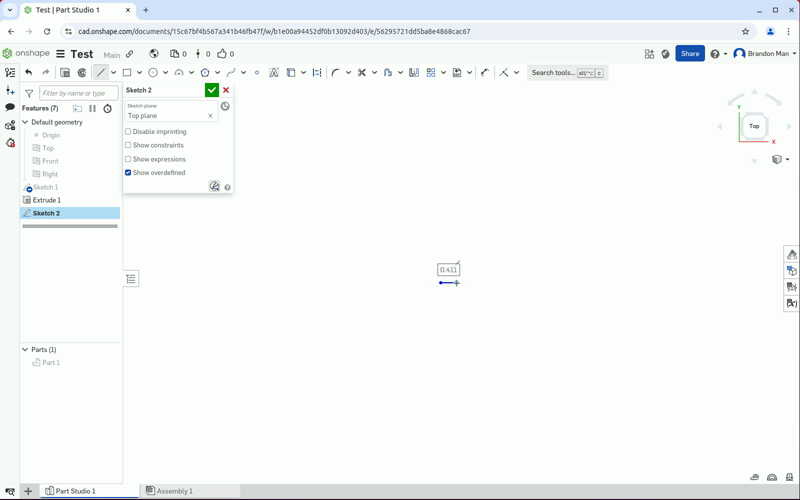
scroll(-6)
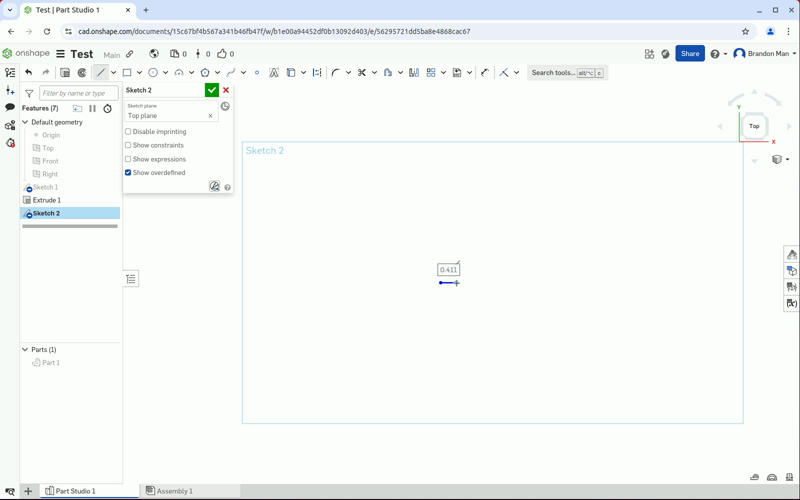
scroll(-6)
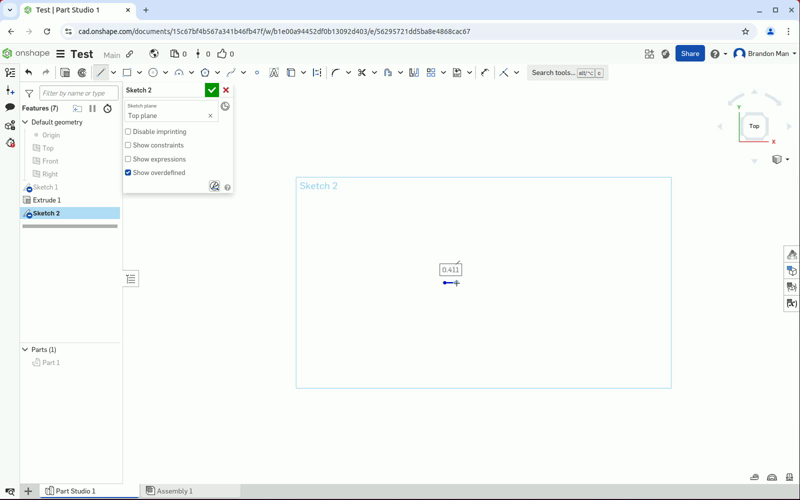
scroll(-6)
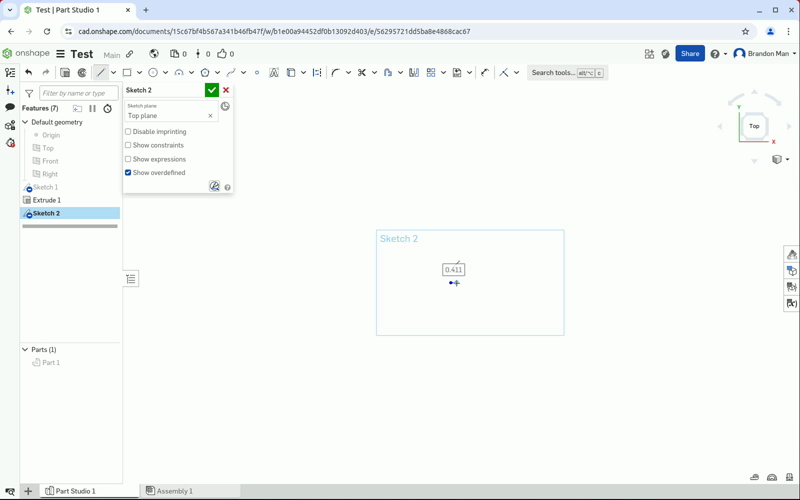
scroll(-6)
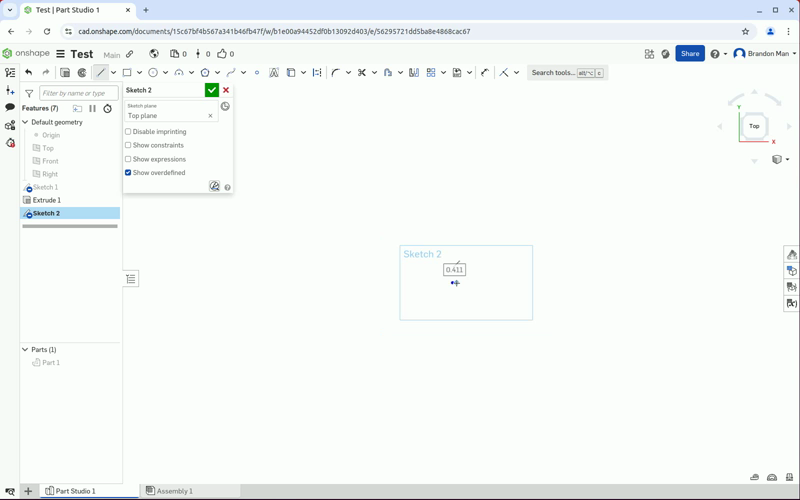
scroll(-6)
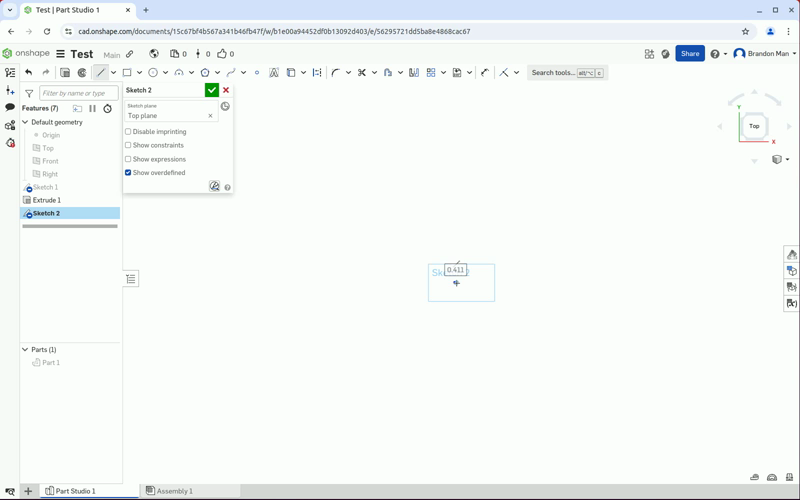
key_up(shift)
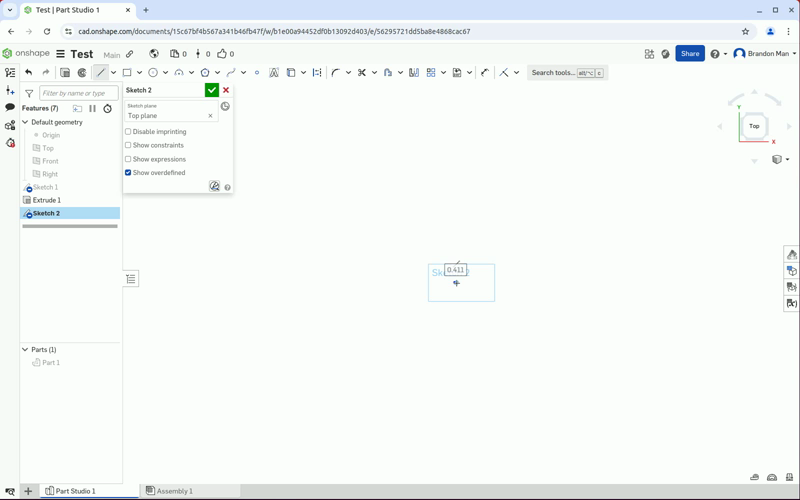
key_down(shift)
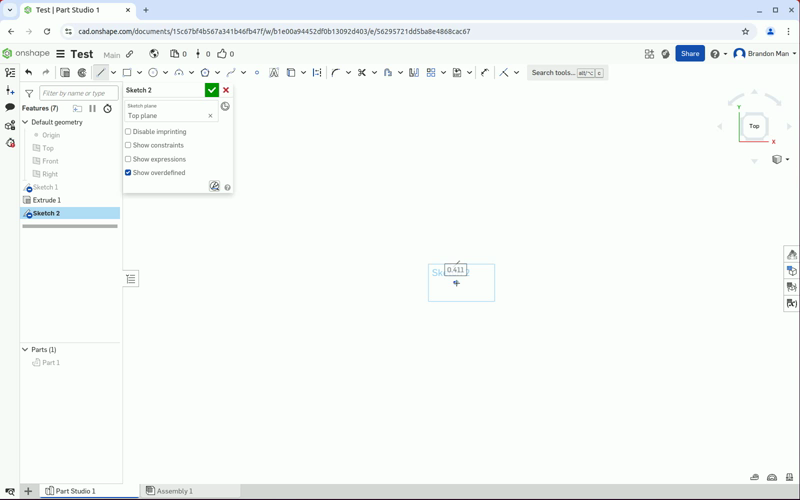
mouse_move(486, 282)
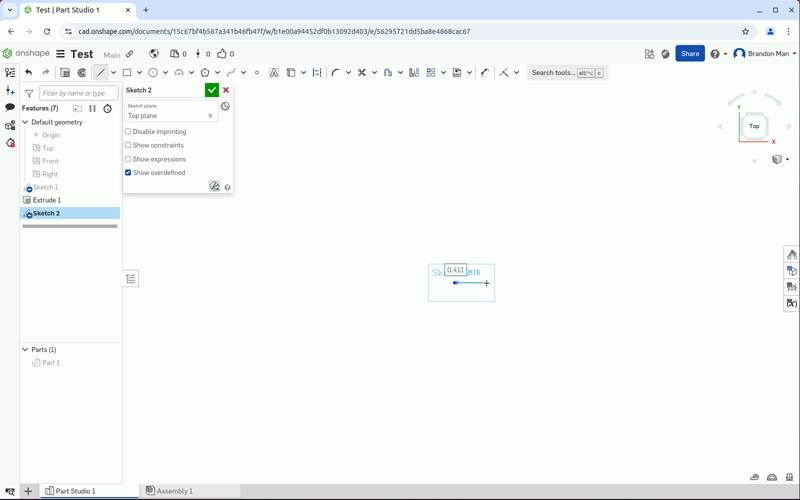
mouse_move(456, 278)
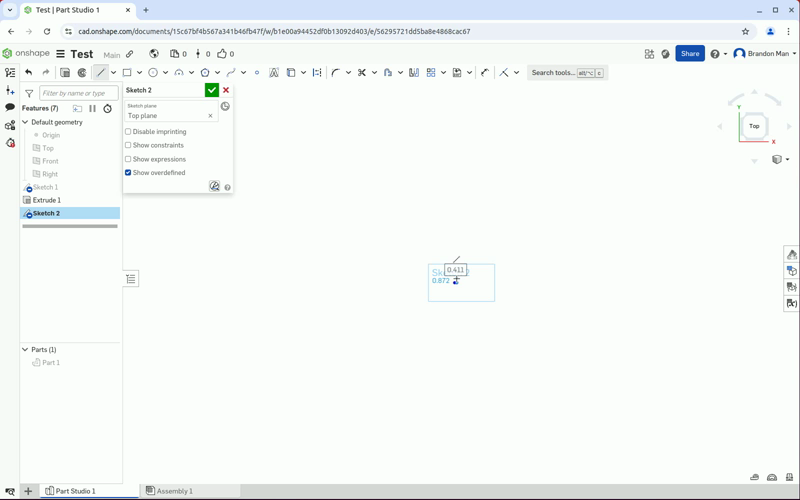
scroll(6)
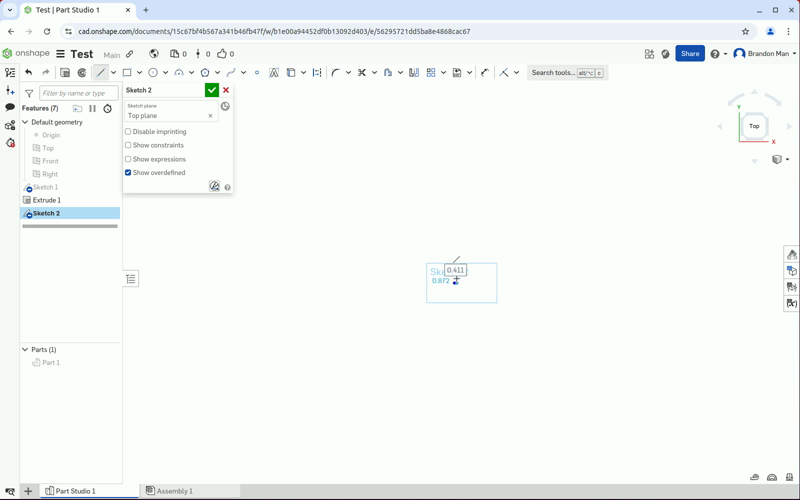
scroll(6)
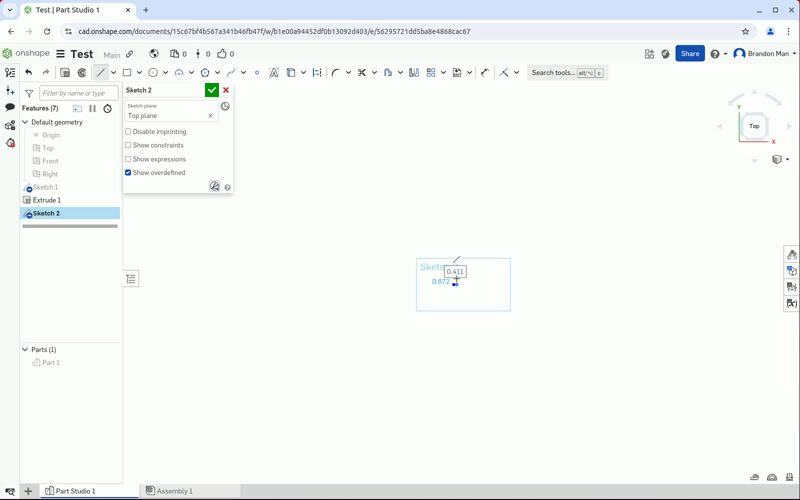
scroll(6)
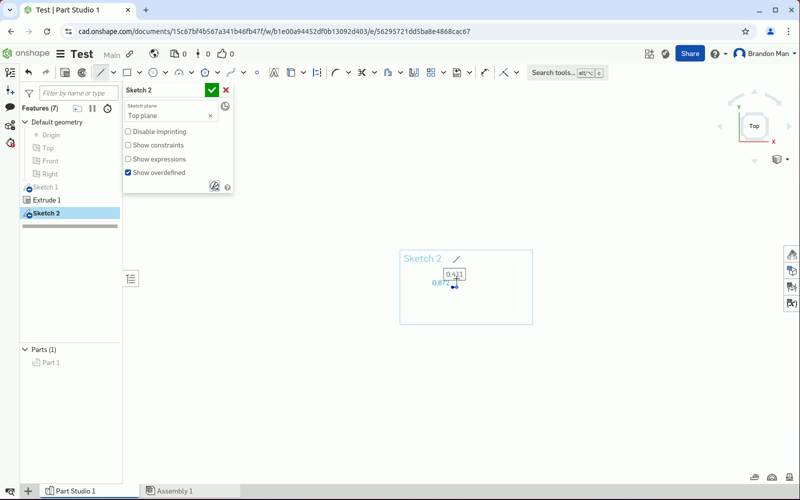
scroll(6)
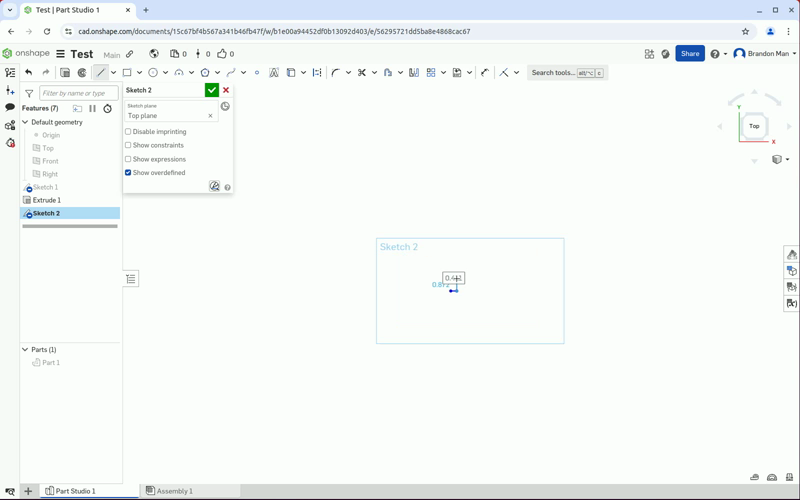
scroll(6)
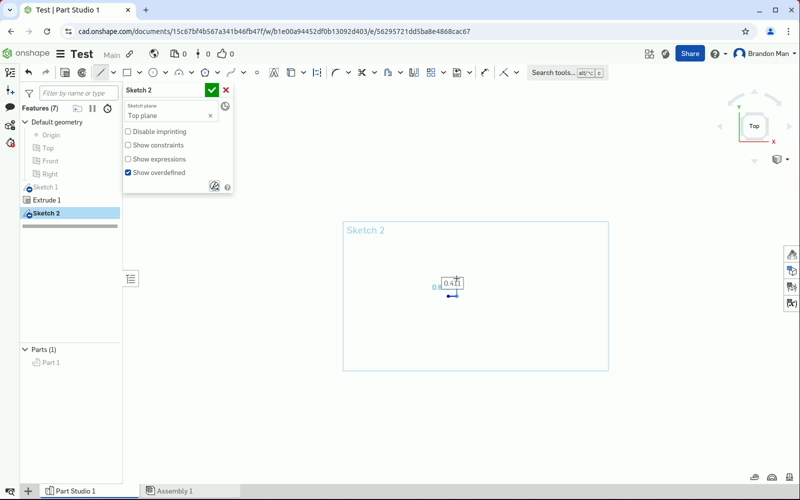
scroll(6)
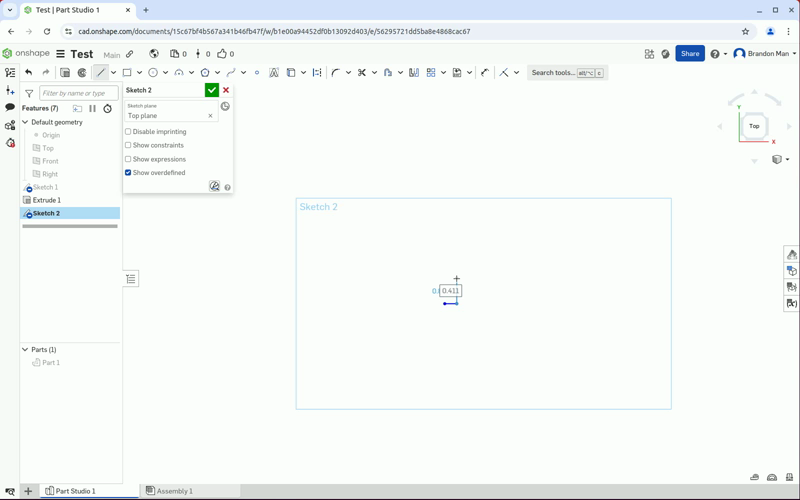
scroll(6)
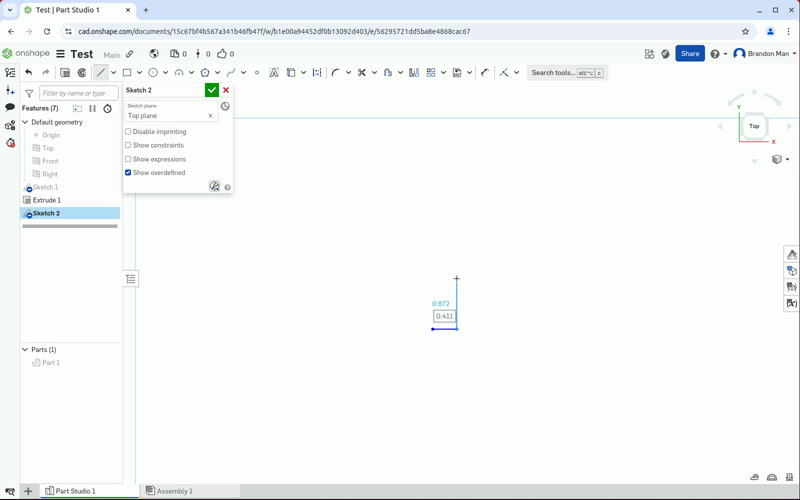
click(456, 278)
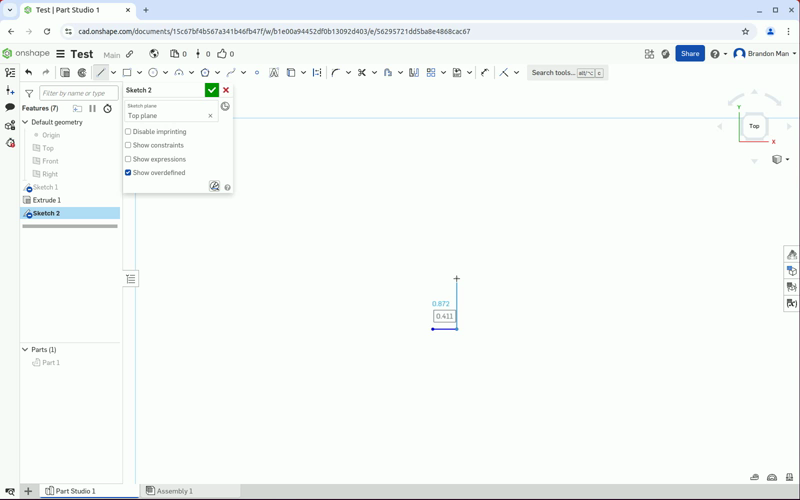
scroll(-6)
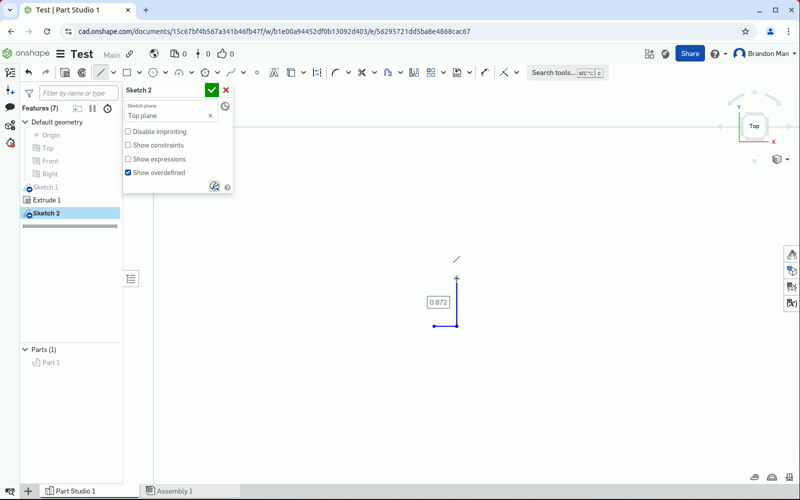
scroll(-6)
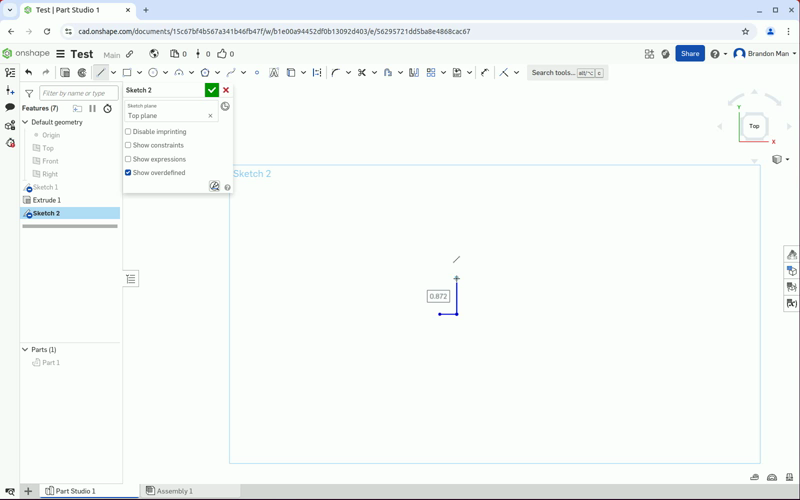
scroll(-6)
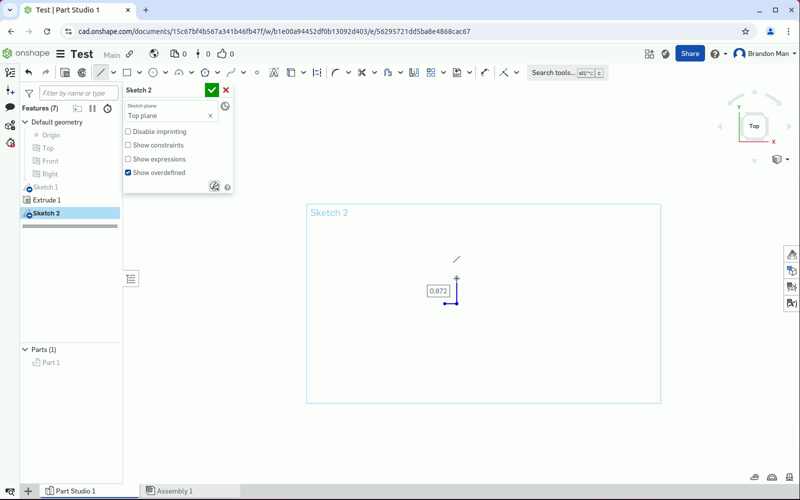
scroll(-6)
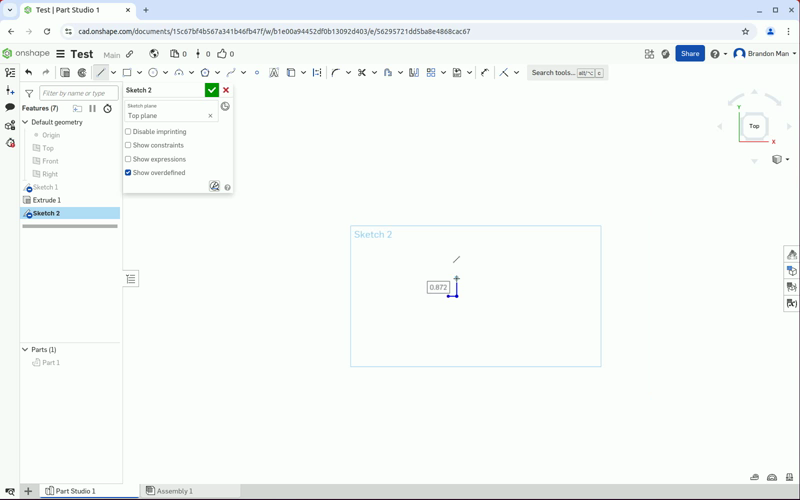
scroll(-6)
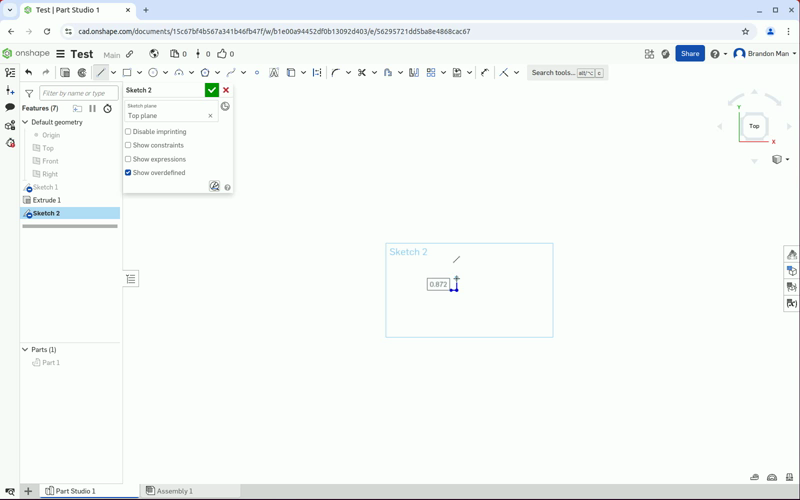
scroll(-6)
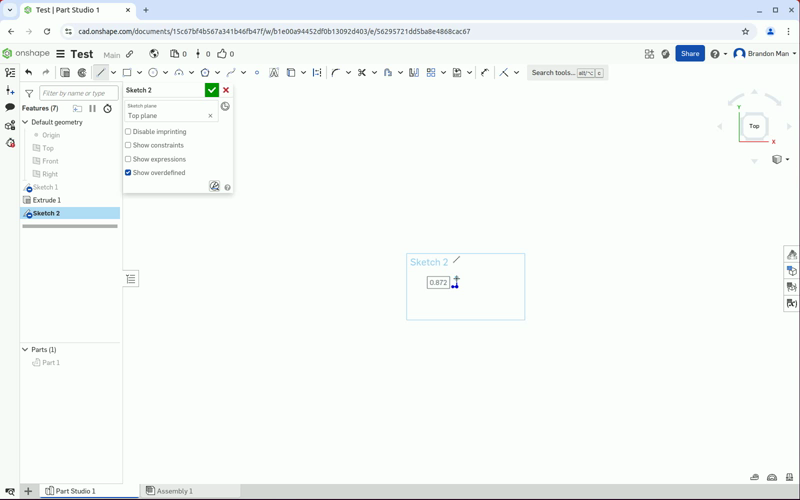
scroll(-6)
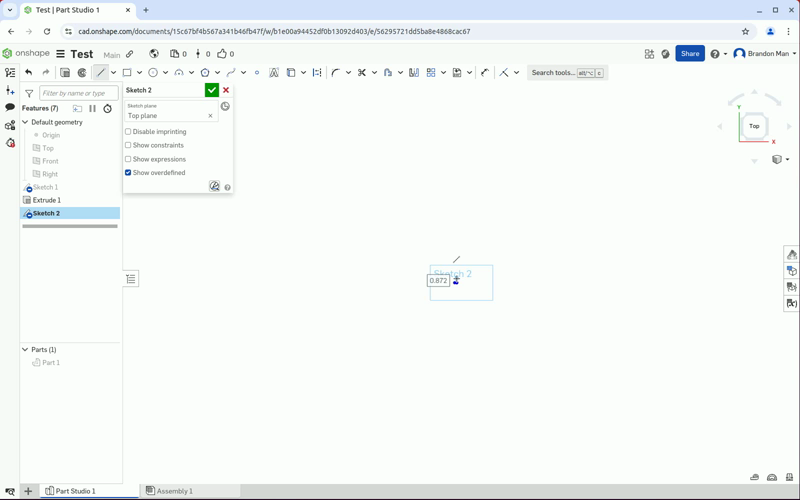
key_up(shift)
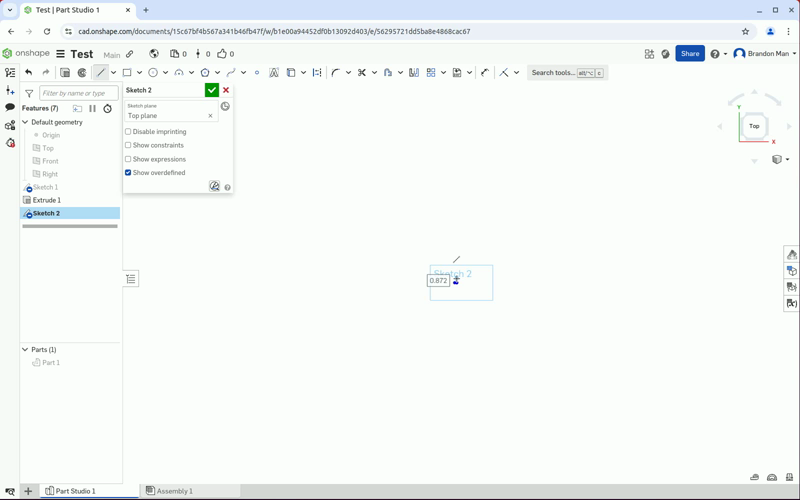
key_down(shift)
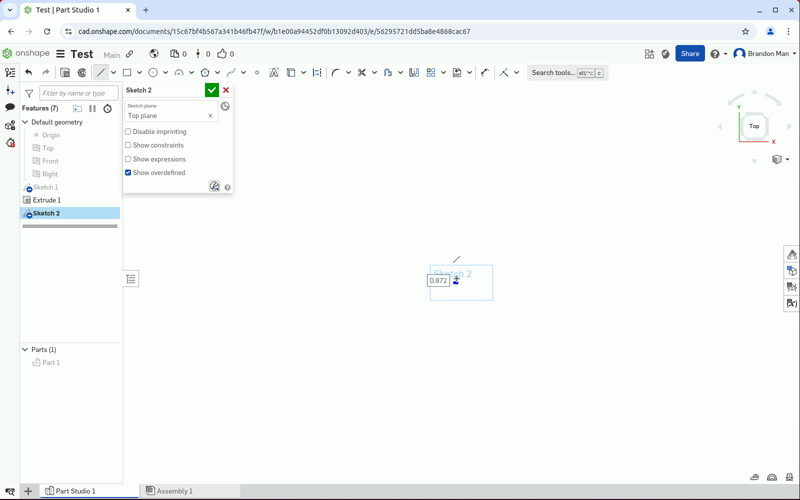
mouse_move(486, 278)
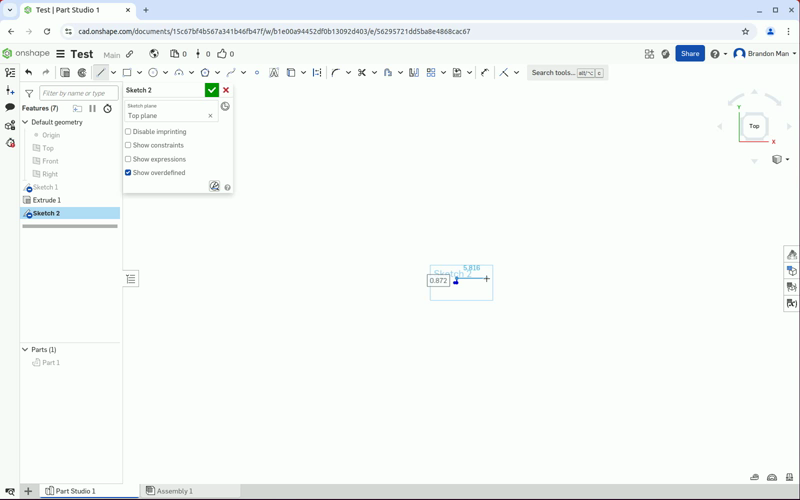
mouse_move(454, 278)
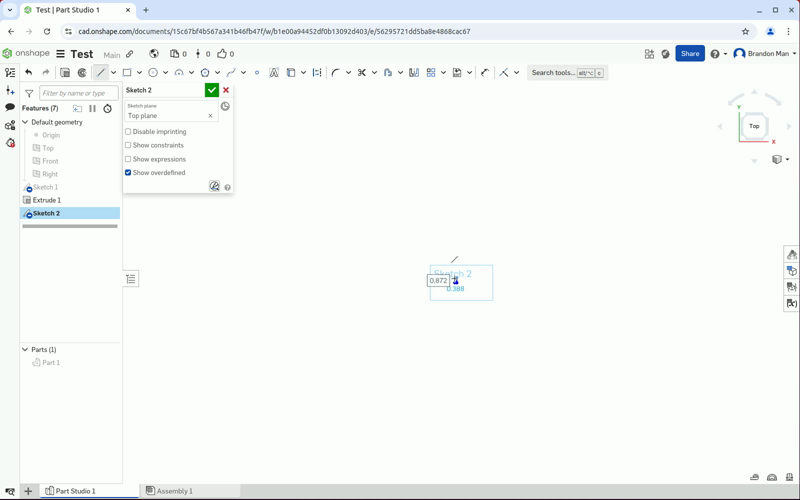
scroll(6)
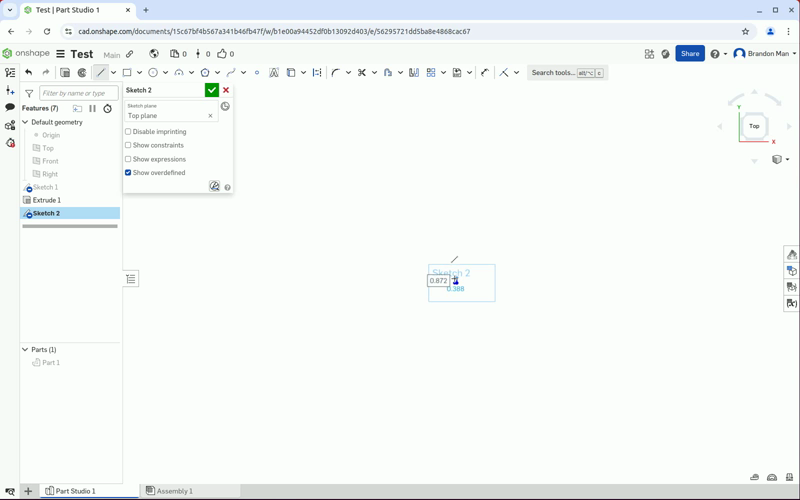
scroll(6)
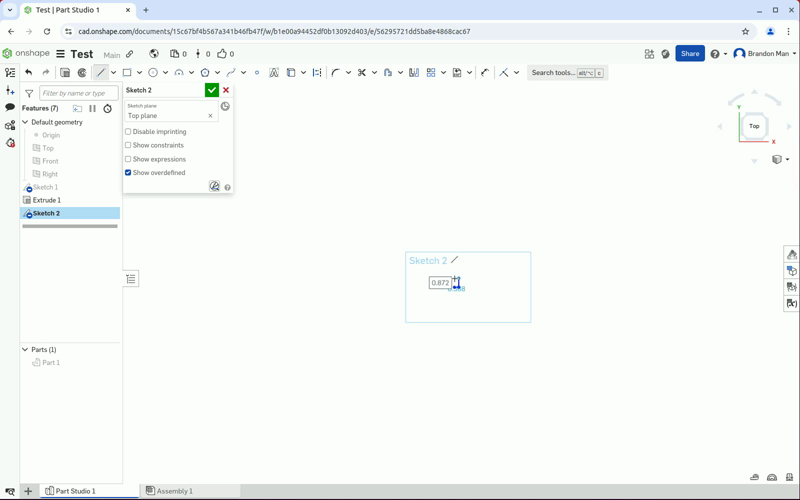
scroll(6)
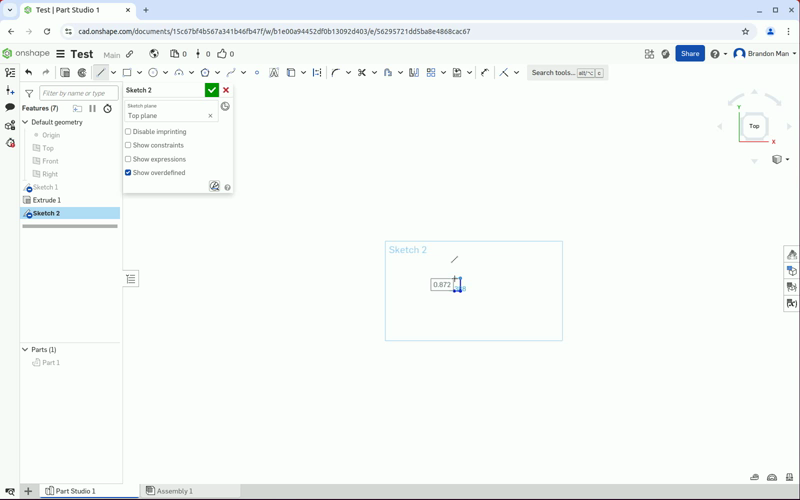
scroll(6)
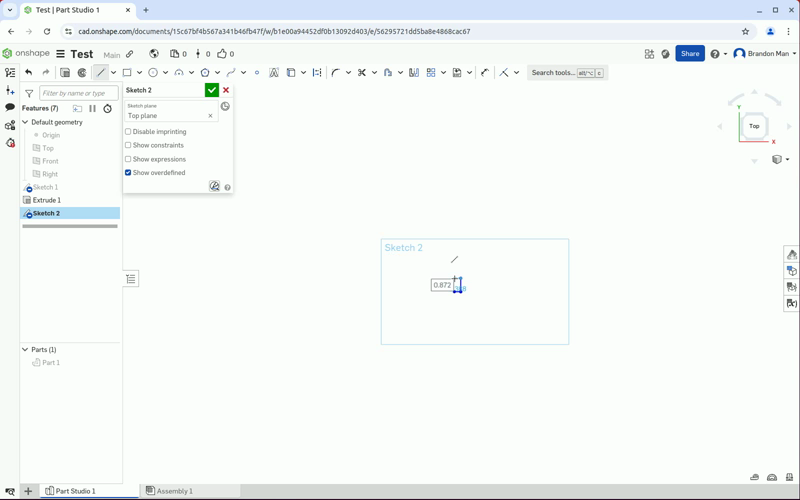
scroll(6)
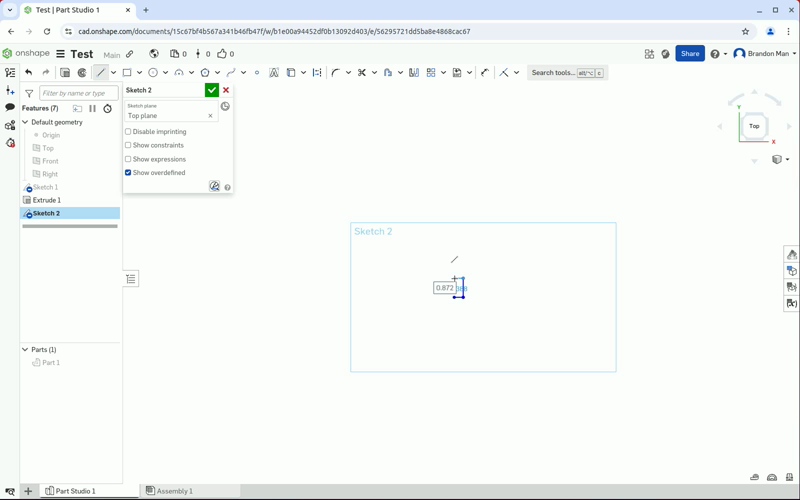
scroll(6)
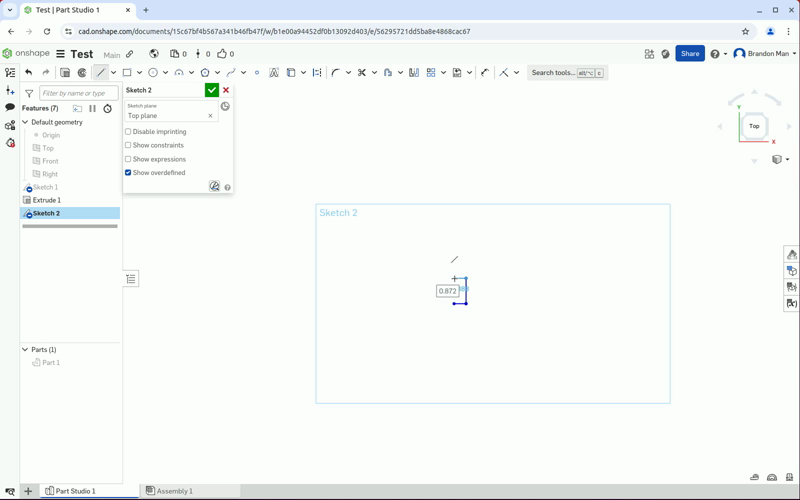
scroll(6)
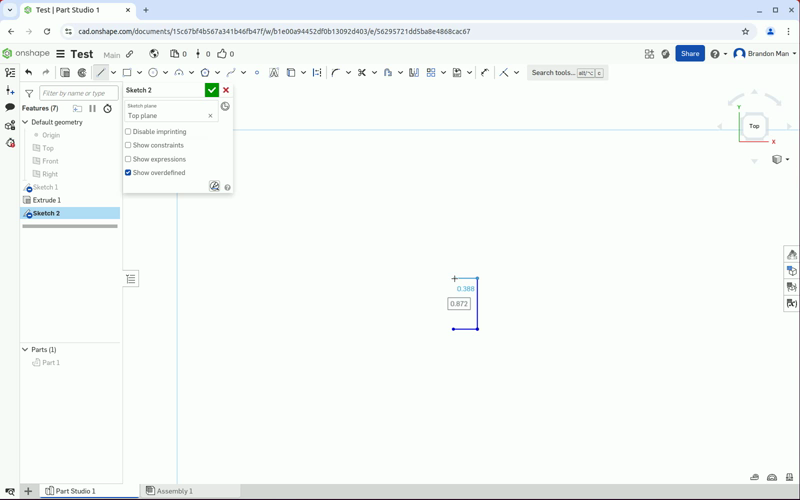
click(454, 278)
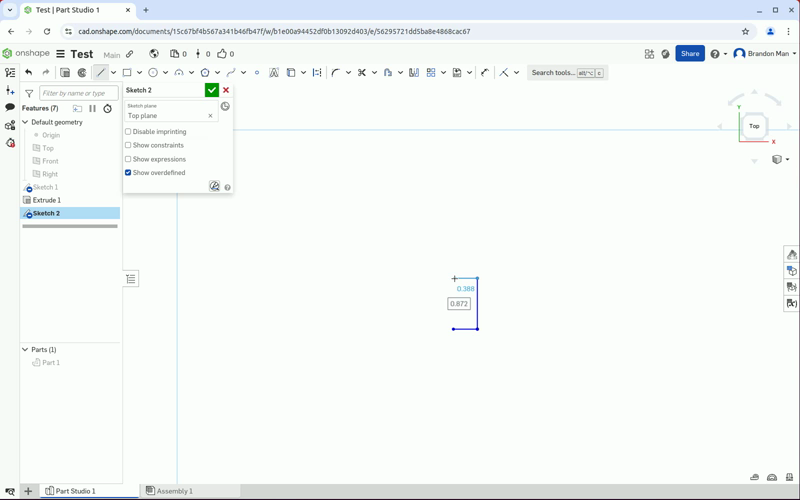
scroll(-6)
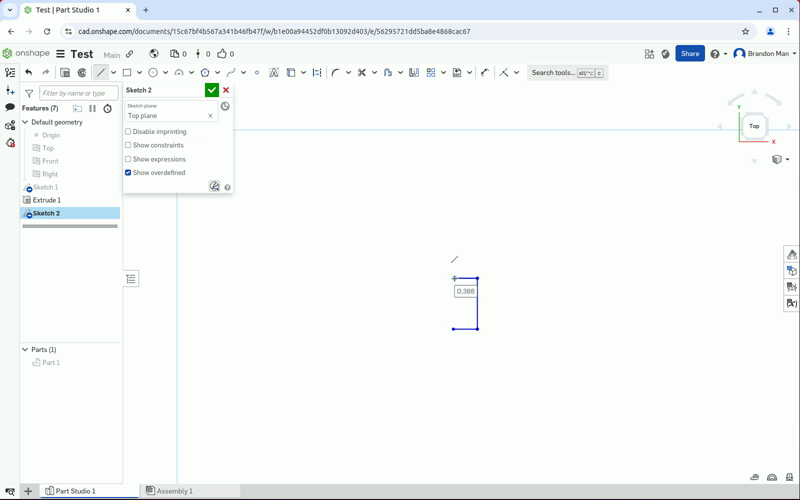
scroll(-6)
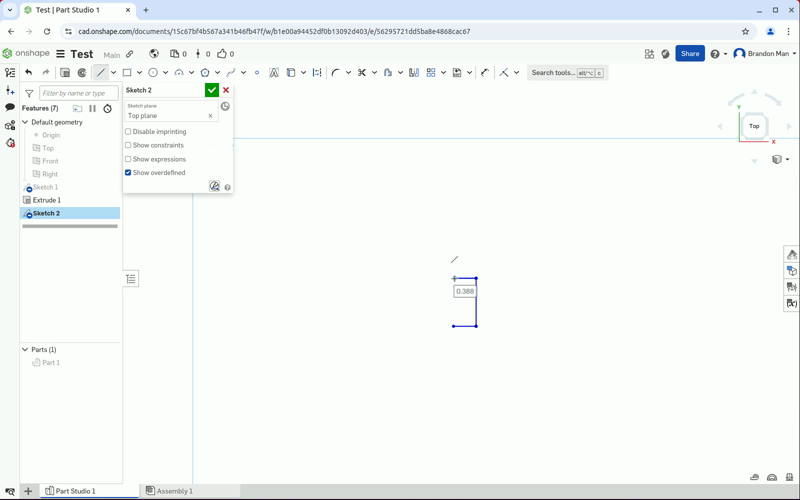
scroll(-6)
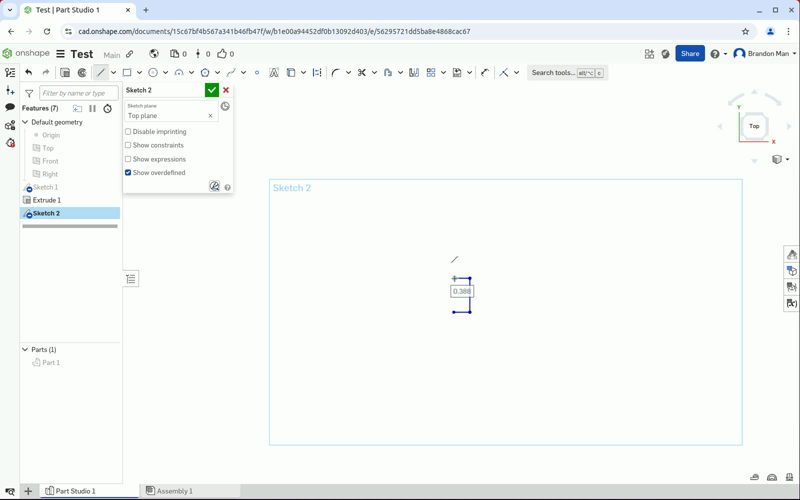
scroll(-6)
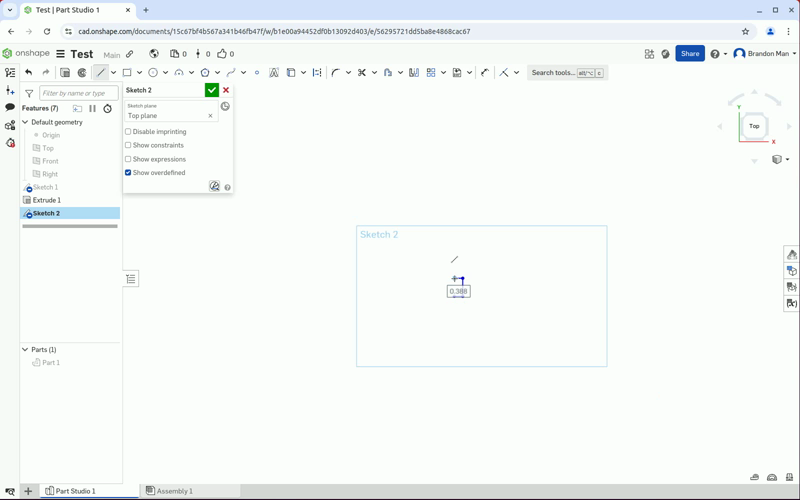
scroll(-6)
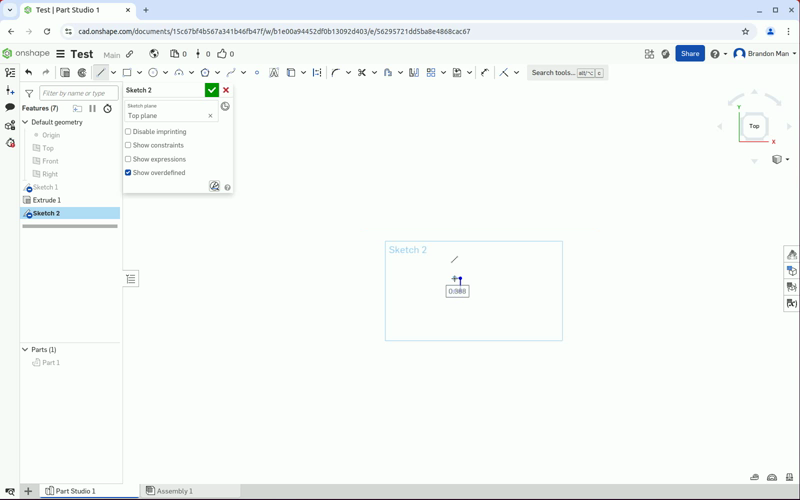
scroll(-6)
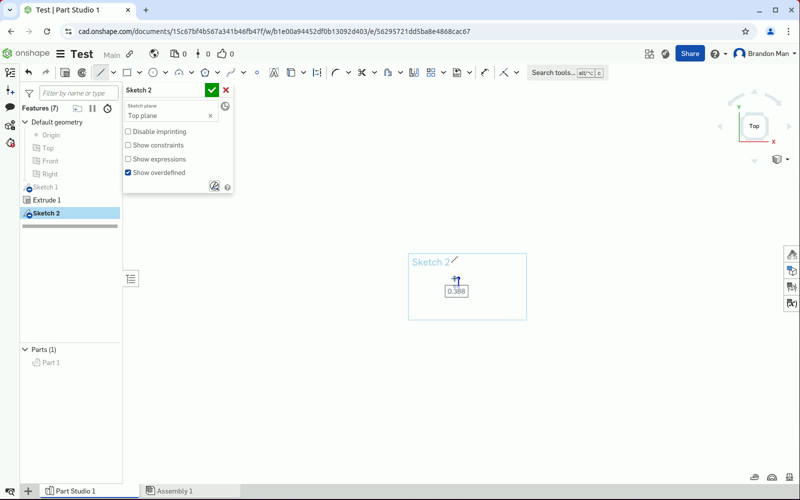
scroll(-6)
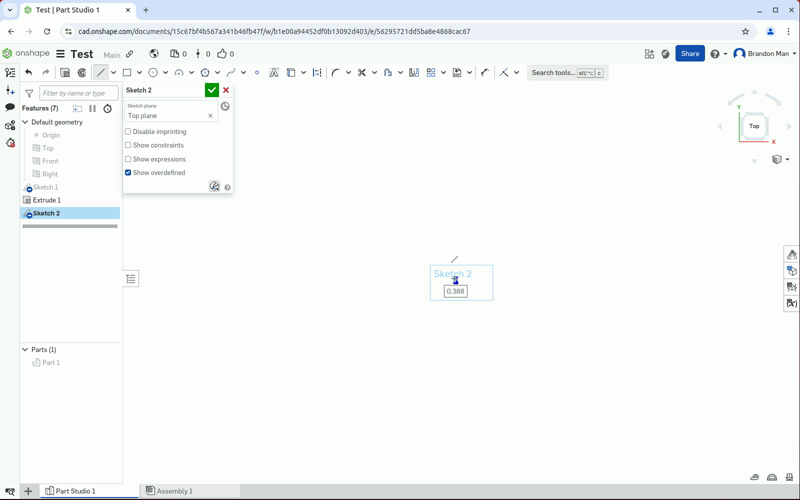
key_up(shift)
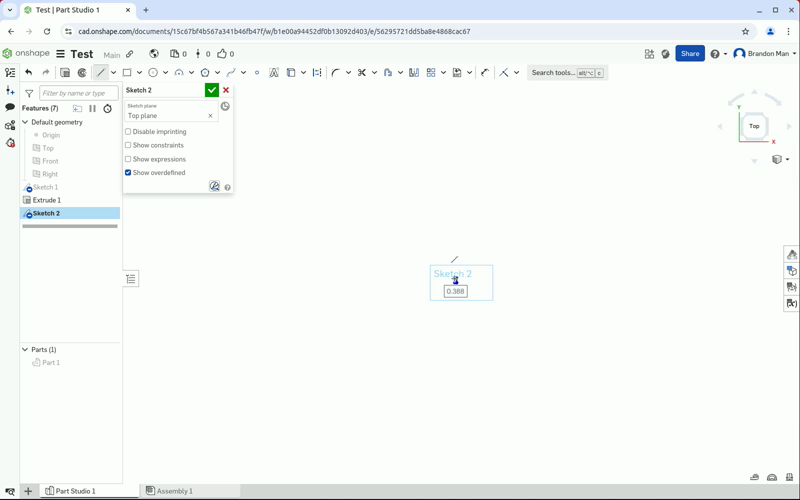
mouse_move(484, 278)
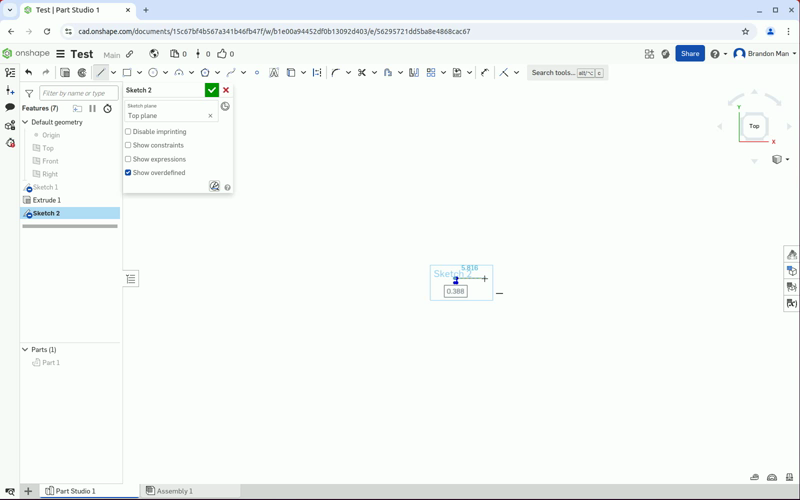
key_down(shift)
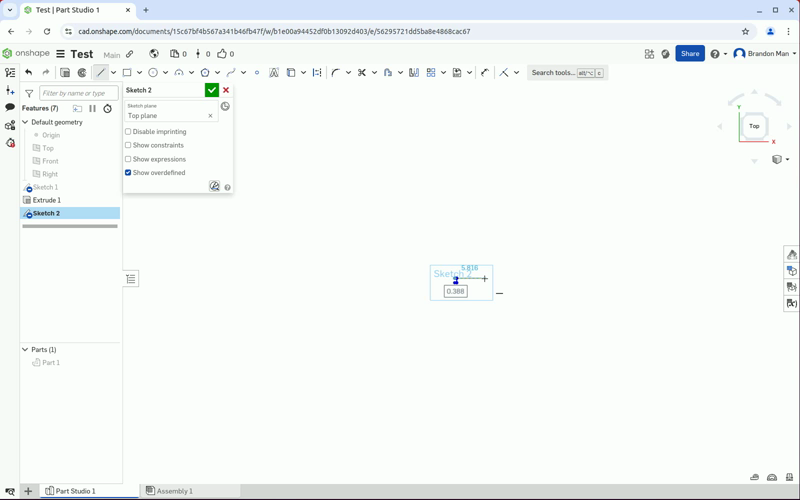
mouse_move(454, 282)
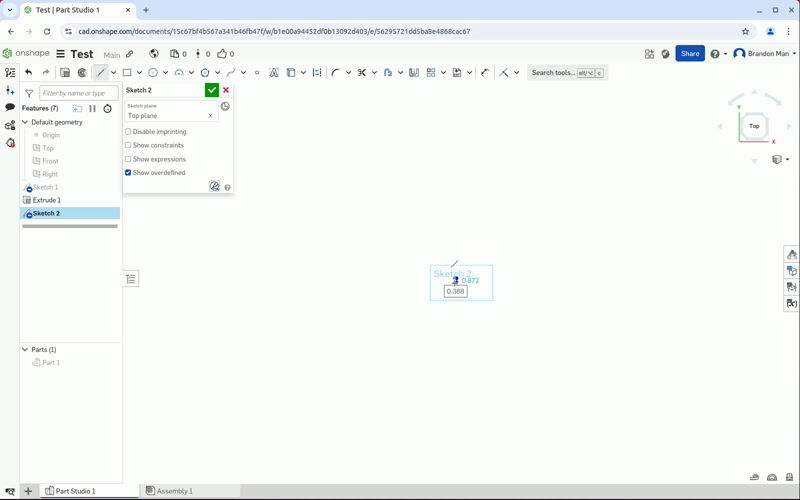
scroll(6)
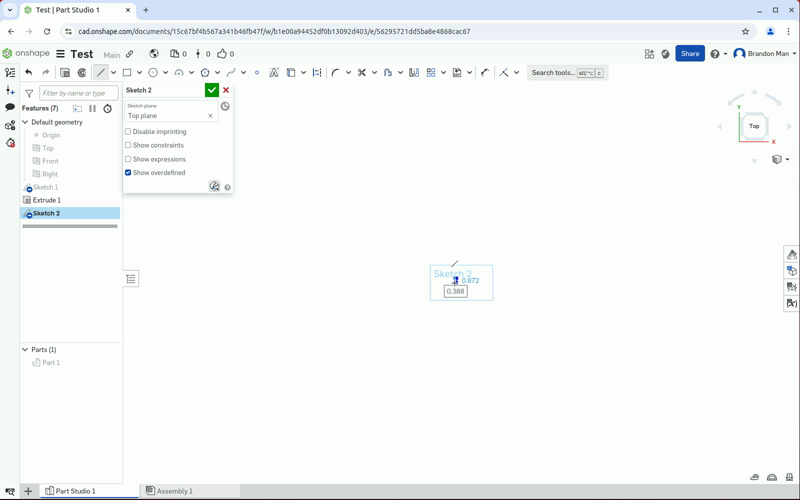
scroll(6)
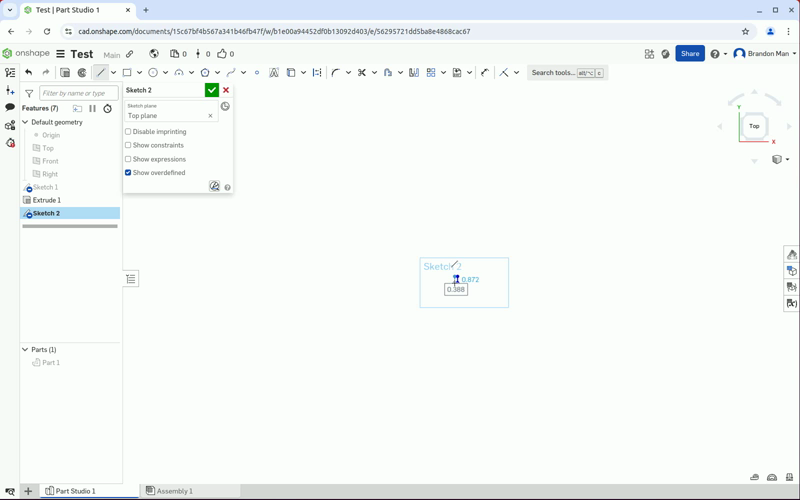
scroll(6)
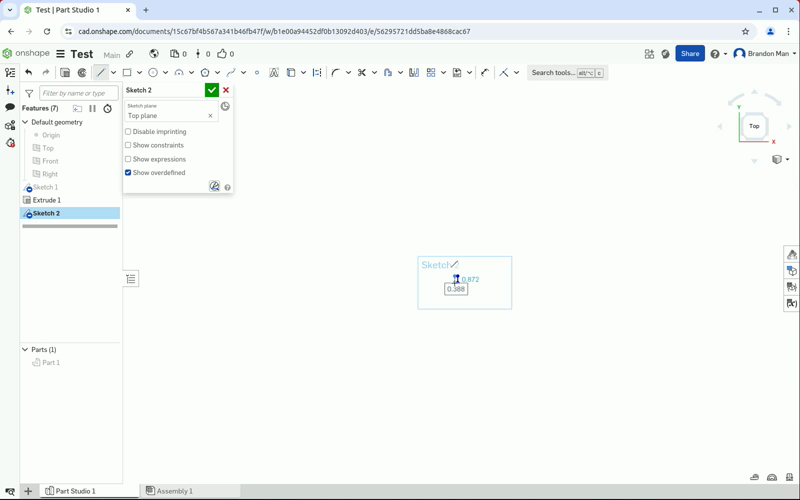
scroll(6)
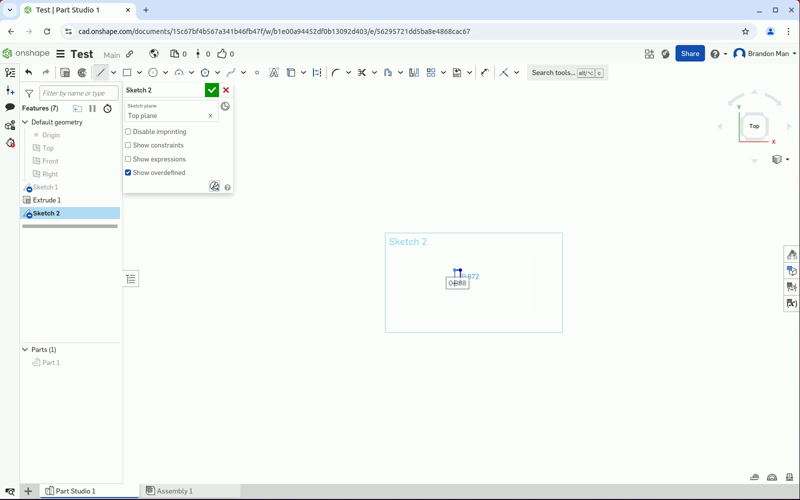
scroll(6)
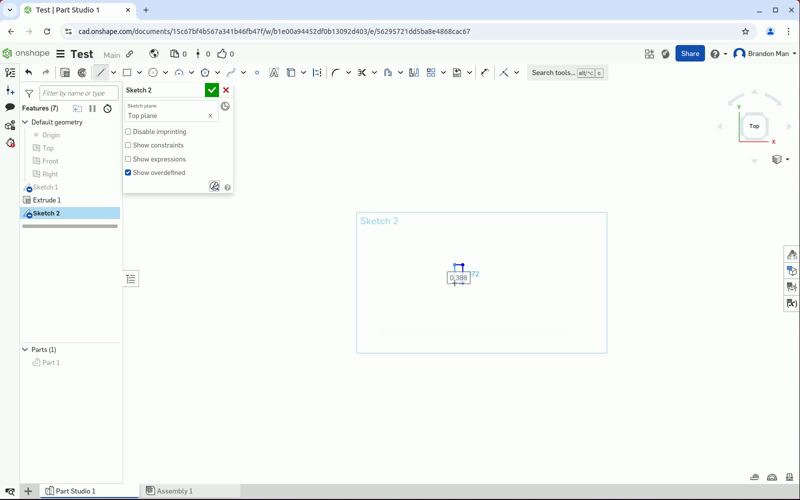
scroll(6)
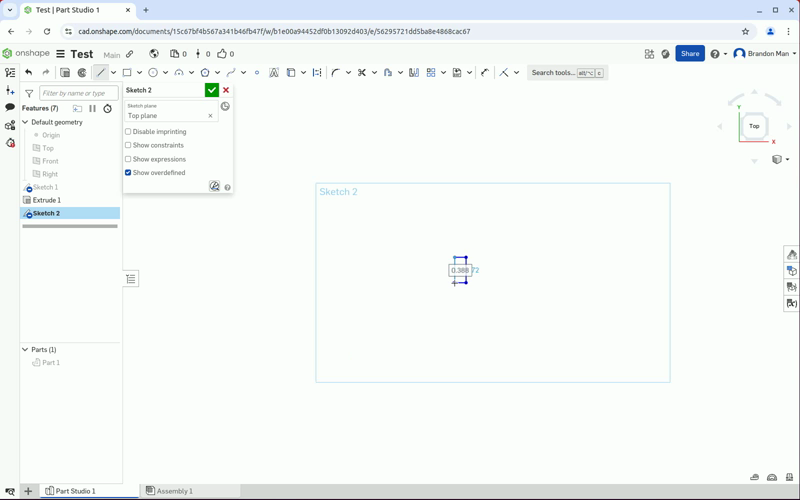
scroll(6)
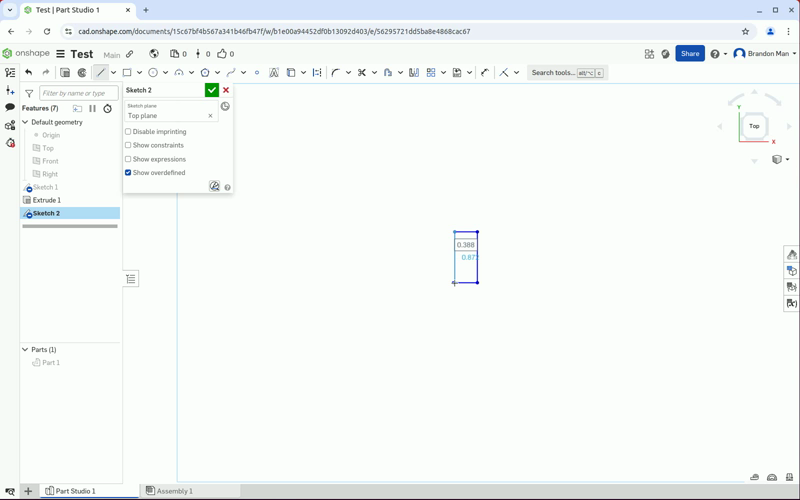
key_up(shift)
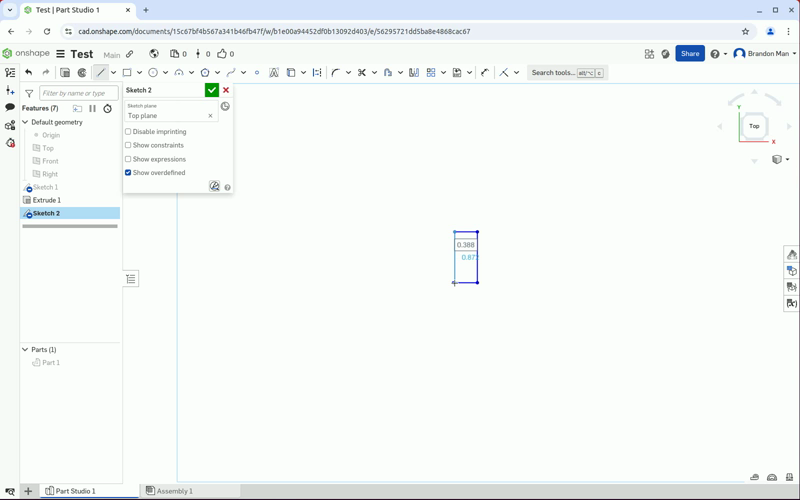
click(454, 282)
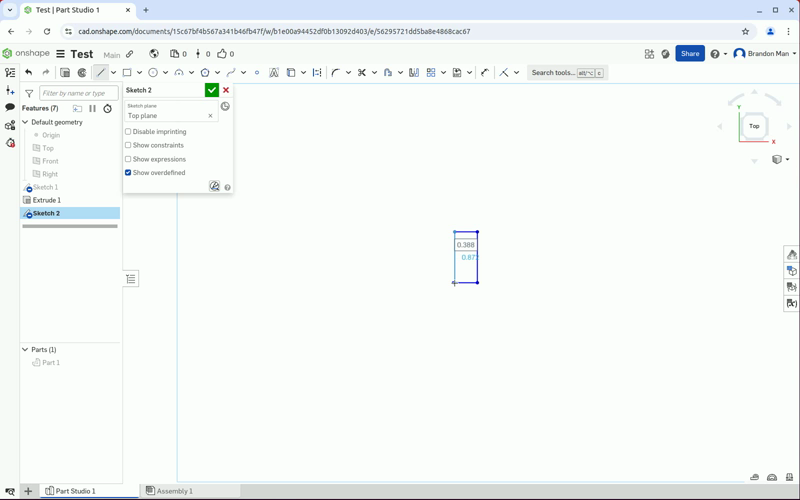
scroll(-6)
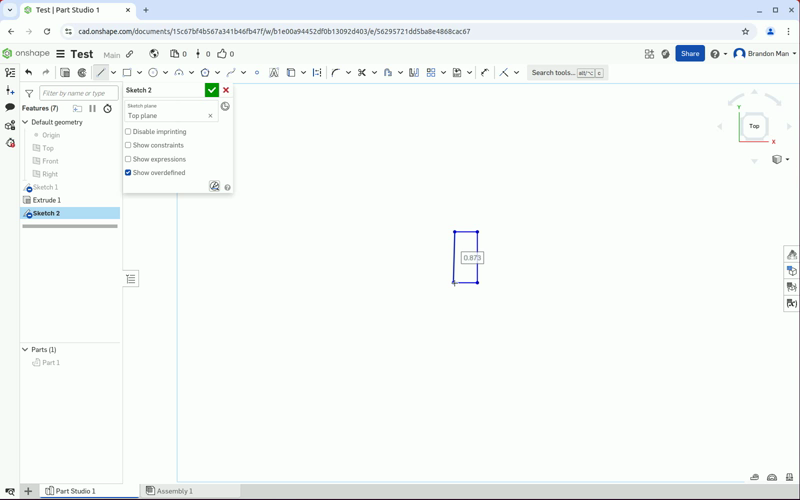
scroll(-6)
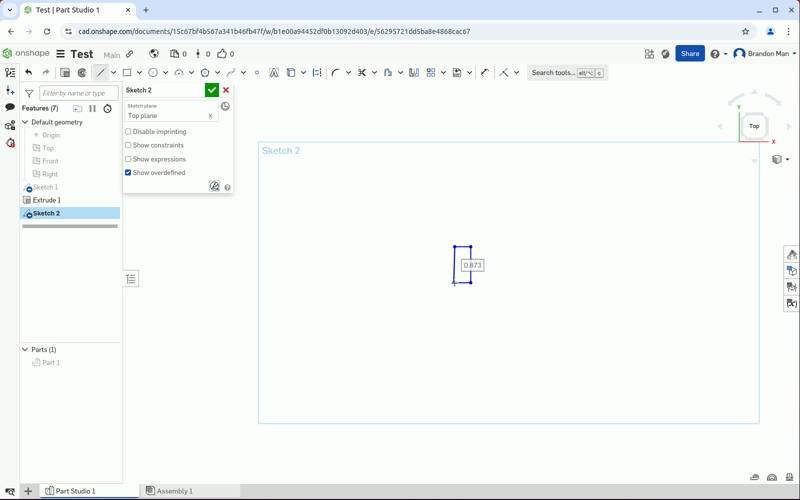
scroll(-6)
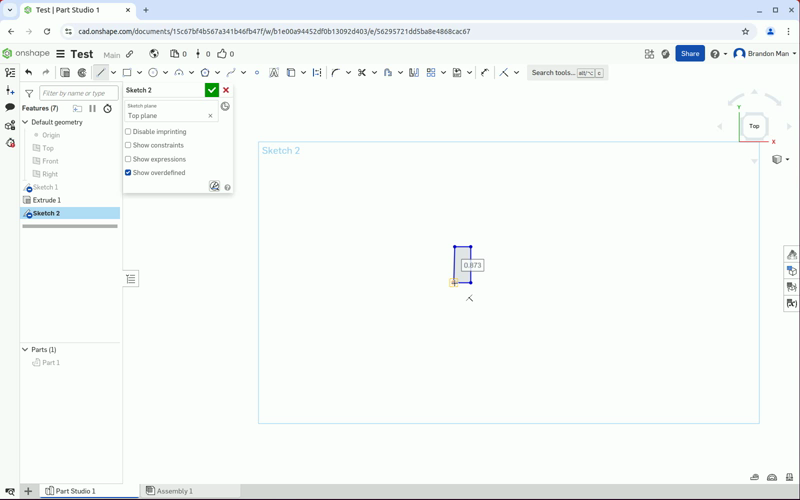
scroll(-6)
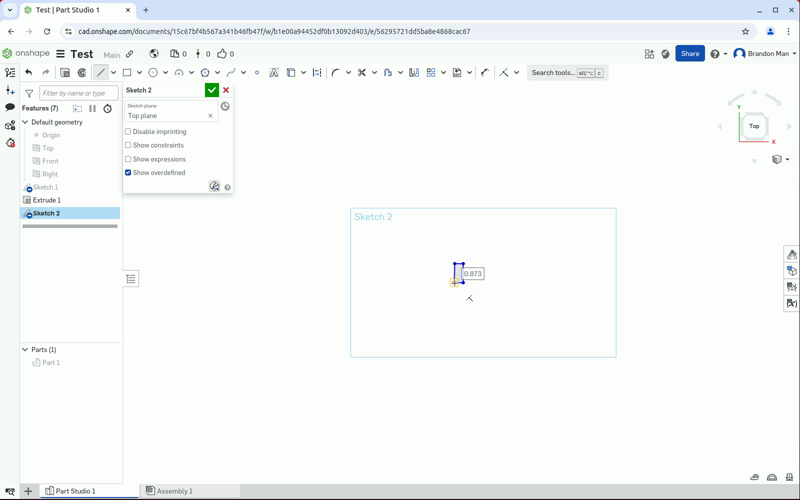
scroll(-6)
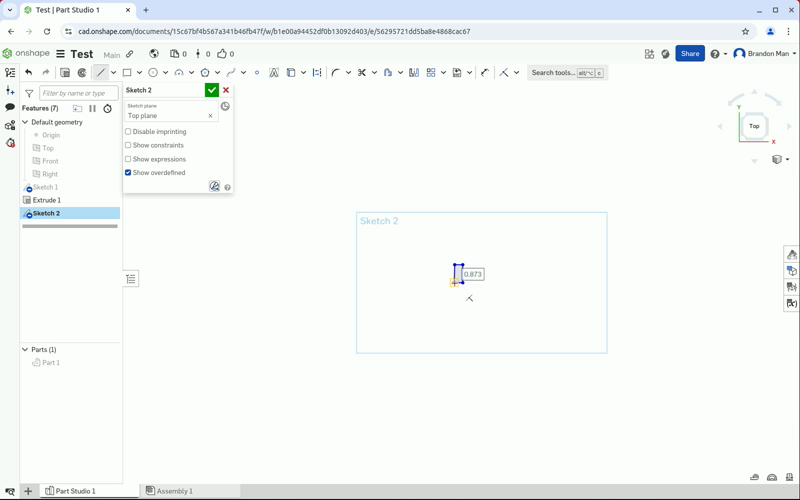
scroll(-6)
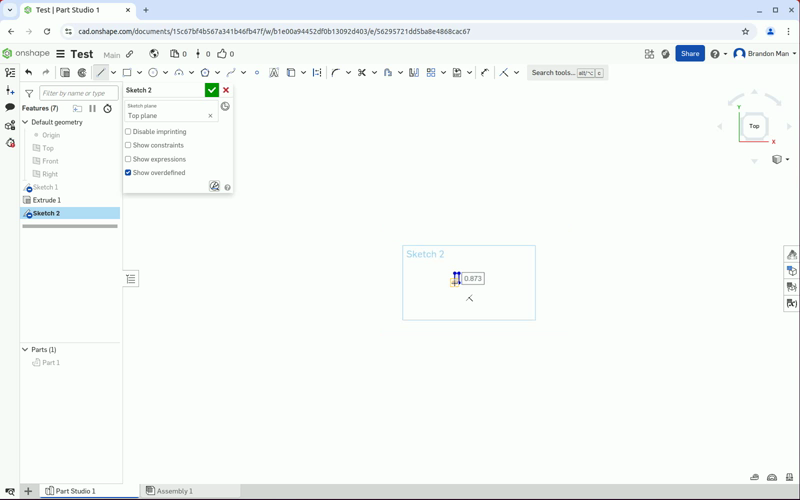
scroll(-6)
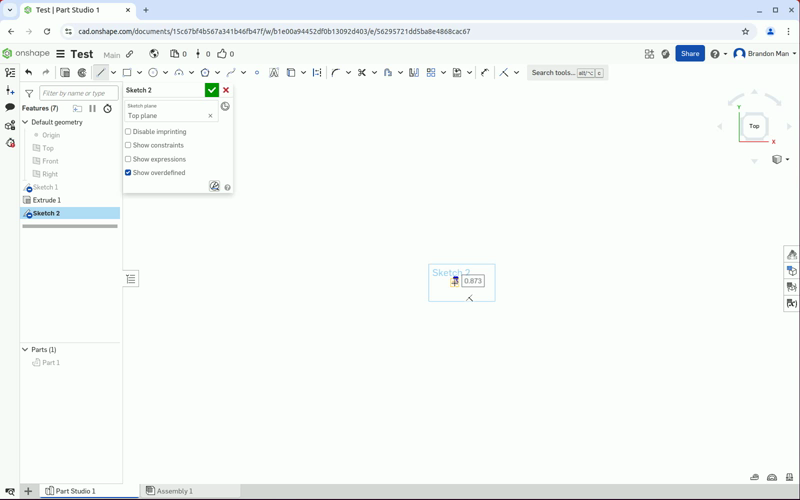
key(esc)
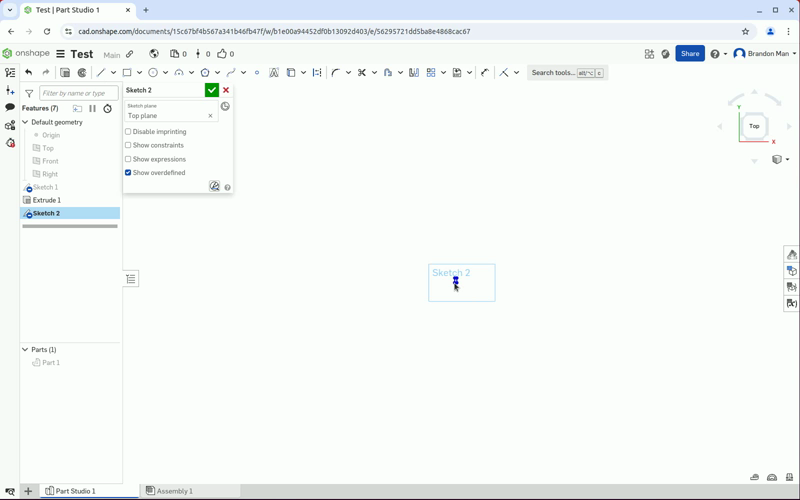
mouse_move(455, 282)
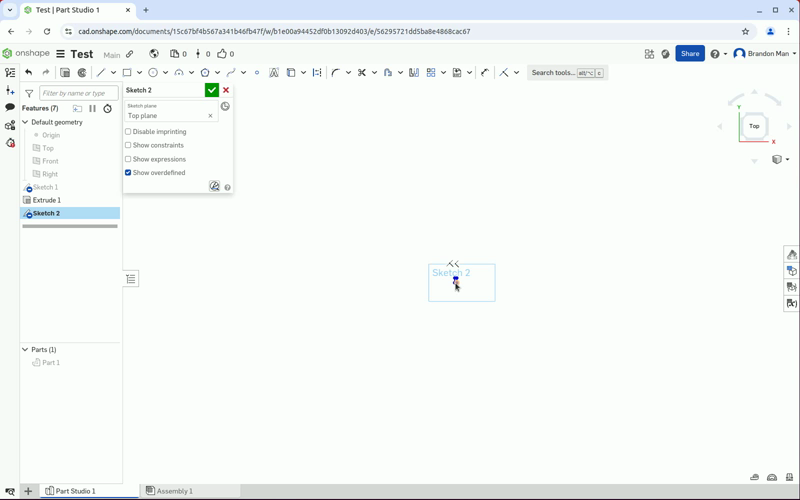
scroll(6)
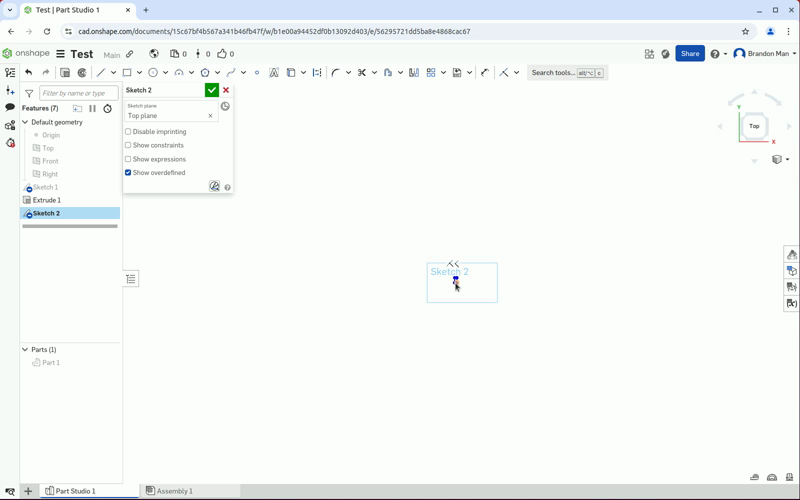
scroll(6)
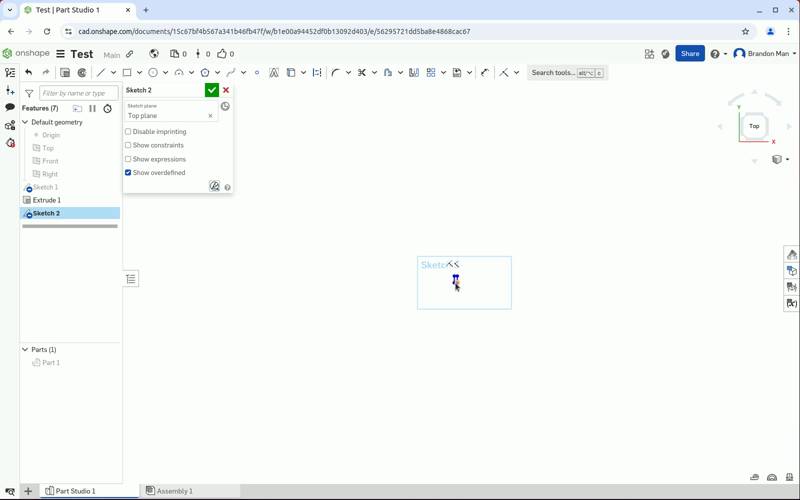
scroll(6)
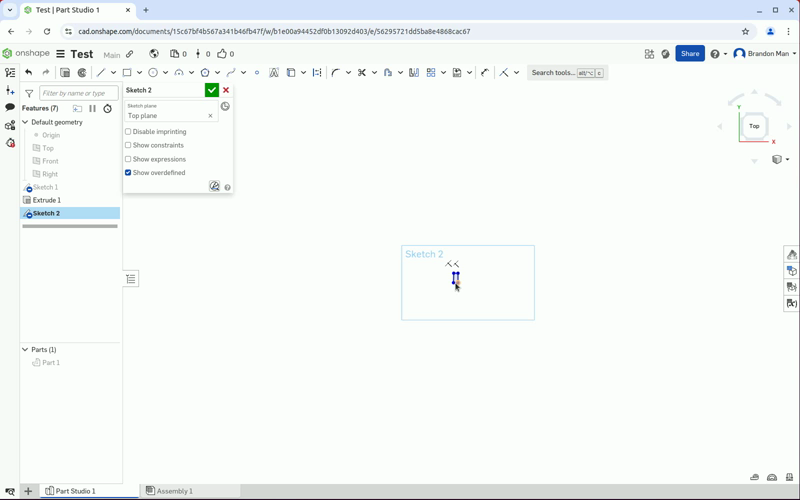
scroll(6)
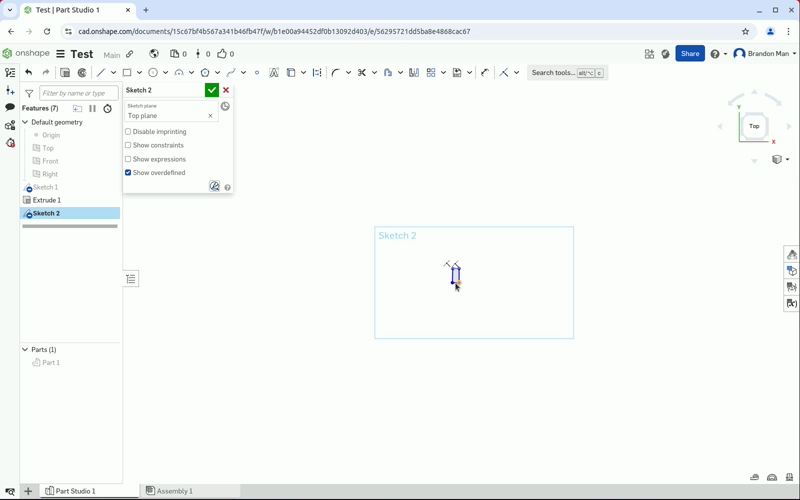
scroll(6)
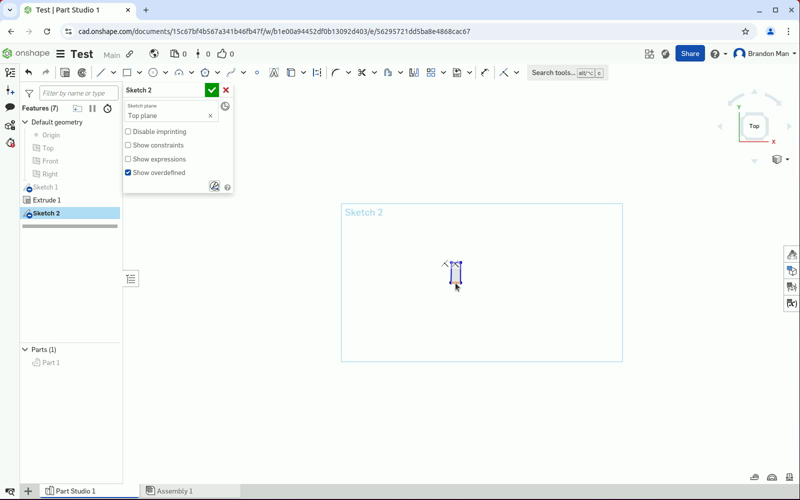
scroll(6)
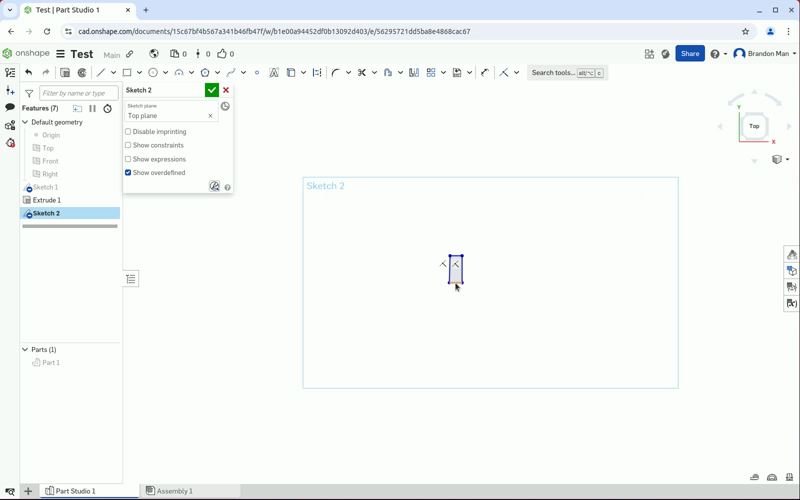
scroll(6)
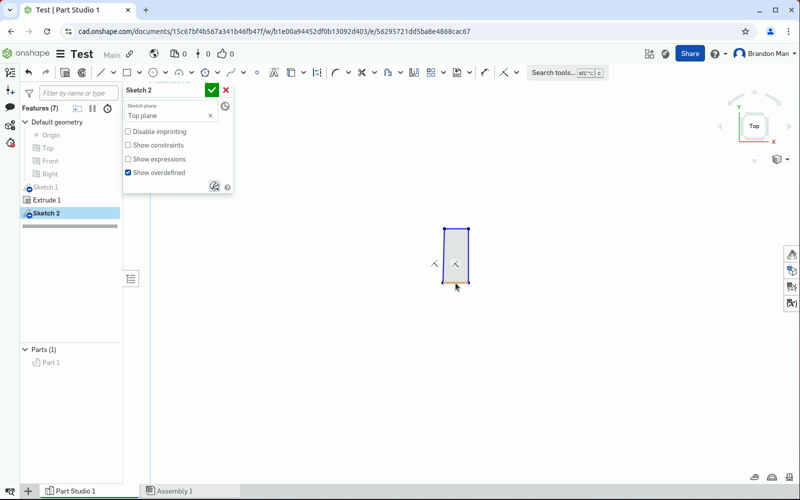
click(455, 282)
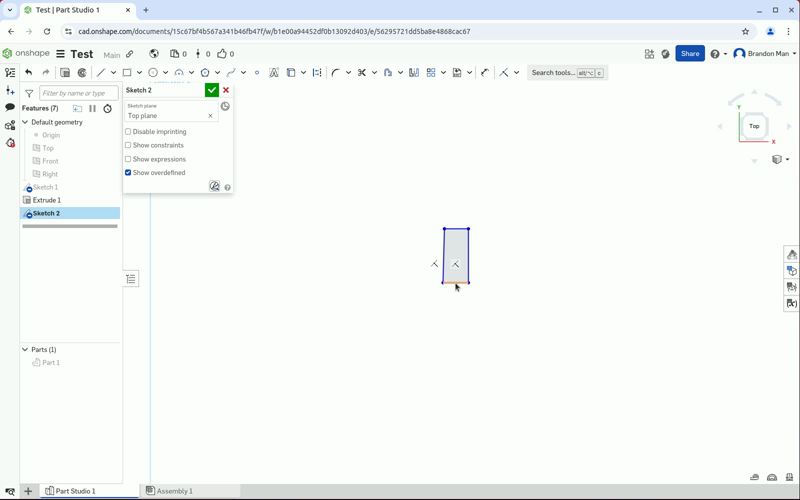
scroll(-6)
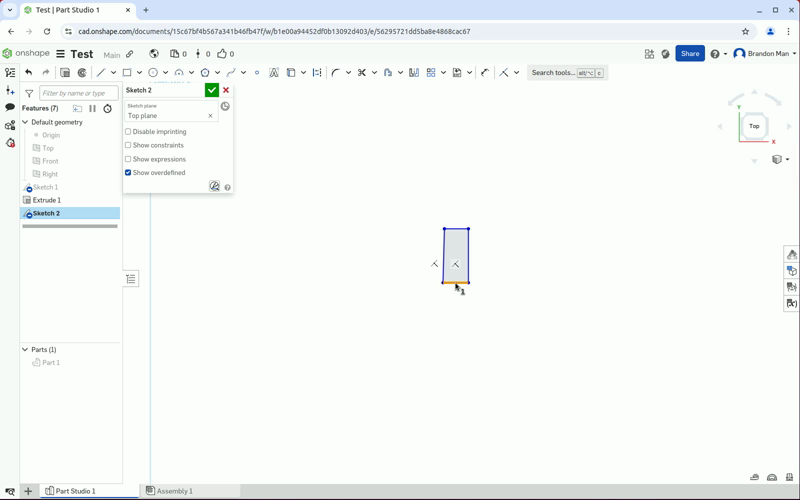
scroll(-6)
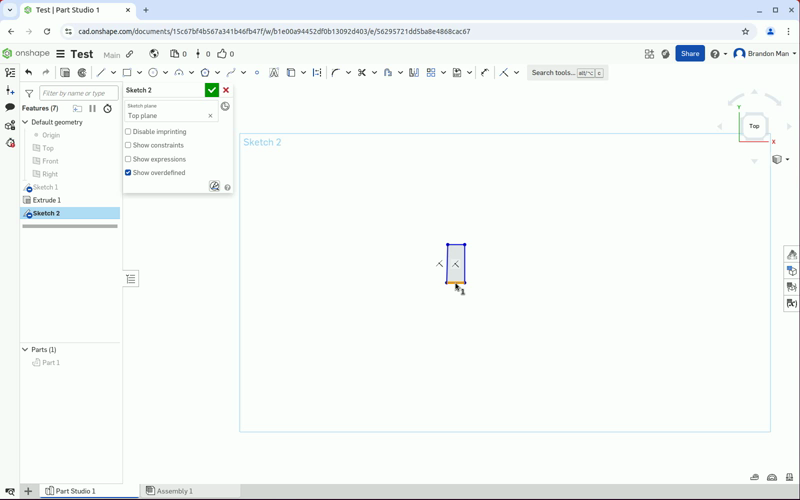
scroll(-6)
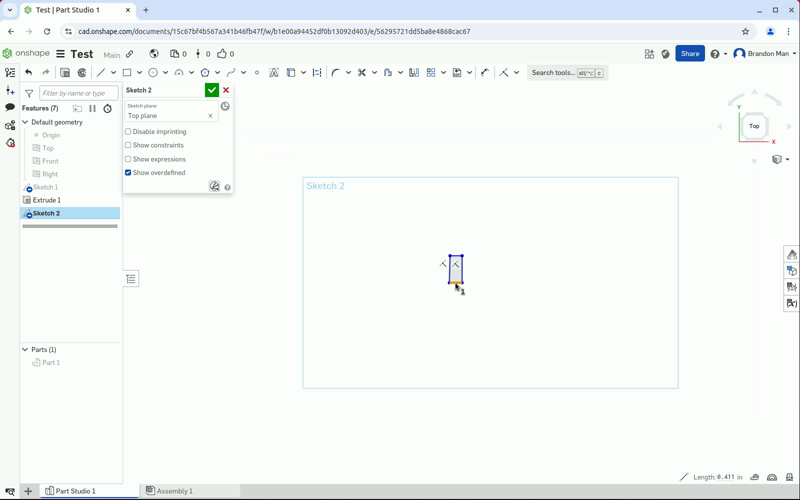
scroll(-6)
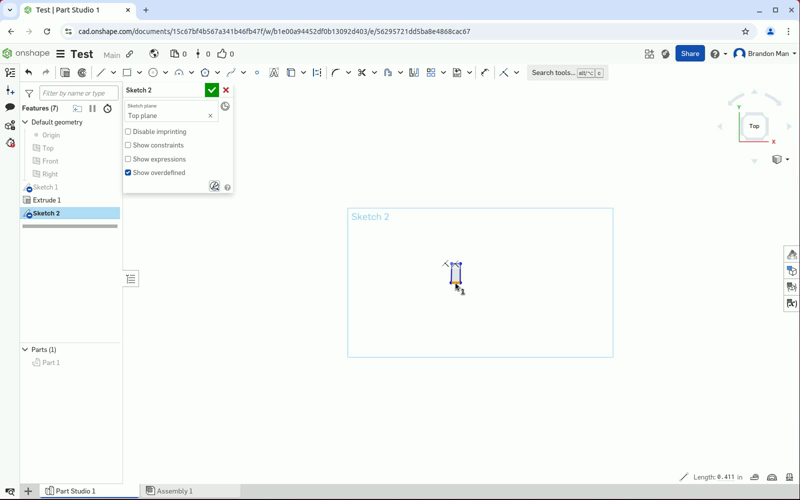
scroll(-6)
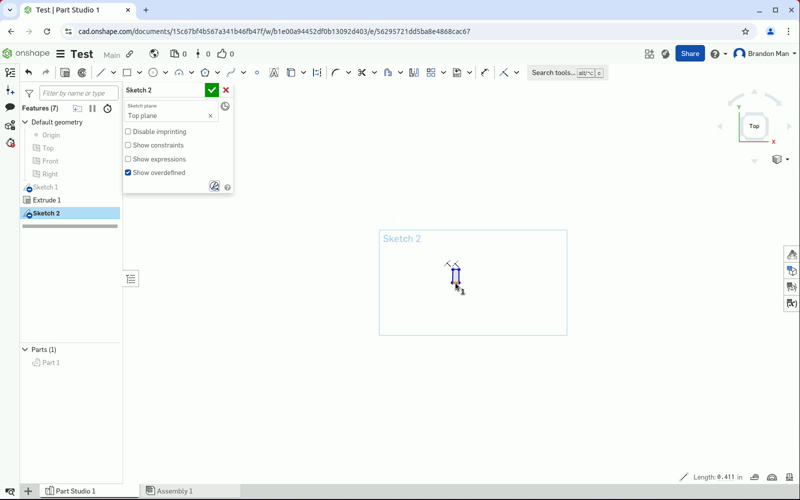
scroll(-6)
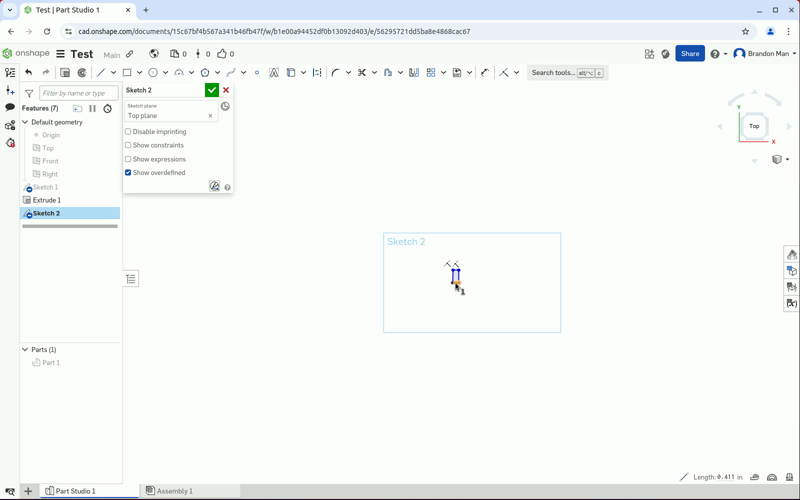
scroll(-6)
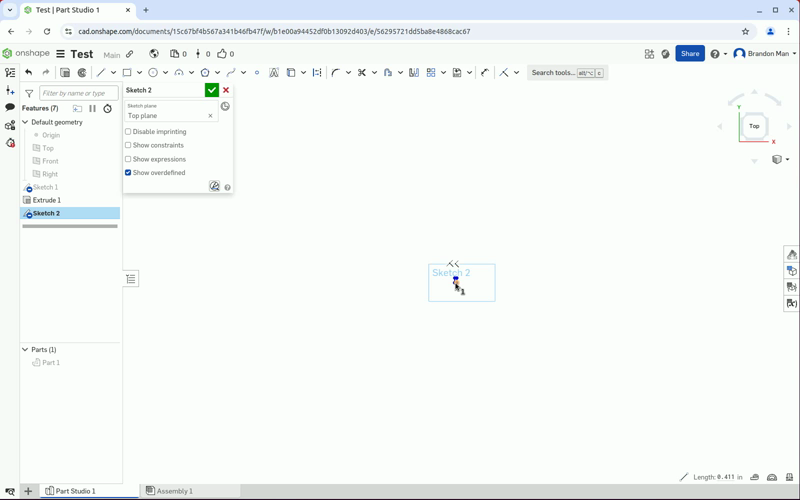
mouse_move(73, 352)
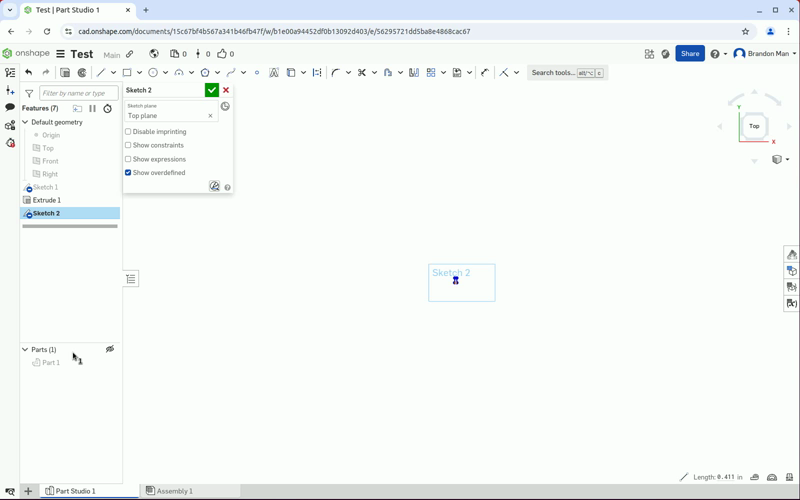
key(shift+y)
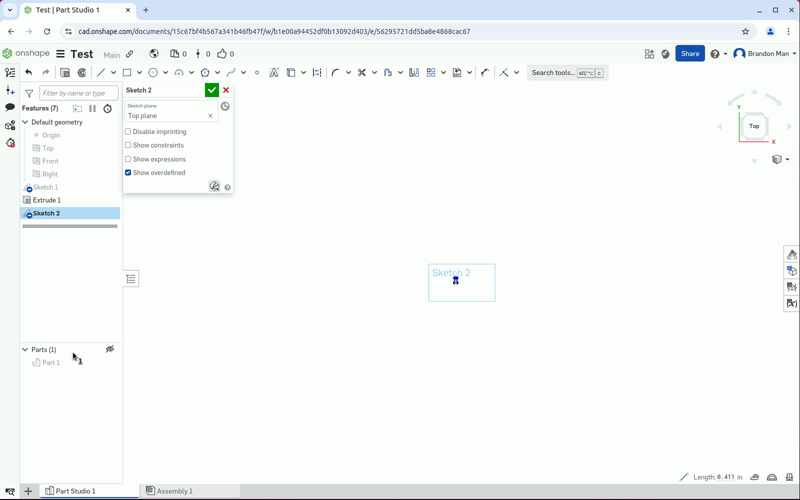
key(shift+e)
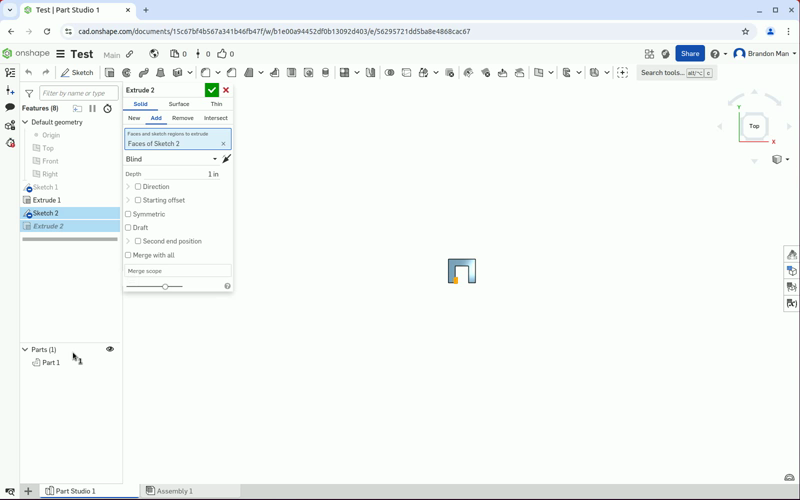
mouse_move(143, 106)
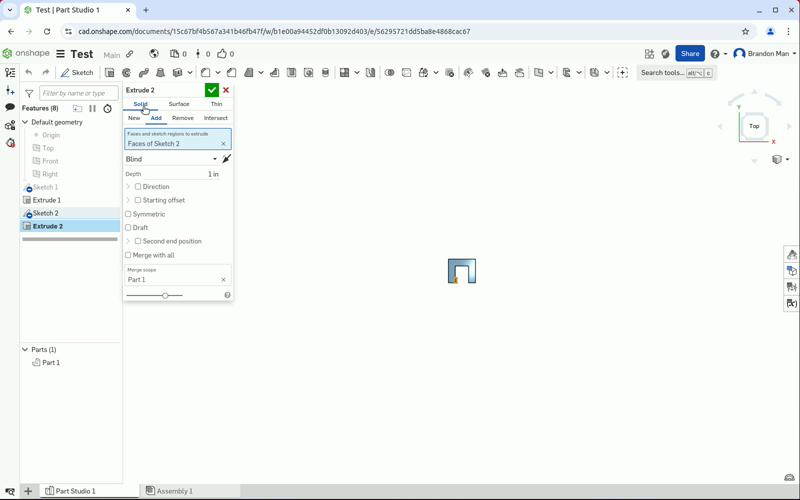
click(143, 106)
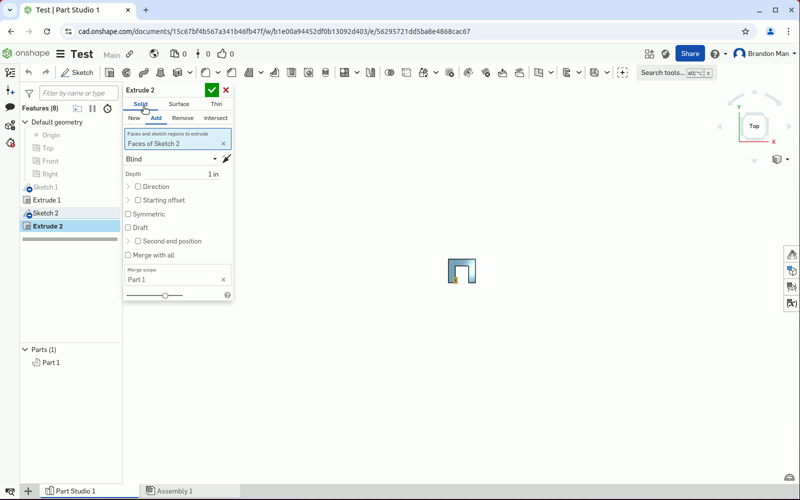
mouse_move(137, 120)
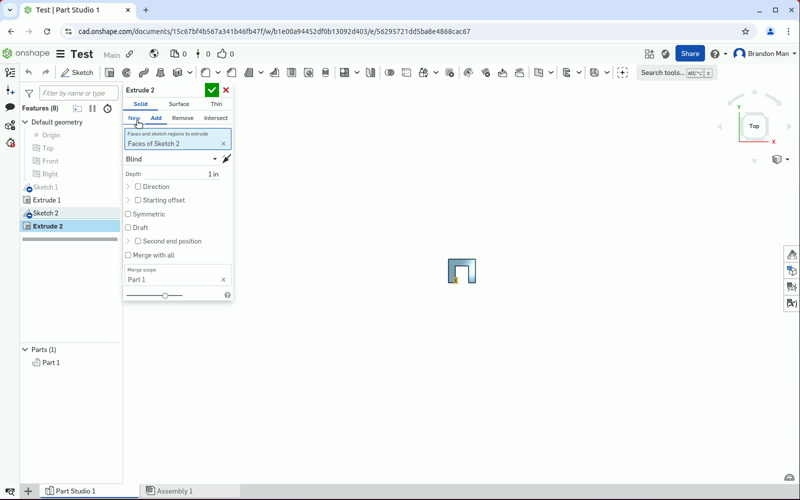
click(137, 120)
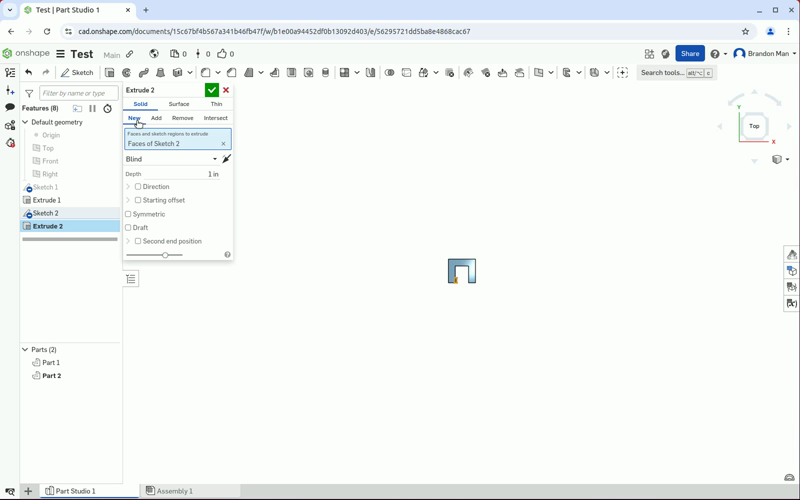
key(tab, 4)
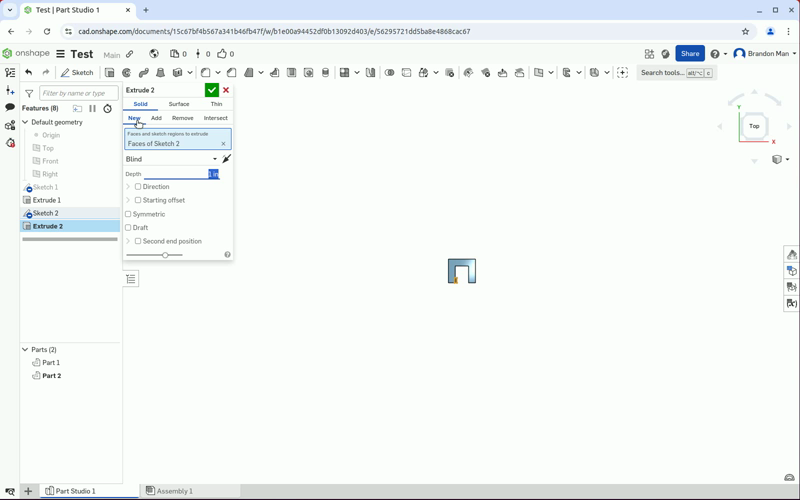
text(1.204)
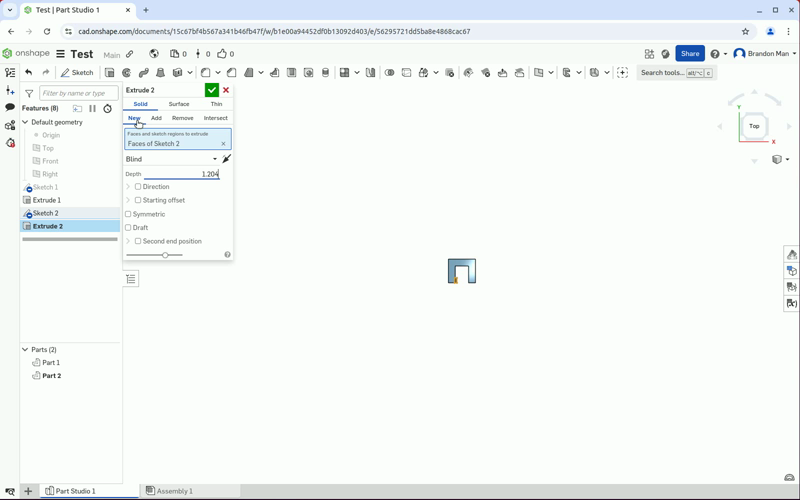
key(enter)
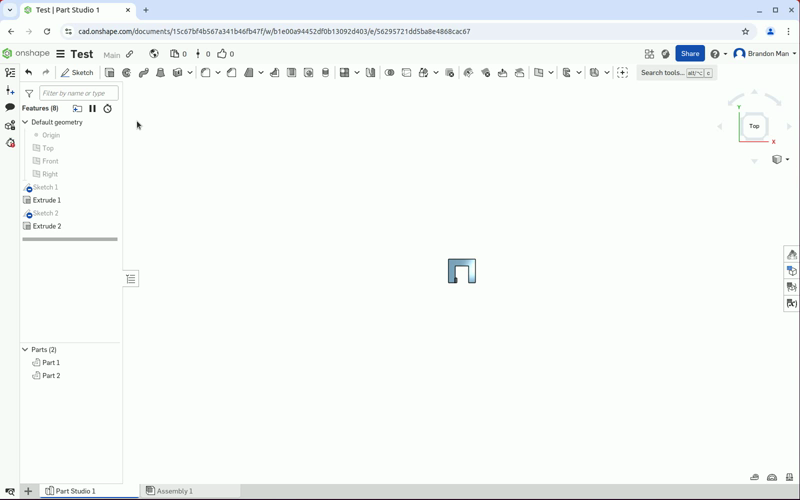
key(shift+h)
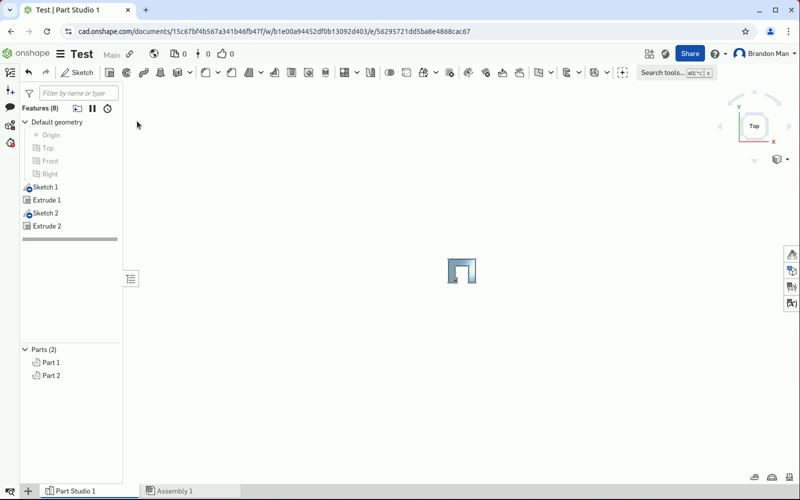
key(shift+h)
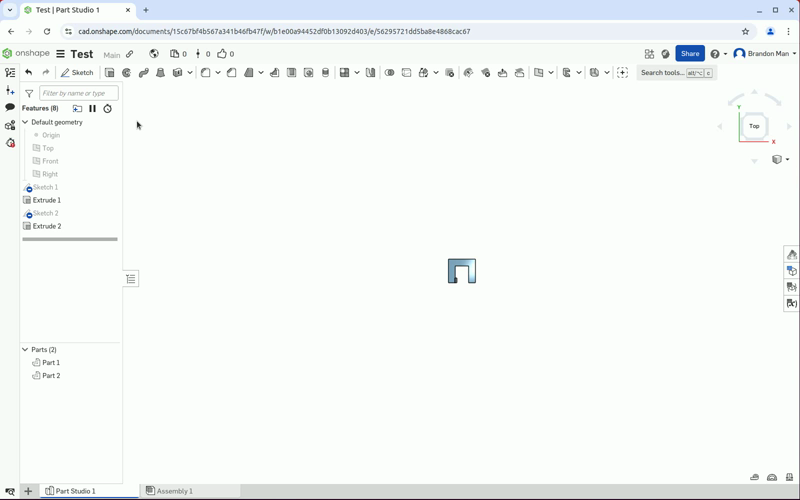
mouse_move(73, 189)
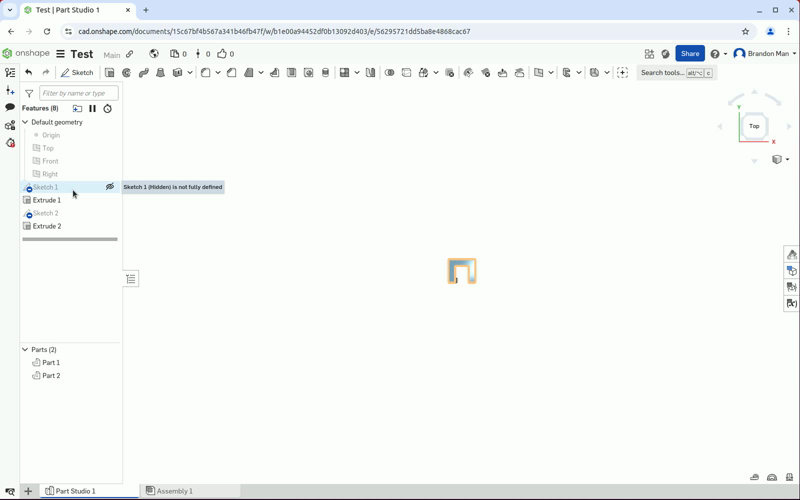
click(73, 189)
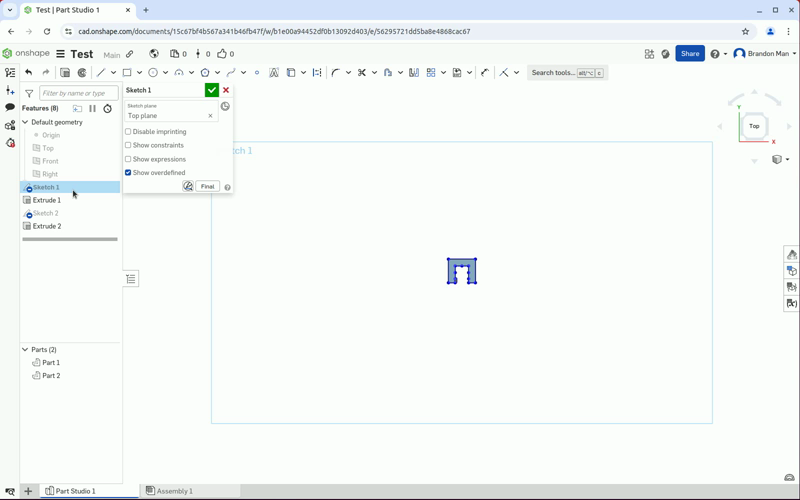
mouse_move(229, 92)
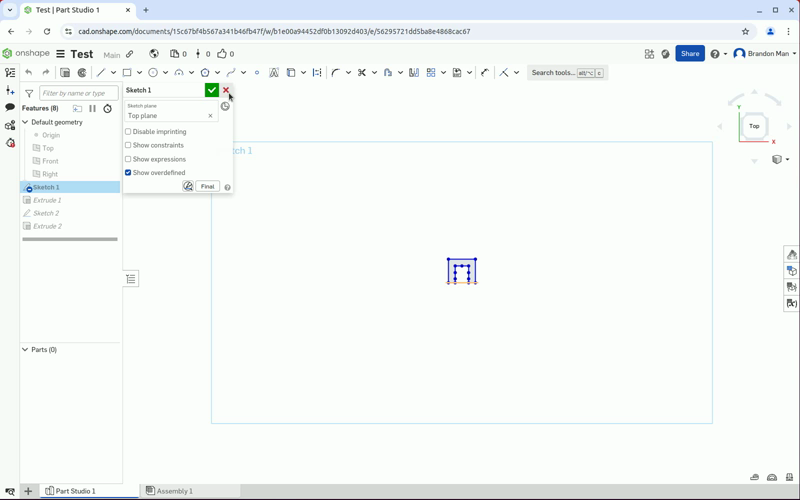
click(229, 92)
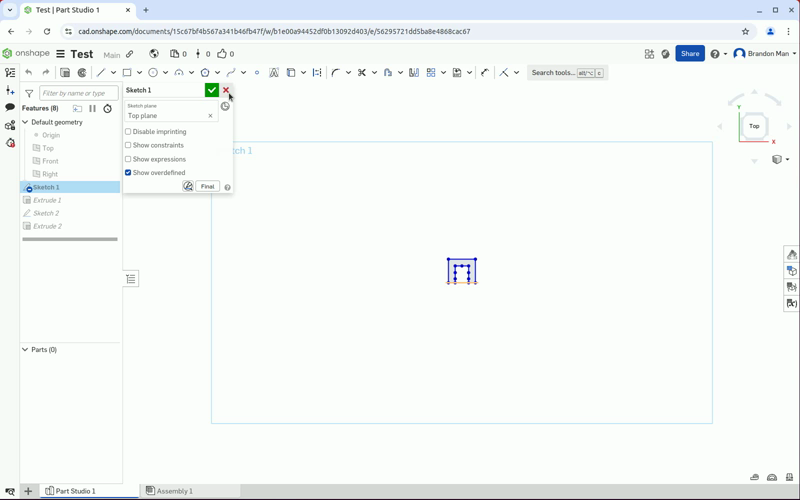
key(shift+s)
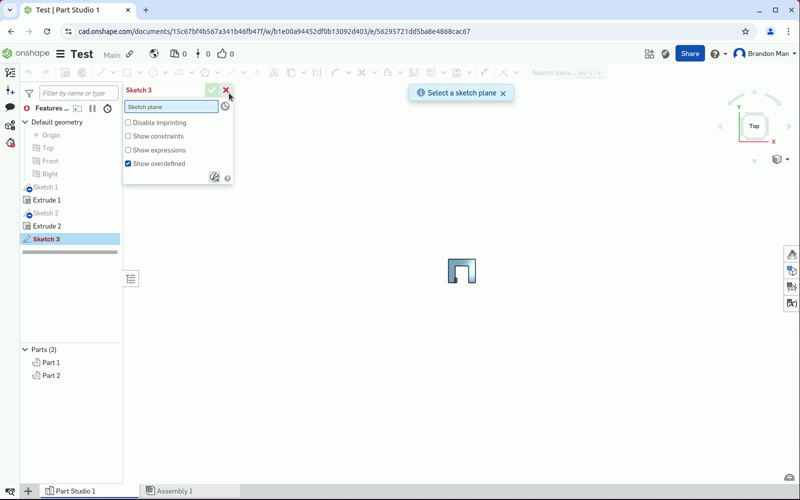
mouse_move(73, 150)
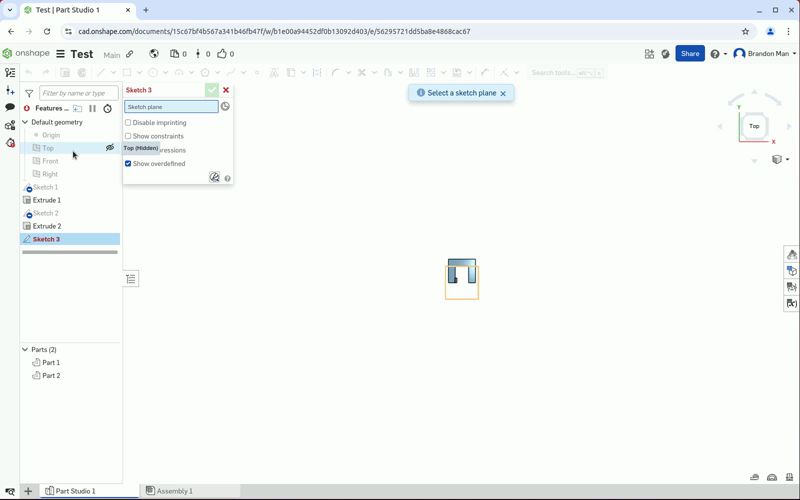
click(73, 150)
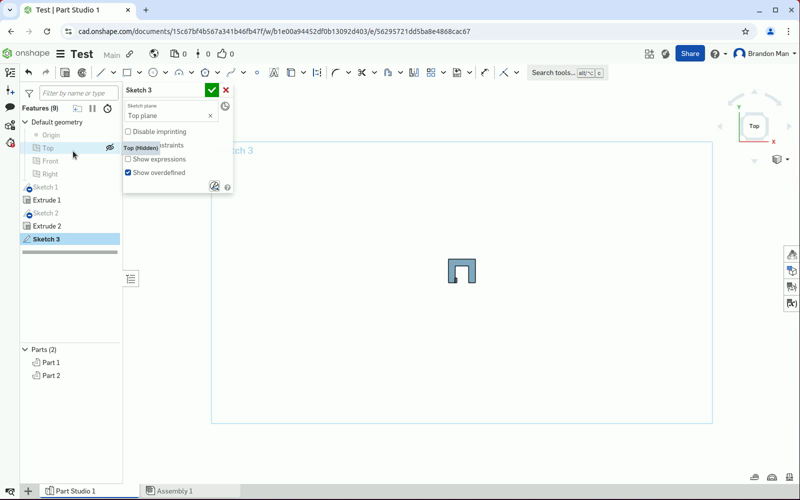
mouse_move(73, 352)
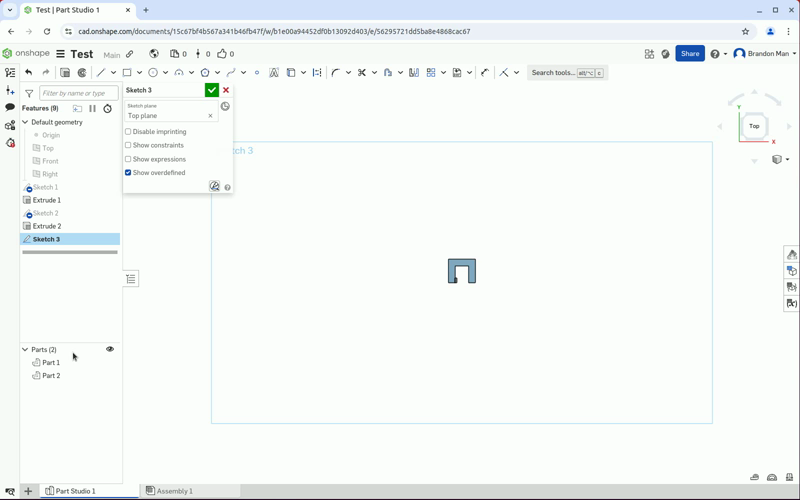
key(y)
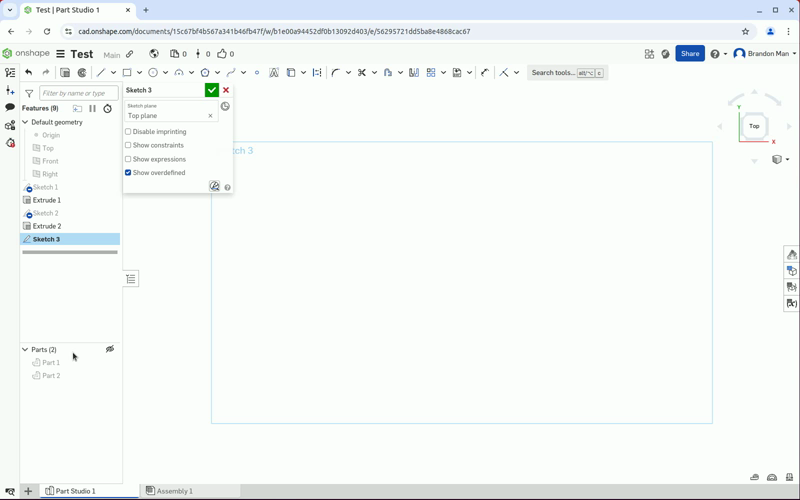
key(l)
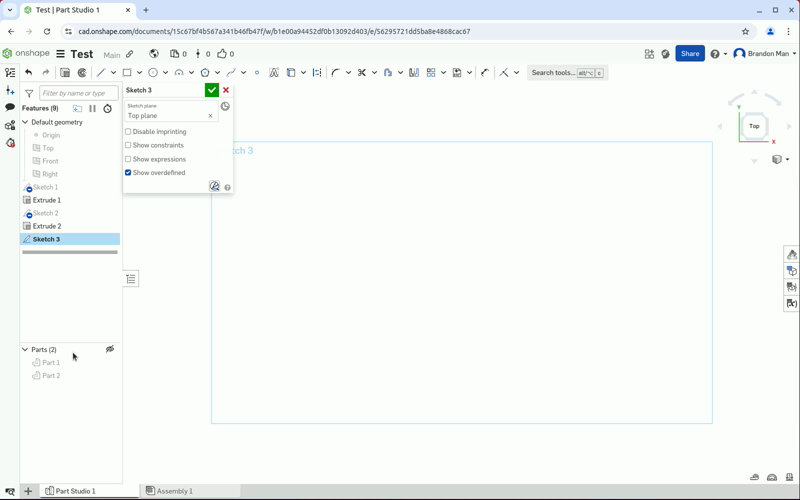
key_down(shift)
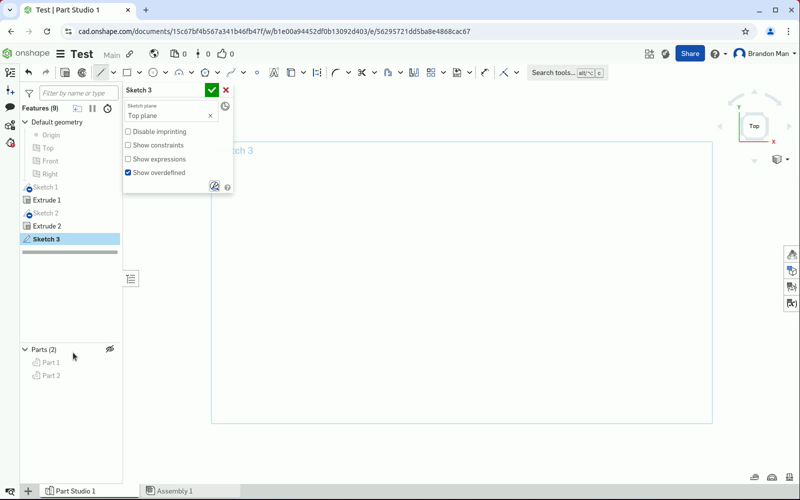
mouse_move(465, 282)
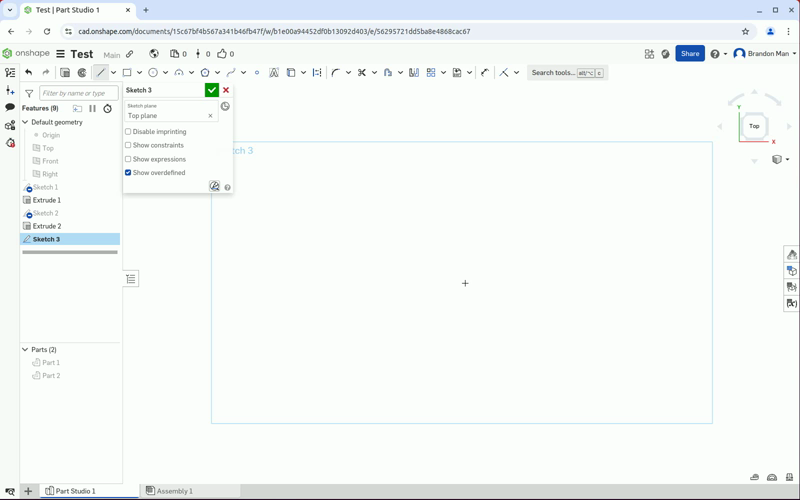
click(465, 282)
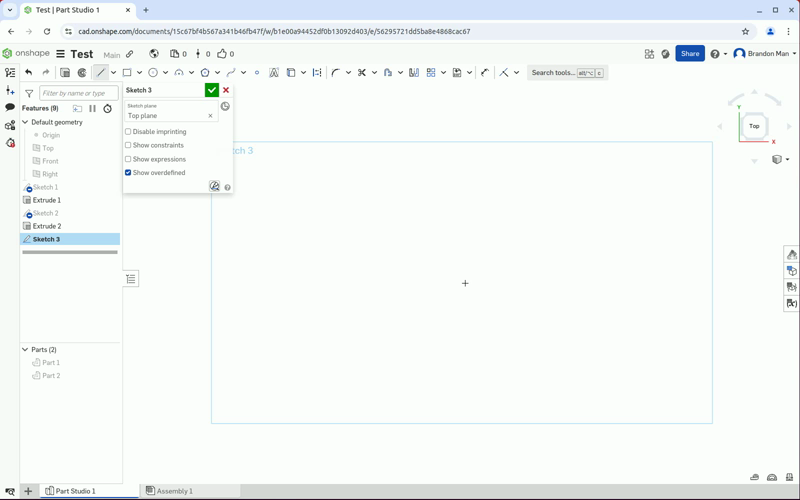
key_up(shift)
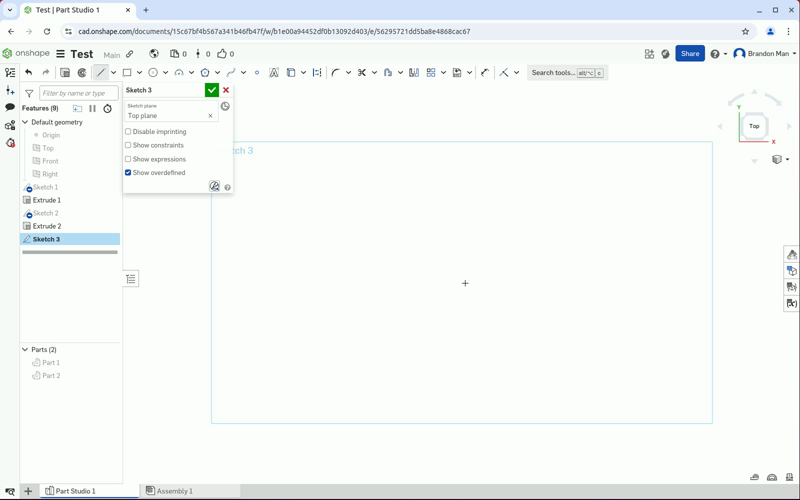
key_down(shift)
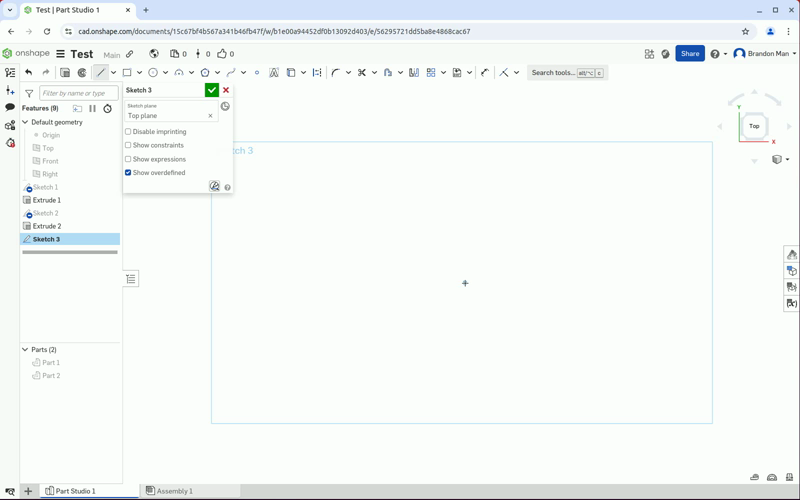
mouse_move(495, 282)
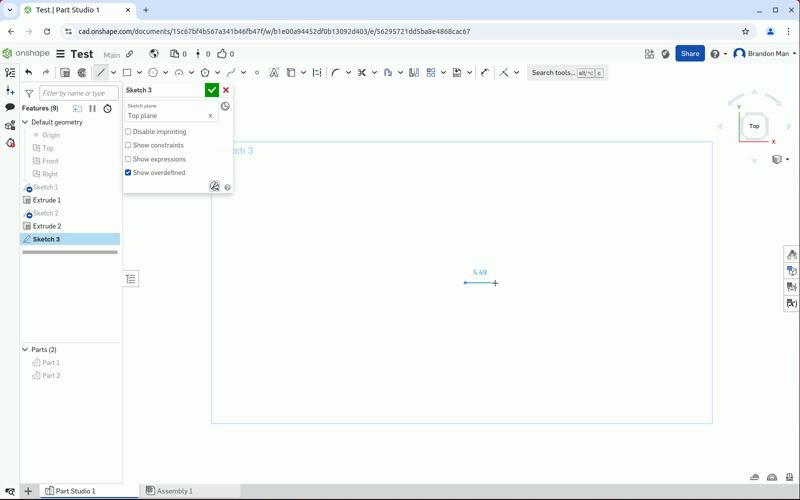
mouse_move(467, 282)
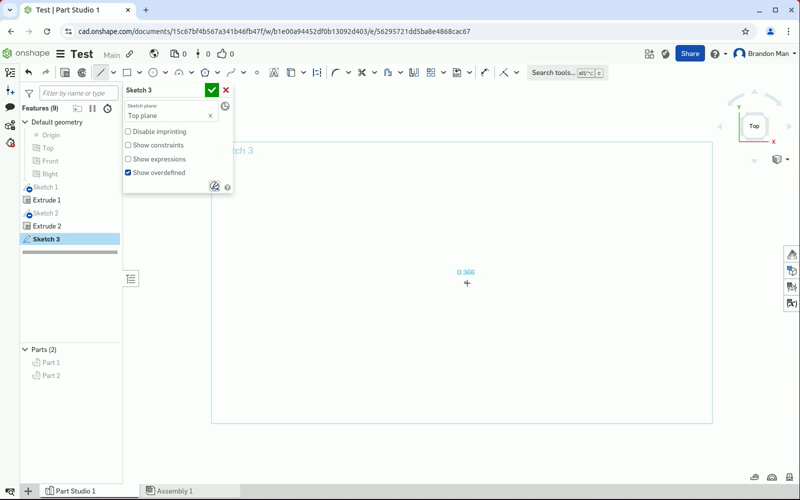
scroll(6)
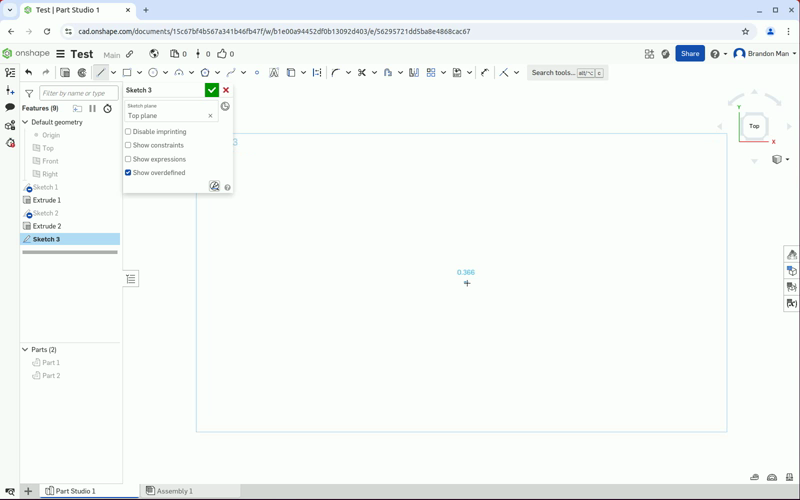
scroll(6)
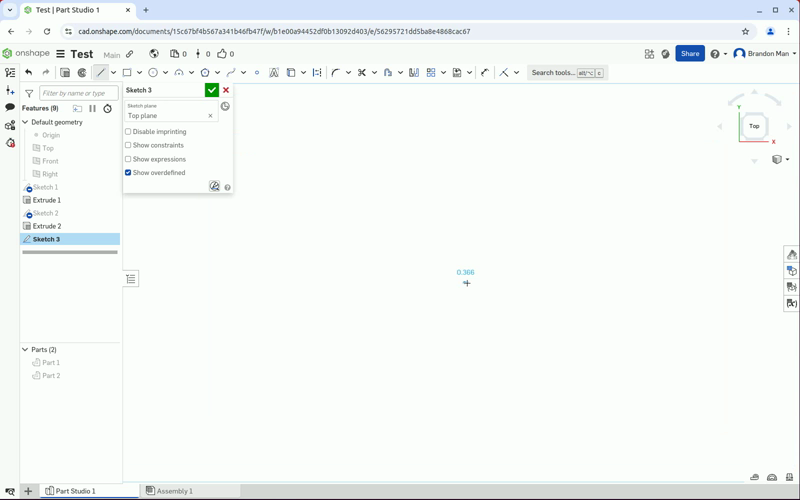
scroll(6)
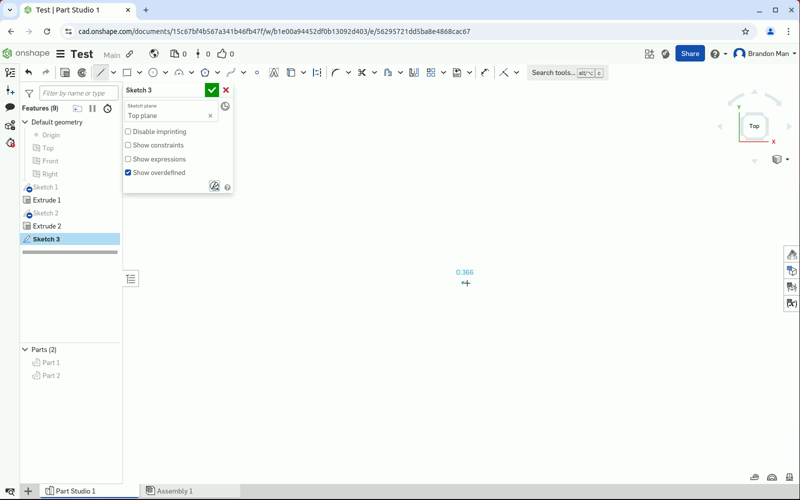
scroll(6)
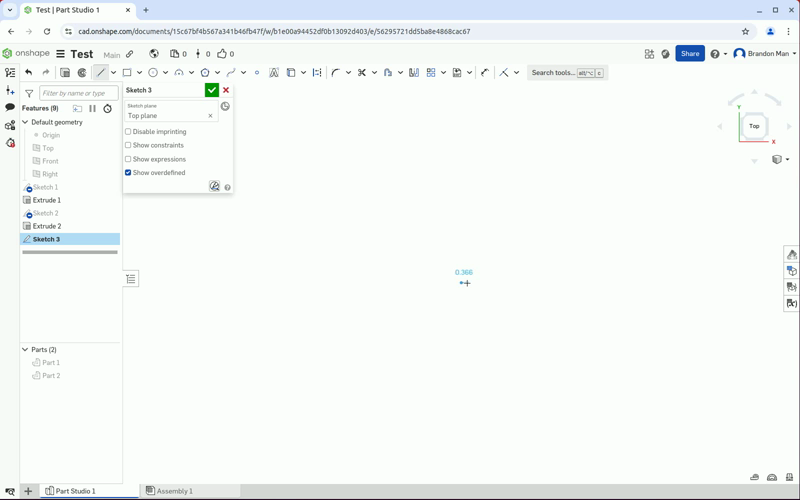
scroll(6)
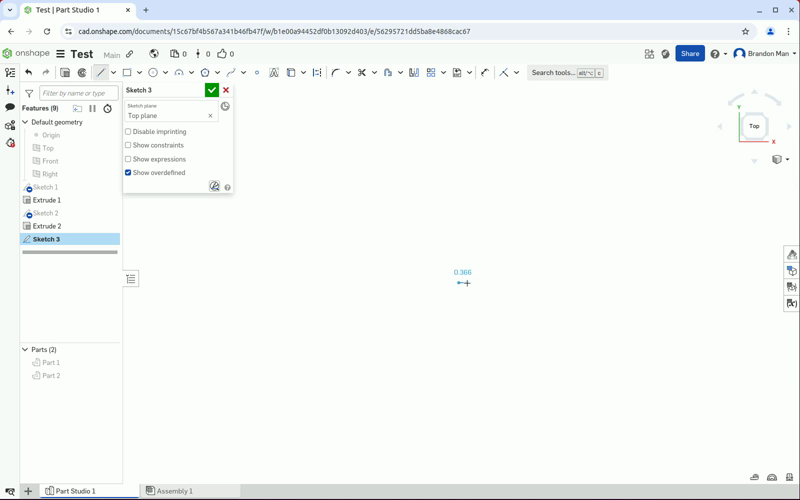
scroll(6)
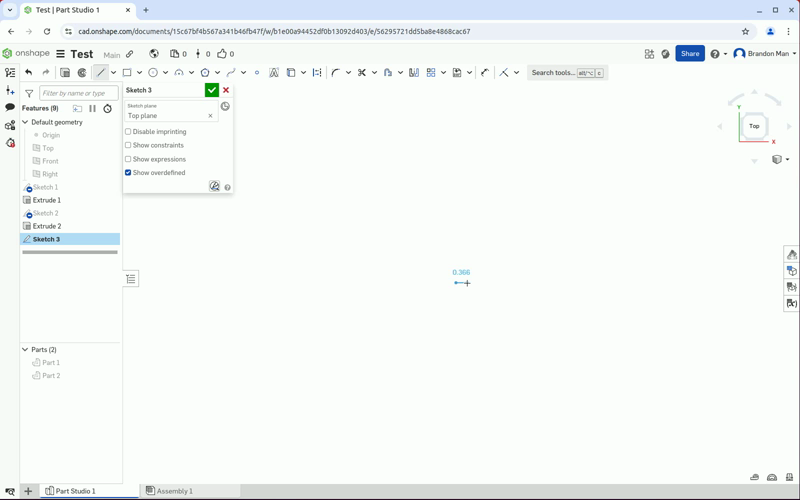
scroll(6)
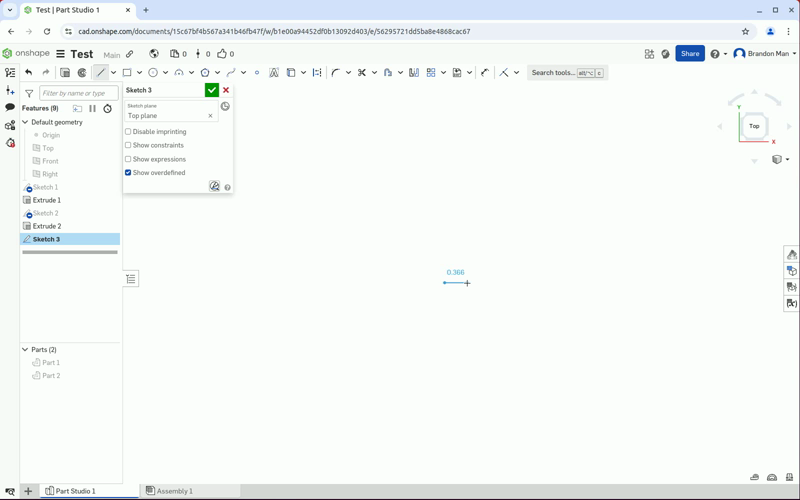
click(467, 282)
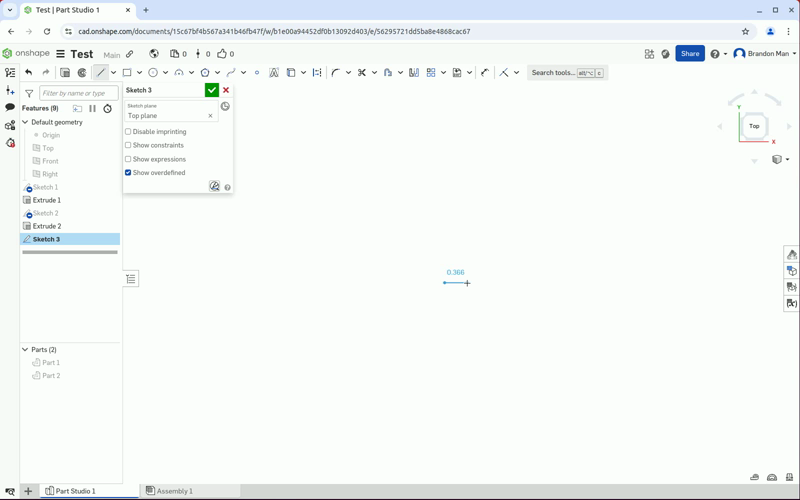
scroll(-6)
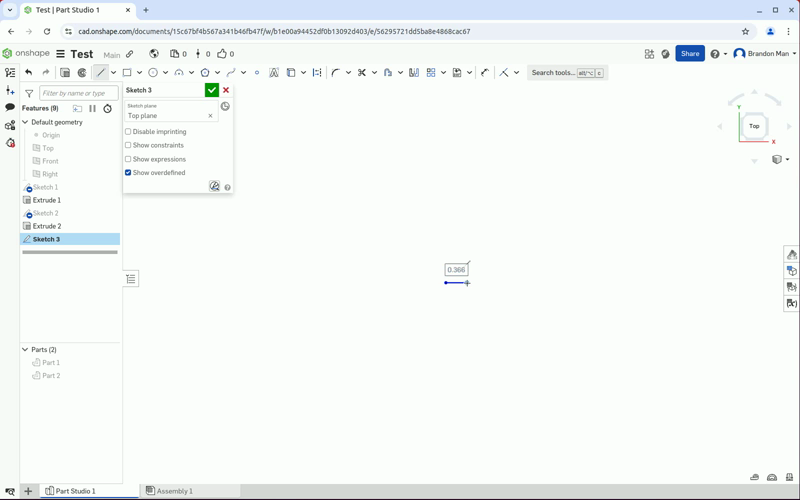
scroll(-6)
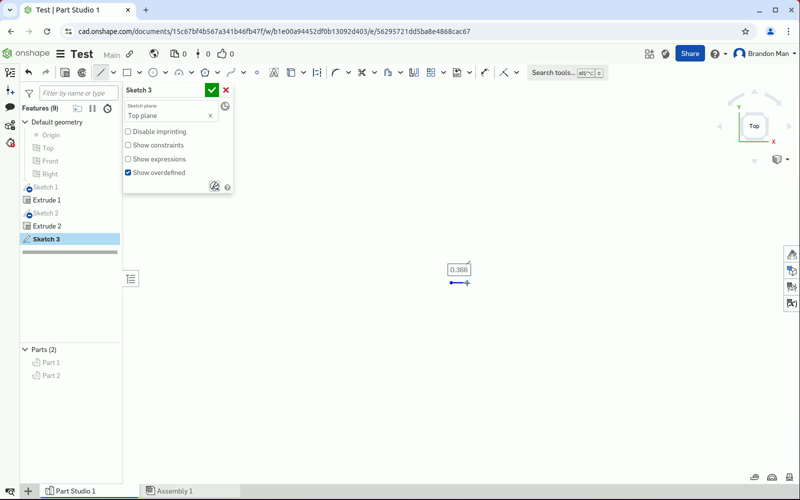
scroll(-6)
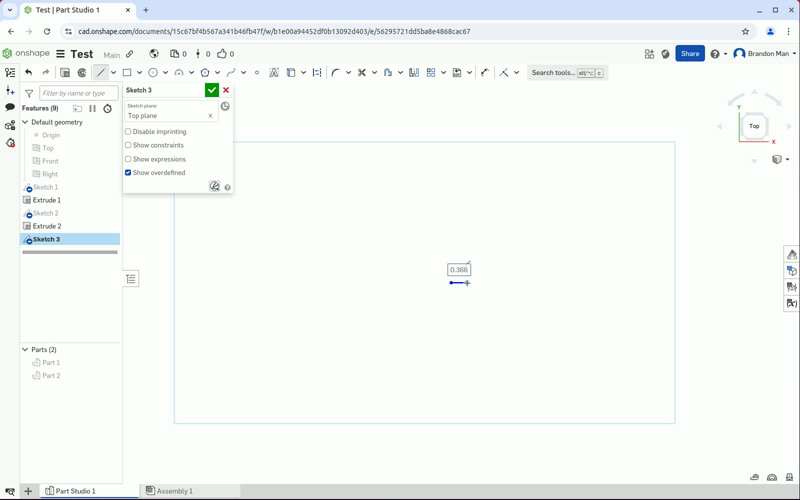
scroll(-6)
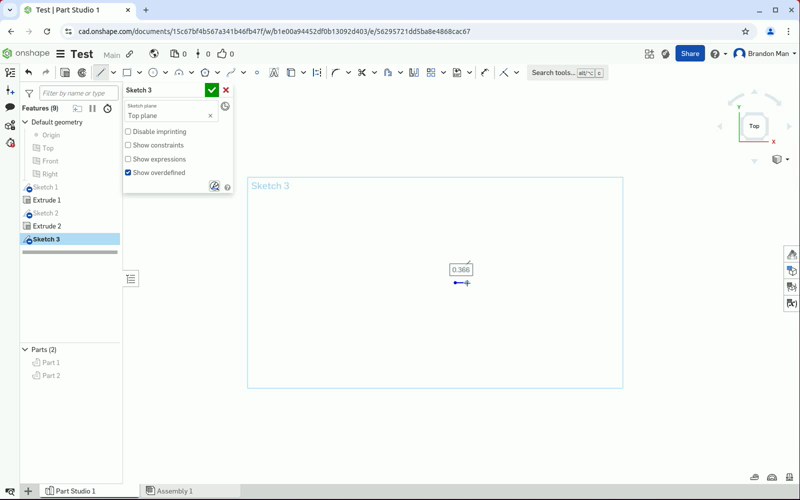
scroll(-6)
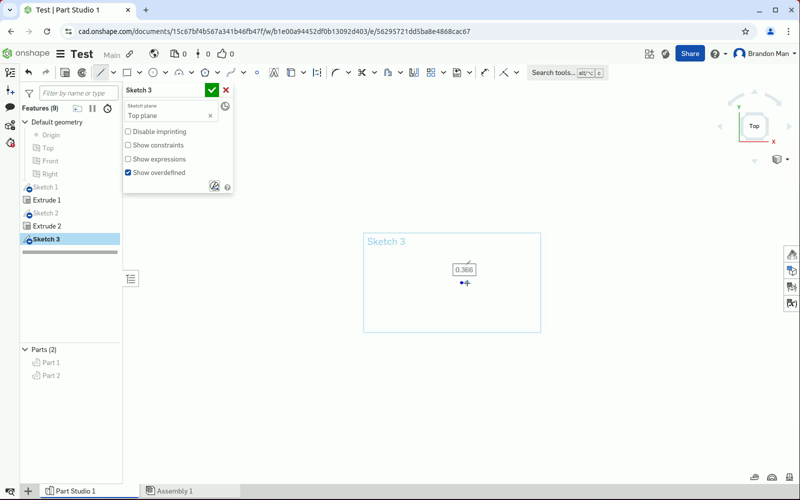
scroll(-6)
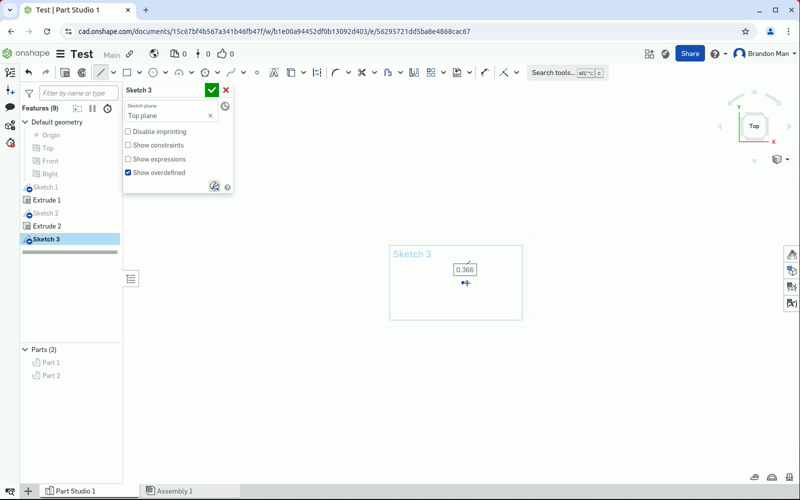
scroll(-6)
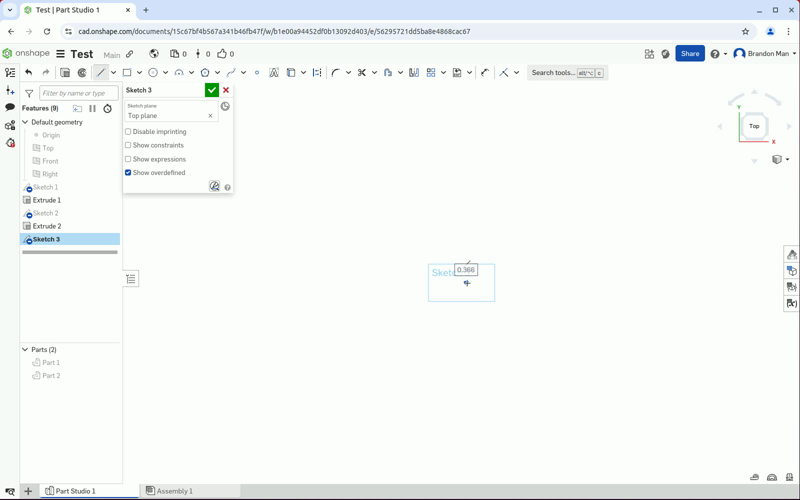
key_up(shift)
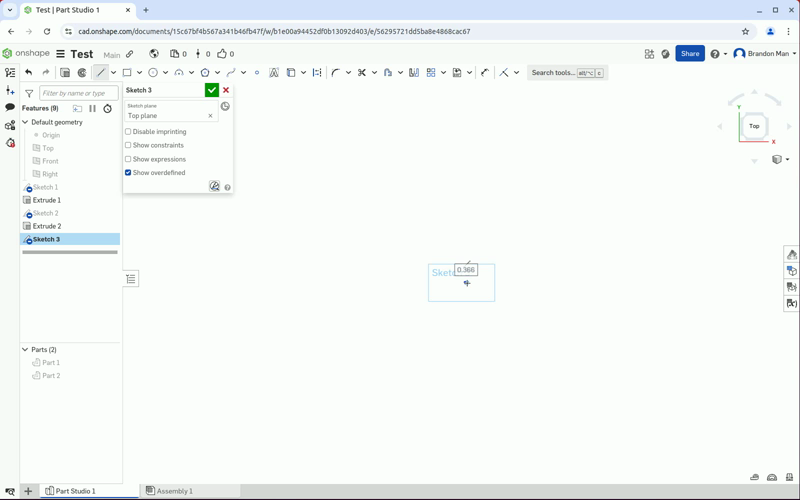
key_down(shift)
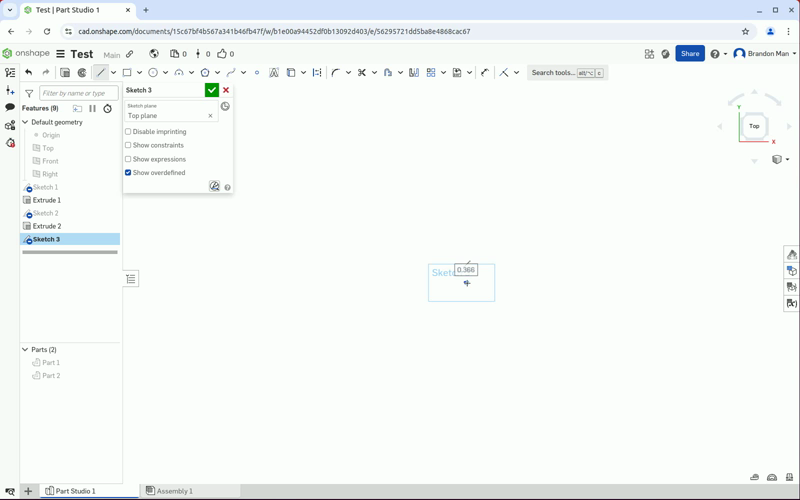
mouse_move(497, 282)
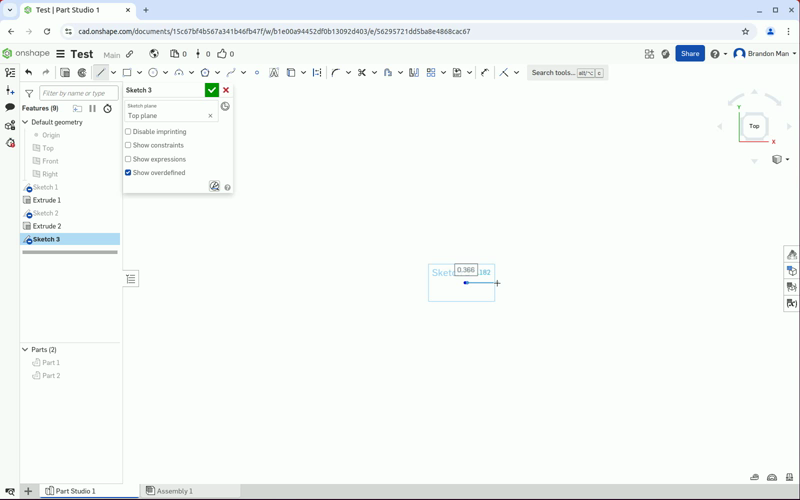
mouse_move(467, 278)
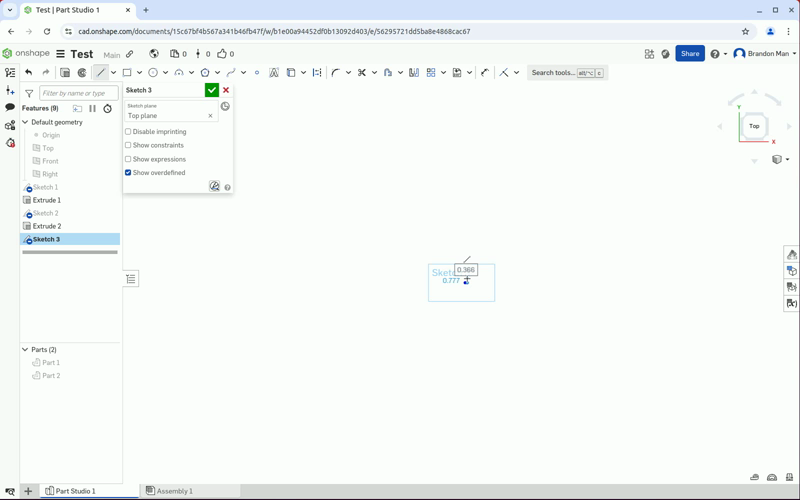
scroll(6)
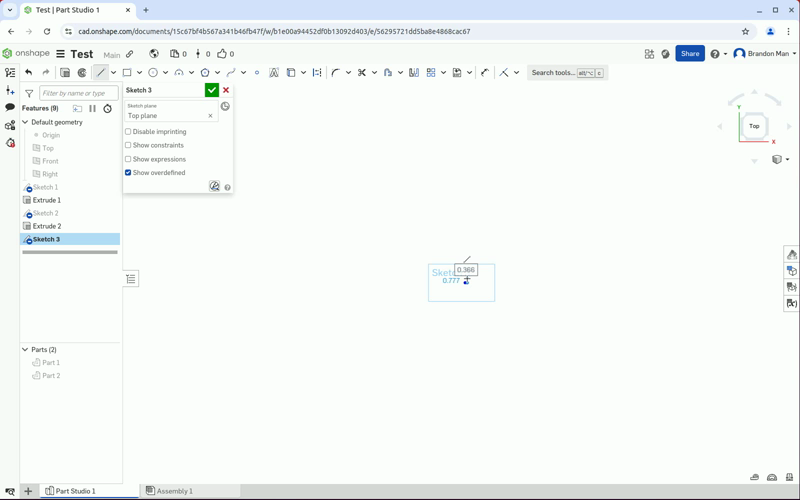
scroll(6)
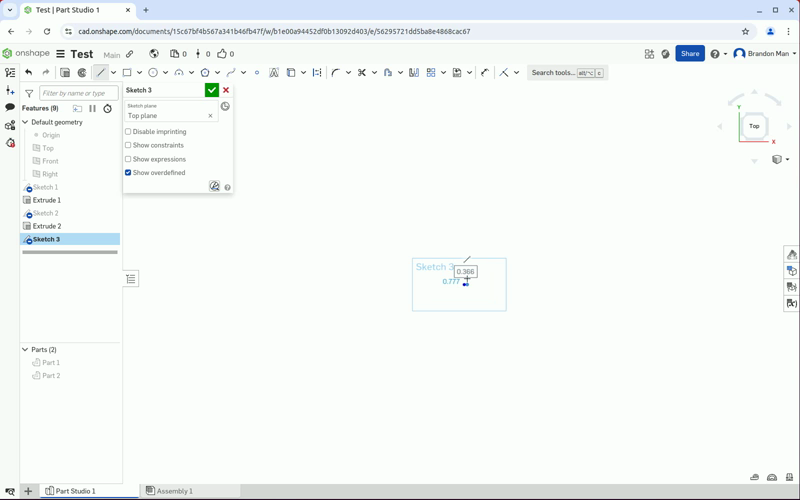
scroll(6)
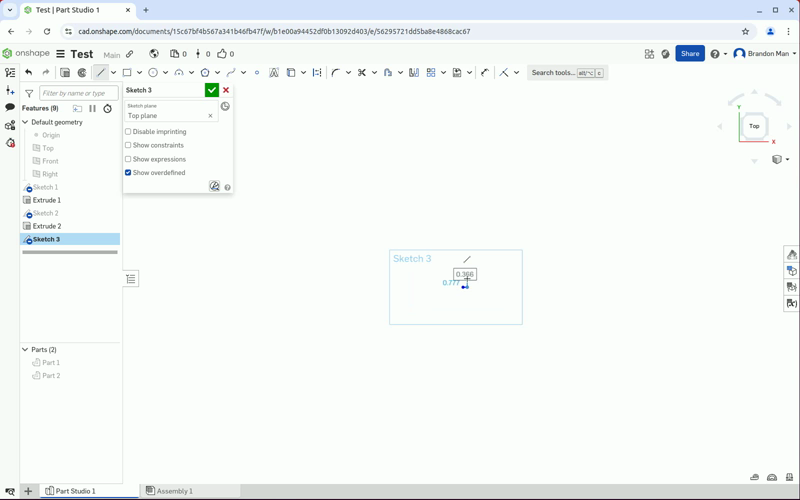
scroll(6)
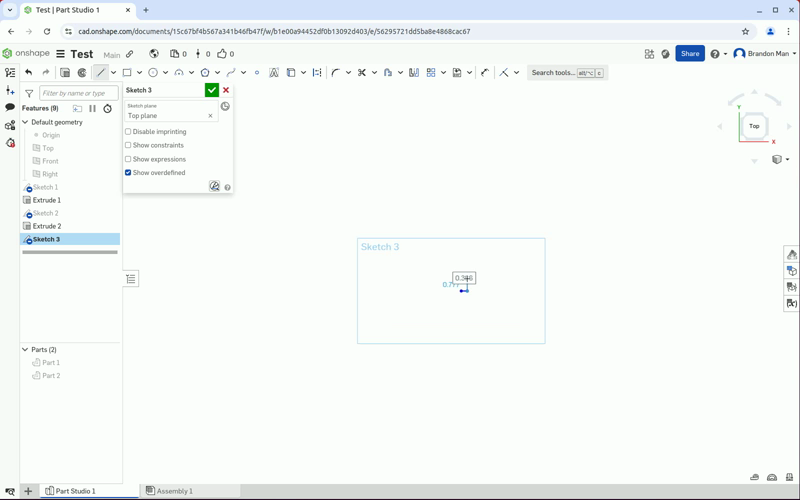
scroll(6)
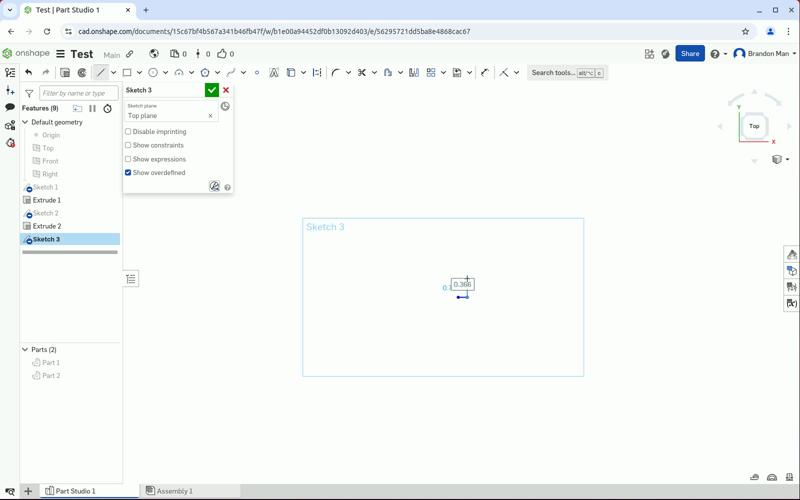
scroll(6)
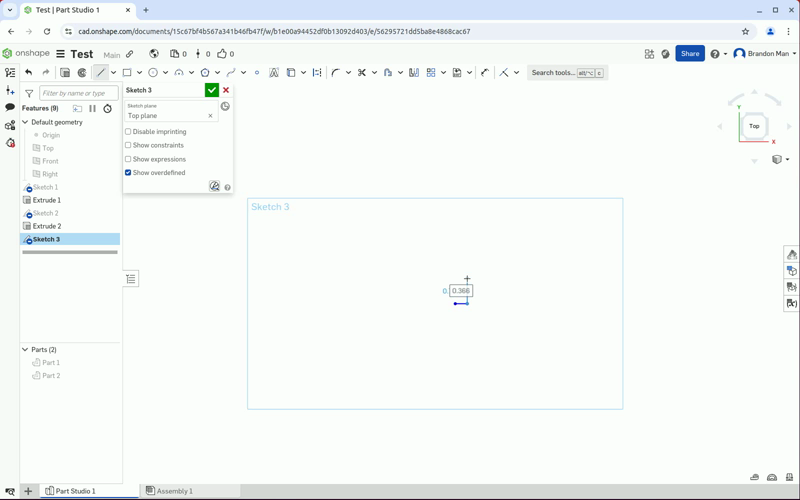
scroll(6)
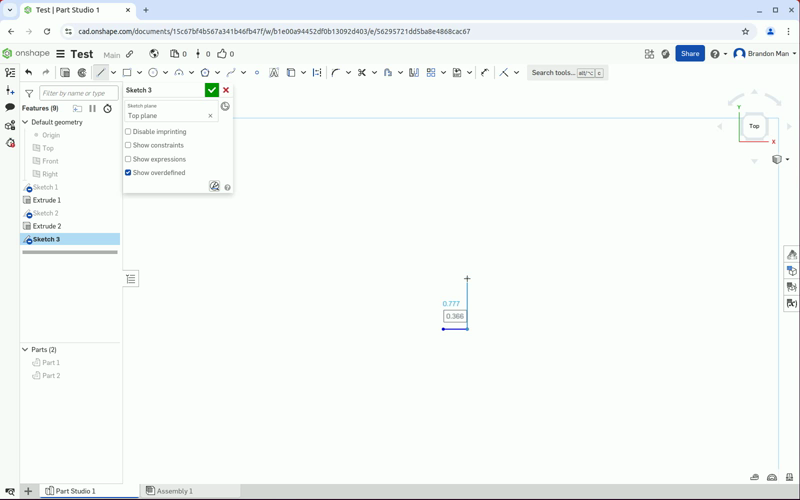
click(467, 278)
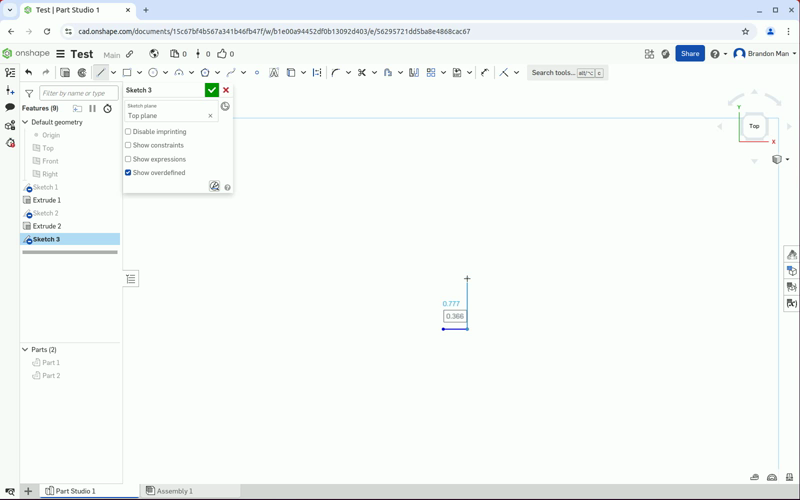
scroll(-6)
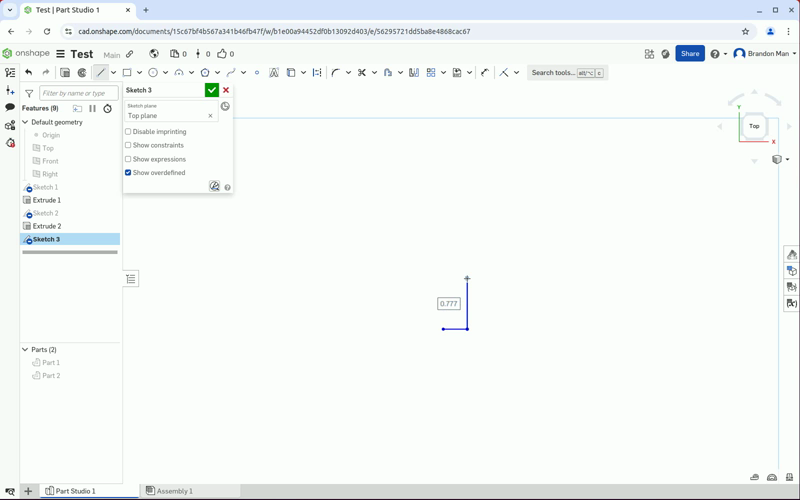
scroll(-6)
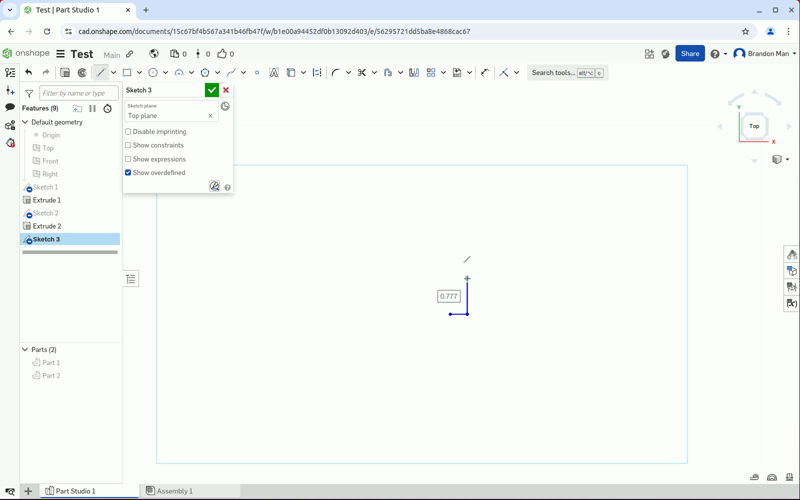
scroll(-6)
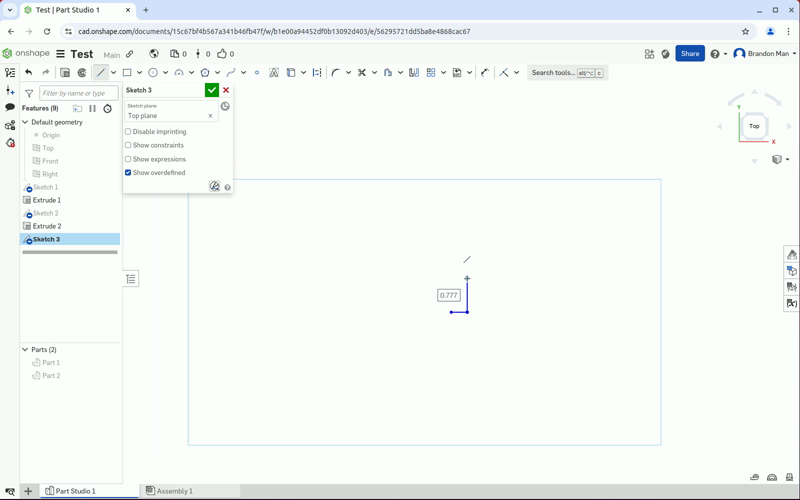
scroll(-6)
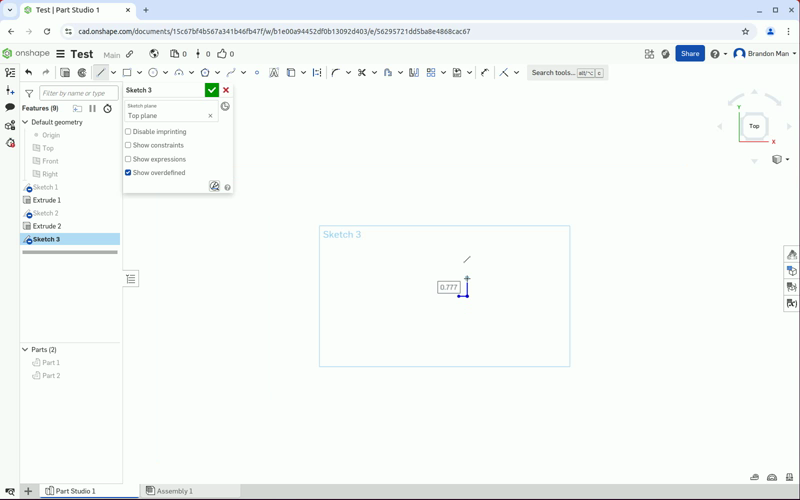
scroll(-6)
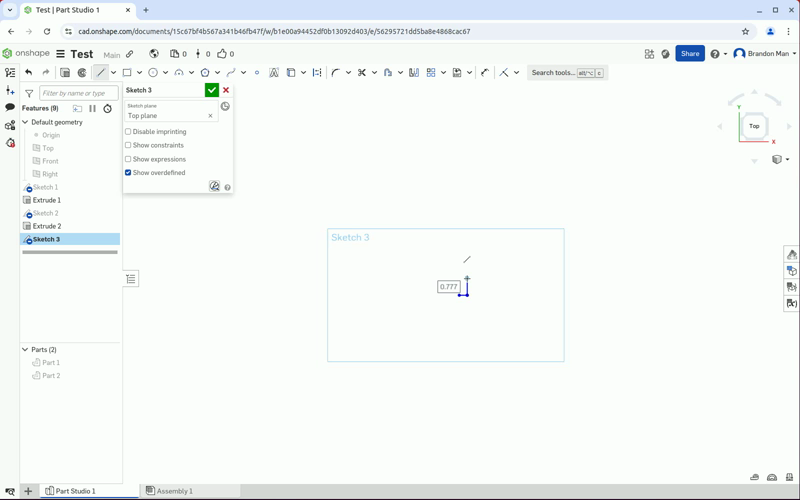
scroll(-6)
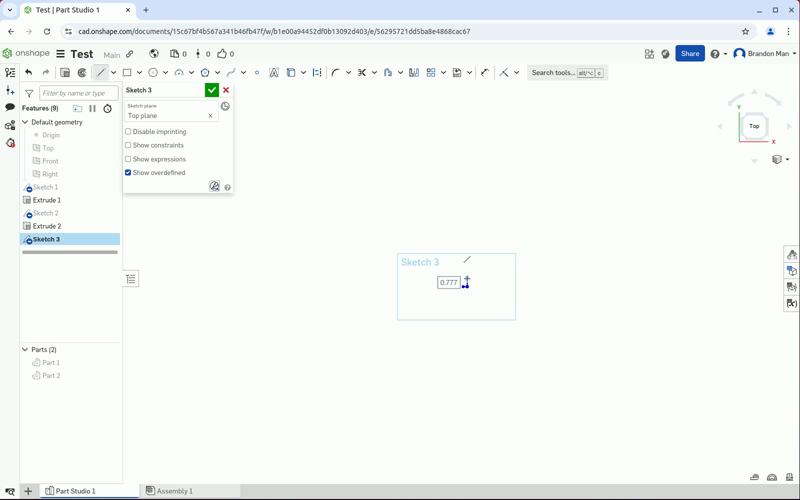
scroll(-6)
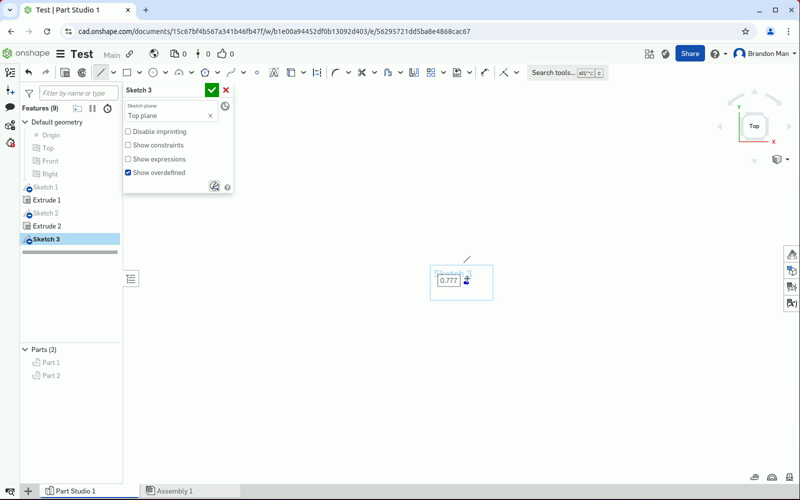
key_up(shift)
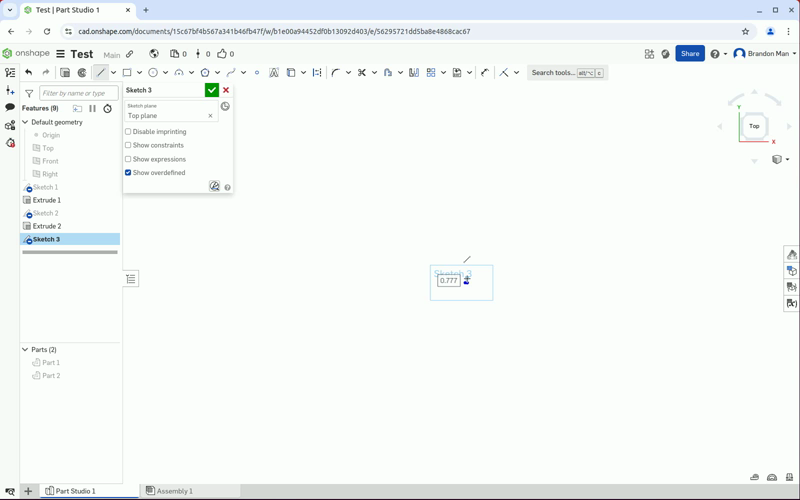
key_down(shift)
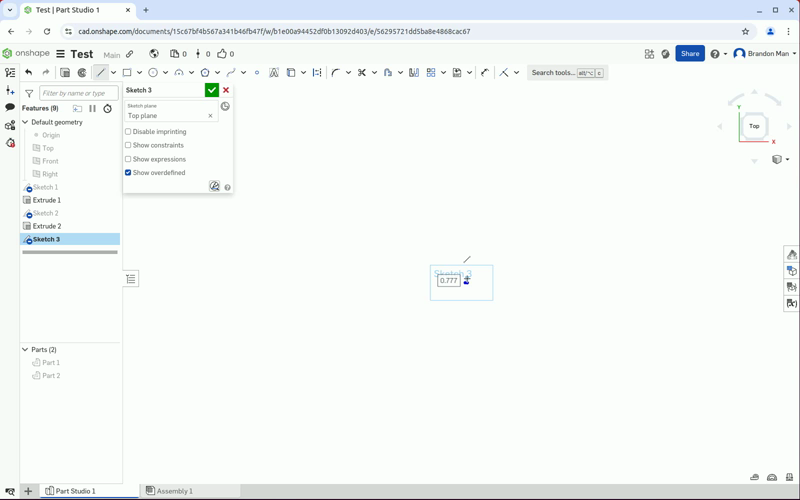
mouse_move(497, 278)
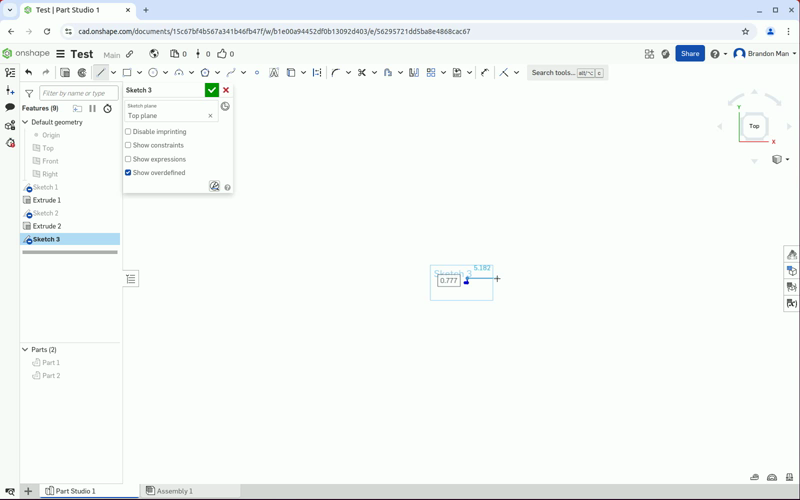
mouse_move(465, 278)
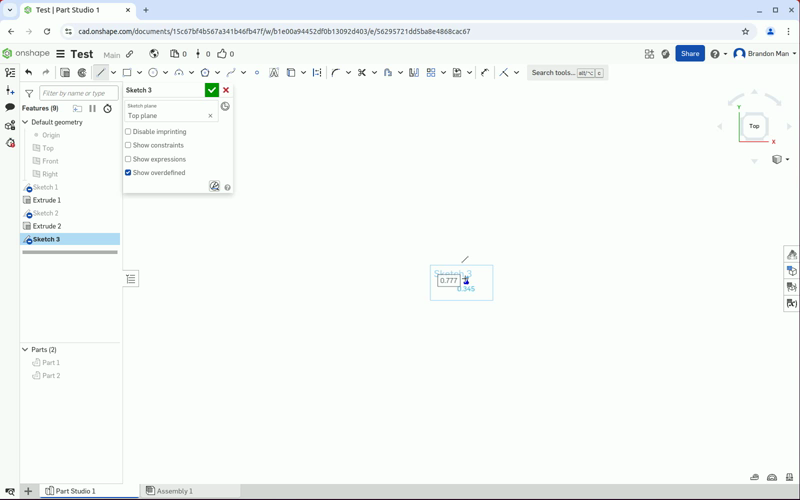
scroll(6)
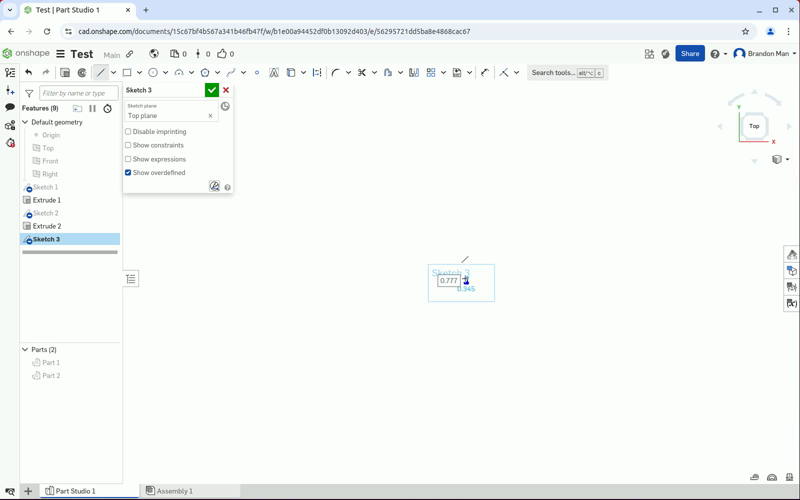
scroll(6)
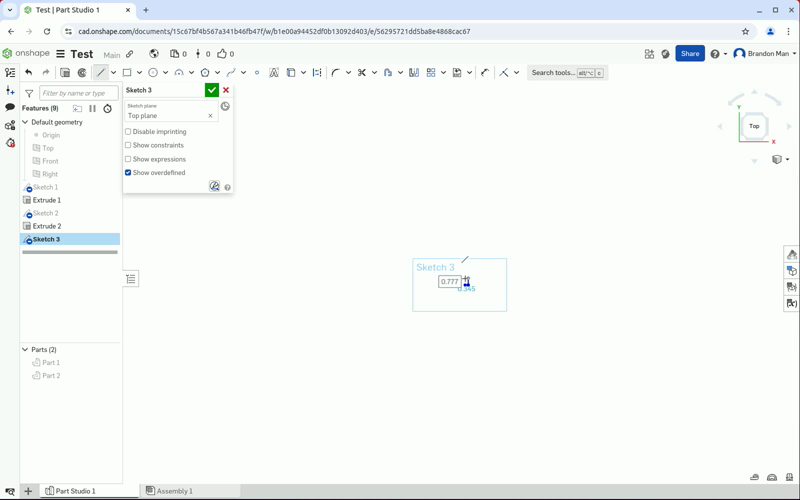
scroll(6)
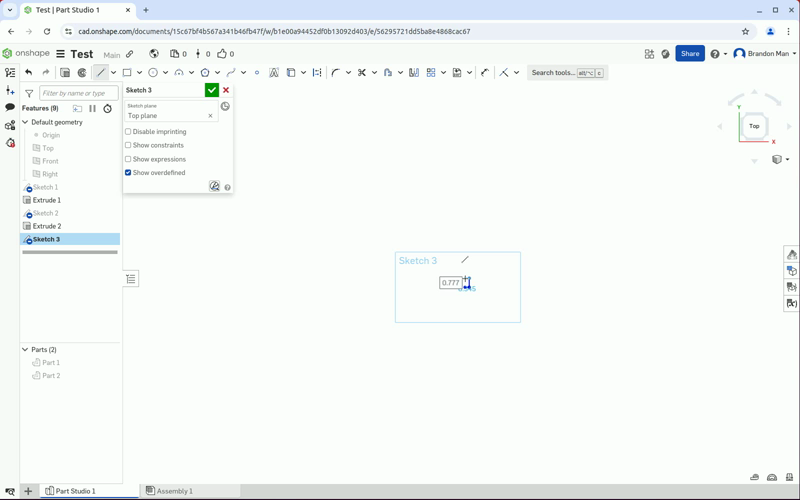
scroll(6)
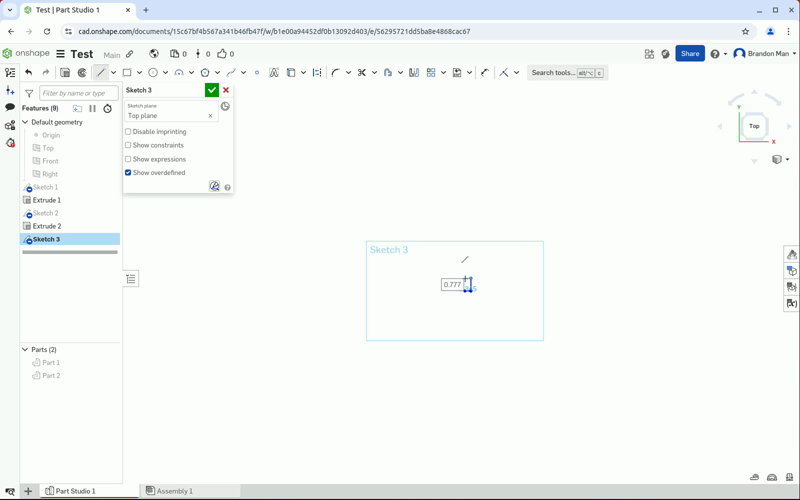
scroll(6)
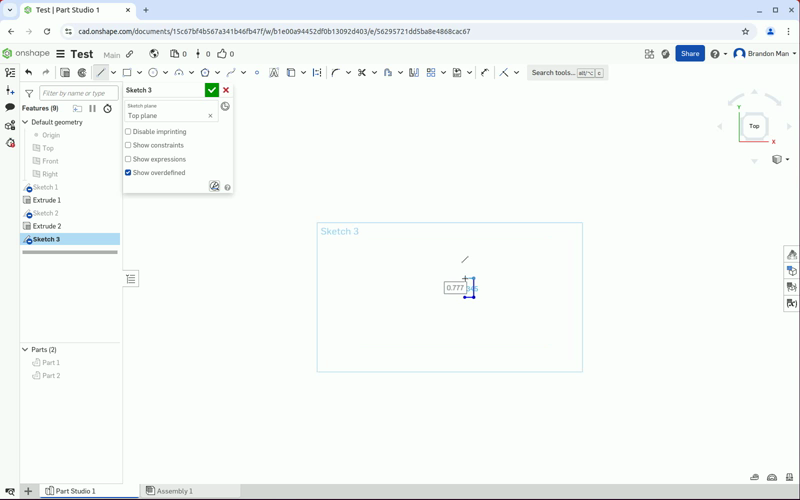
scroll(6)
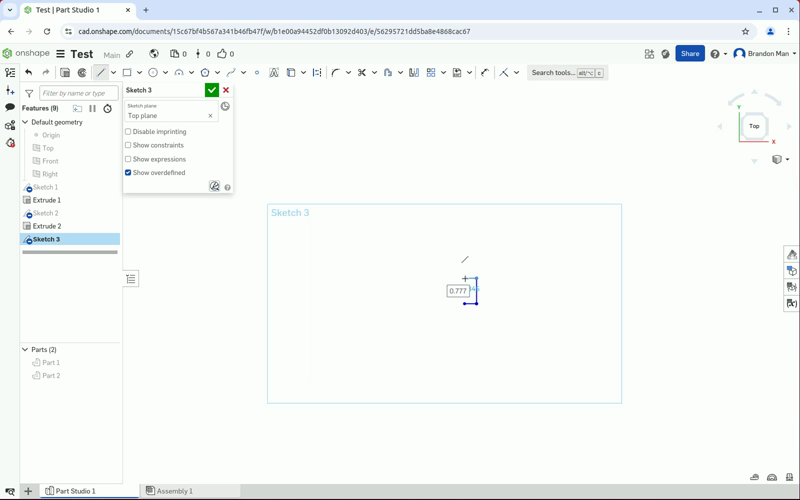
scroll(6)
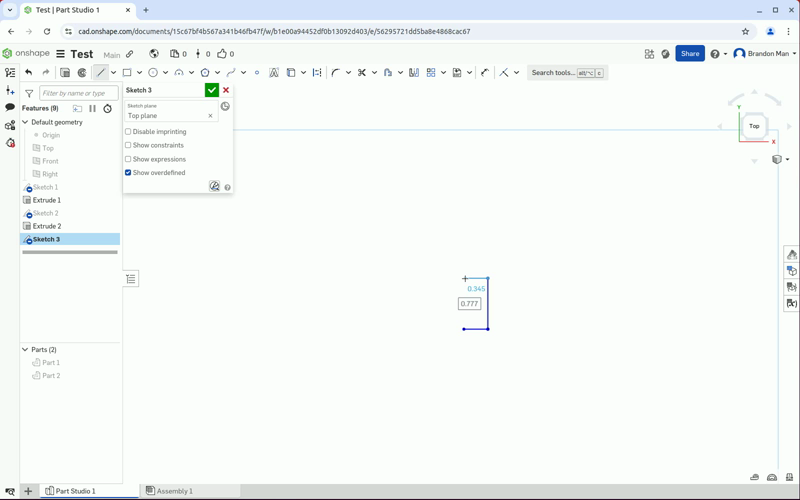
click(465, 278)
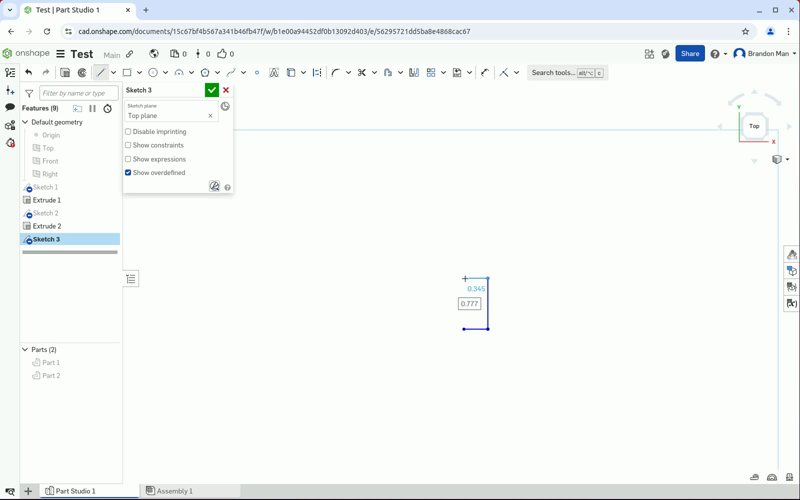
scroll(-6)
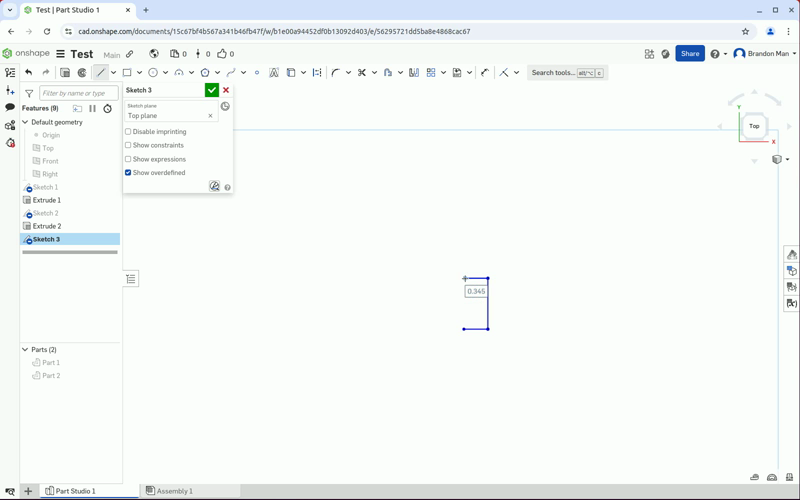
scroll(-6)
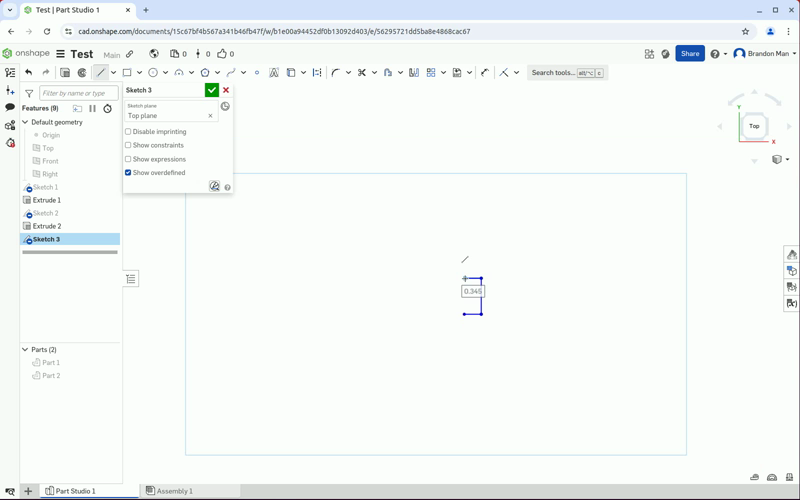
scroll(-6)
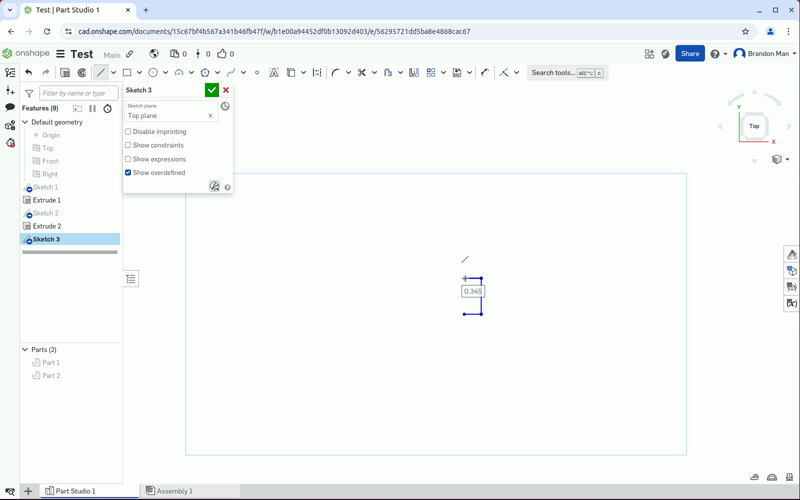
scroll(-6)
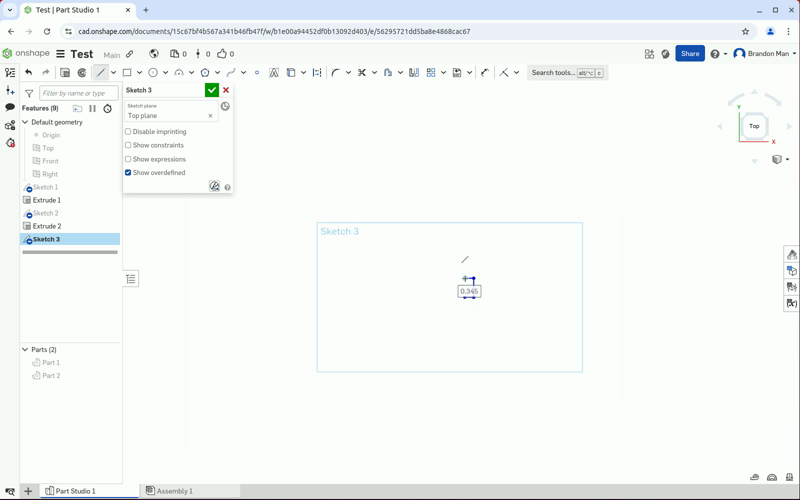
scroll(-6)
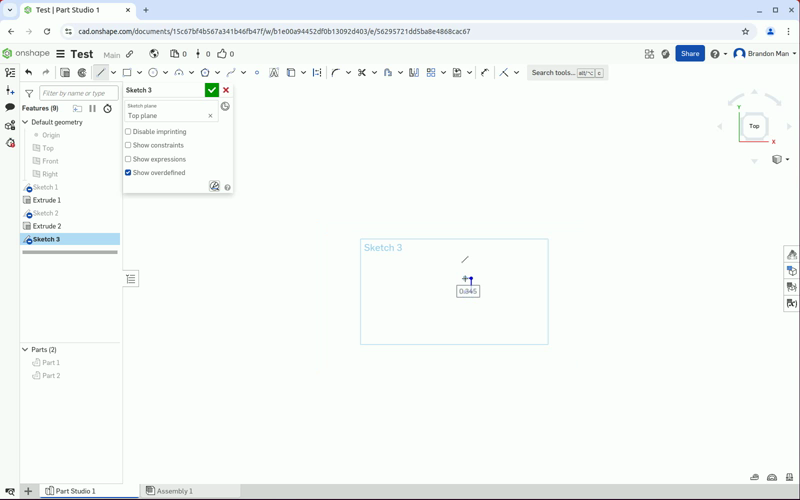
scroll(-6)
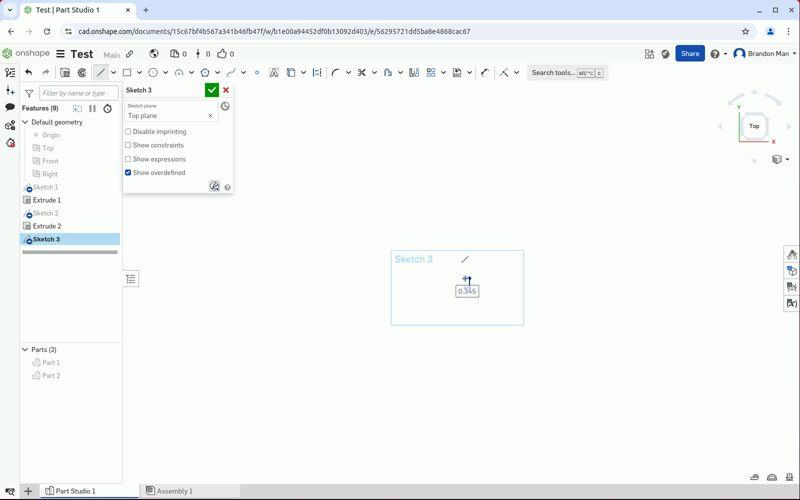
scroll(-6)
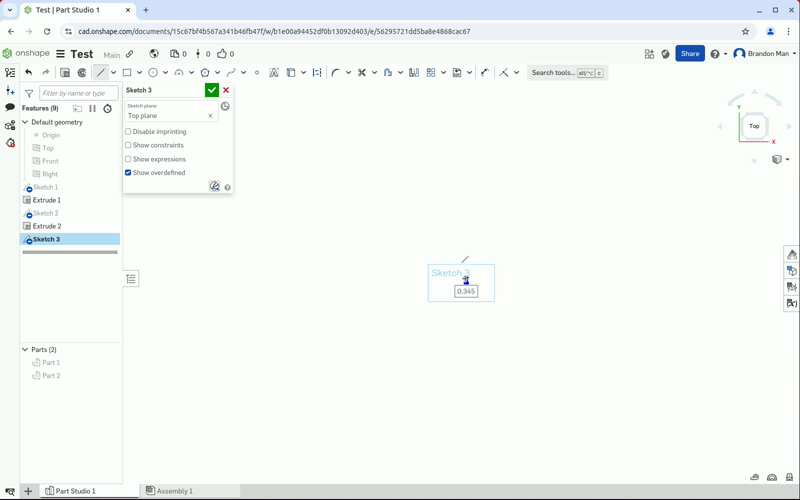
key_up(shift)
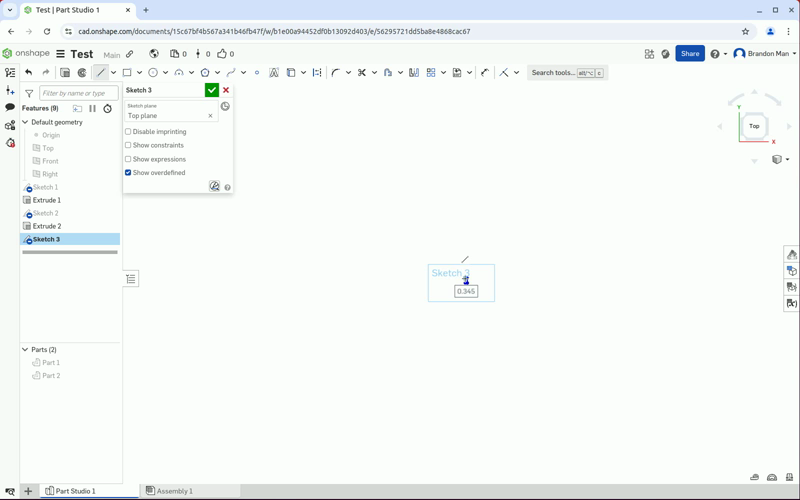
mouse_move(495, 278)
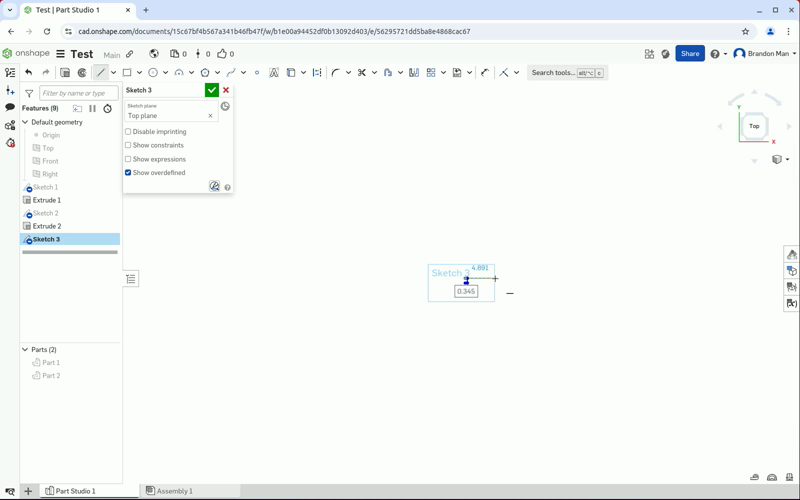
key_down(shift)
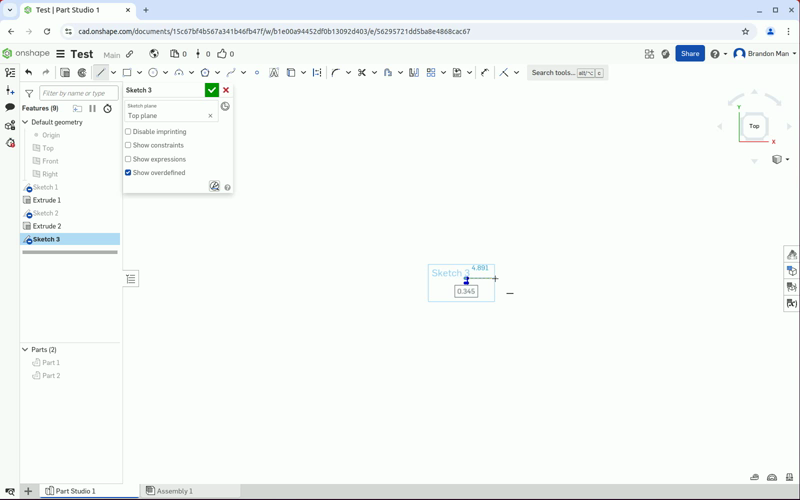
mouse_move(465, 282)
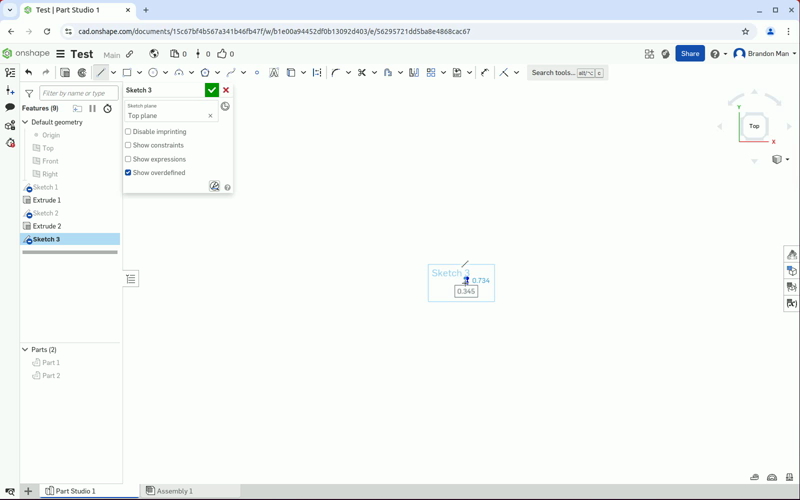
scroll(6)
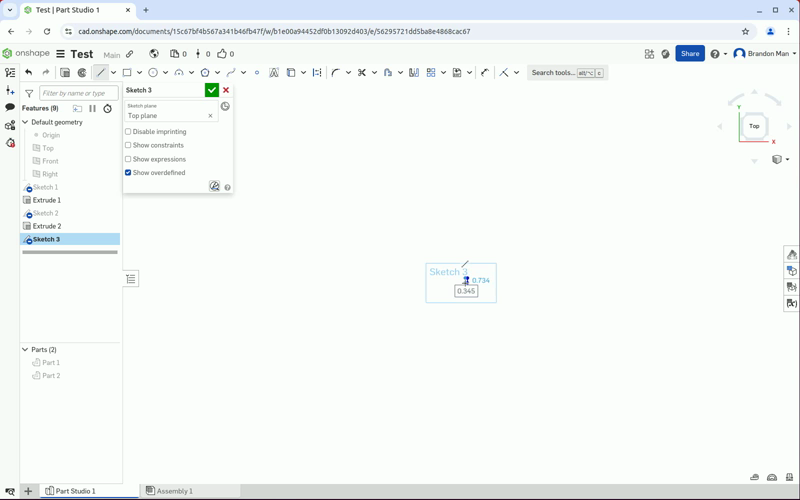
scroll(6)
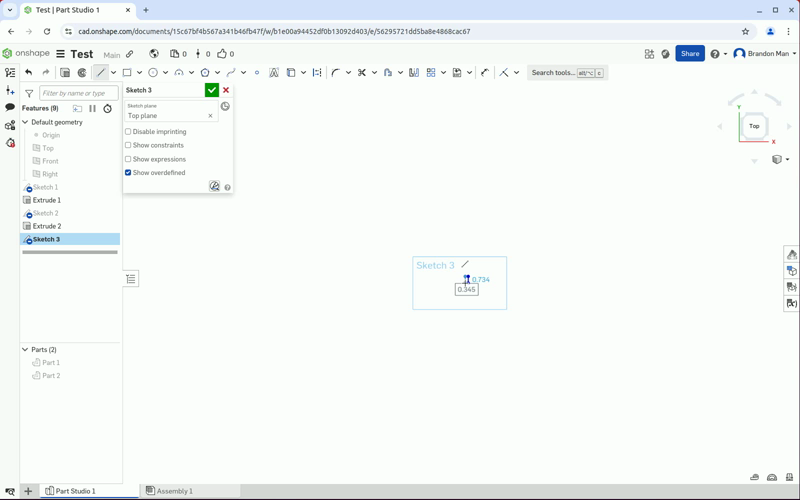
scroll(6)
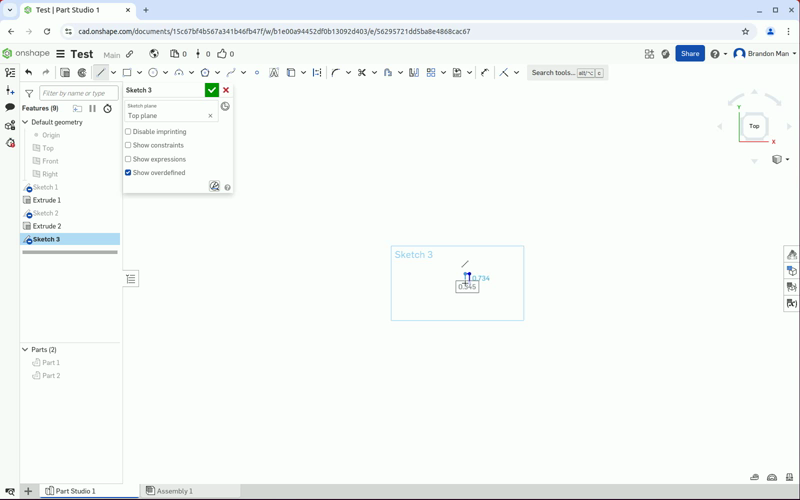
scroll(6)
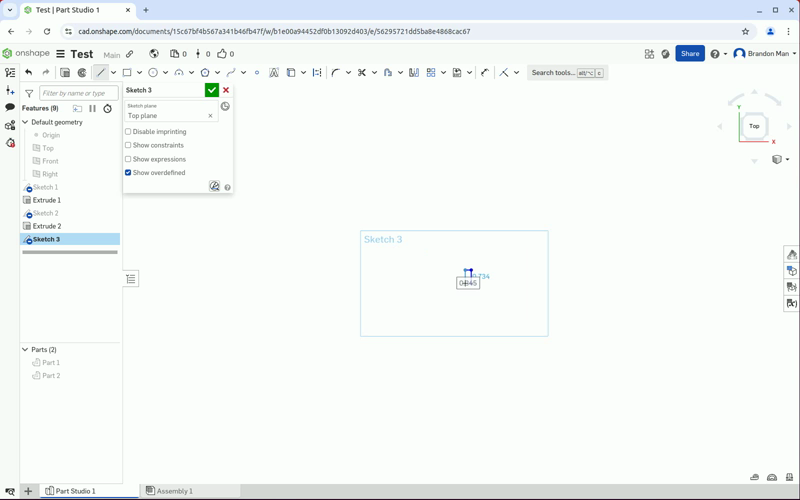
scroll(6)
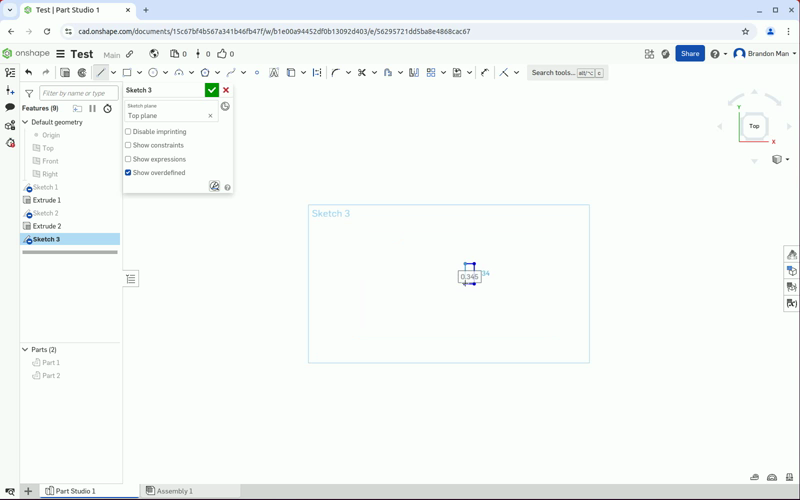
scroll(6)
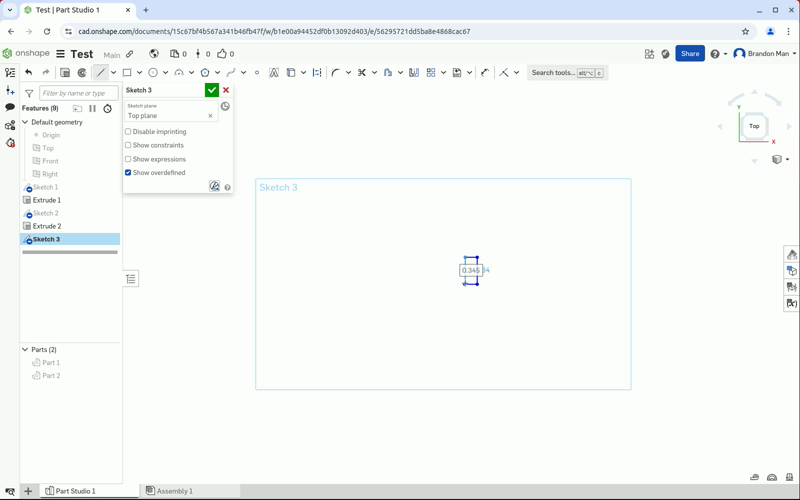
scroll(6)
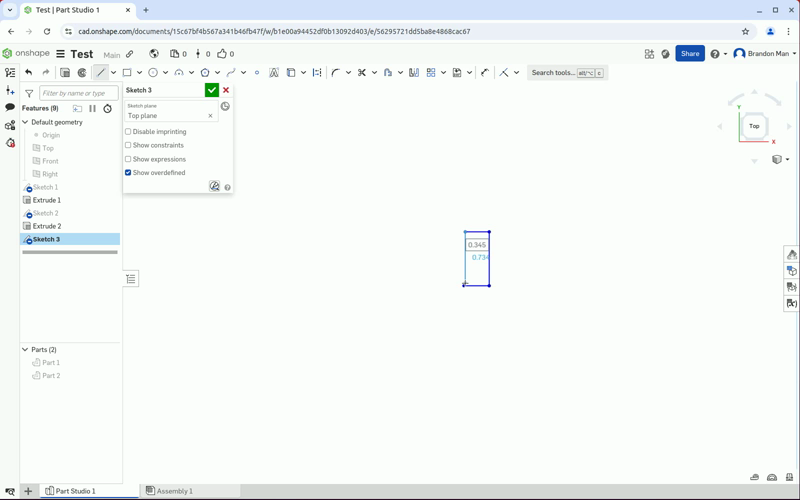
key_up(shift)
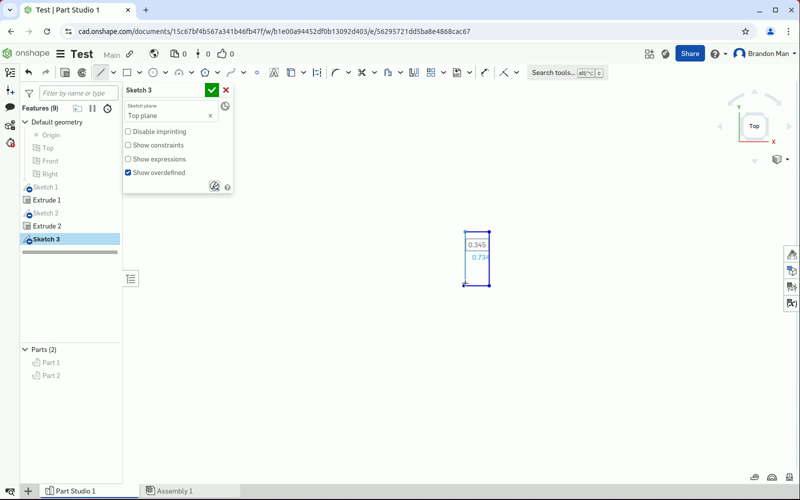
click(465, 282)
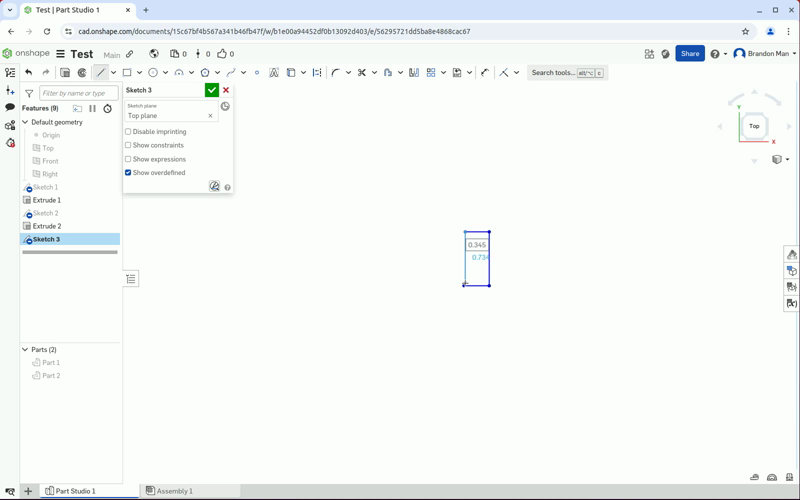
scroll(-6)
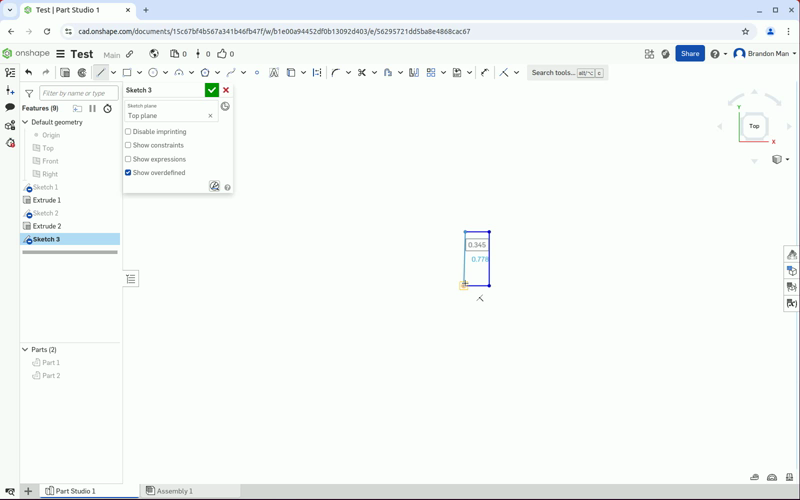
scroll(-6)
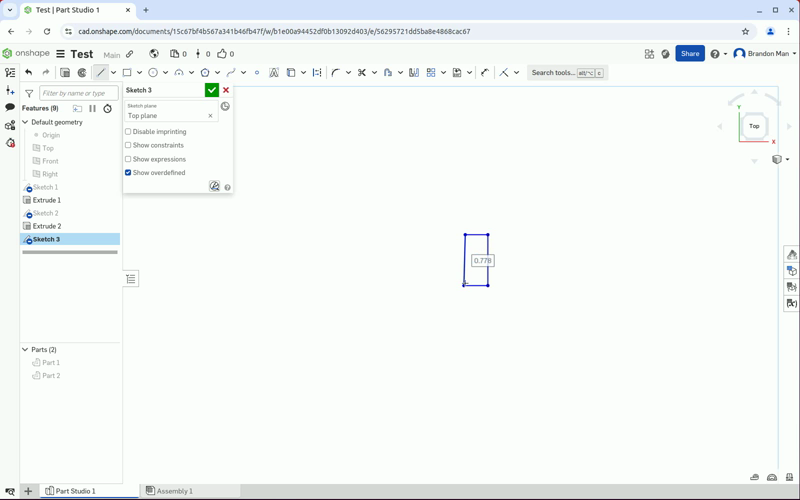
scroll(-6)
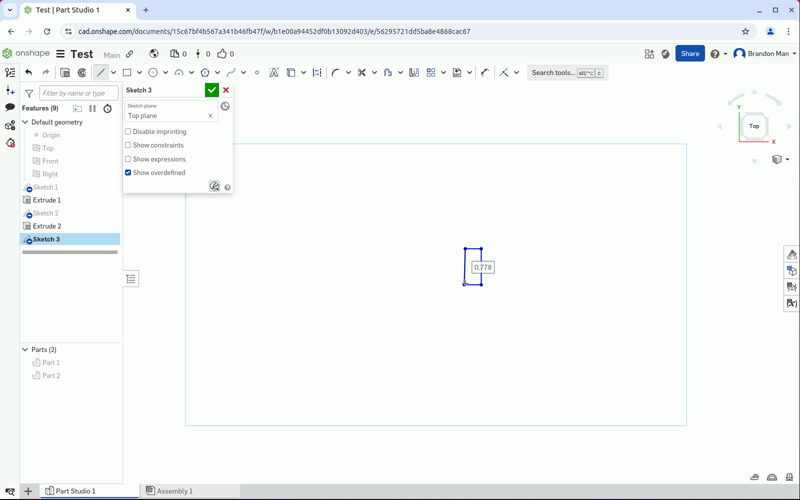
scroll(-6)
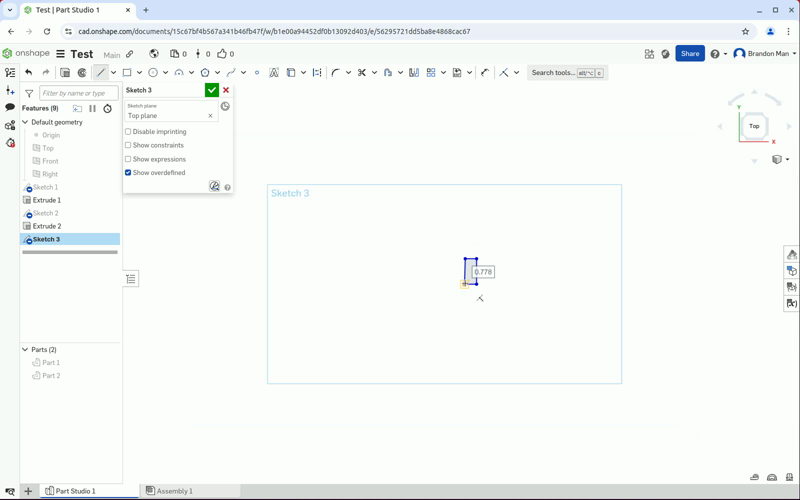
scroll(-6)
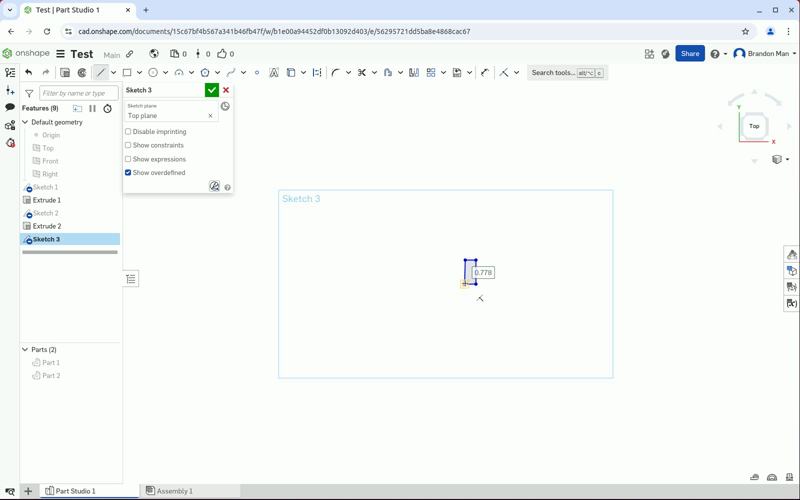
scroll(-6)
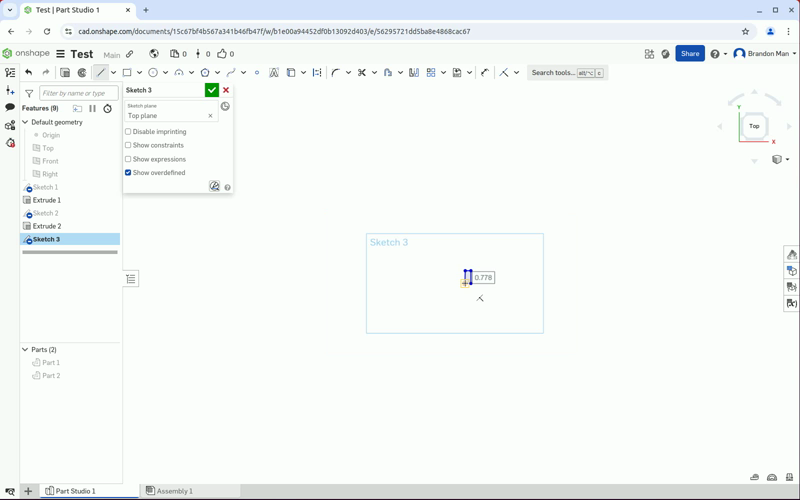
scroll(-6)
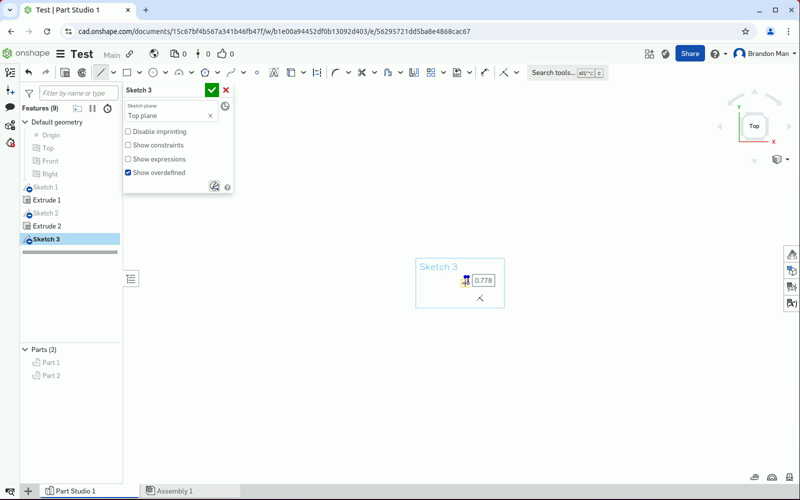
key(esc)
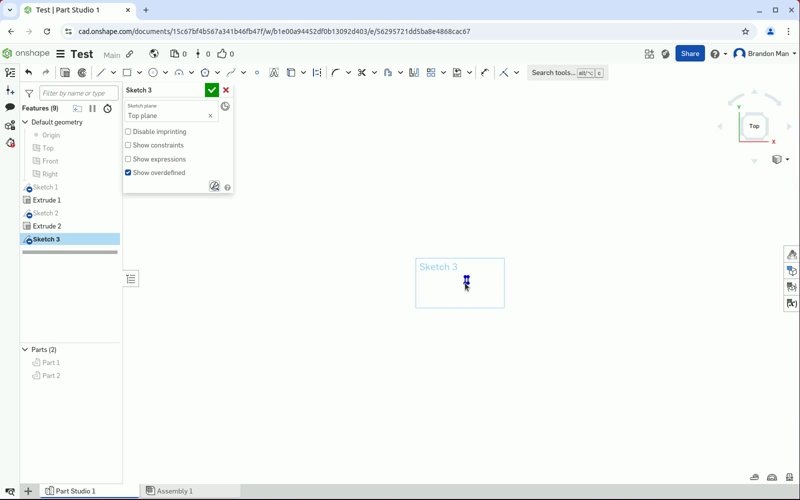
mouse_move(466, 280)
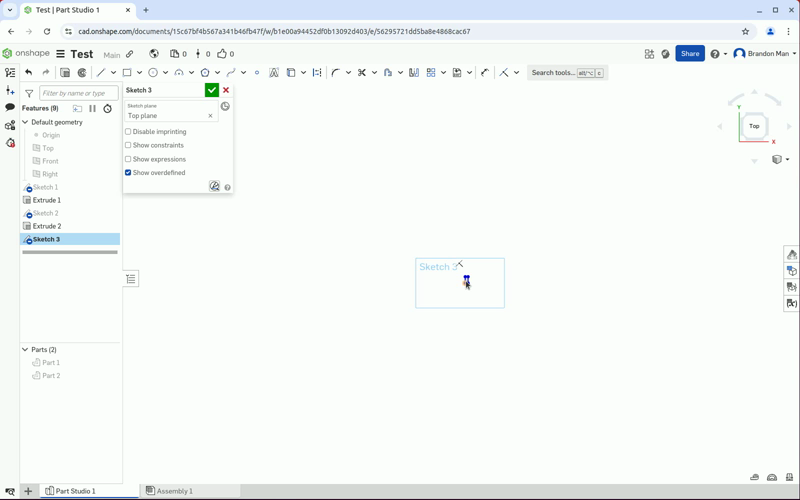
scroll(6)
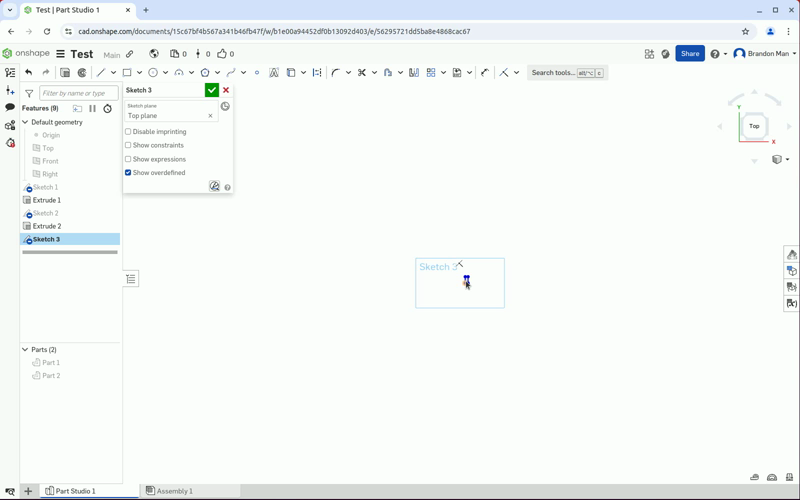
scroll(6)
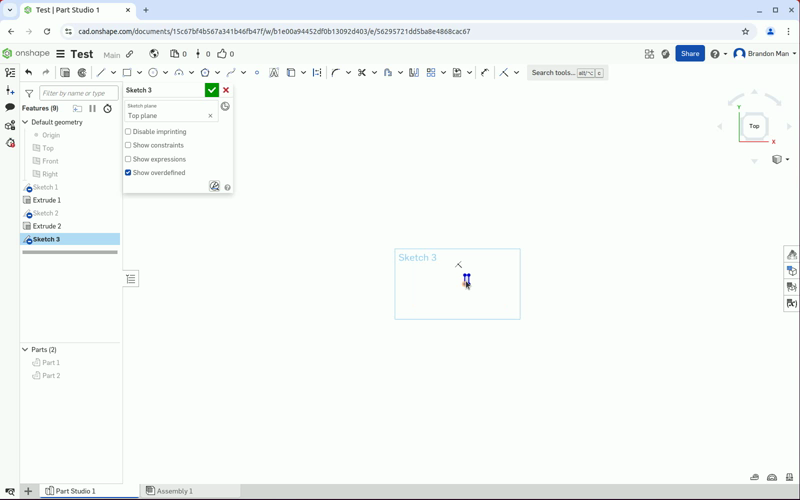
scroll(6)
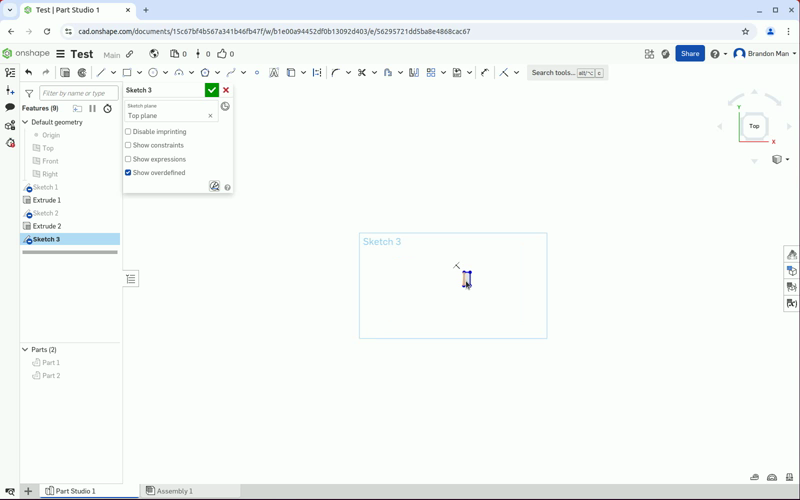
scroll(6)
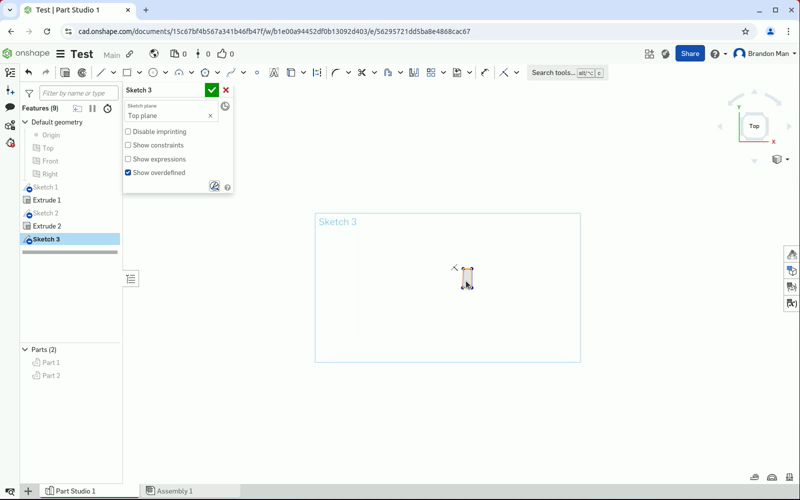
scroll(6)
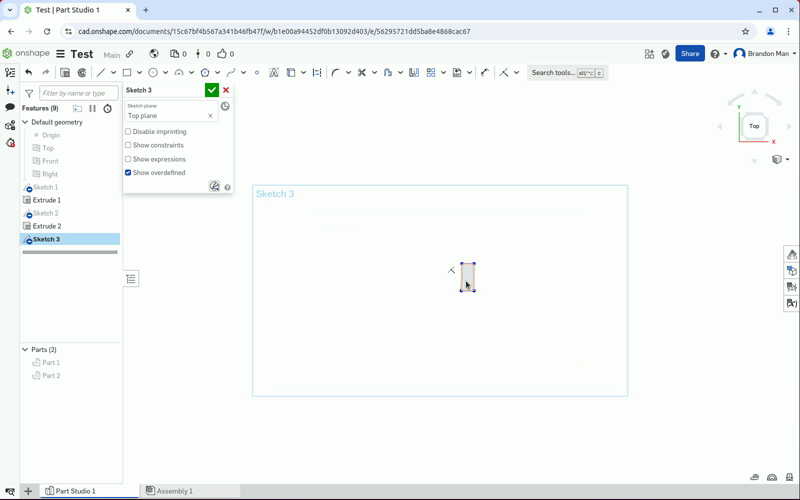
scroll(6)
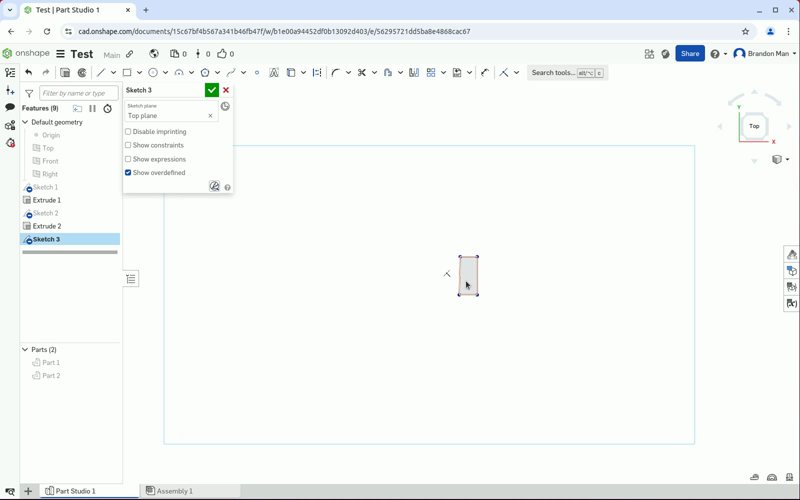
scroll(6)
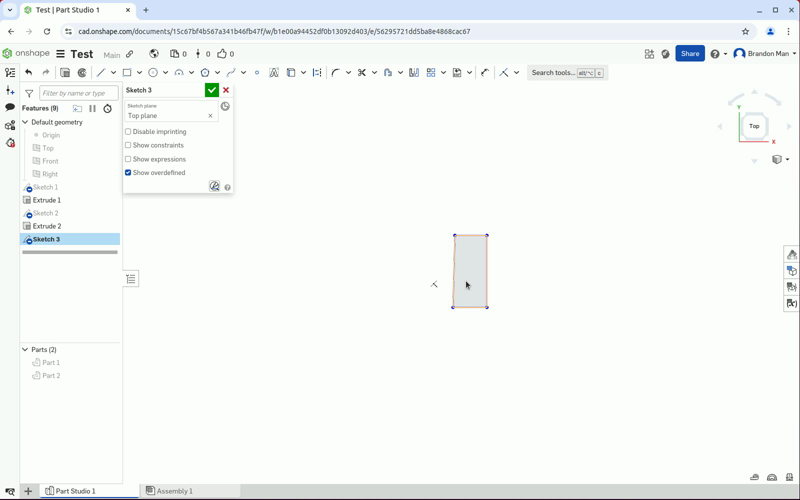
click(466, 280)
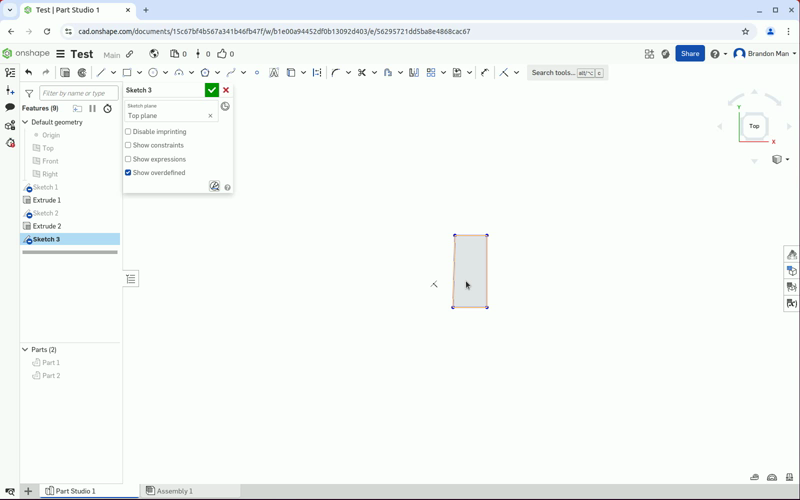
scroll(-6)
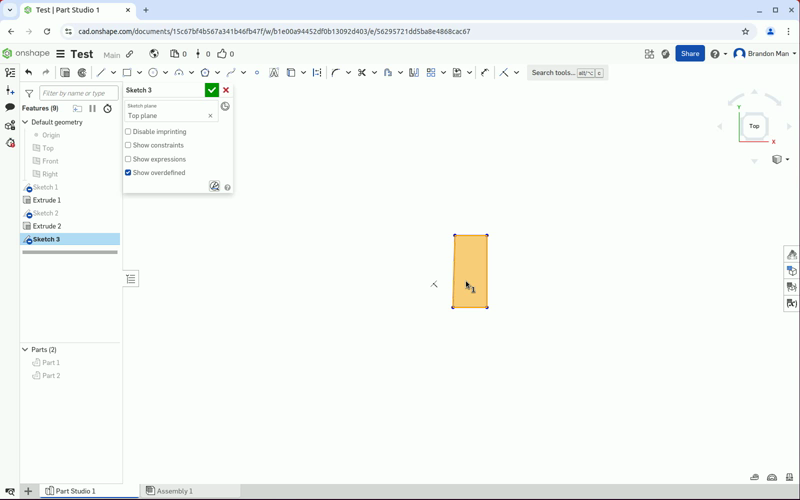
scroll(-6)
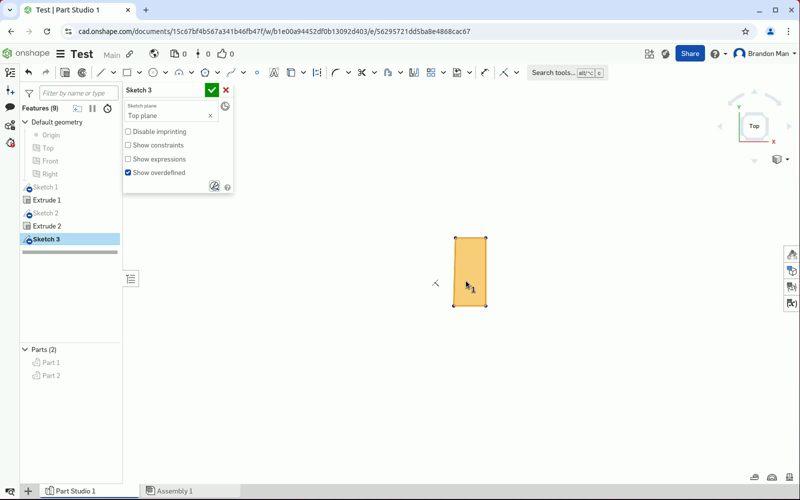
scroll(-6)
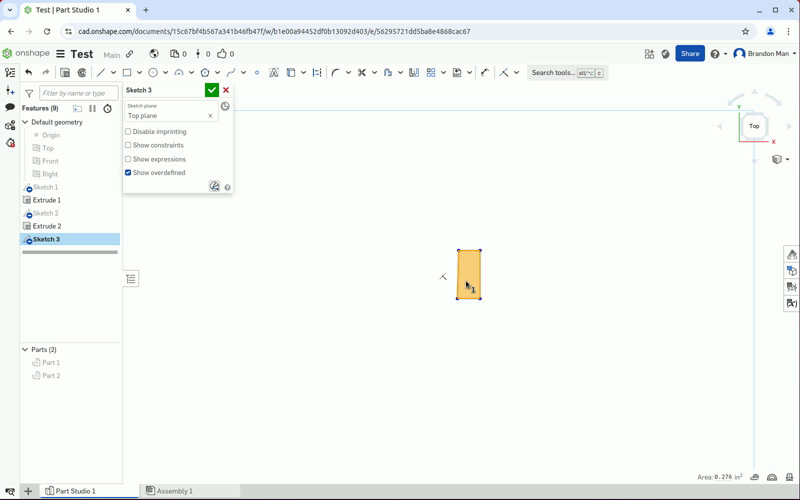
scroll(-6)
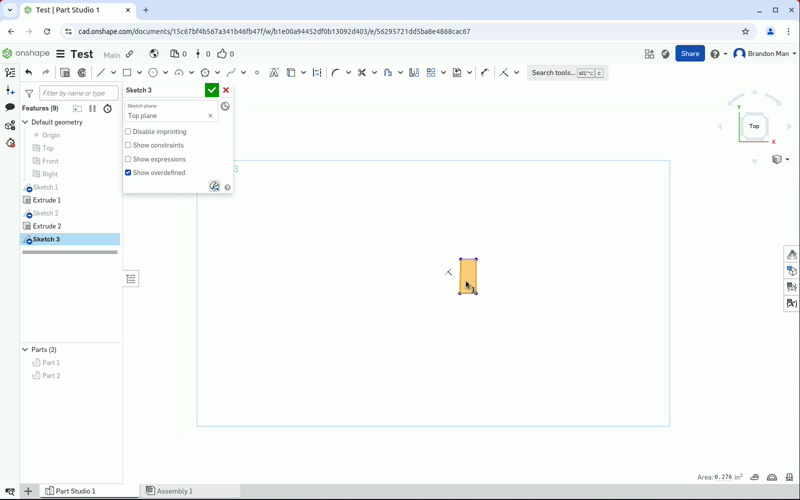
scroll(-6)
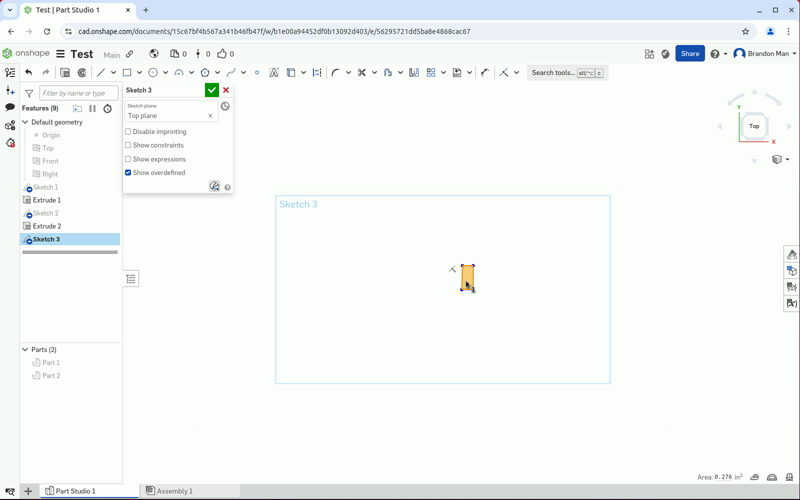
scroll(-6)
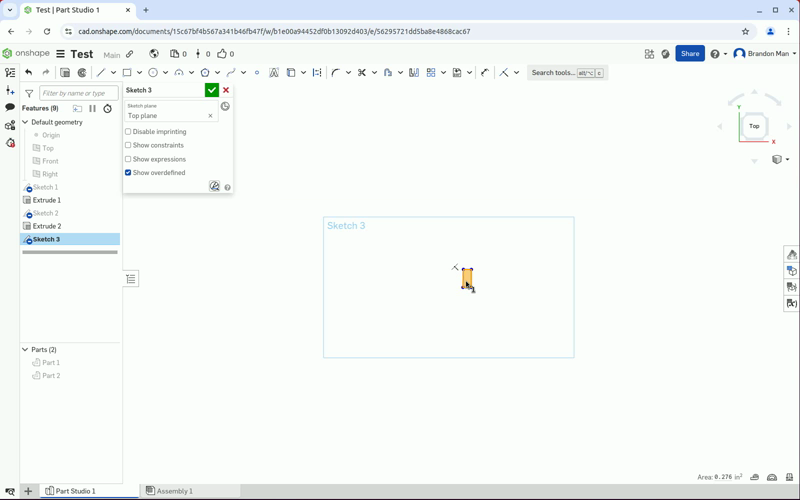
scroll(-6)
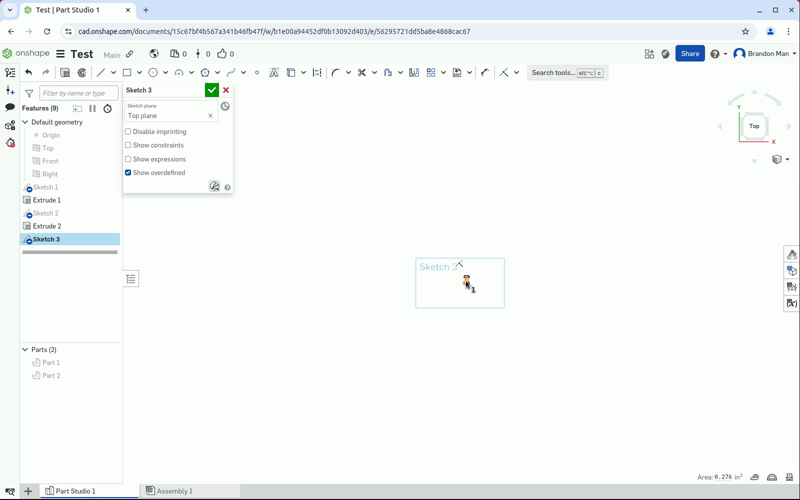
mouse_move(73, 352)
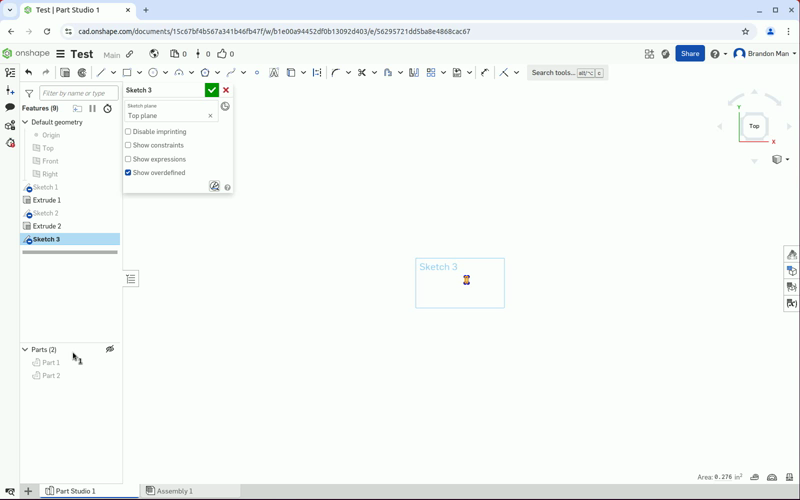
key(shift+y)
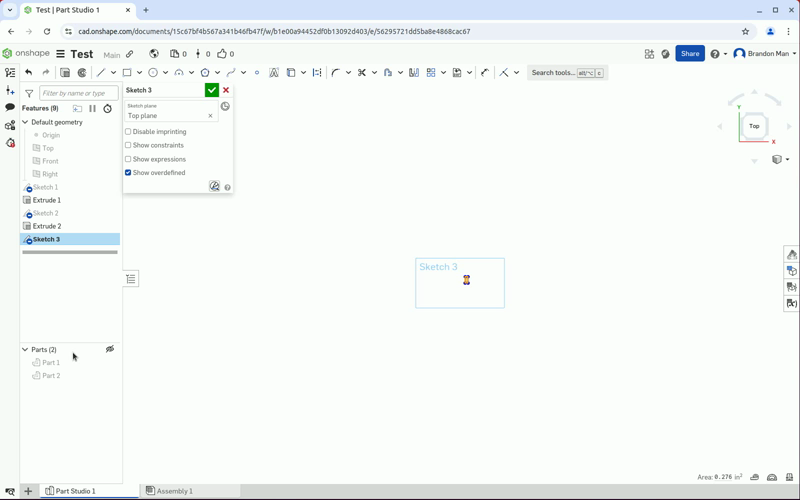
key(shift+e)
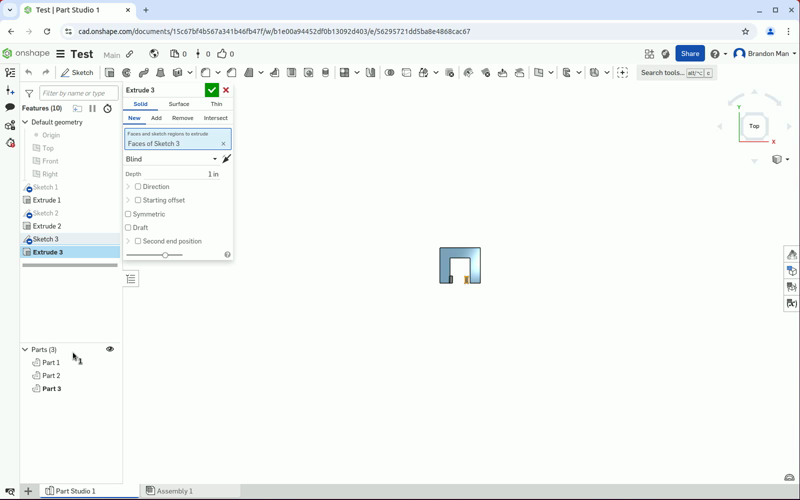
mouse_move(143, 106)
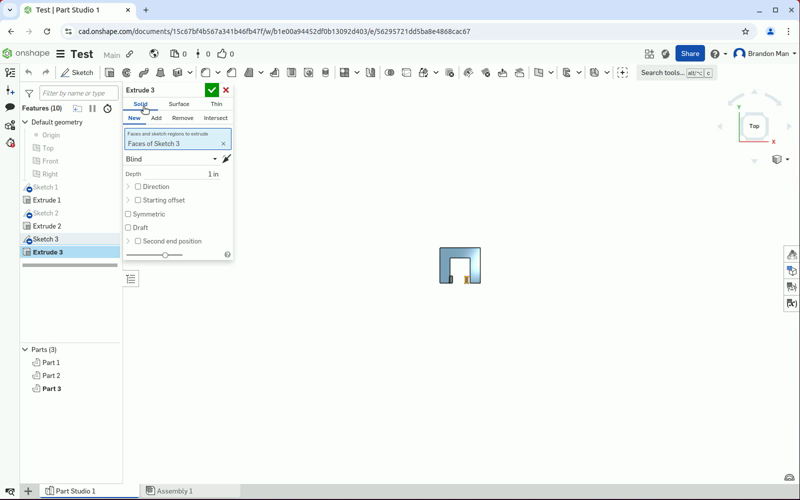
click(143, 106)
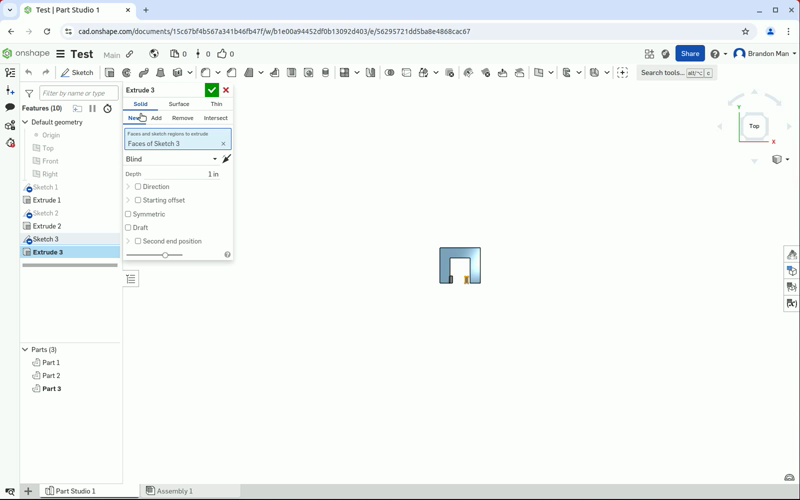
mouse_move(137, 120)
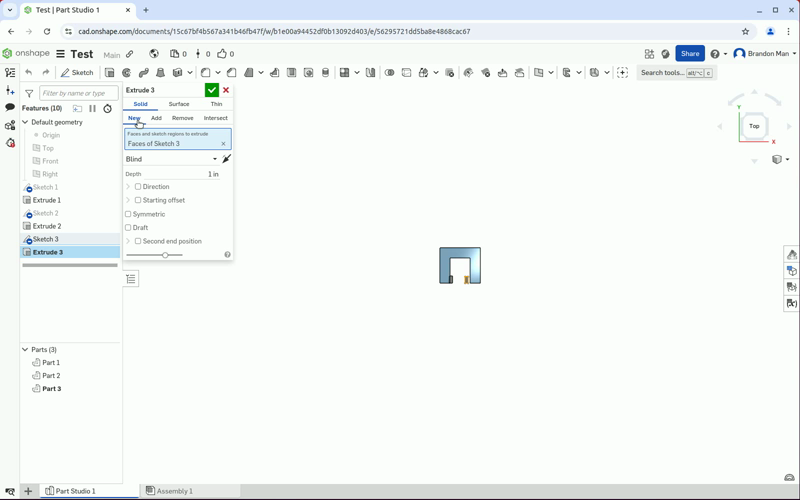
click(137, 120)
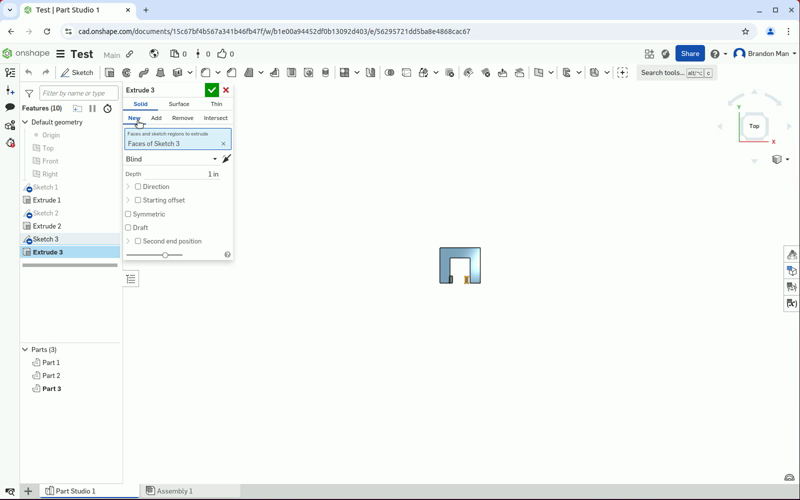
key(tab, 4)
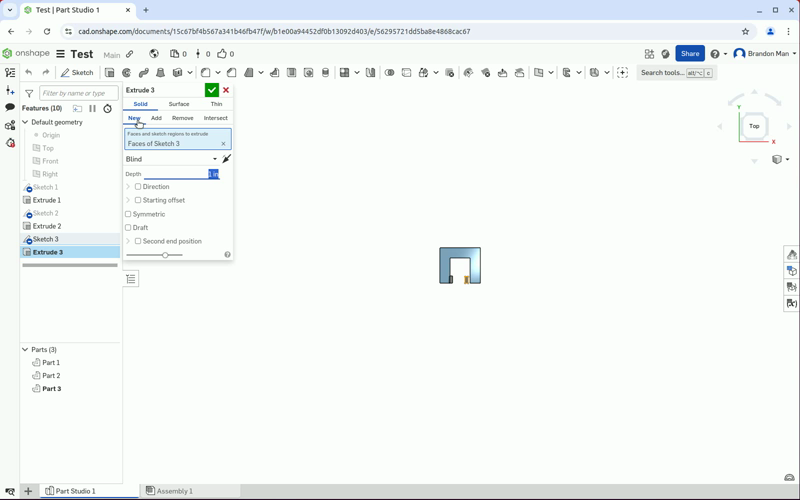
text(1.204)
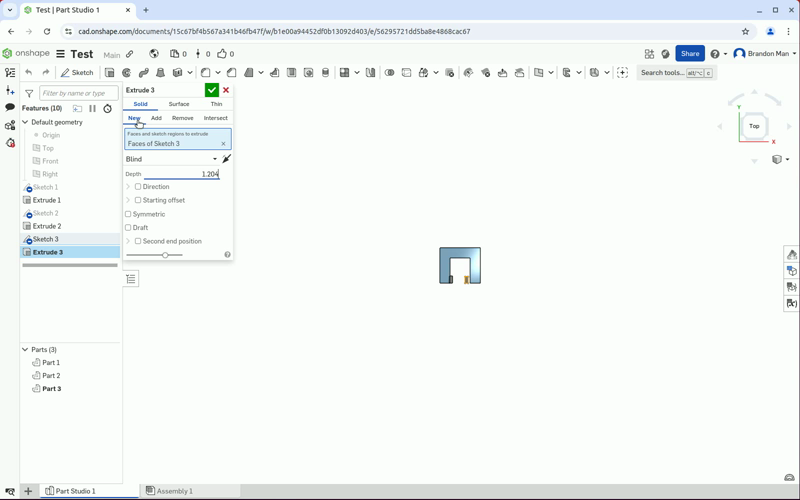
key(enter)
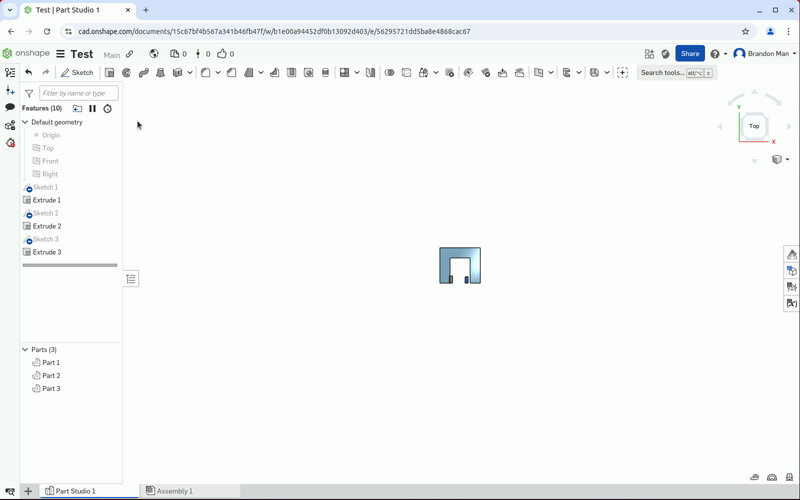
key(shift+h)
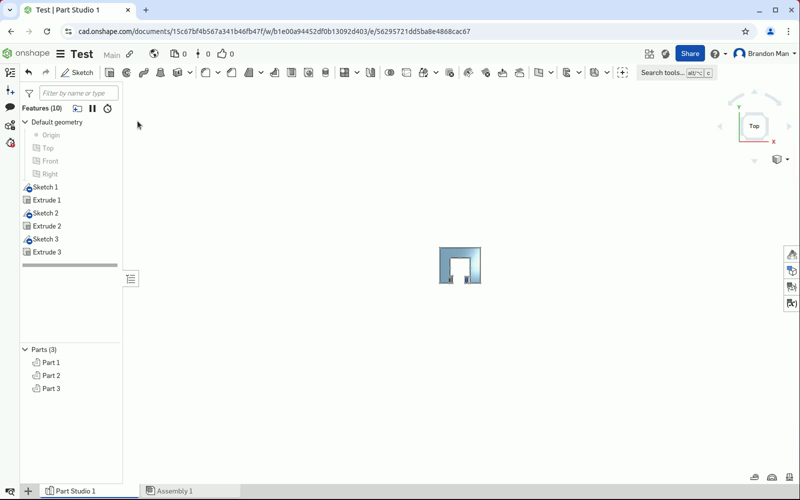
key(shift+h)
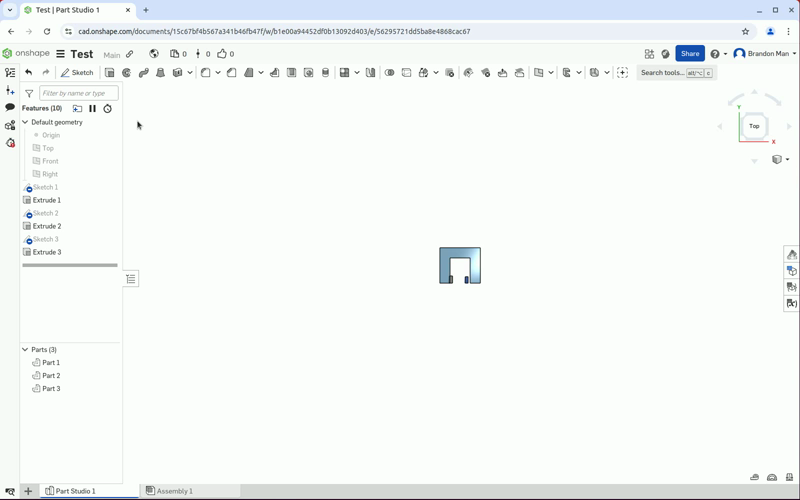
mouse_move(73, 189)
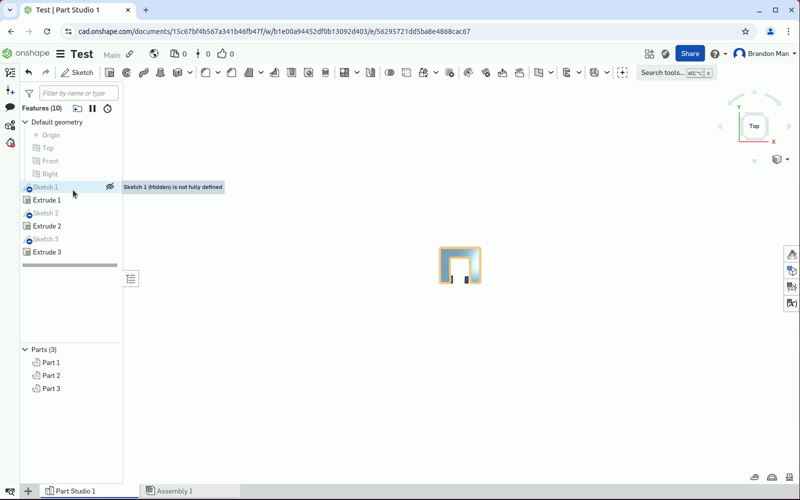
click(73, 189)
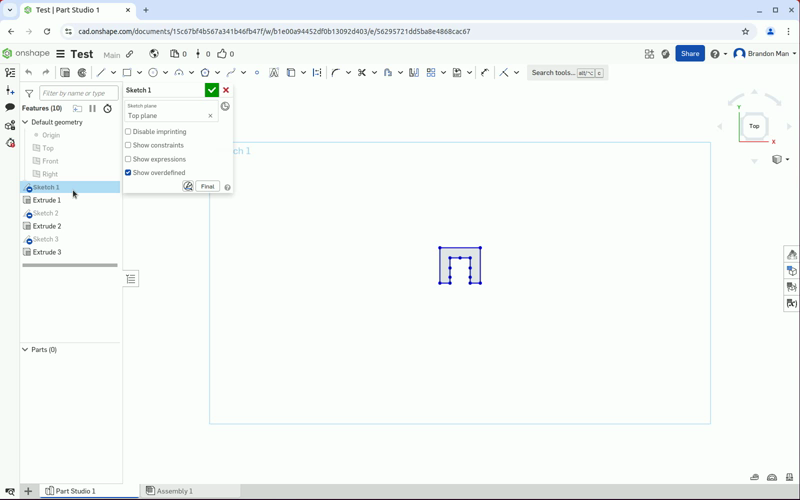
mouse_move(229, 92)
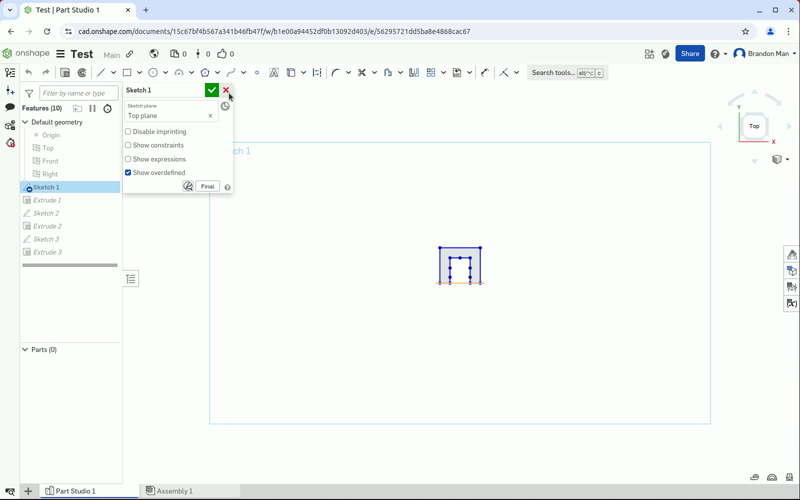
click(229, 92)
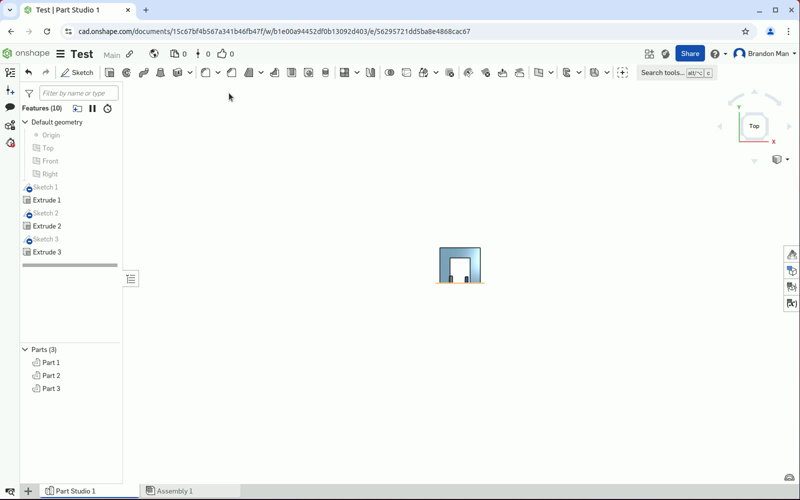
mouse_move(541, 75)
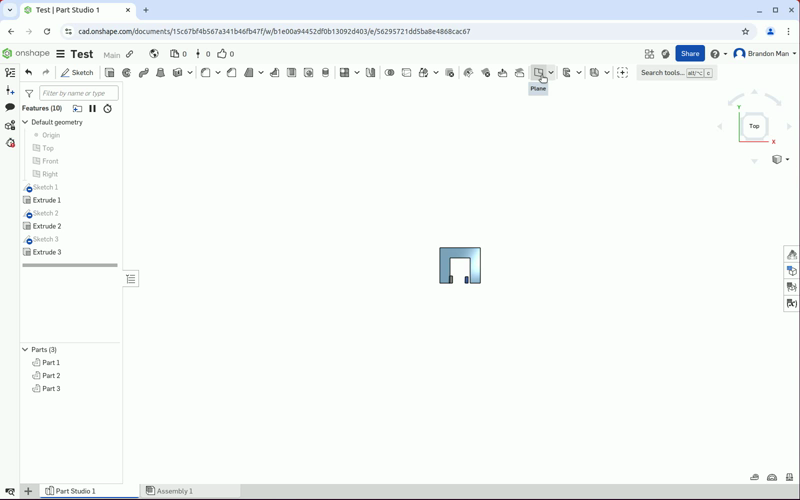
click(541, 75)
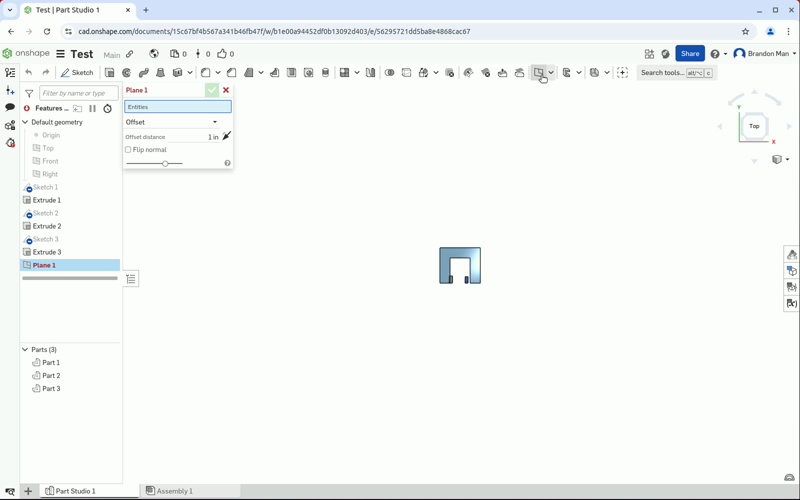
mouse_move(73, 150)
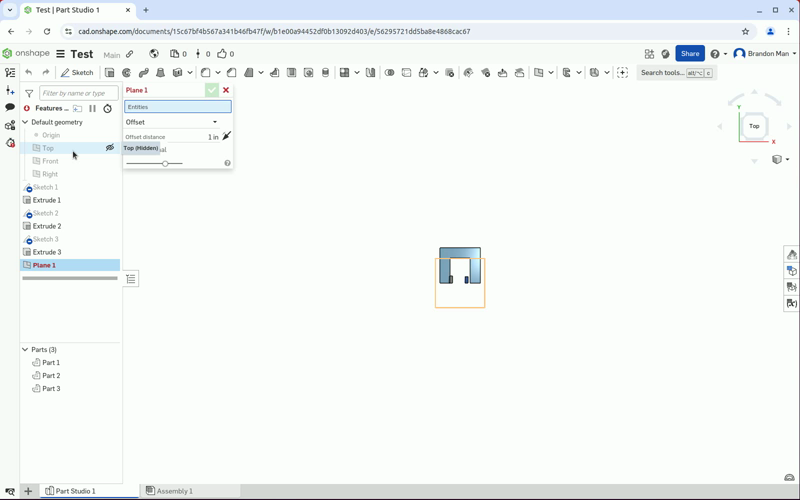
click(73, 150)
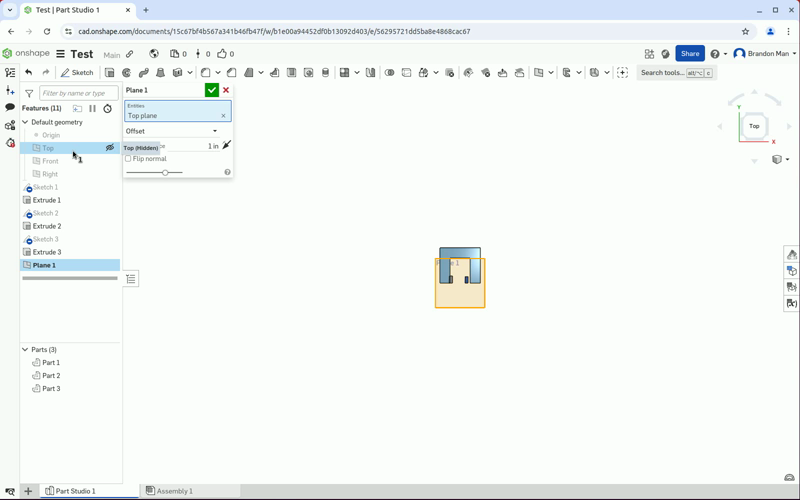
key(tab, 2)
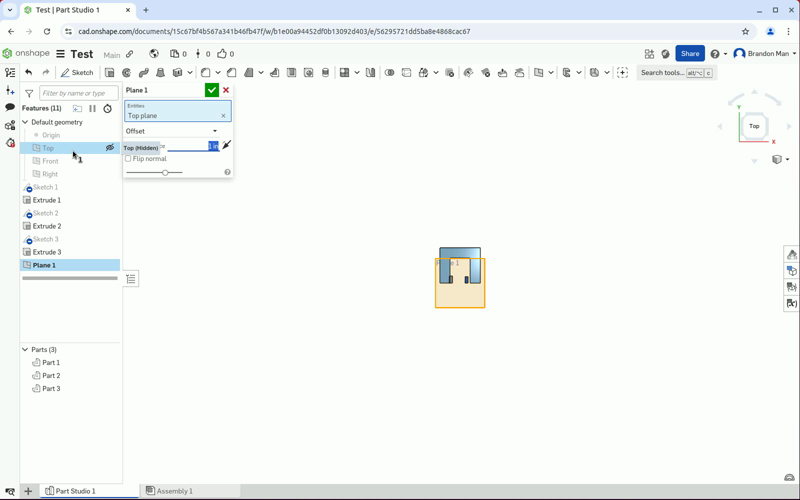
text(1.202)
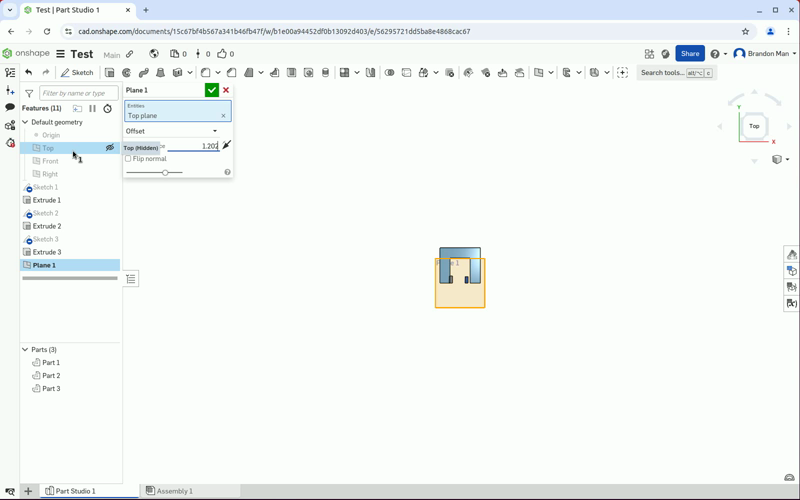
key(enter, 2)
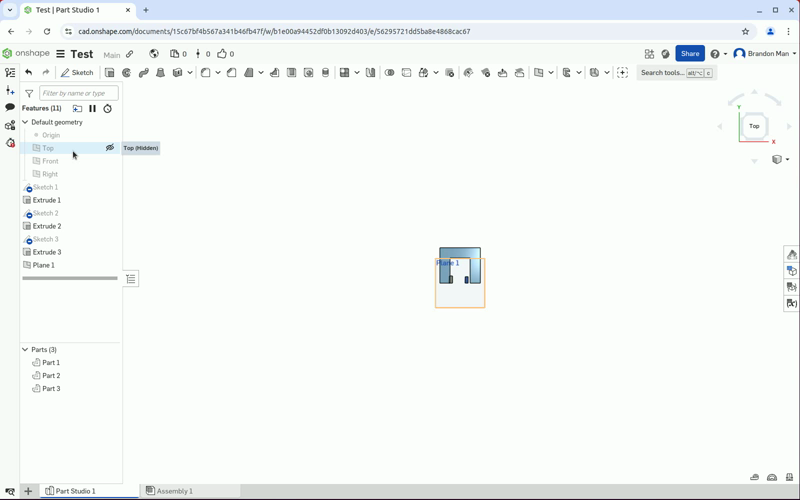
key(shift+s)
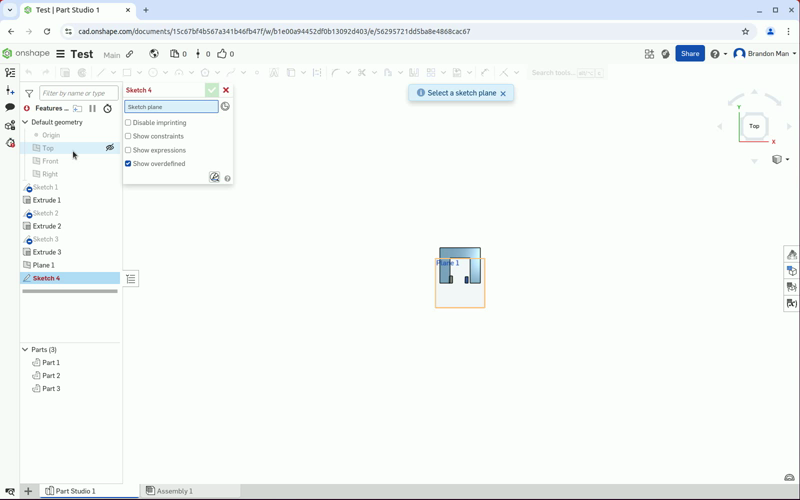
mouse_move(73, 267)
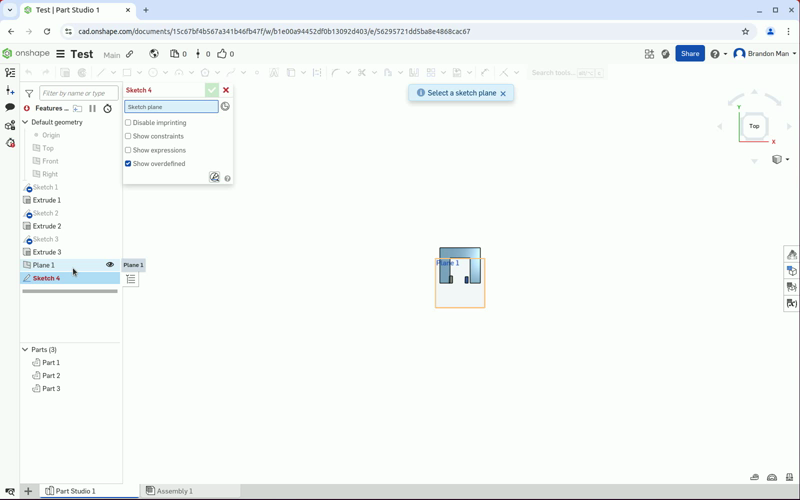
click(73, 267)
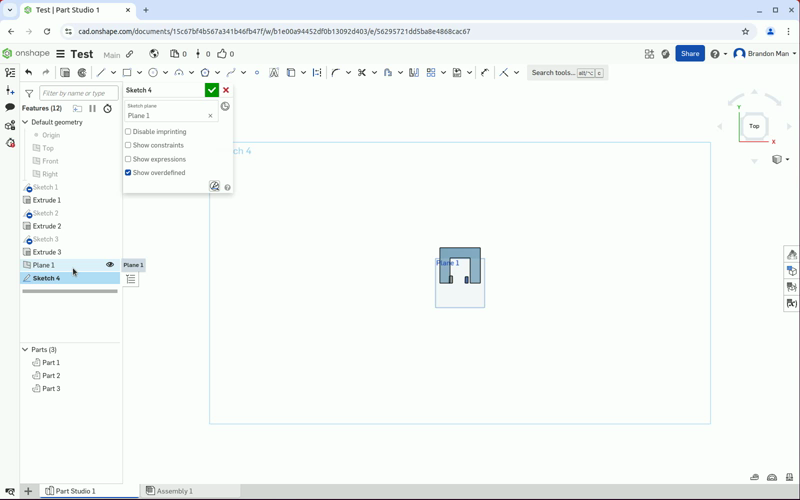
mouse_move(73, 352)
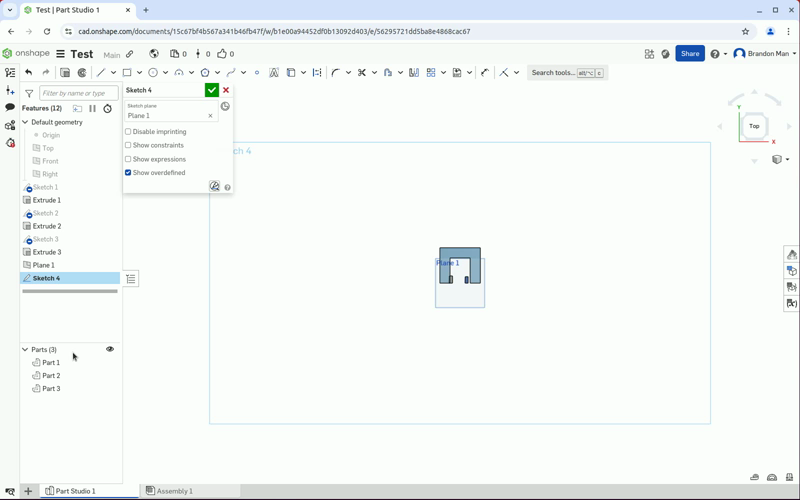
key(y)
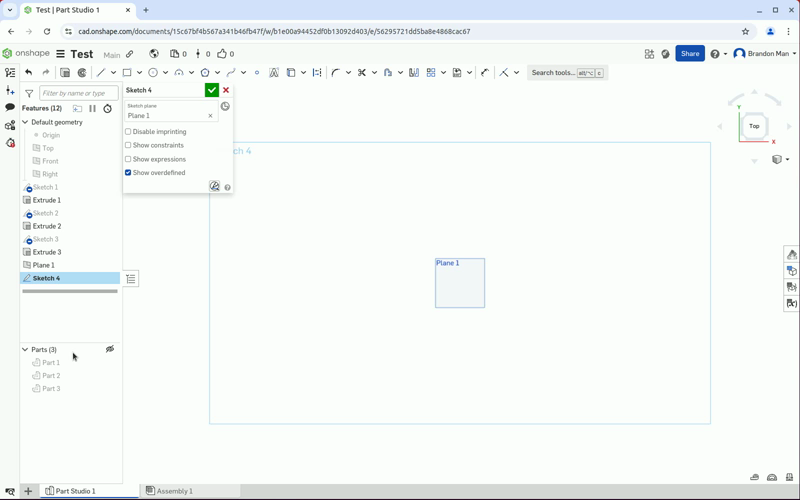
key(l)
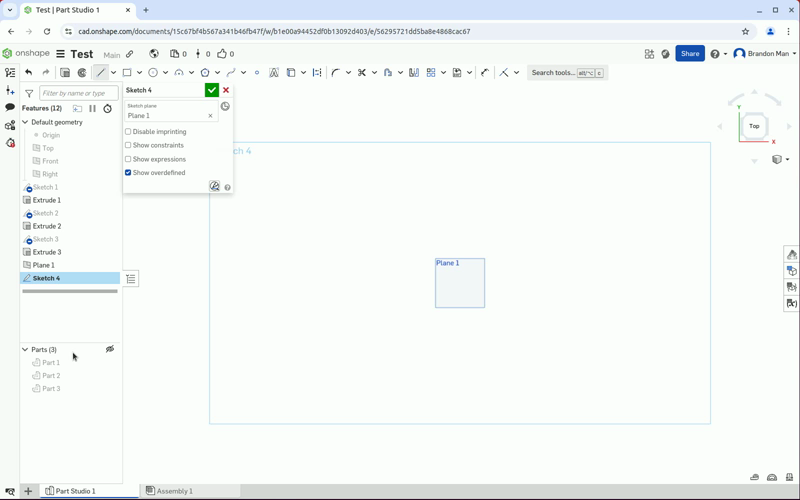
key_down(shift)
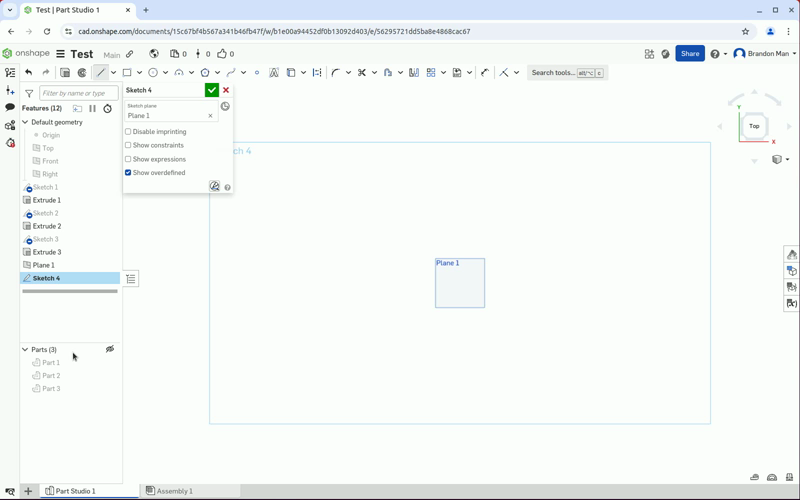
mouse_move(449, 282)
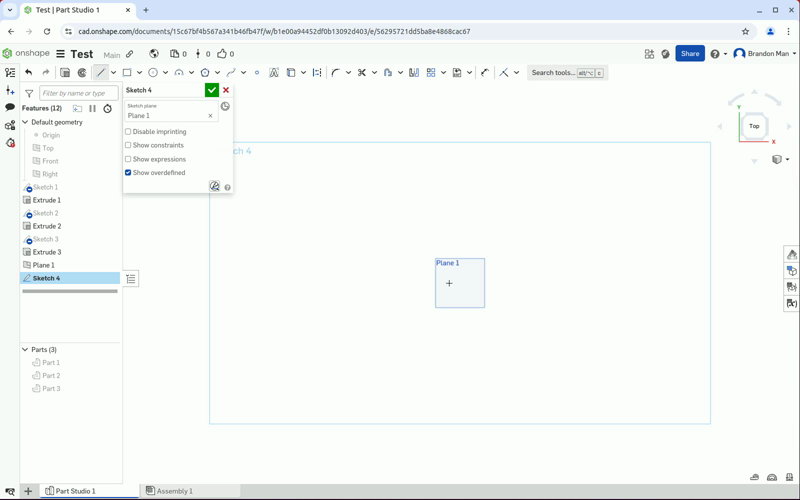
click(449, 282)
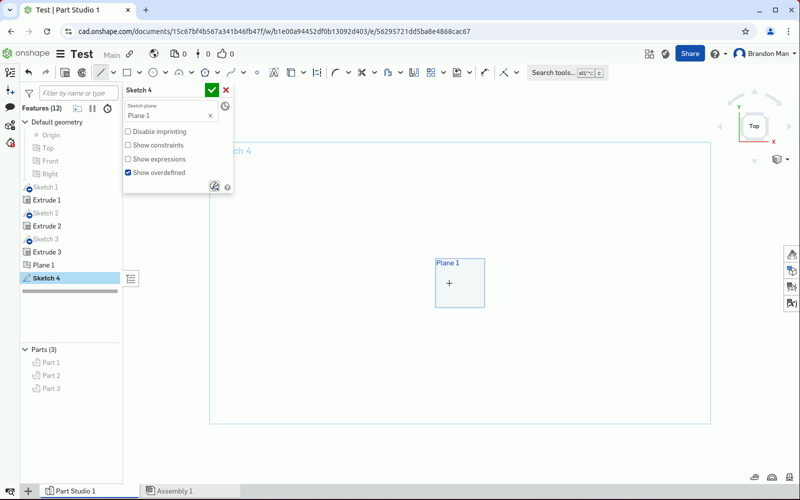
key_up(shift)
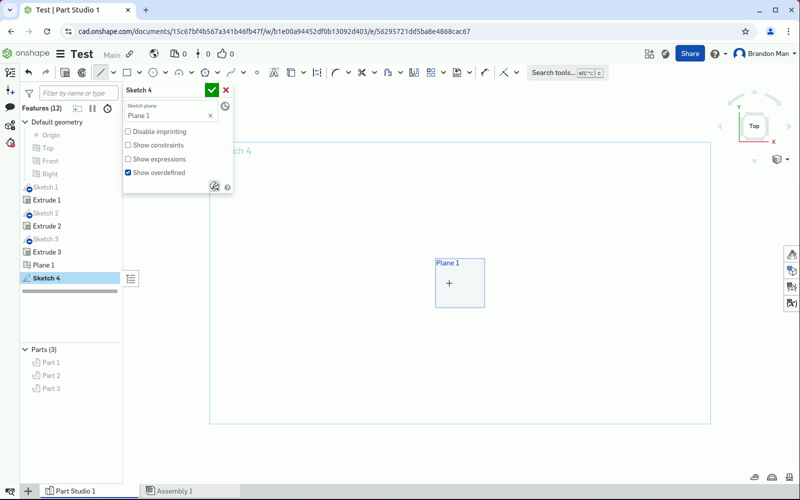
key_down(shift)
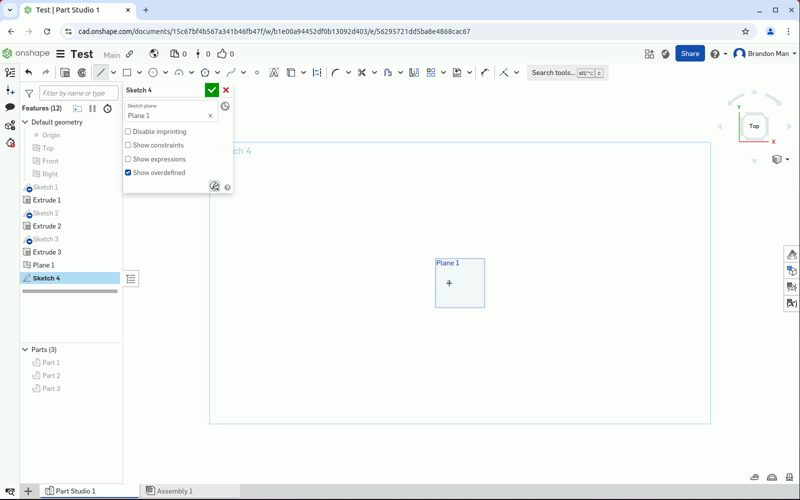
mouse_move(479, 282)
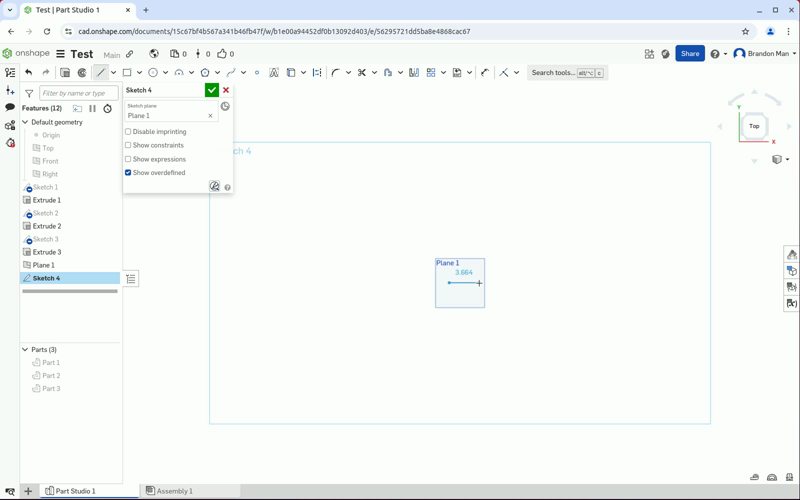
mouse_move(453, 282)
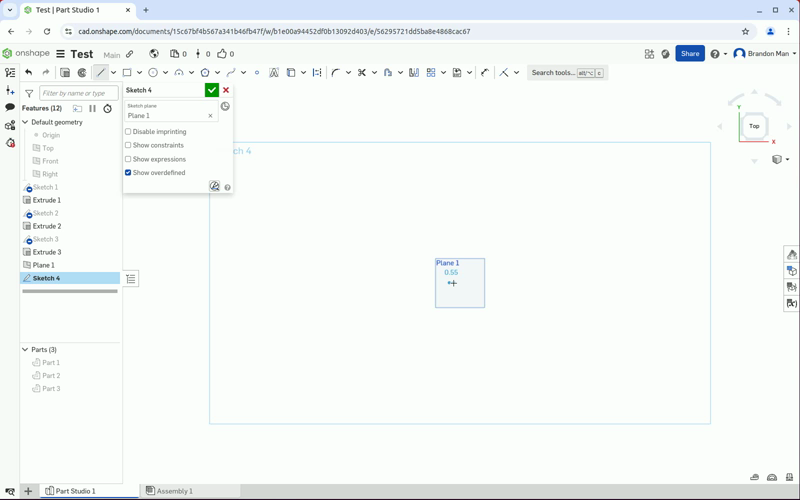
scroll(6)
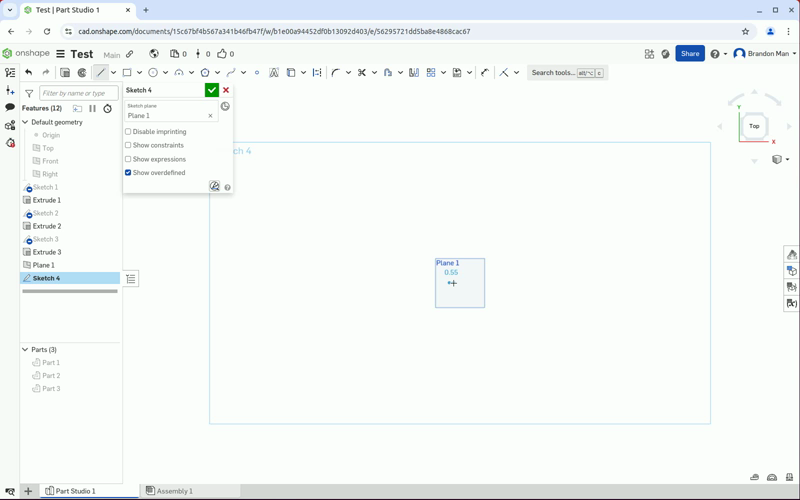
scroll(6)
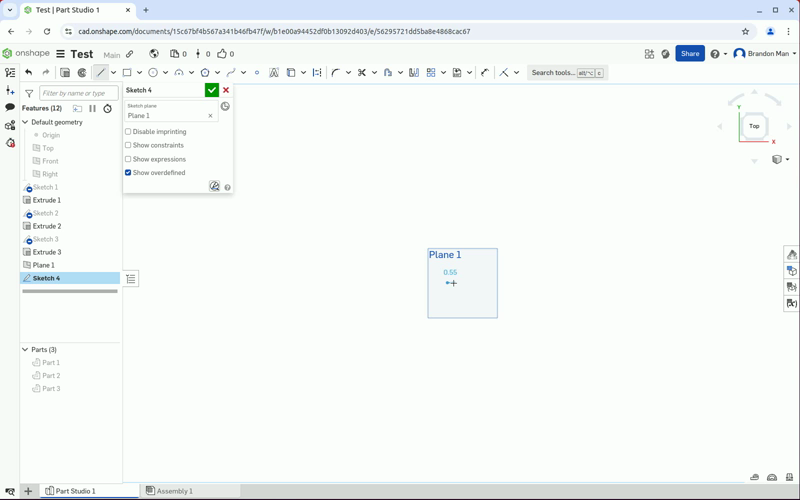
scroll(6)
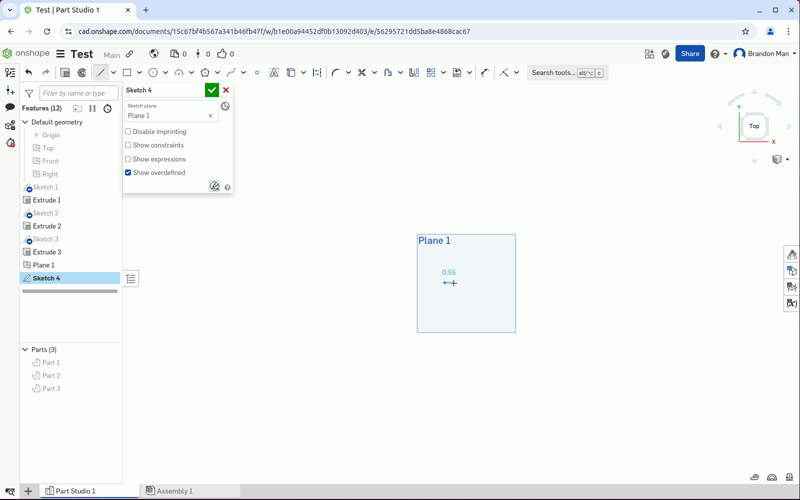
scroll(6)
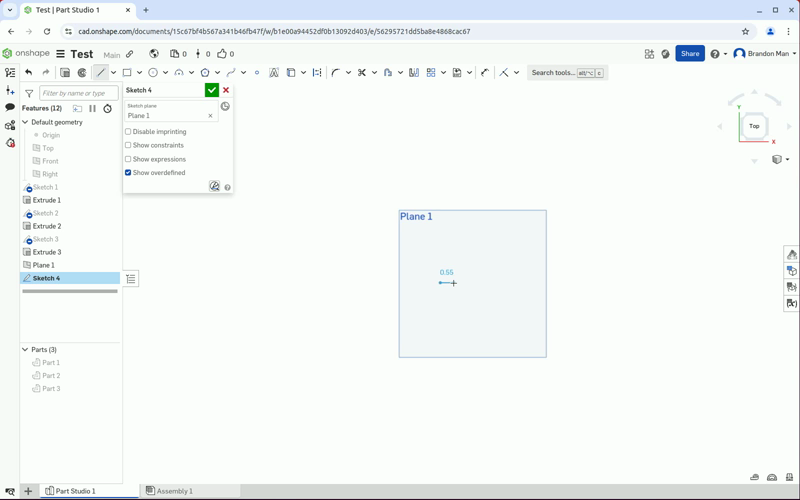
scroll(6)
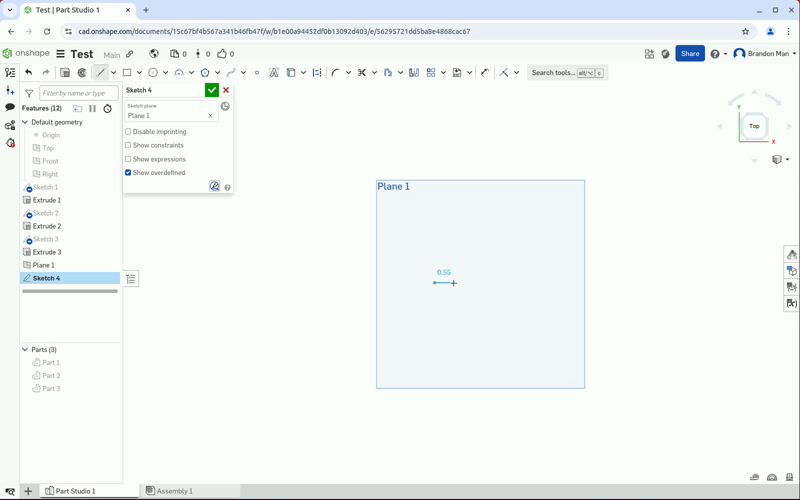
scroll(6)
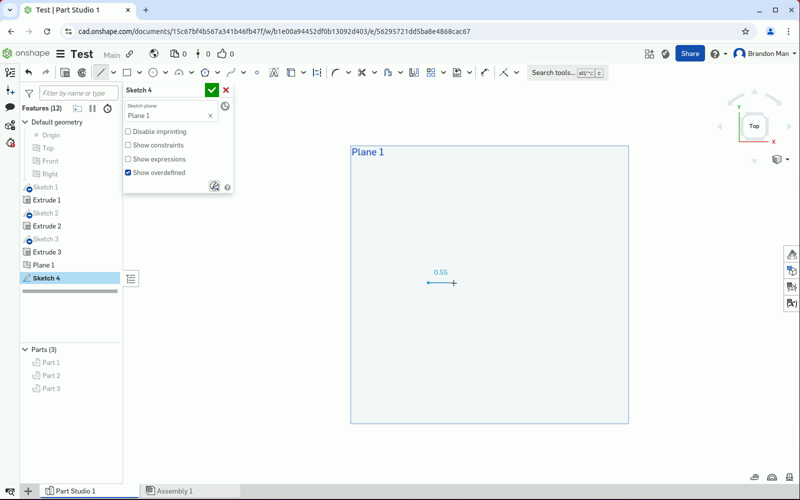
scroll(6)
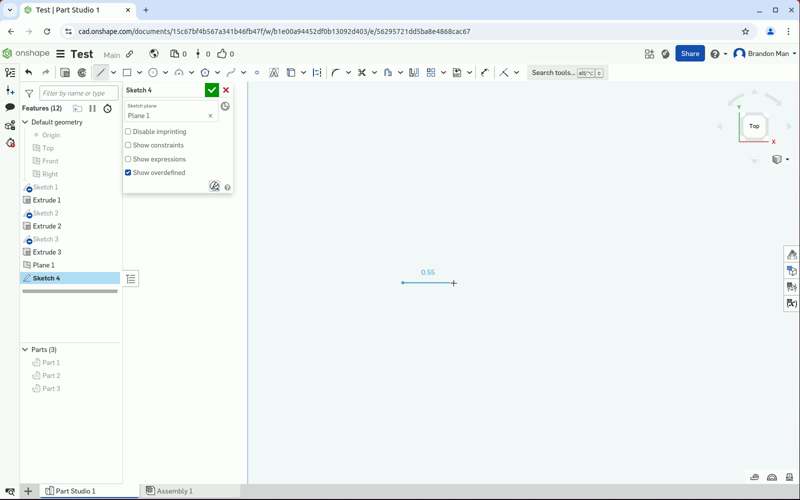
click(453, 282)
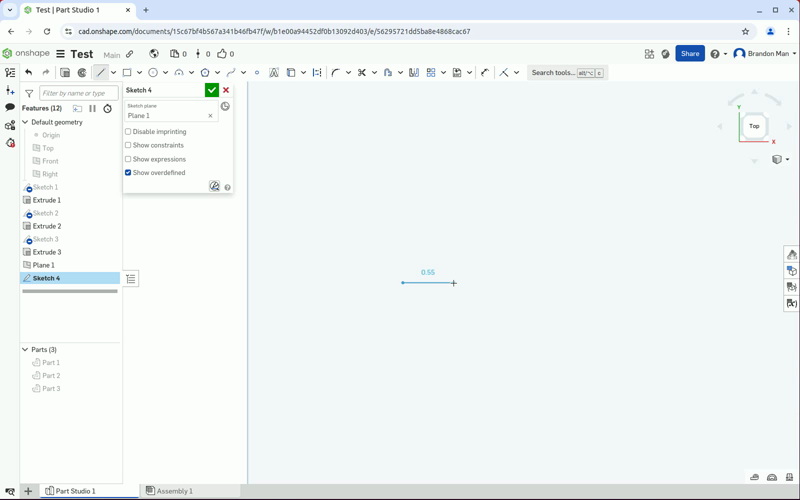
scroll(-6)
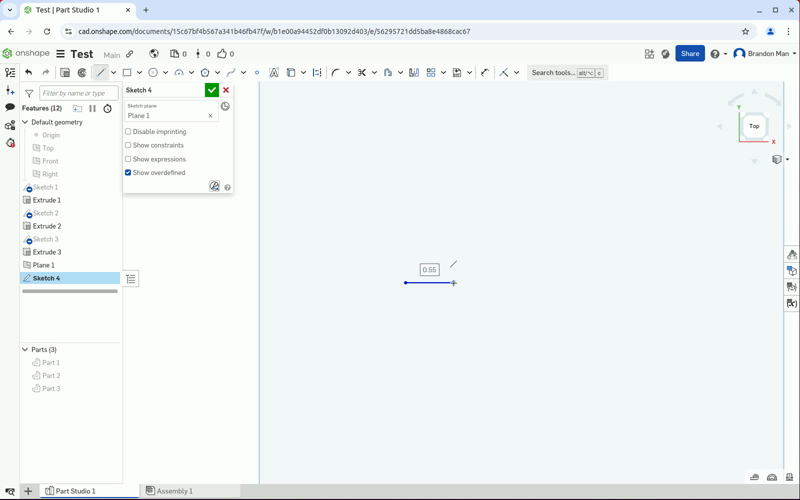
scroll(-6)
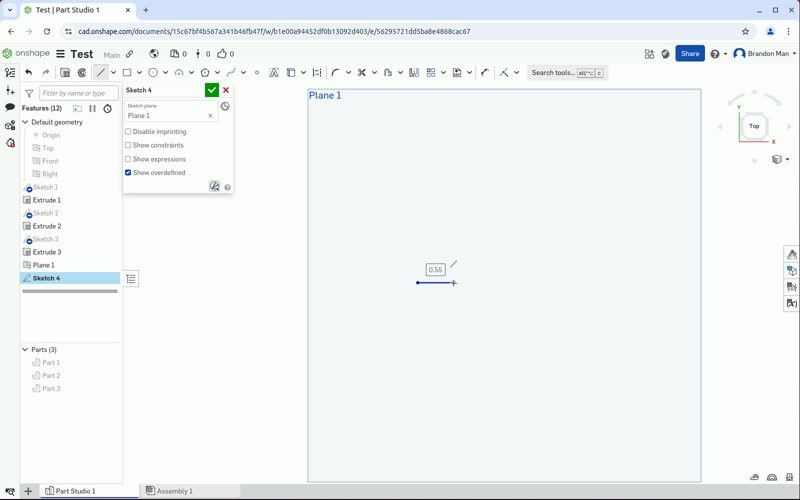
scroll(-6)
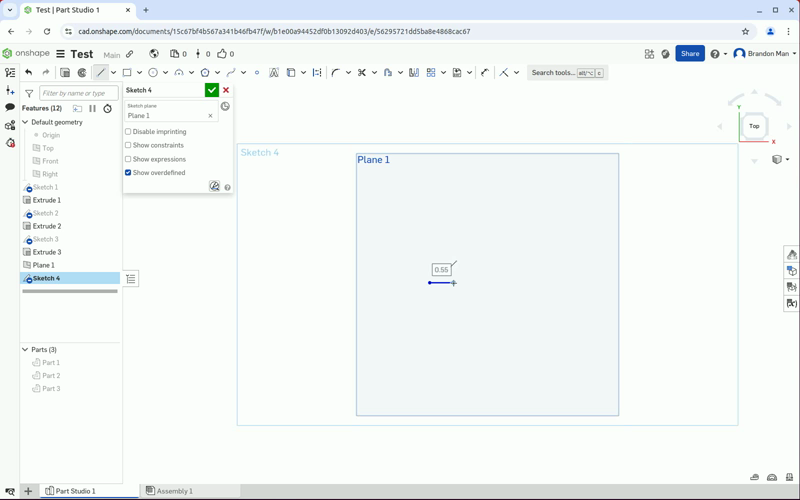
scroll(-6)
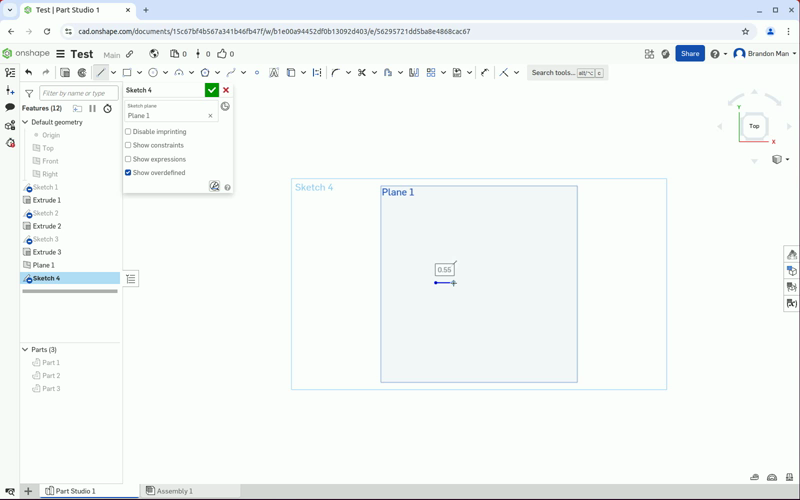
scroll(-6)
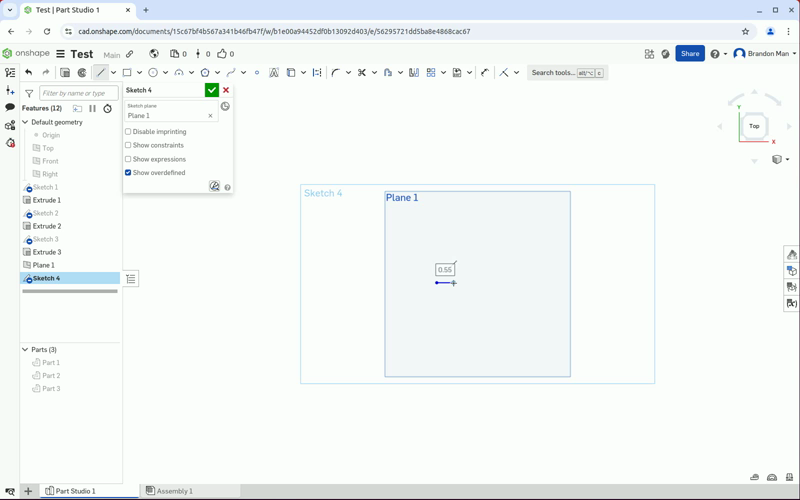
scroll(-6)
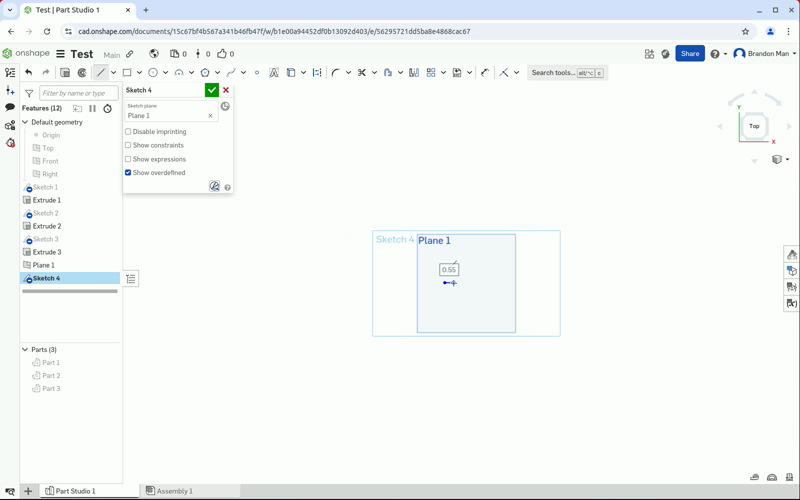
scroll(-6)
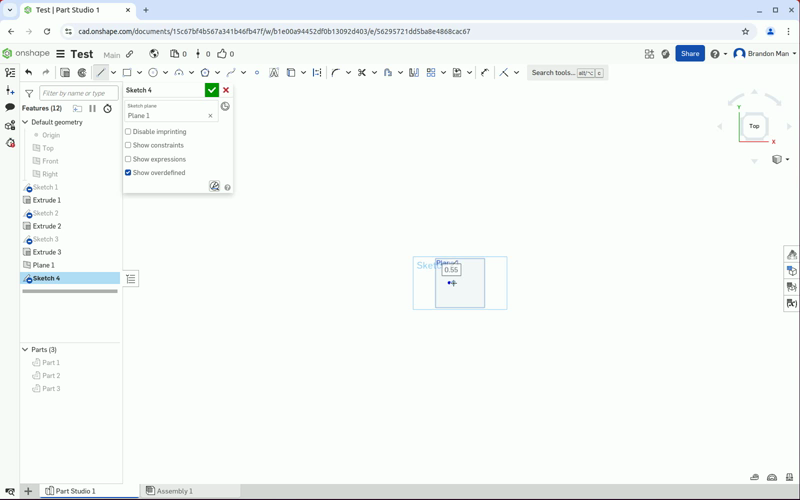
key_up(shift)
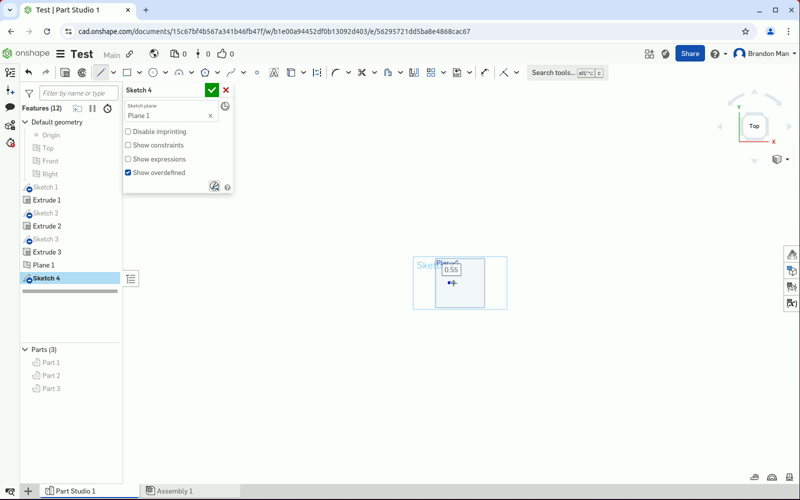
key_down(shift)
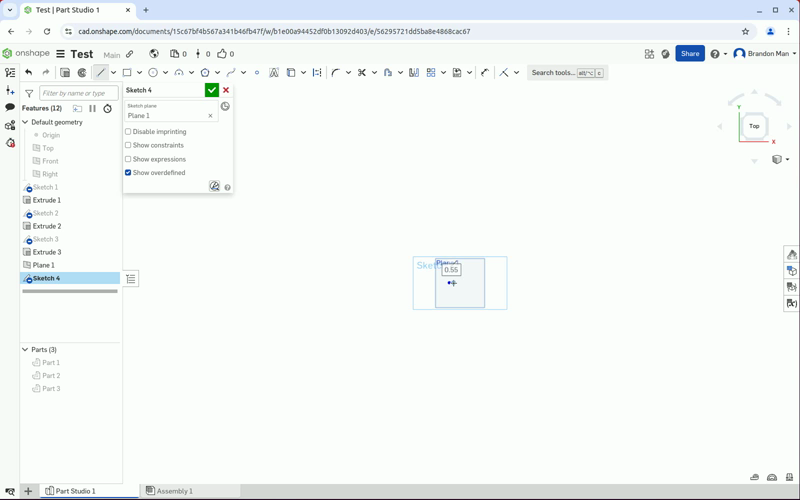
mouse_move(483, 282)
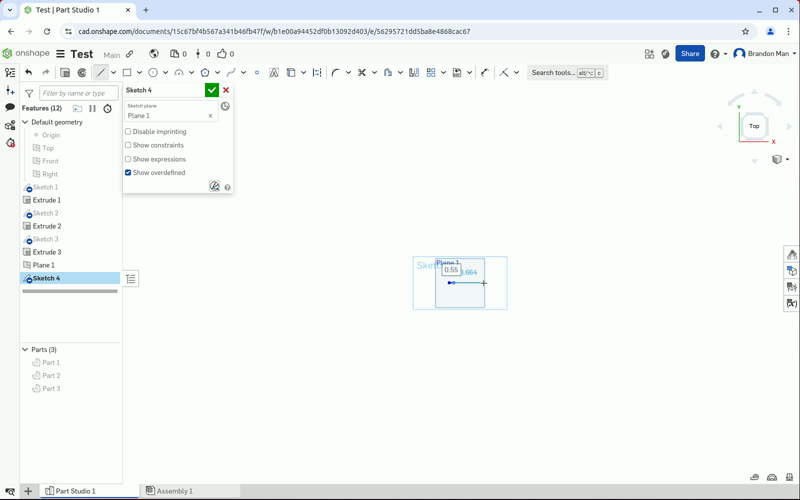
mouse_move(453, 273)
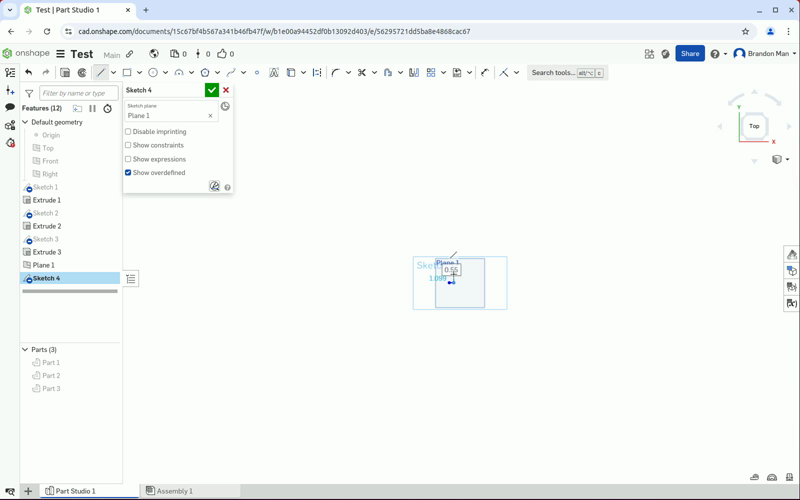
click(453, 273)
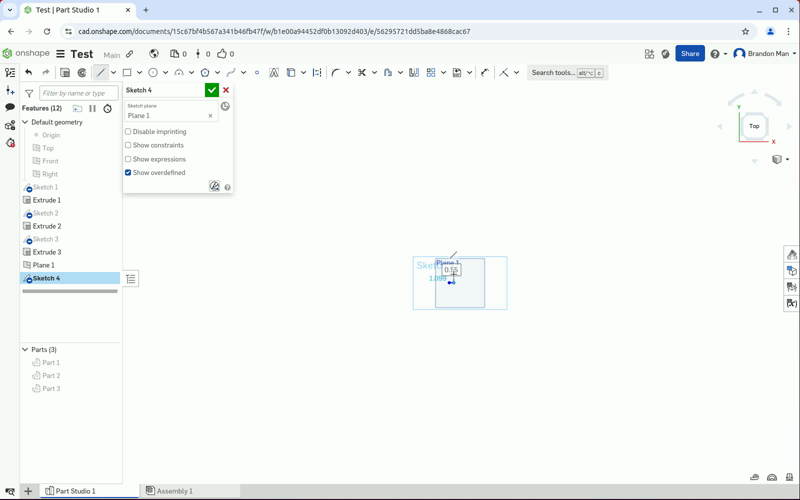
key_up(shift)
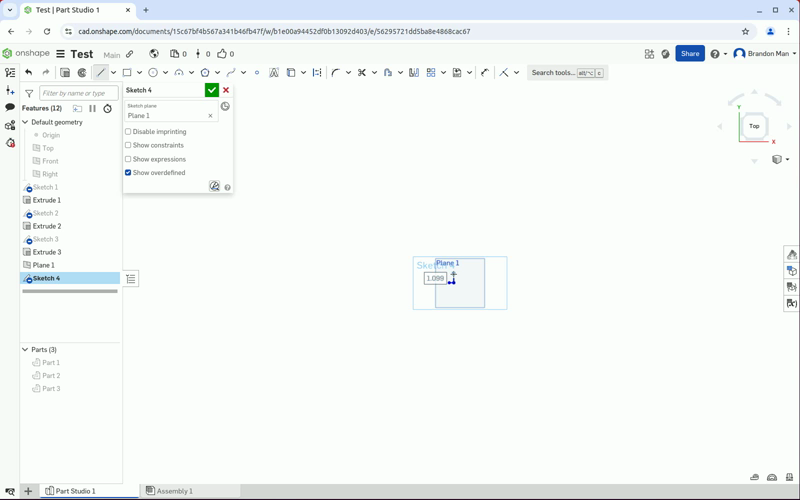
key_down(shift)
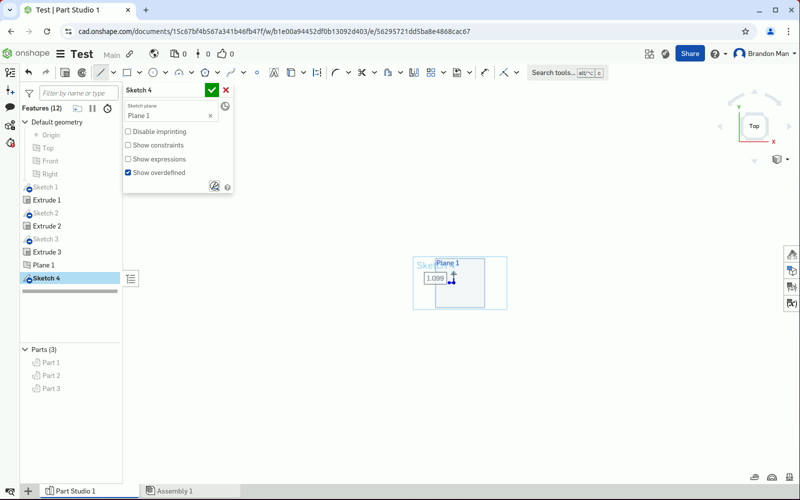
mouse_move(483, 273)
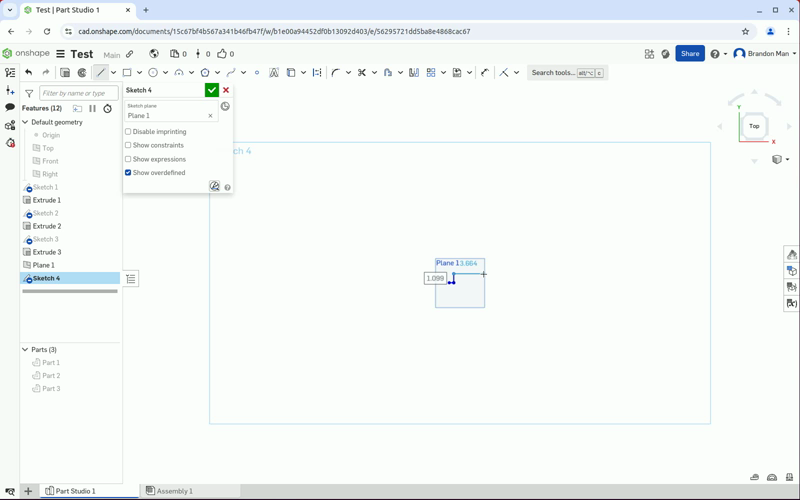
mouse_move(453, 266)
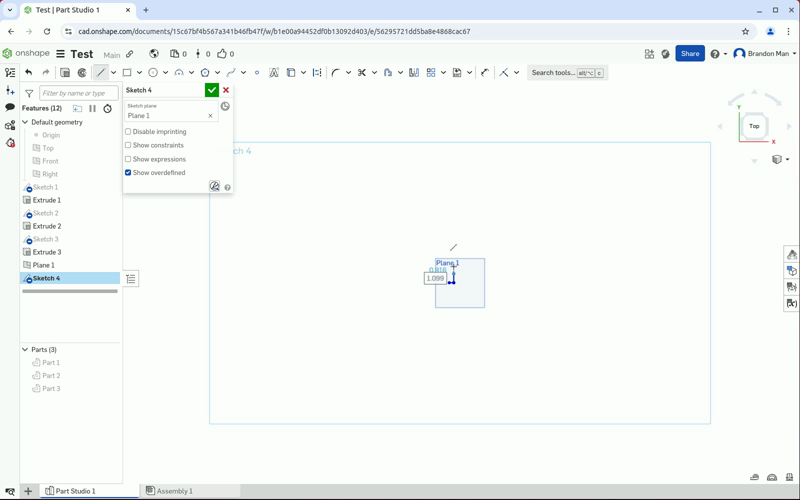
scroll(6)
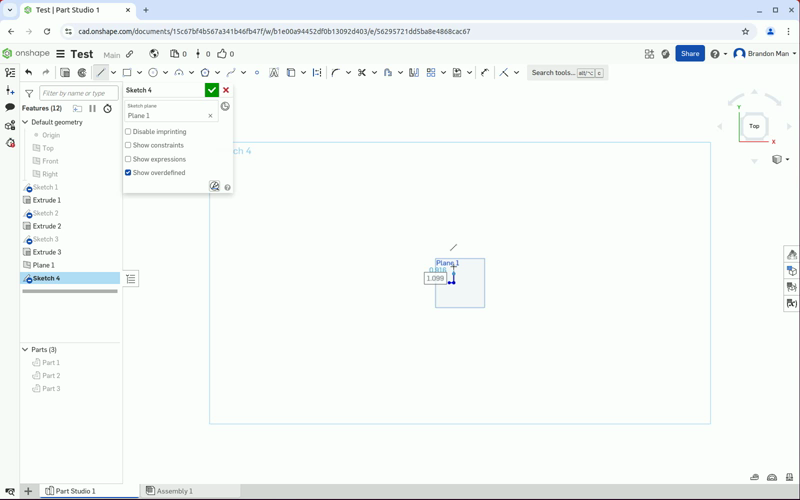
scroll(6)
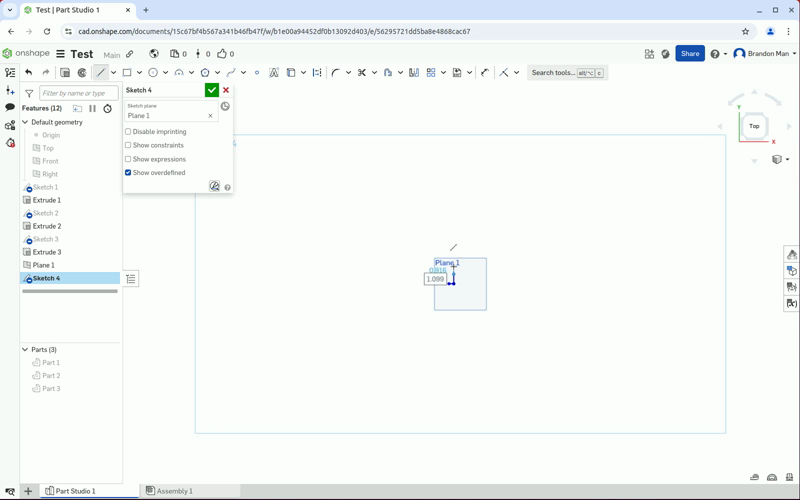
scroll(6)
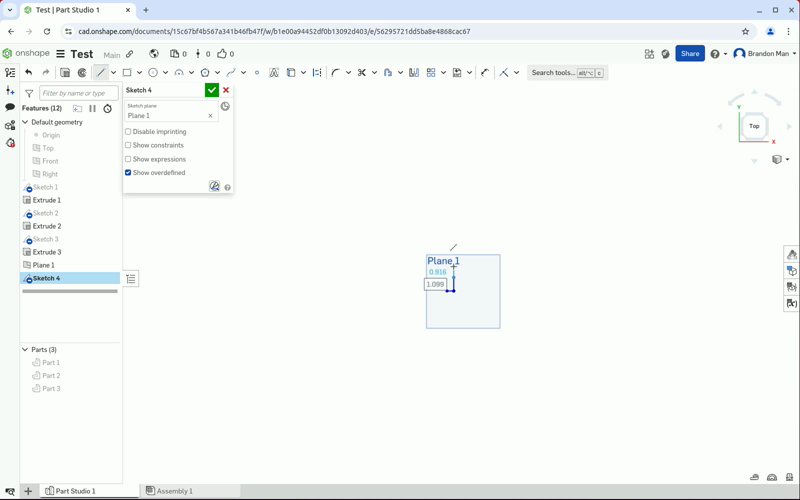
scroll(6)
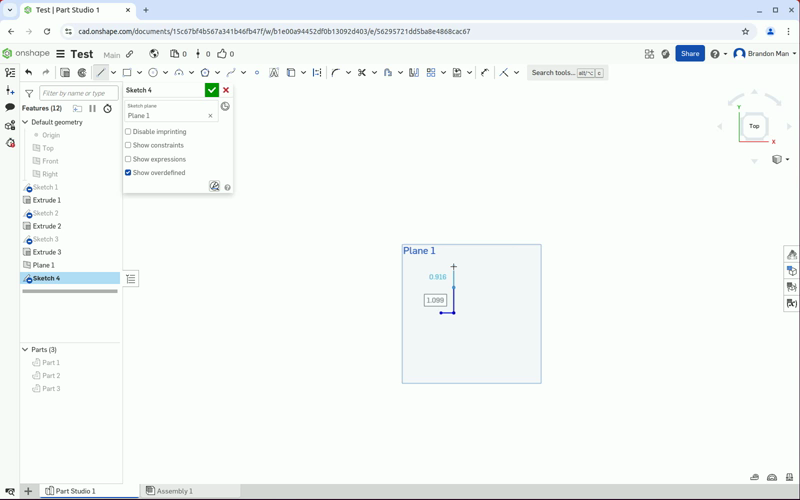
scroll(6)
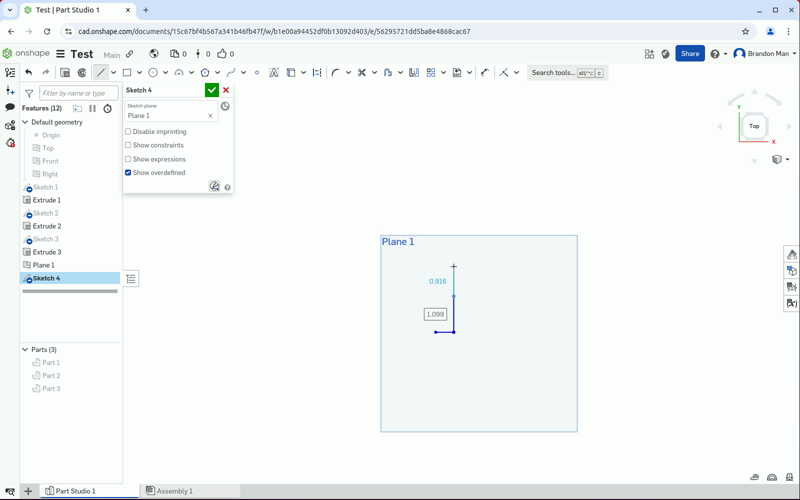
scroll(6)
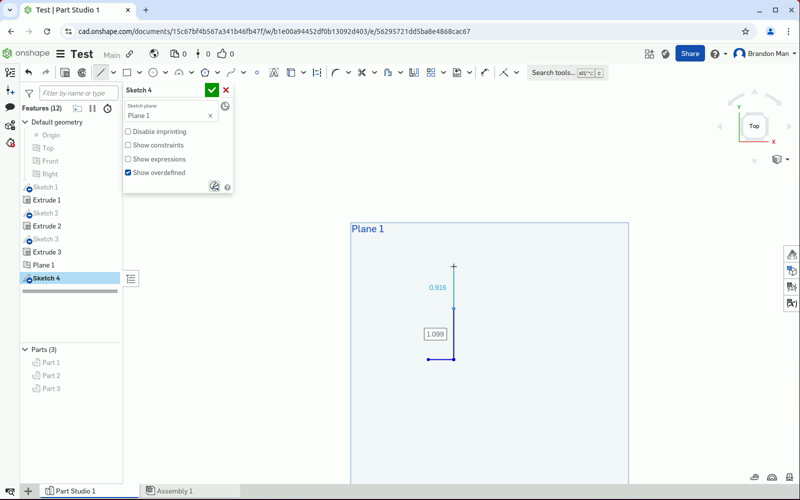
scroll(6)
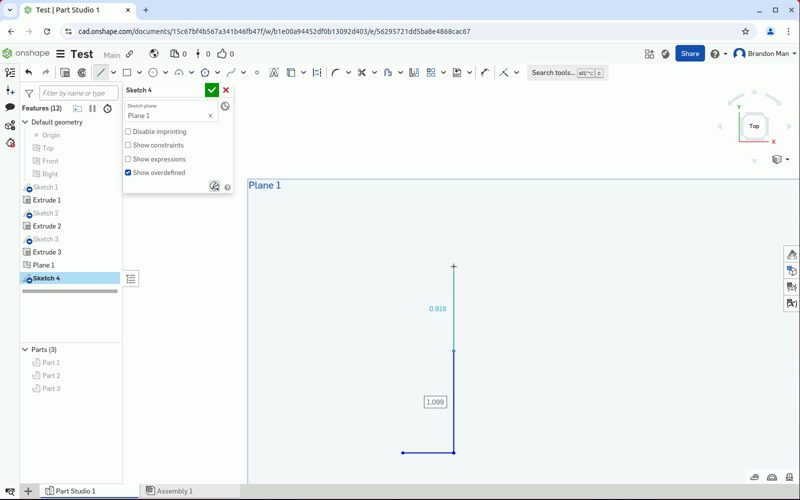
click(453, 266)
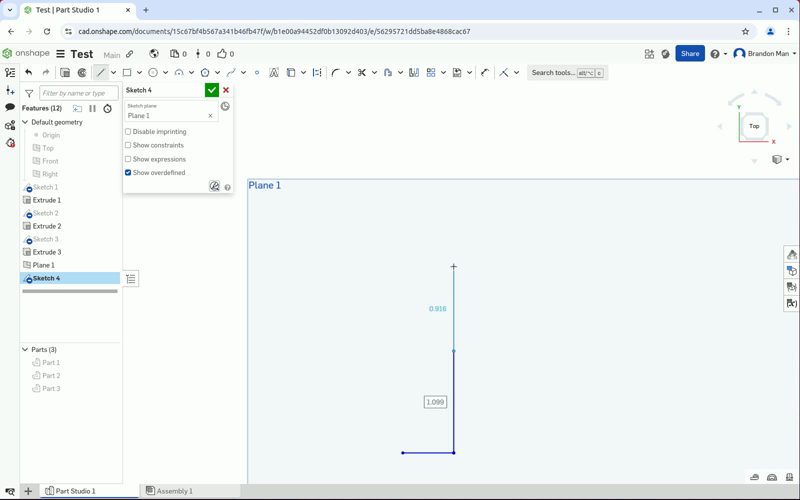
scroll(-6)
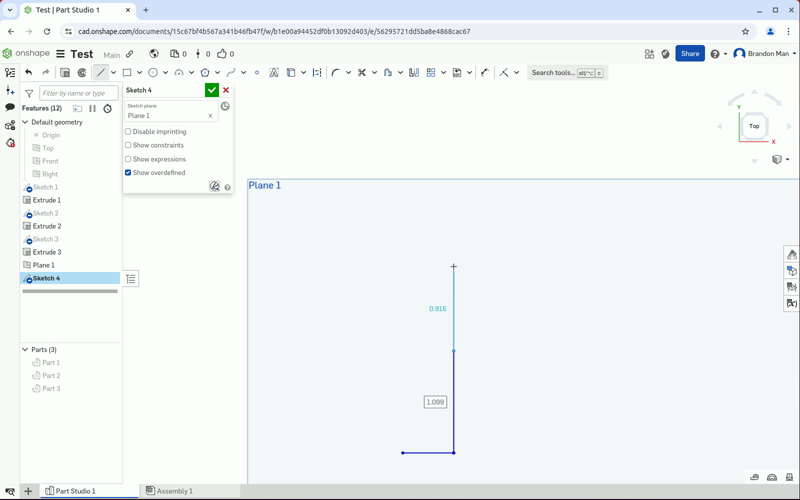
scroll(-6)
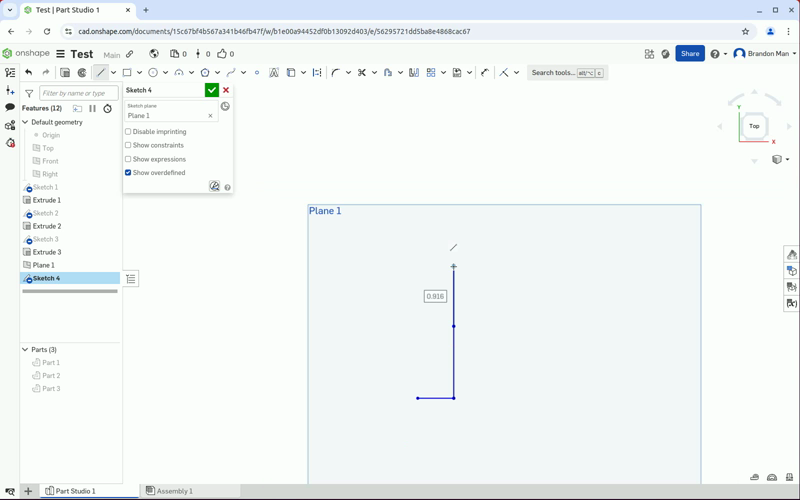
scroll(-6)
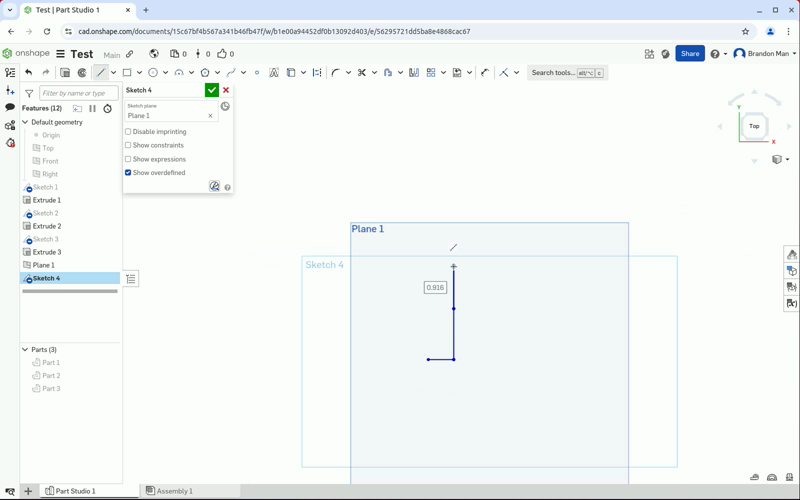
scroll(-6)
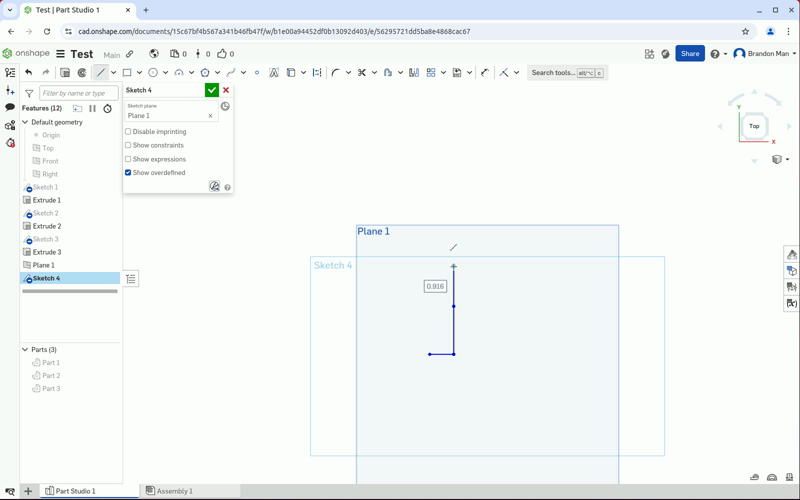
scroll(-6)
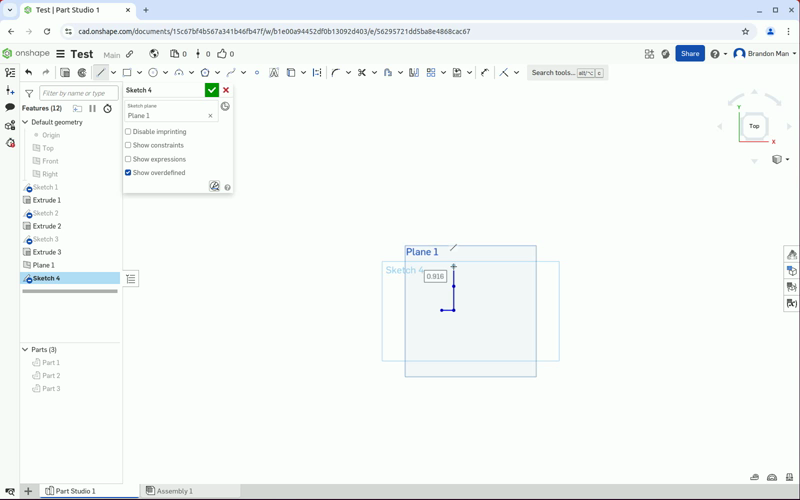
scroll(-6)
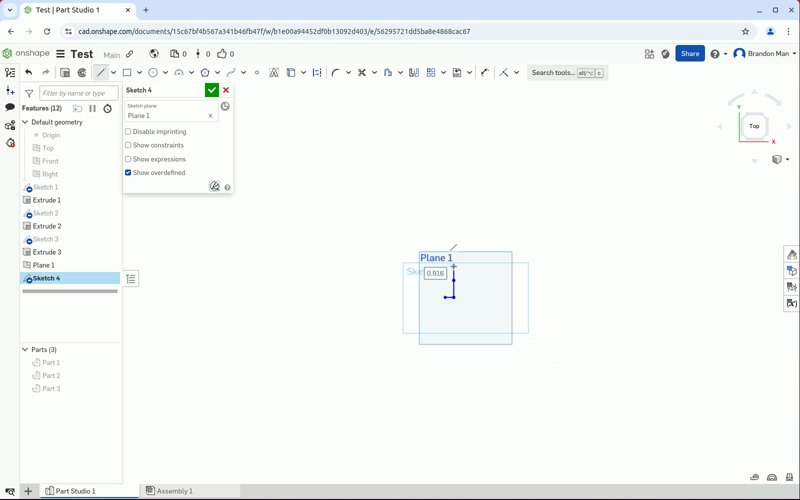
scroll(-6)
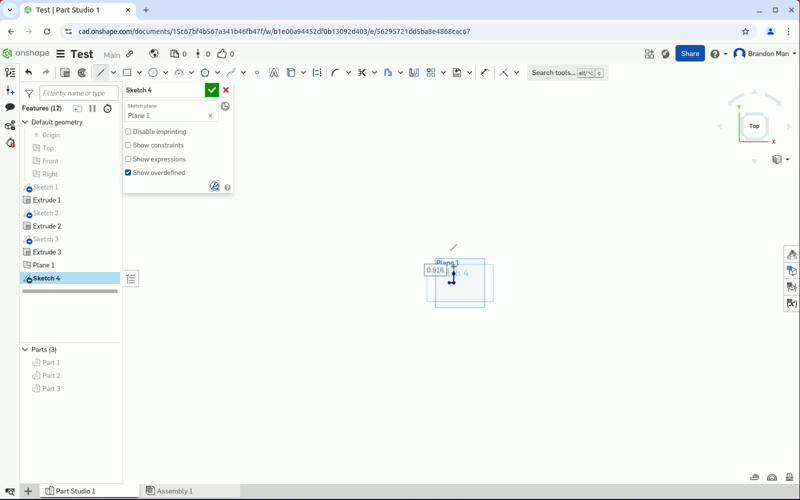
key_up(shift)
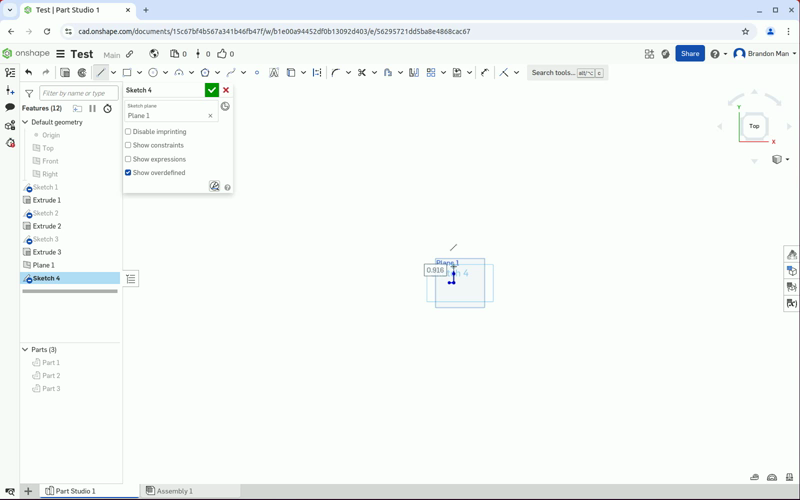
key_down(shift)
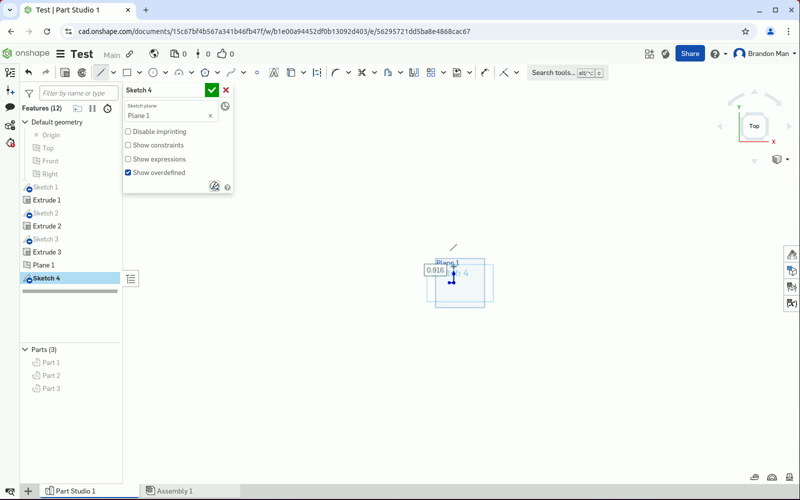
mouse_move(483, 266)
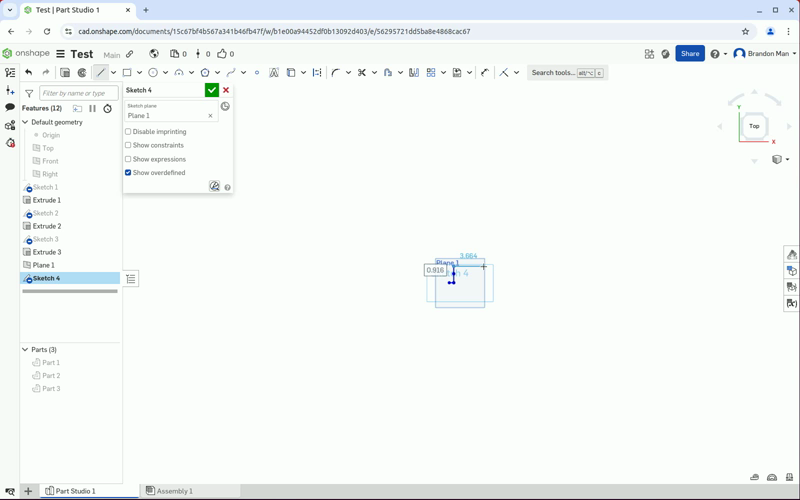
mouse_move(468, 266)
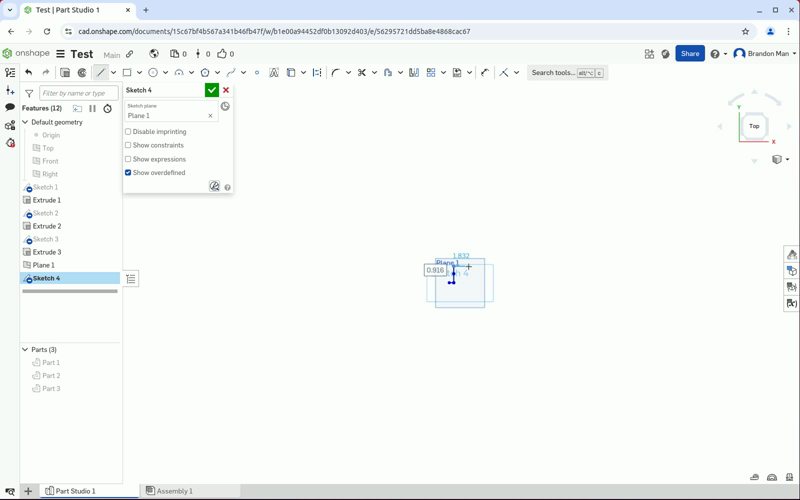
click(468, 266)
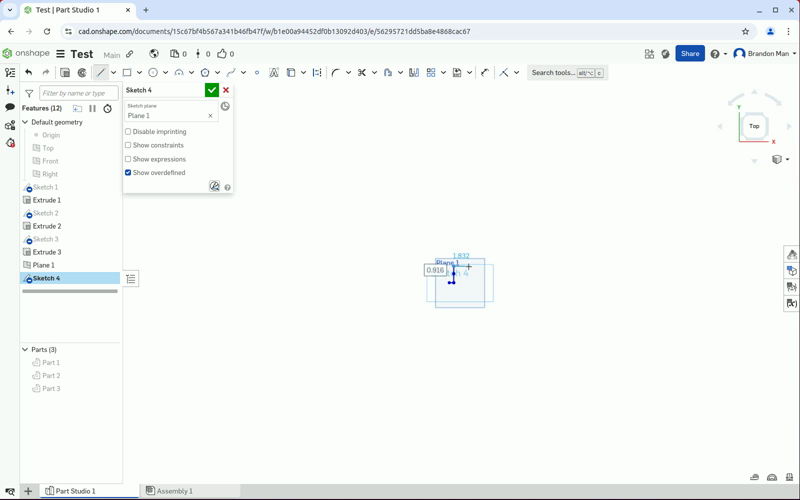
key_up(shift)
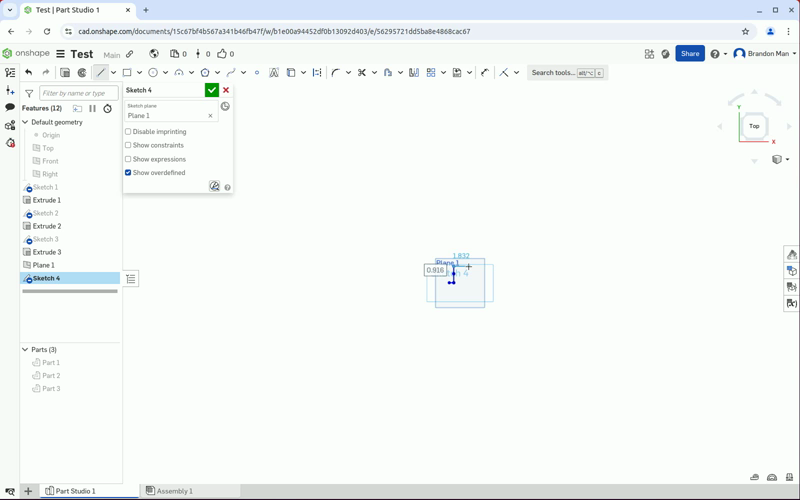
key_down(shift)
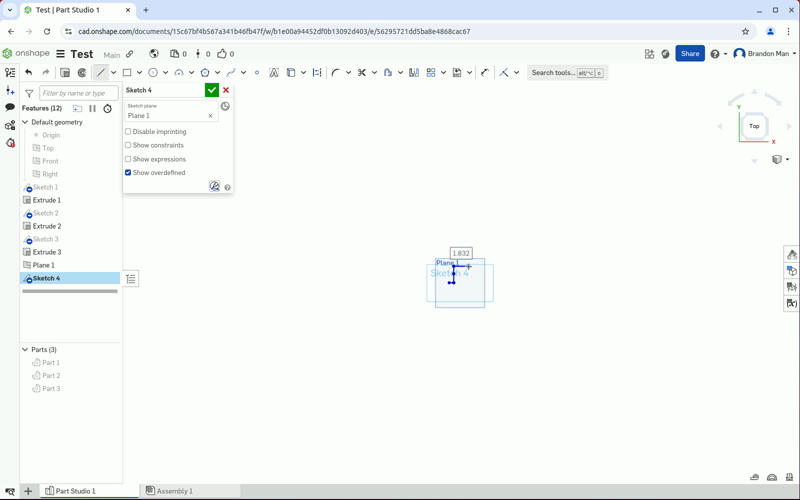
mouse_move(498, 266)
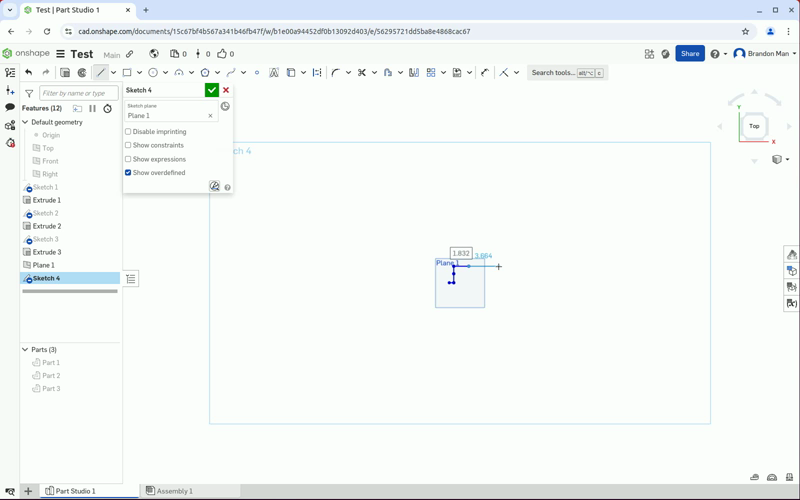
mouse_move(468, 282)
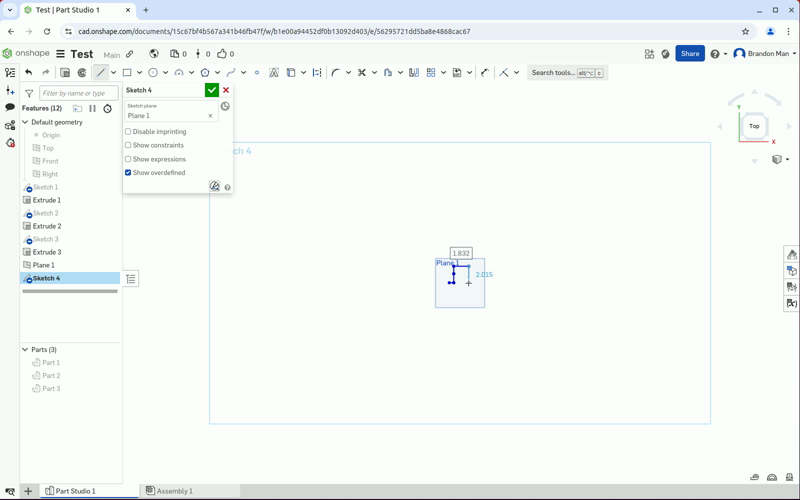
click(468, 282)
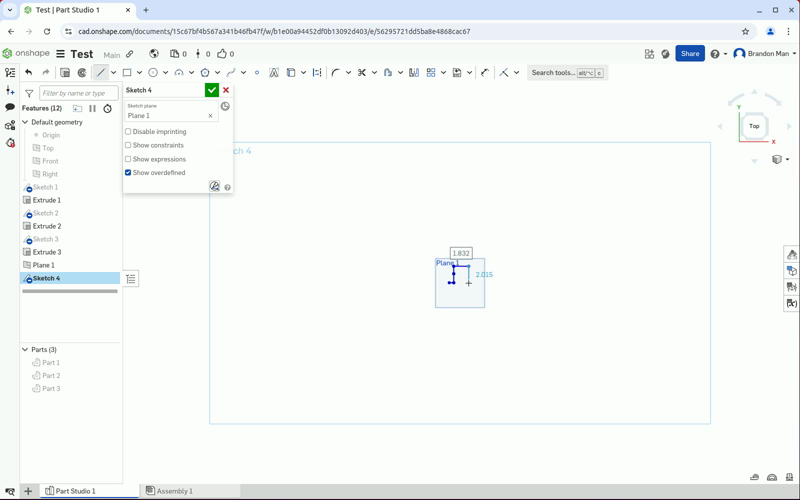
key_up(shift)
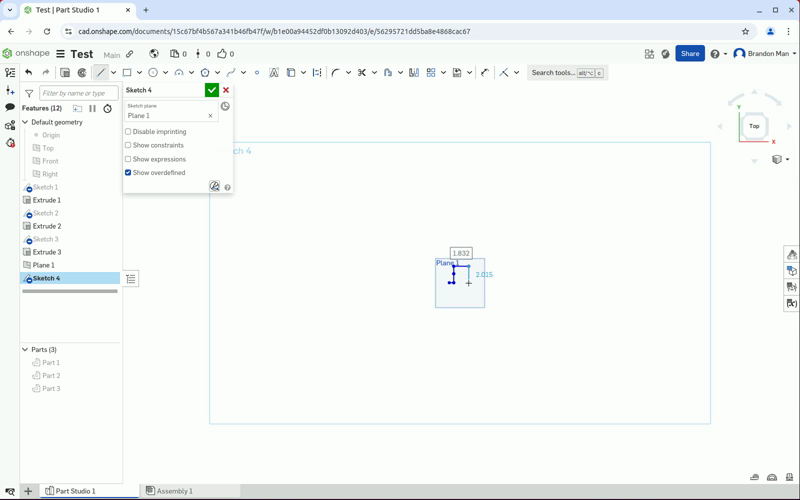
key_down(shift)
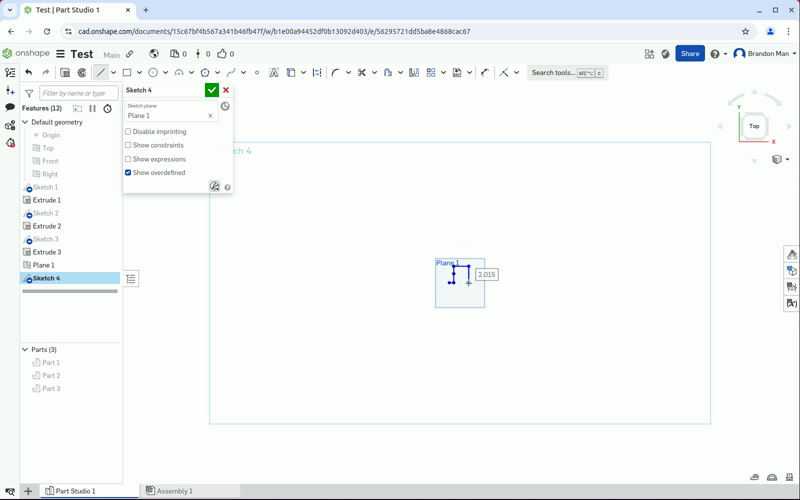
mouse_move(498, 282)
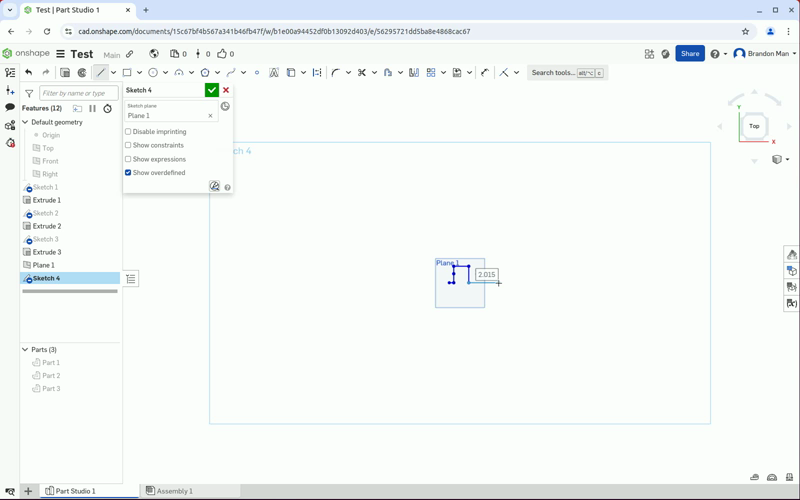
mouse_move(473, 282)
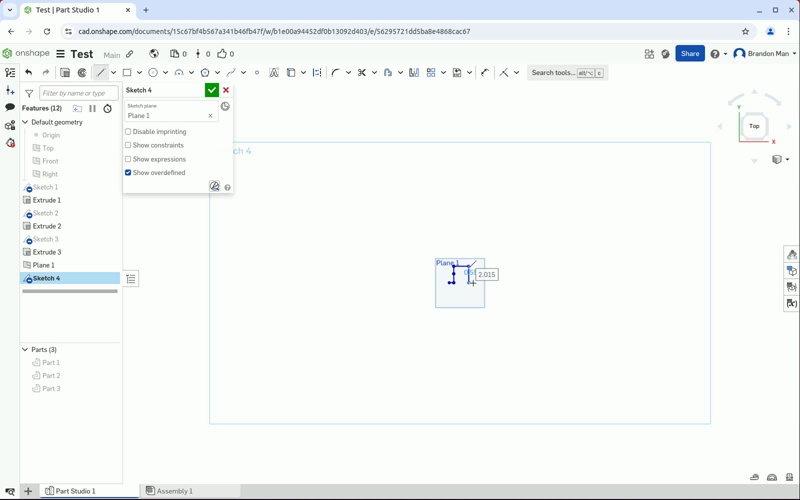
scroll(6)
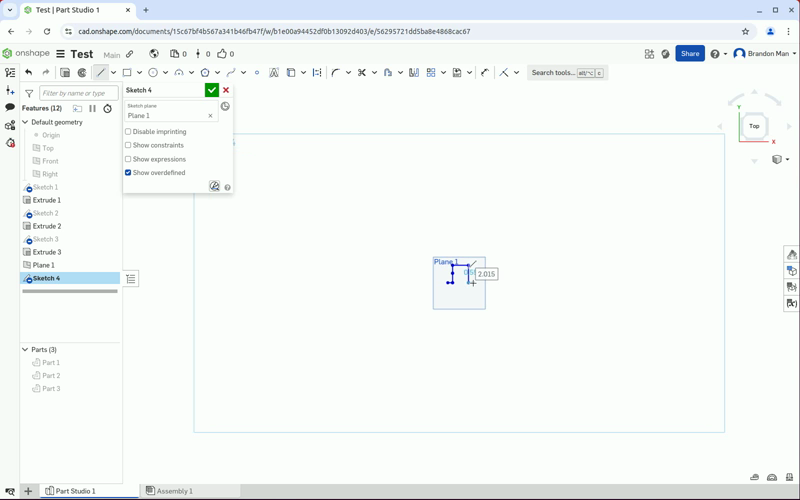
scroll(6)
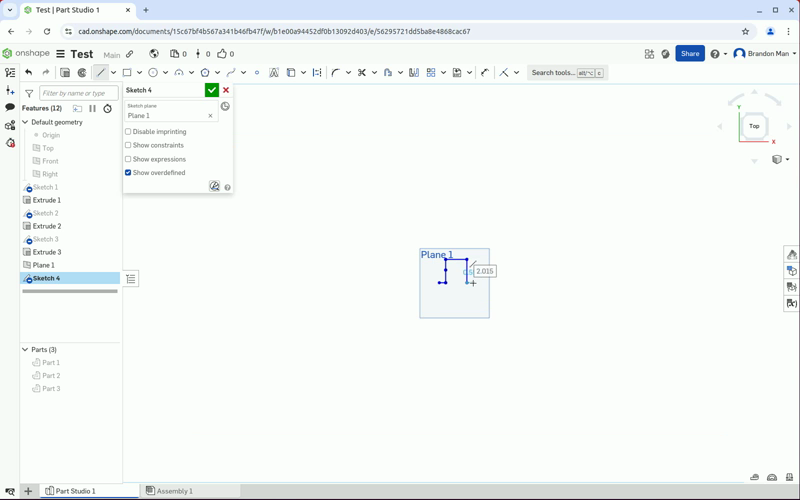
scroll(6)
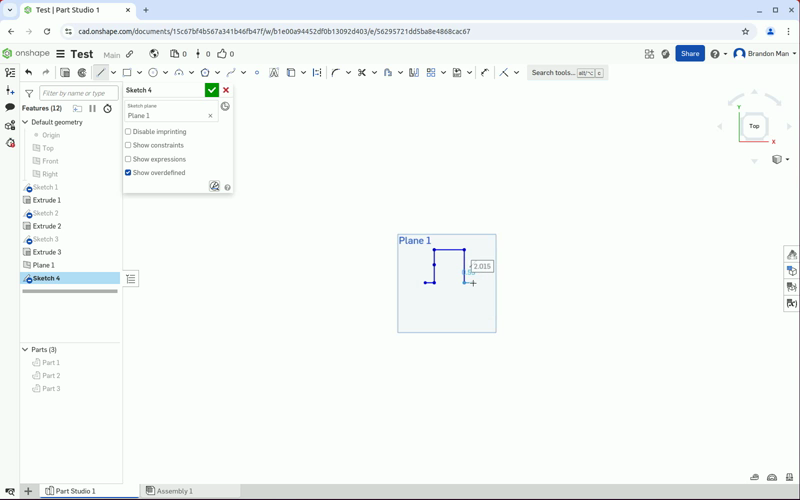
scroll(6)
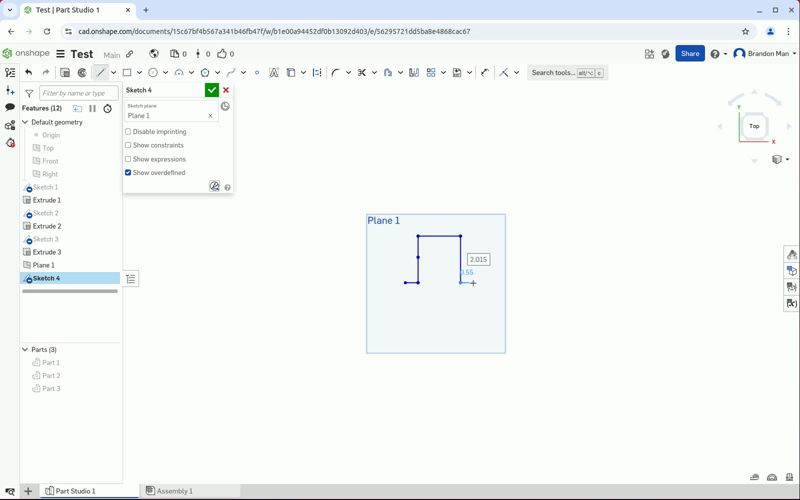
scroll(6)
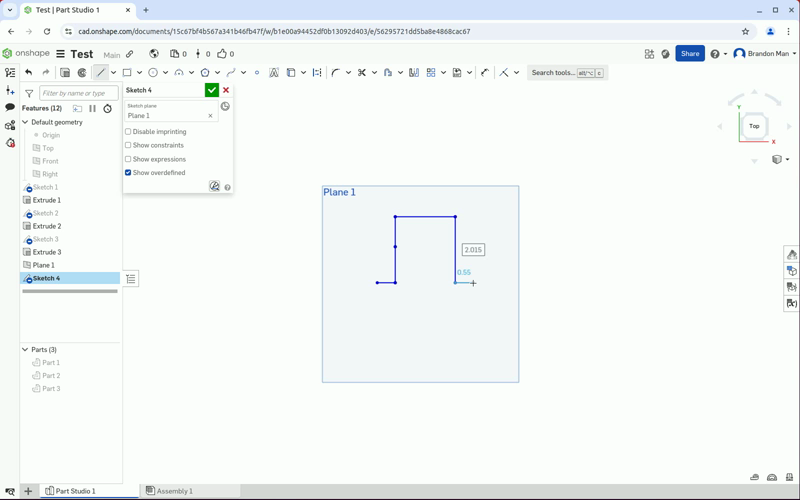
scroll(6)
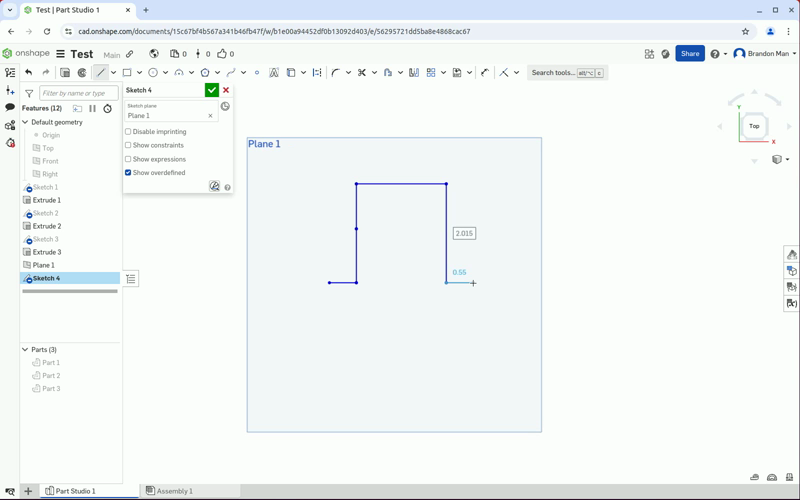
scroll(6)
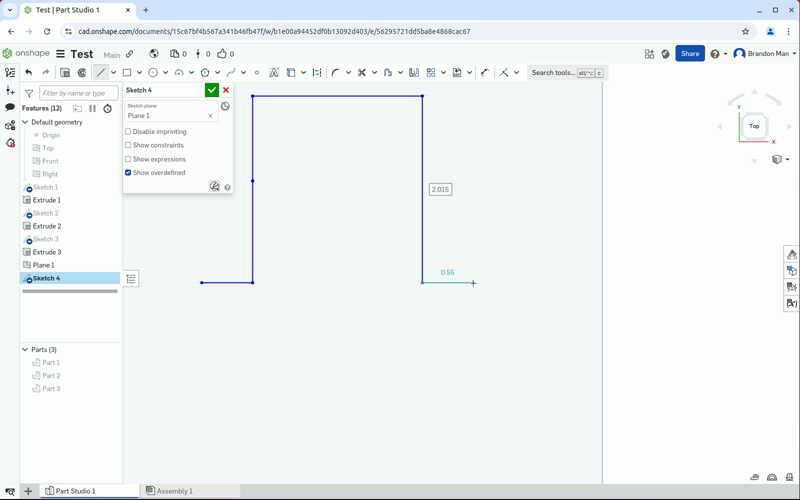
click(473, 282)
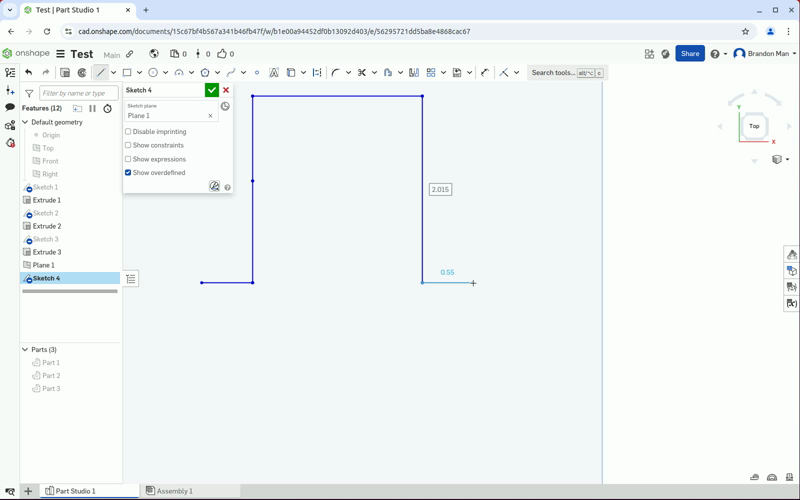
scroll(-6)
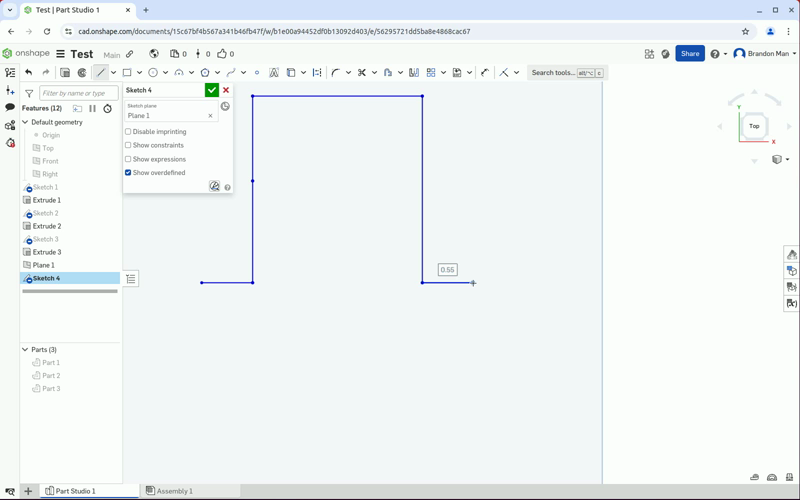
scroll(-6)
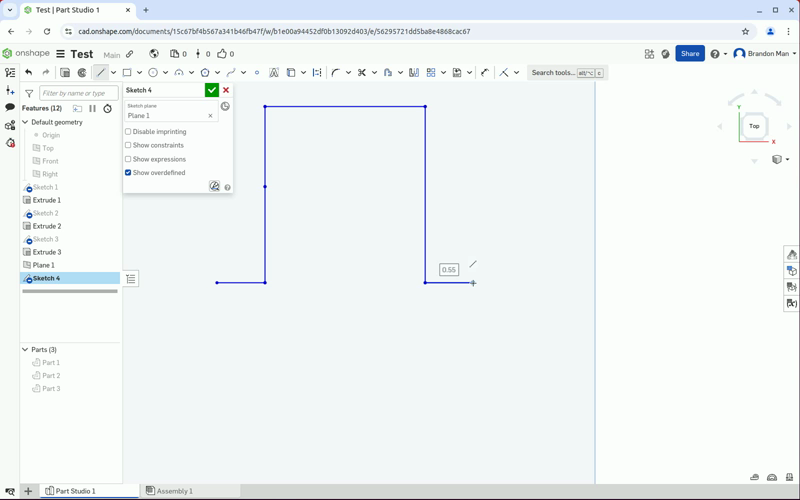
scroll(-6)
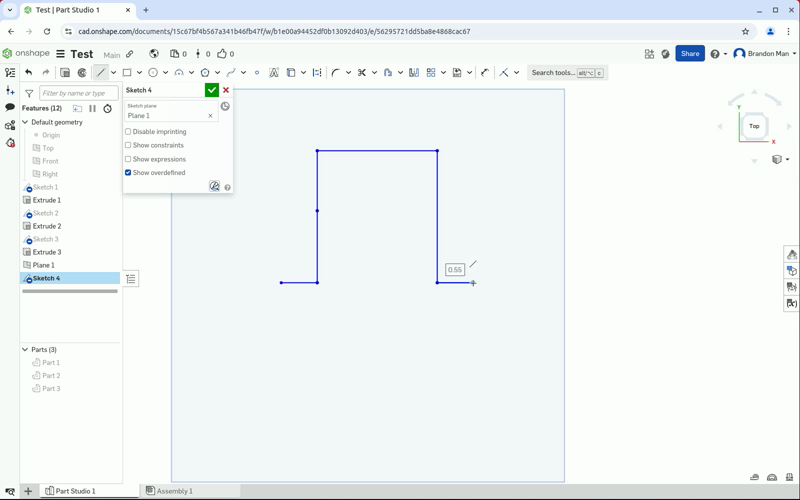
scroll(-6)
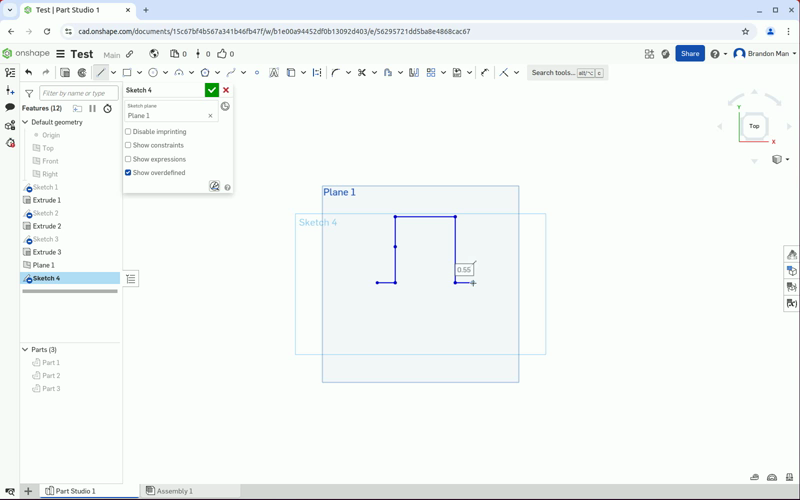
scroll(-6)
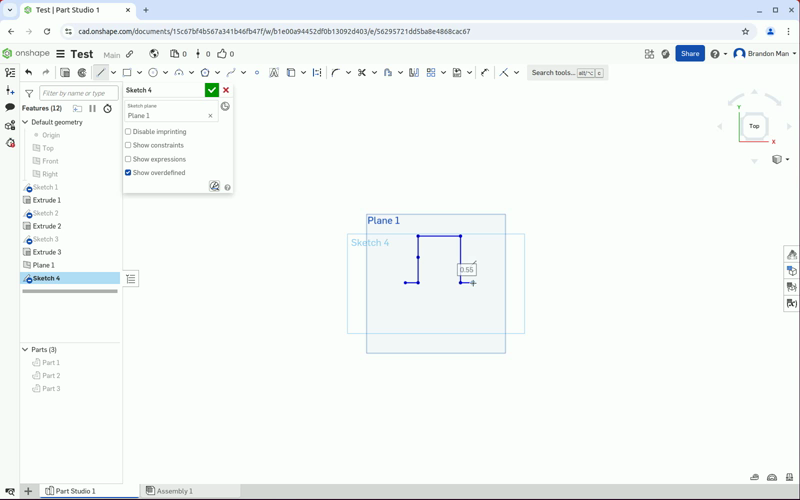
scroll(-6)
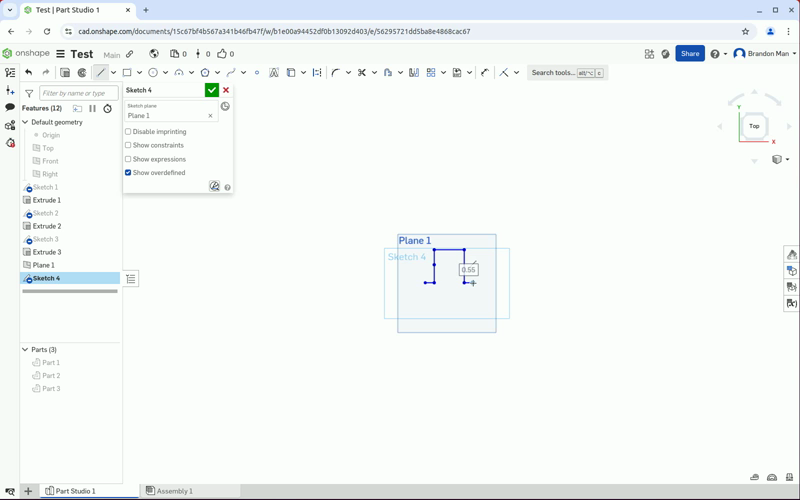
scroll(-6)
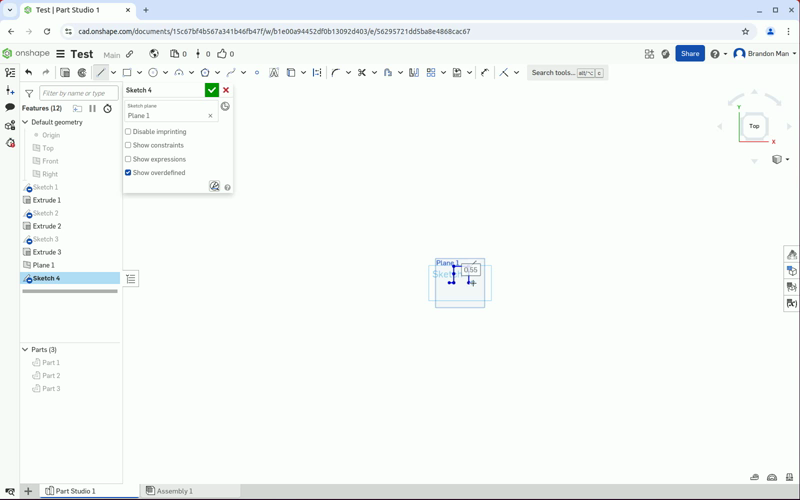
key_up(shift)
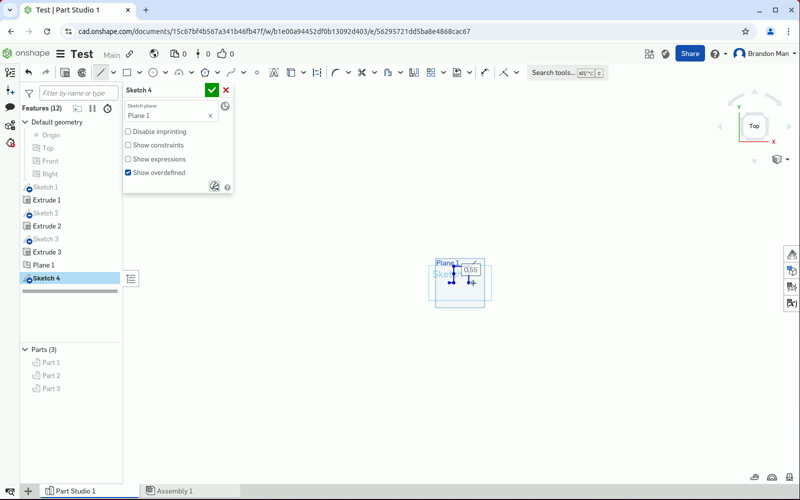
key_down(shift)
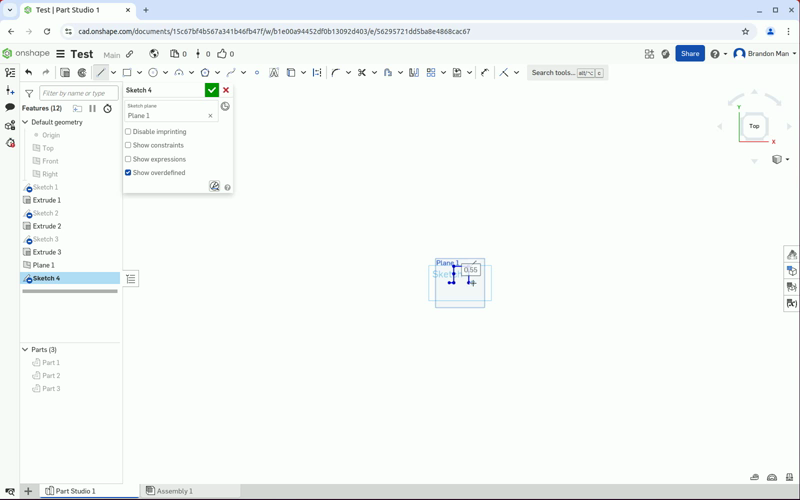
mouse_move(503, 282)
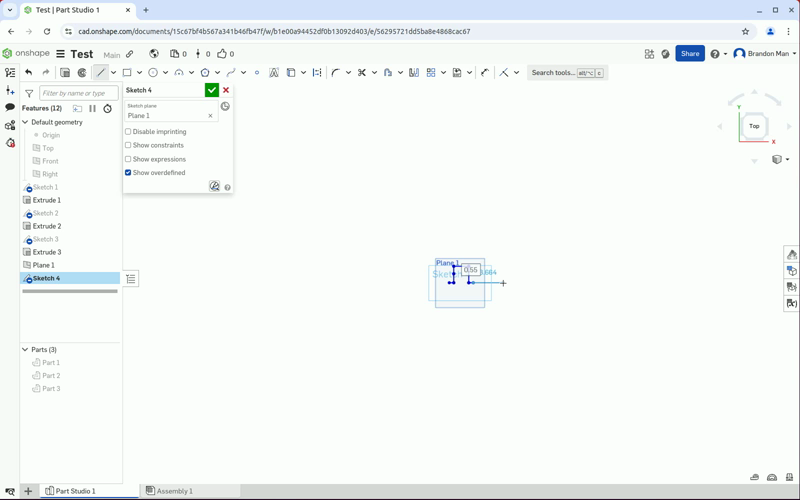
mouse_move(473, 261)
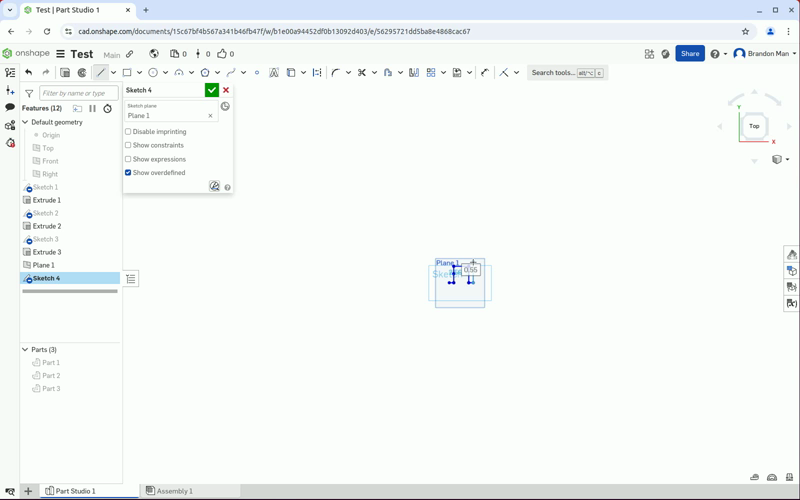
click(473, 261)
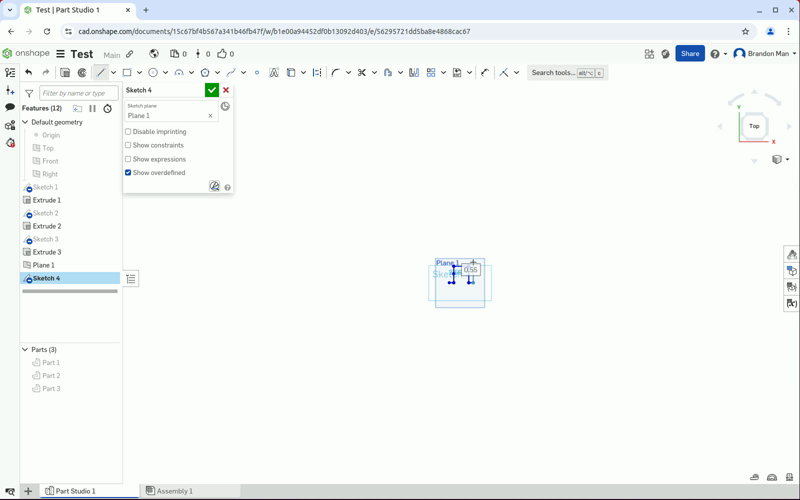
key_up(shift)
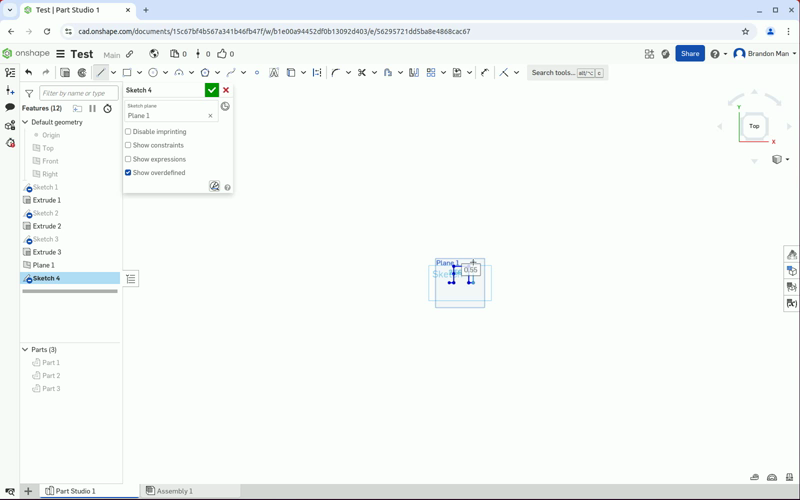
key_down(shift)
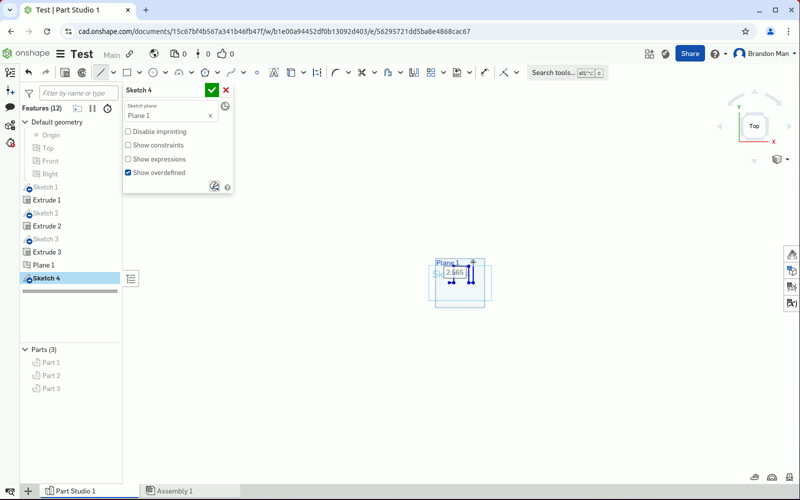
mouse_move(503, 261)
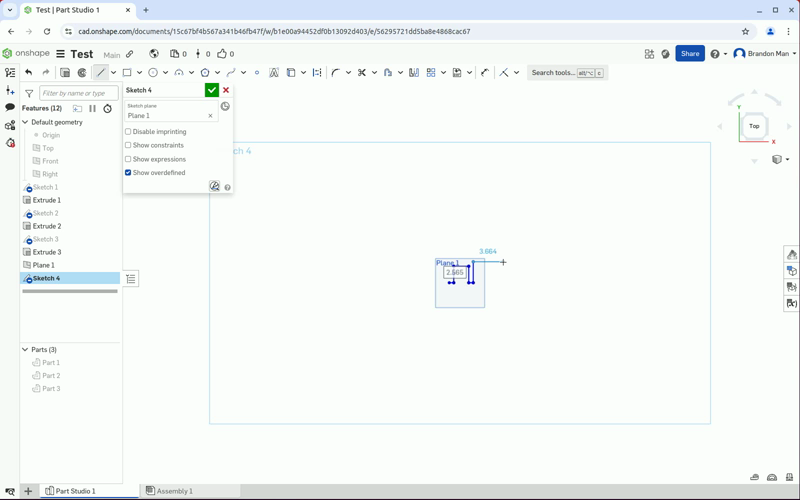
mouse_move(449, 261)
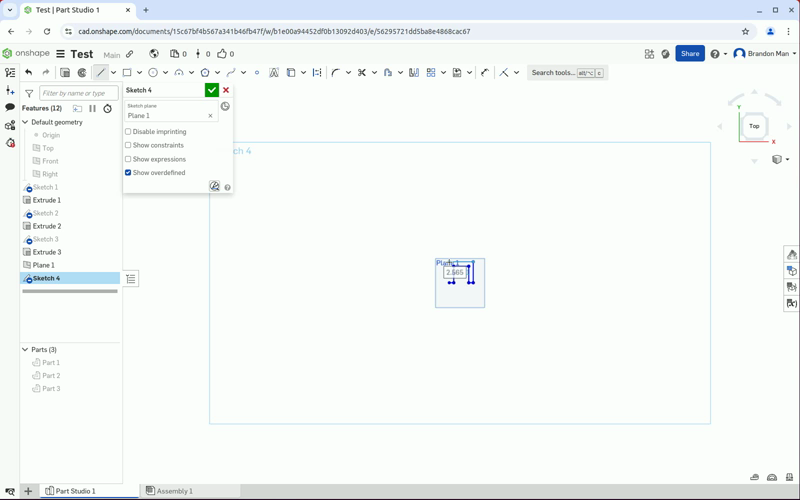
click(449, 261)
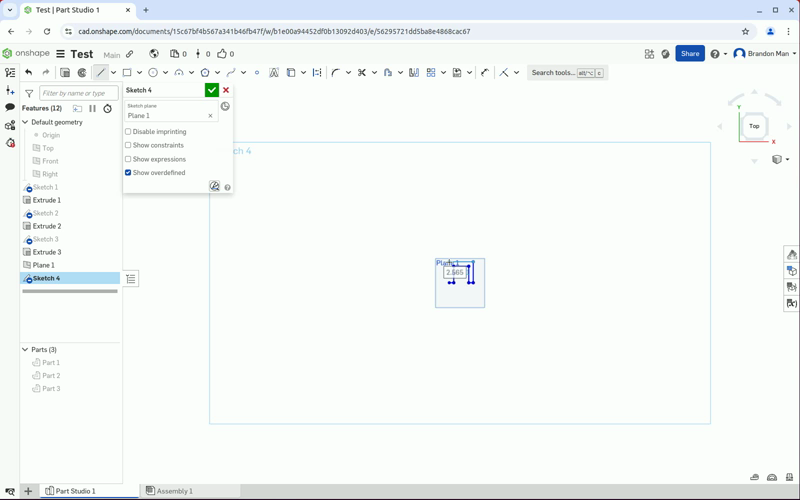
key_up(shift)
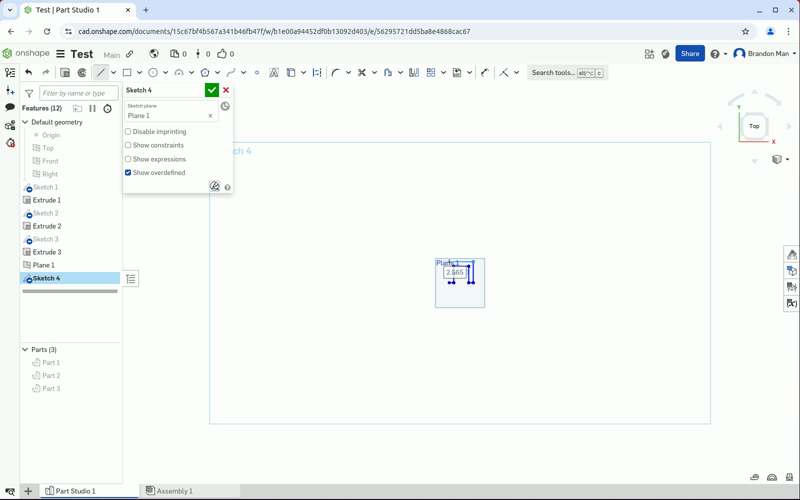
mouse_move(479, 261)
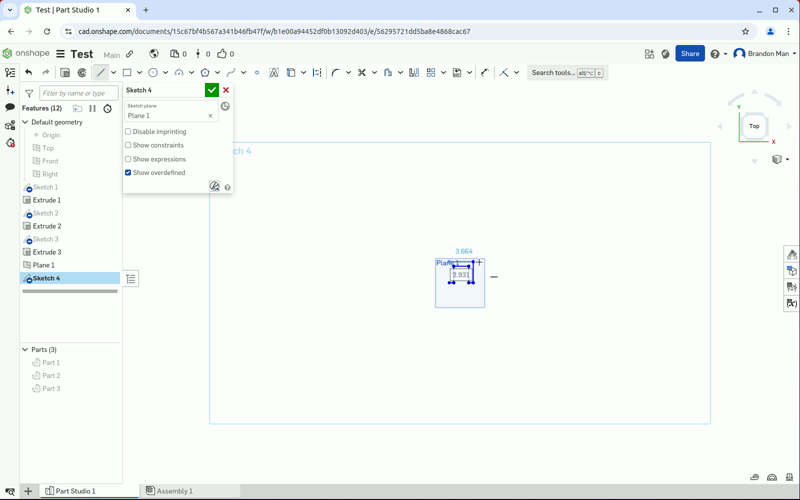
key_down(shift)
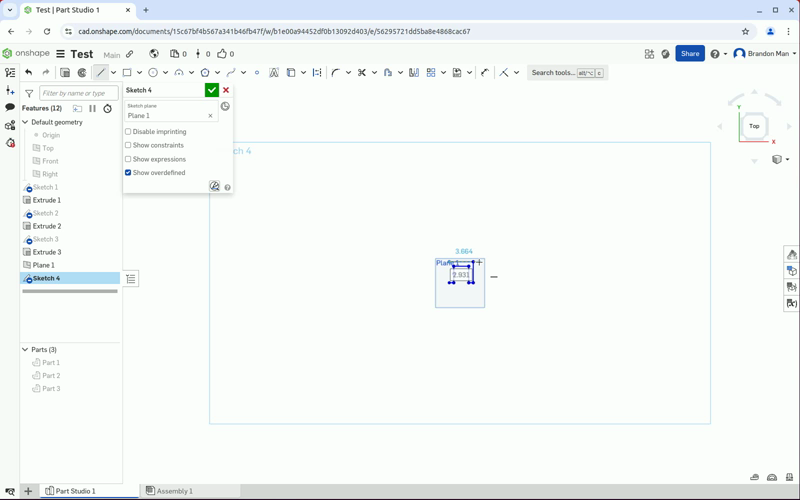
mouse_move(449, 282)
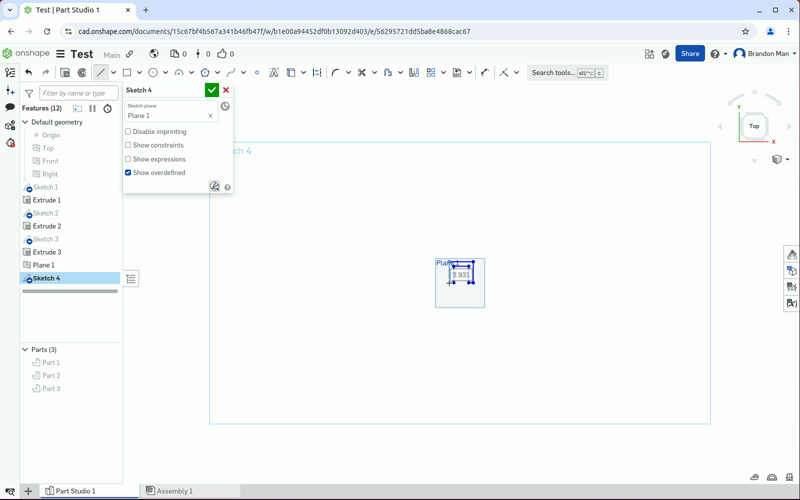
key_up(shift)
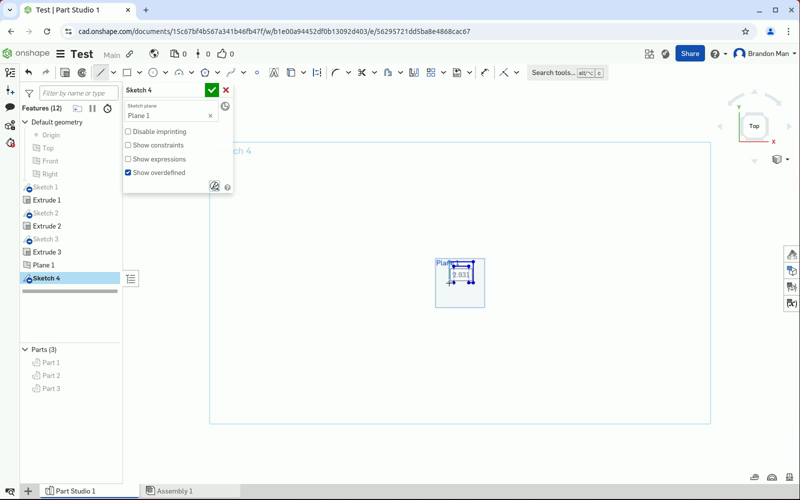
click(449, 282)
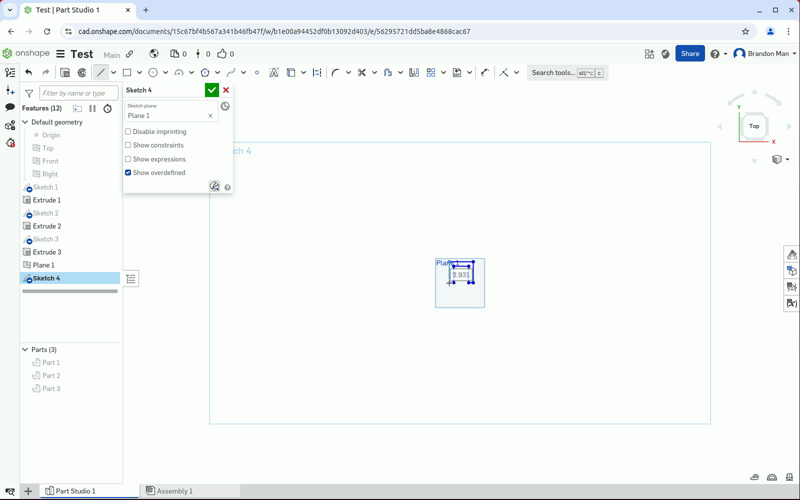
key(esc)
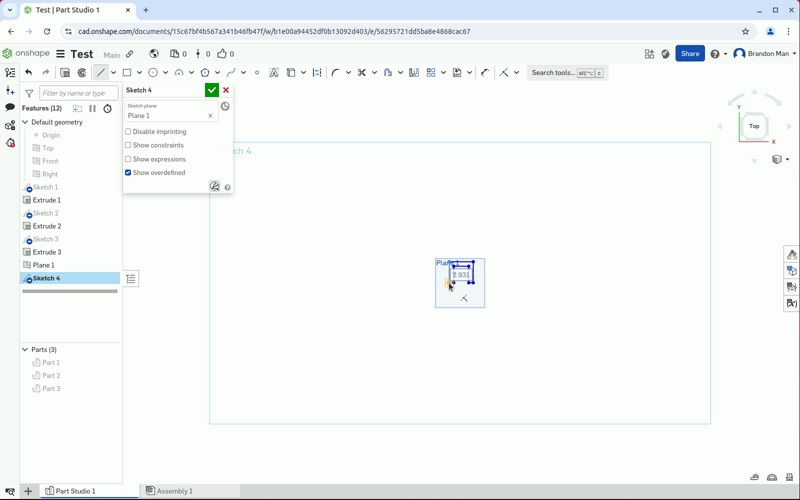
mouse_move(470, 272)
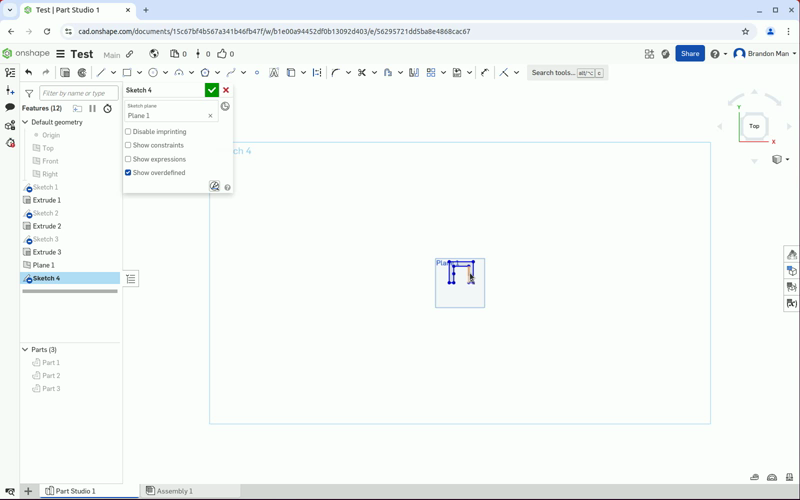
scroll(6)
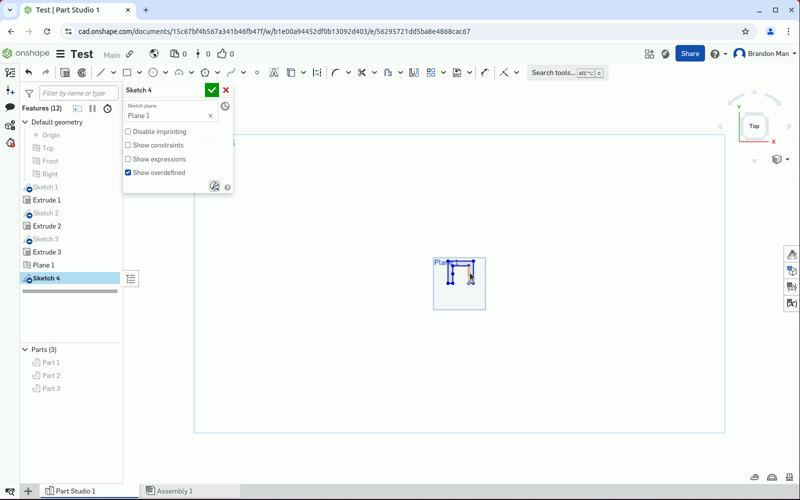
scroll(6)
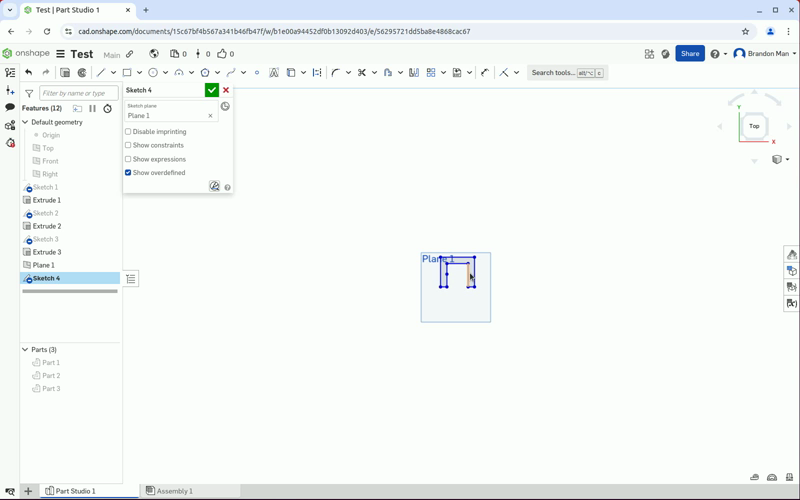
scroll(6)
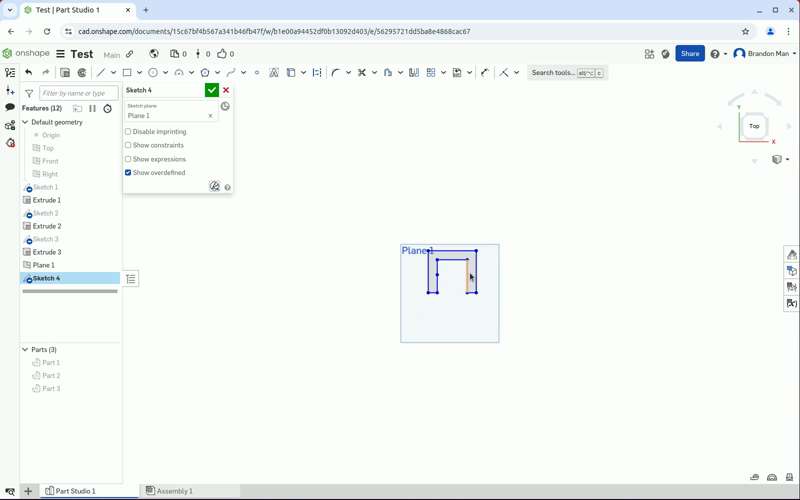
scroll(6)
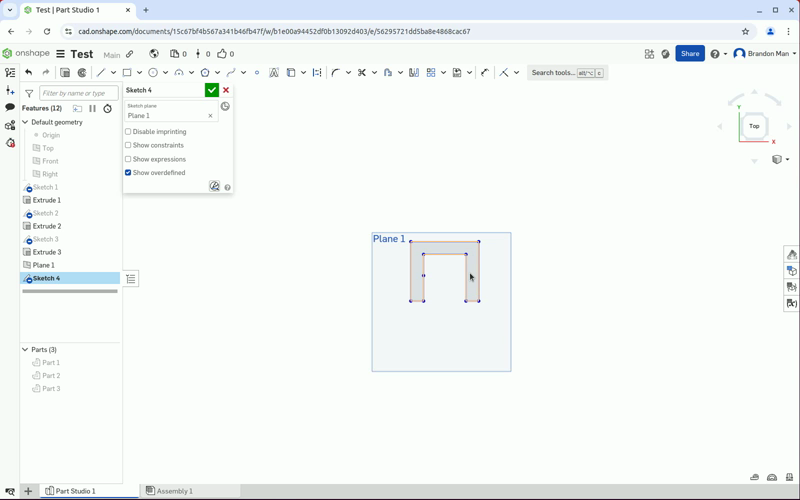
scroll(6)
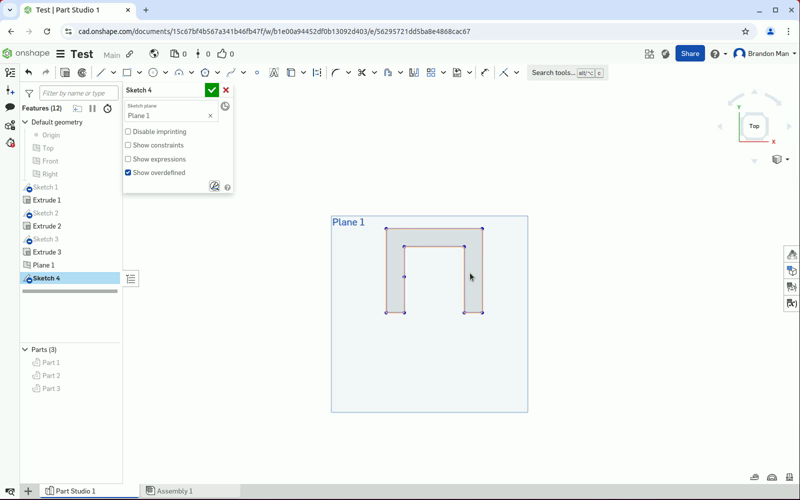
scroll(6)
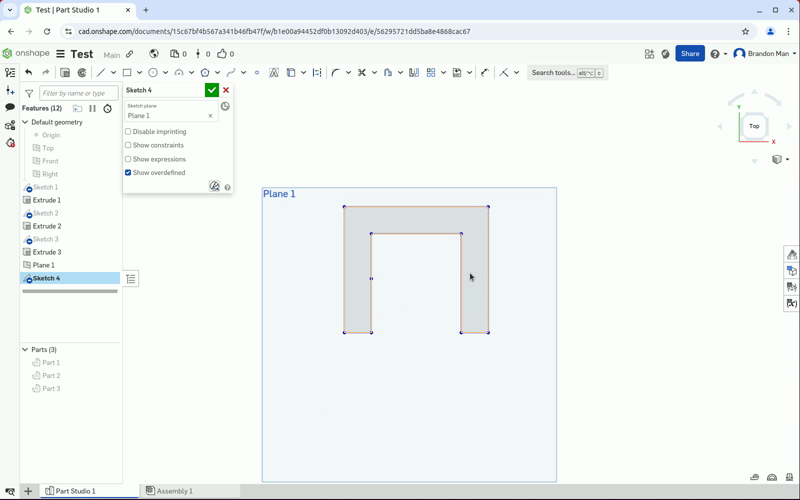
scroll(6)
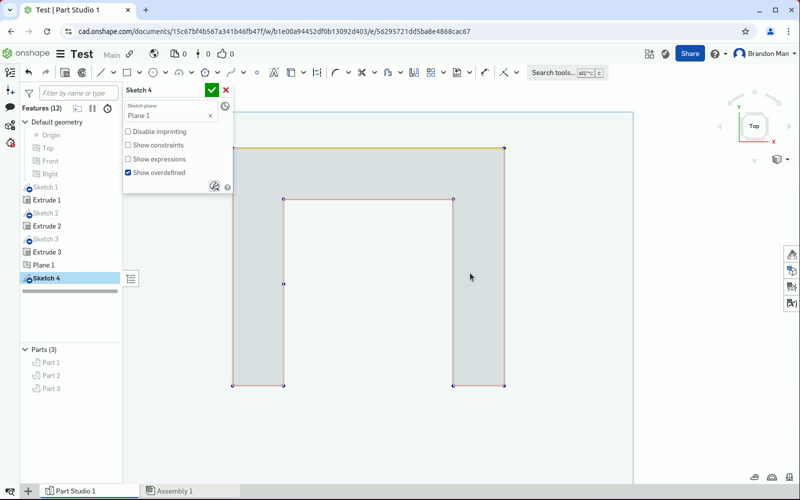
click(470, 272)
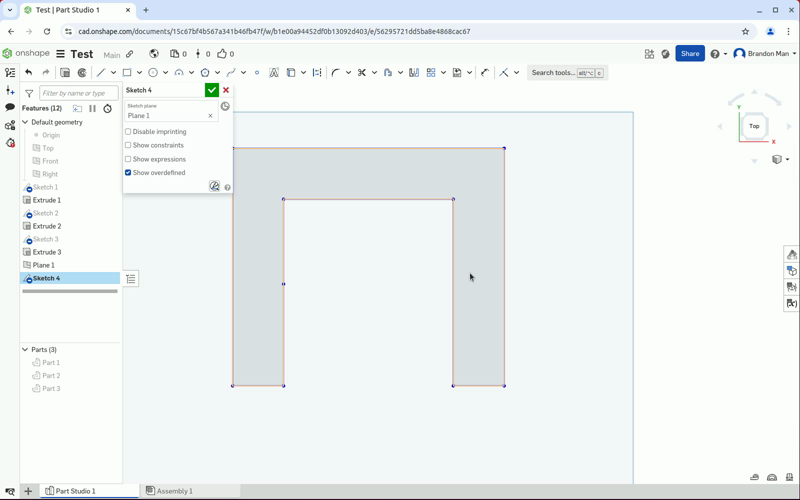
scroll(-6)
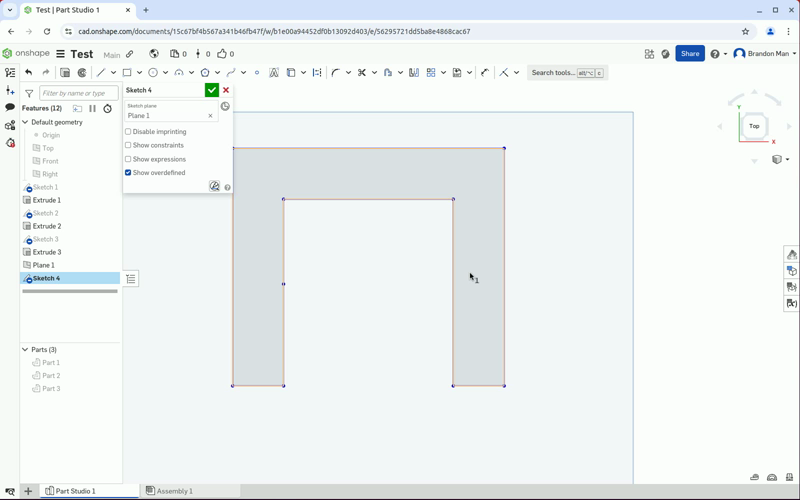
scroll(-6)
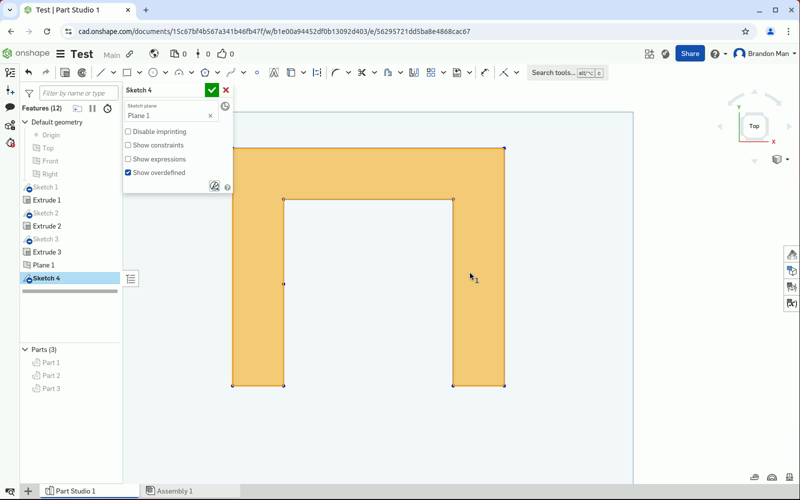
scroll(-6)
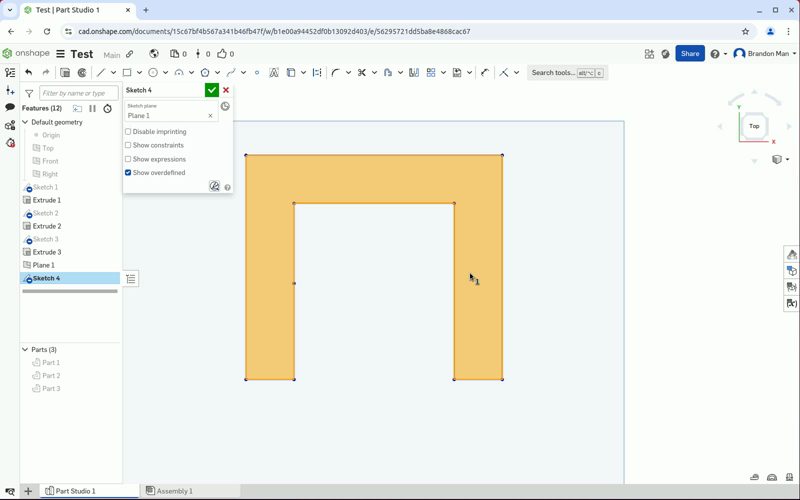
scroll(-6)
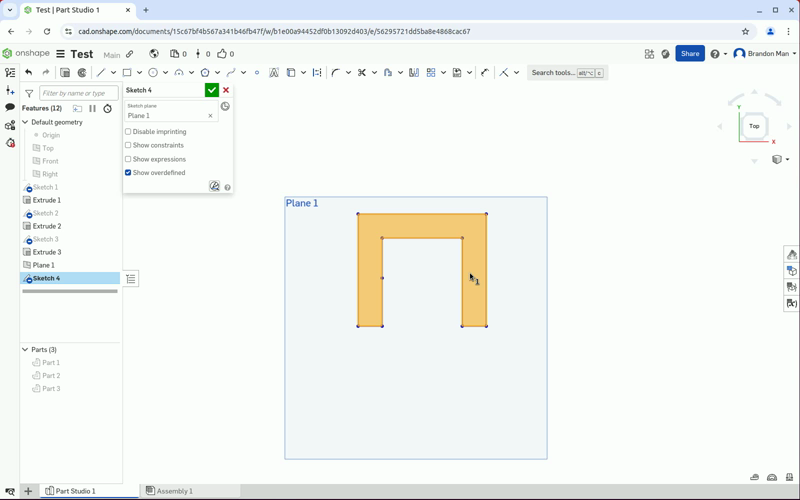
scroll(-6)
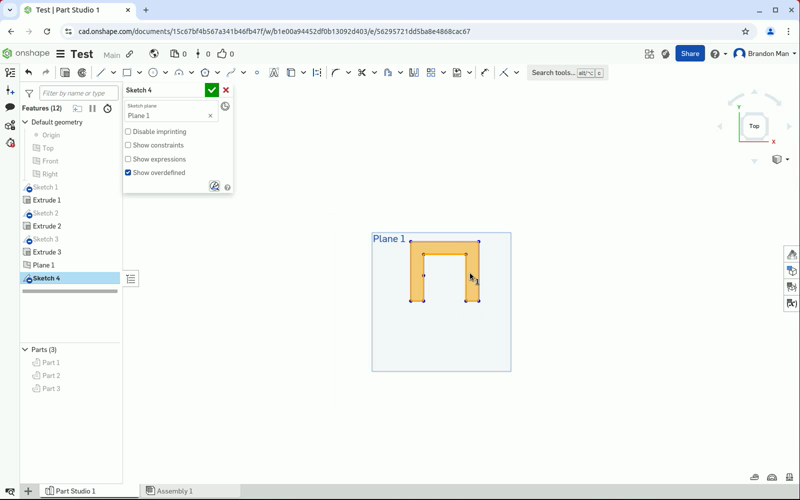
scroll(-6)
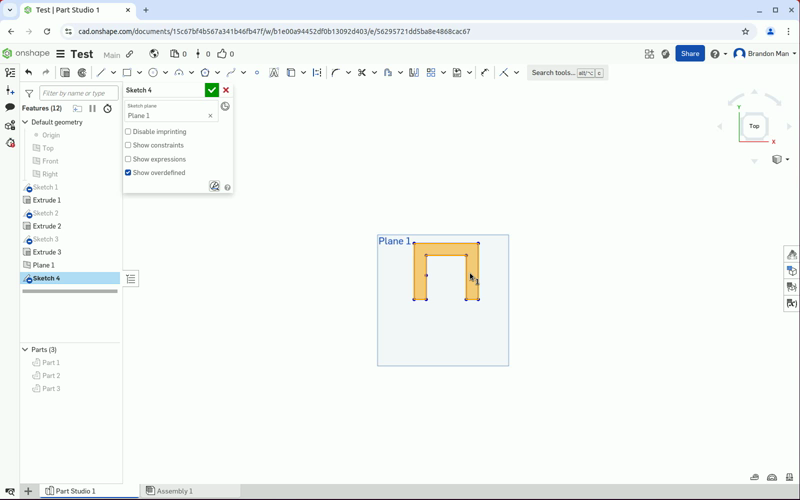
scroll(-6)
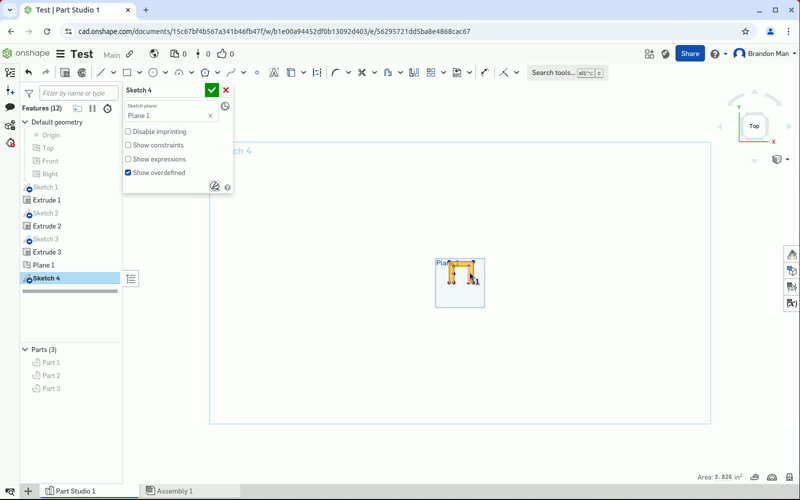
mouse_move(73, 352)
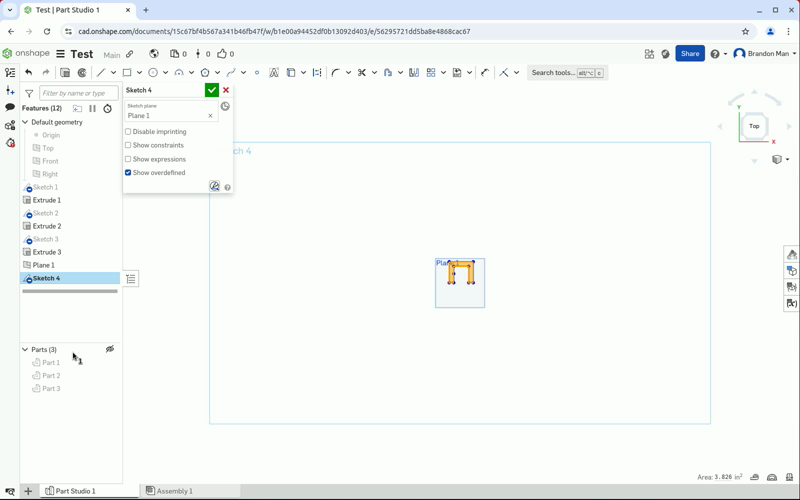
key(shift+y)
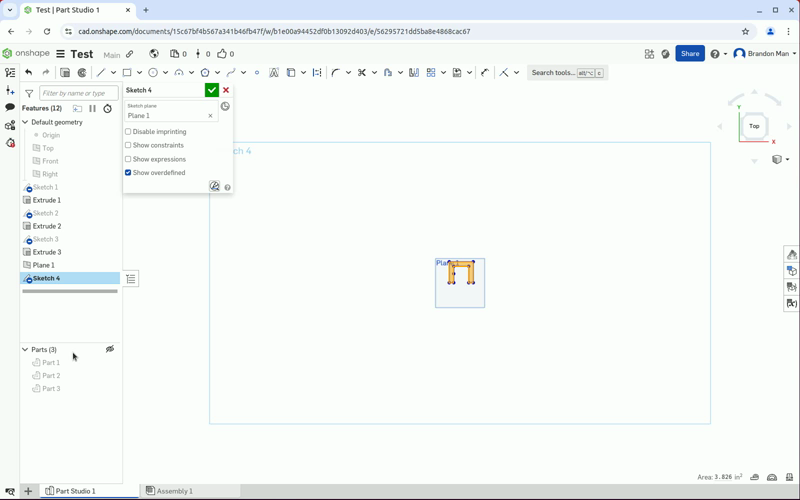
key(shift+e)
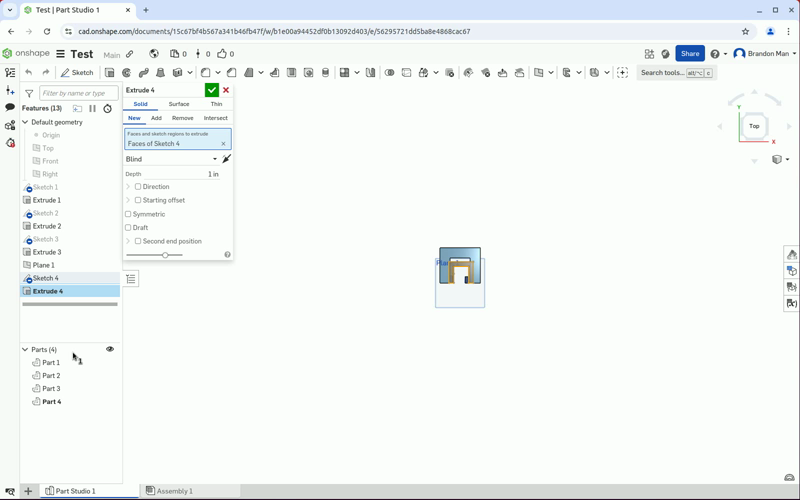
mouse_move(143, 106)
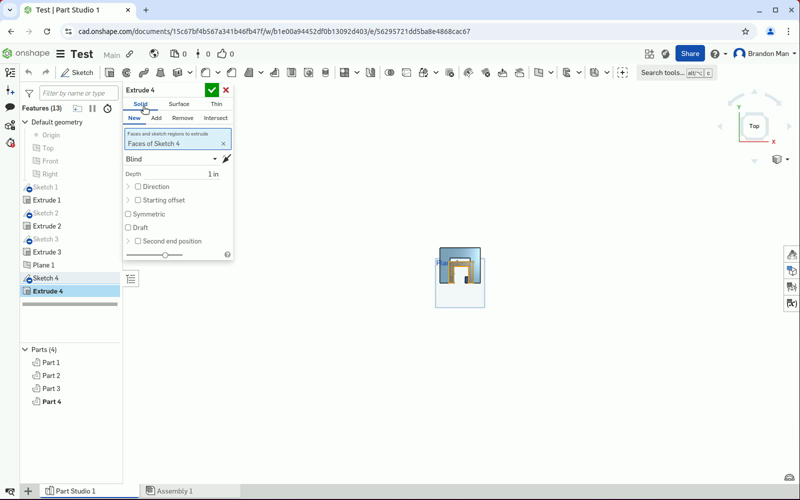
click(143, 106)
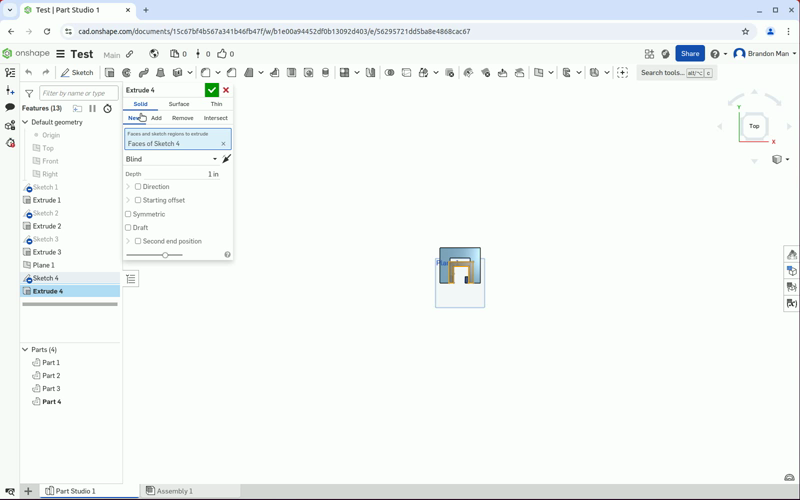
mouse_move(137, 120)
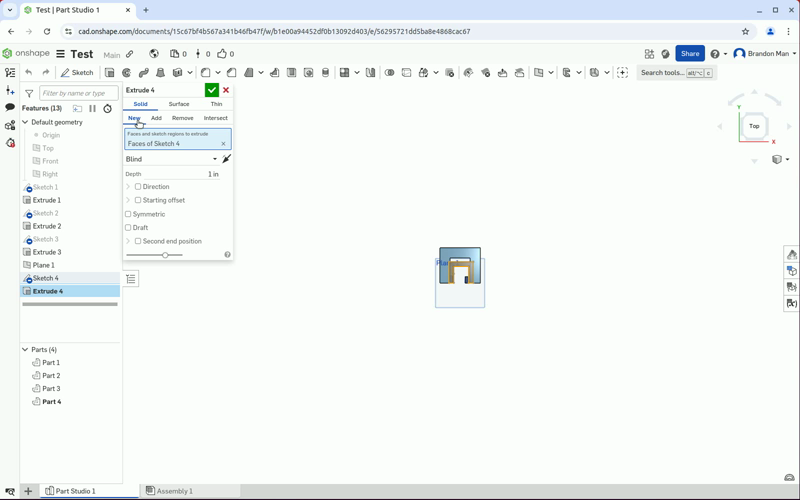
click(137, 120)
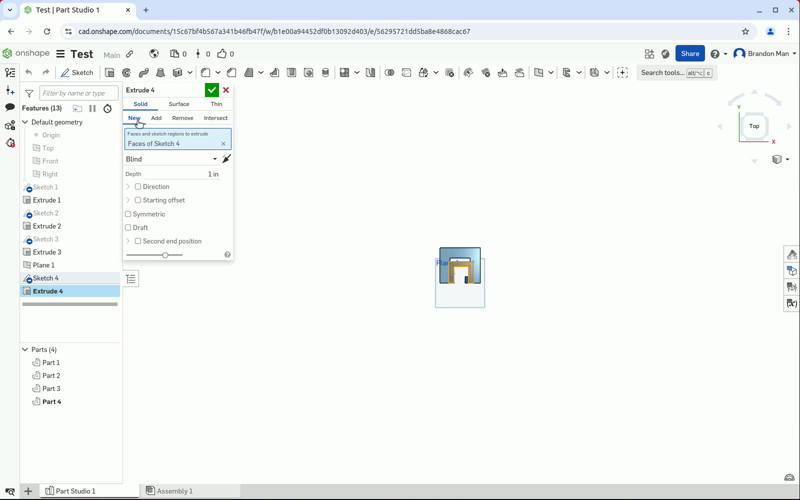
key(tab, 4)
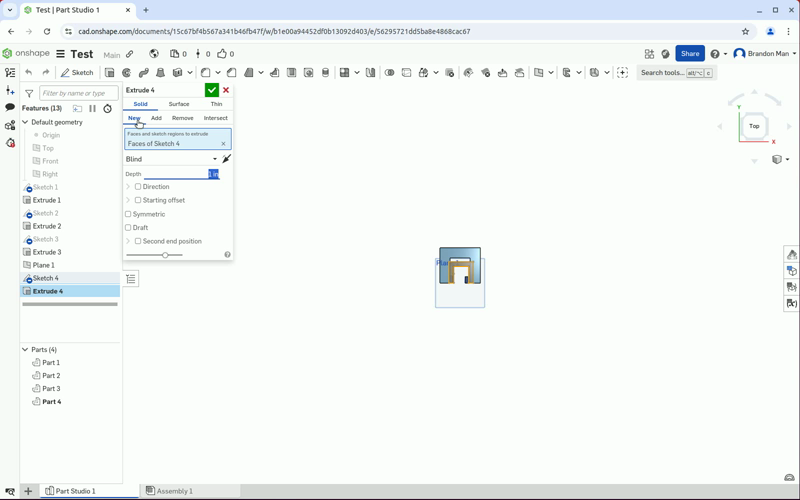
text(0.241)
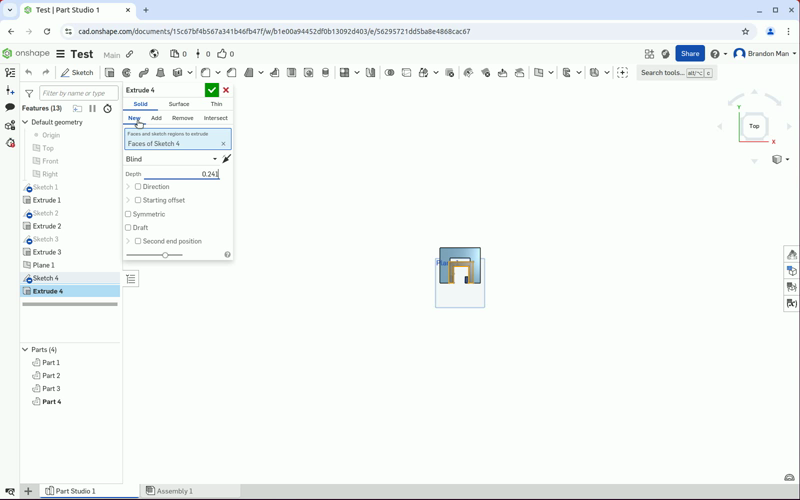
key(enter)
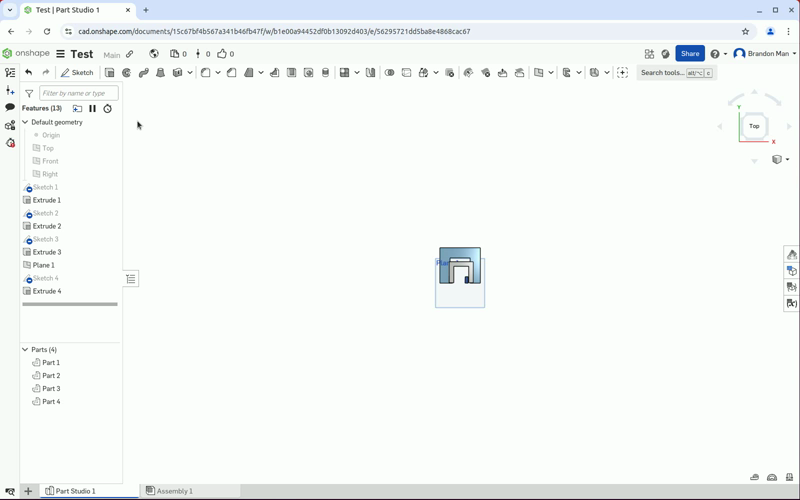
key(shift+h)
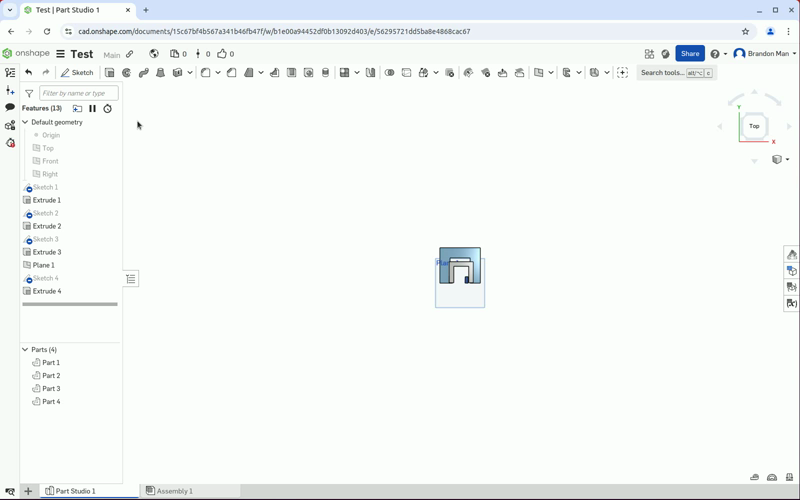
key(shift+h)
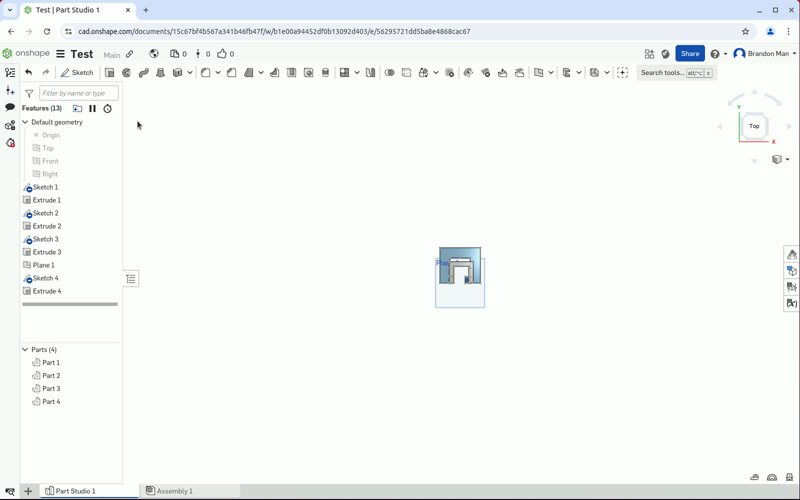
key(shift+7)
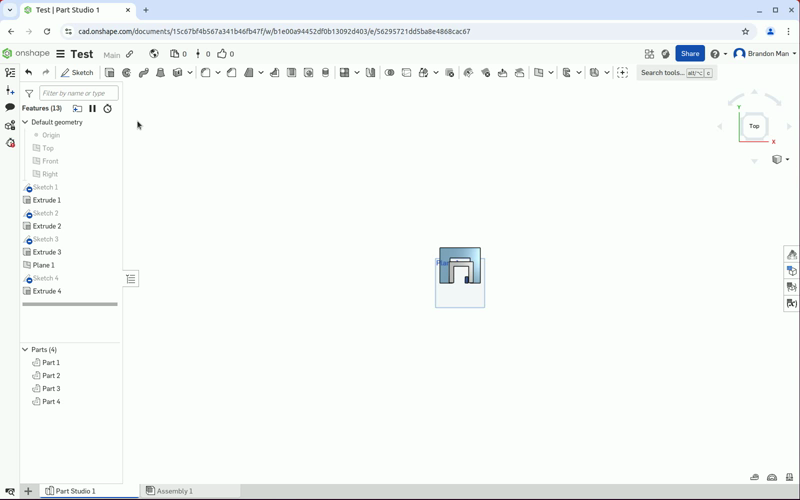
key(up, 3)
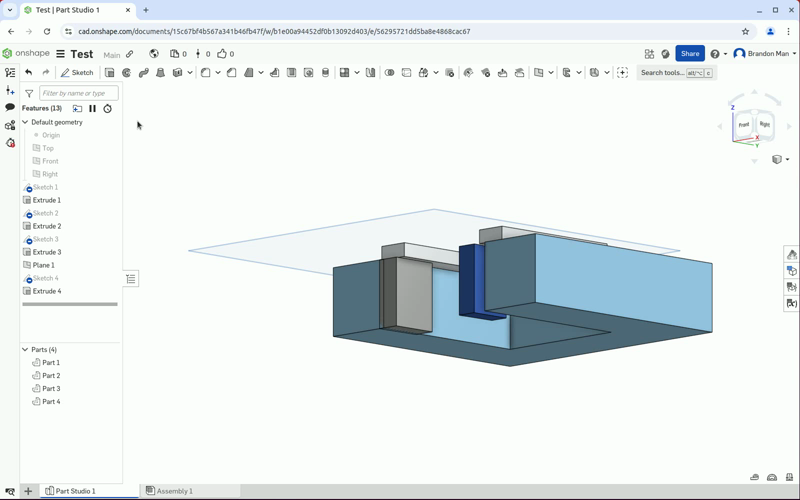
key(left, 3)
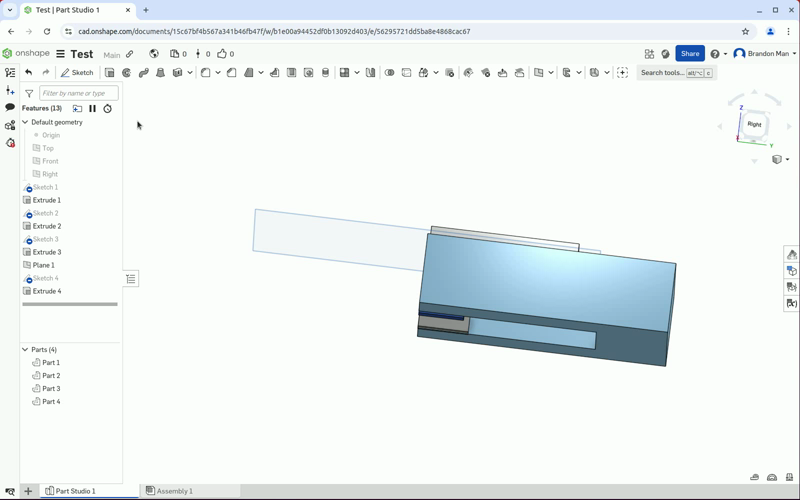
key(right, 3)
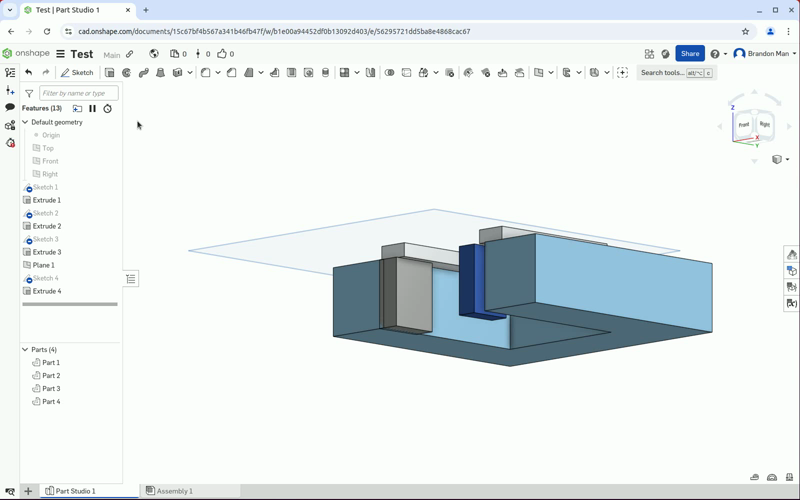
key(down, 3)
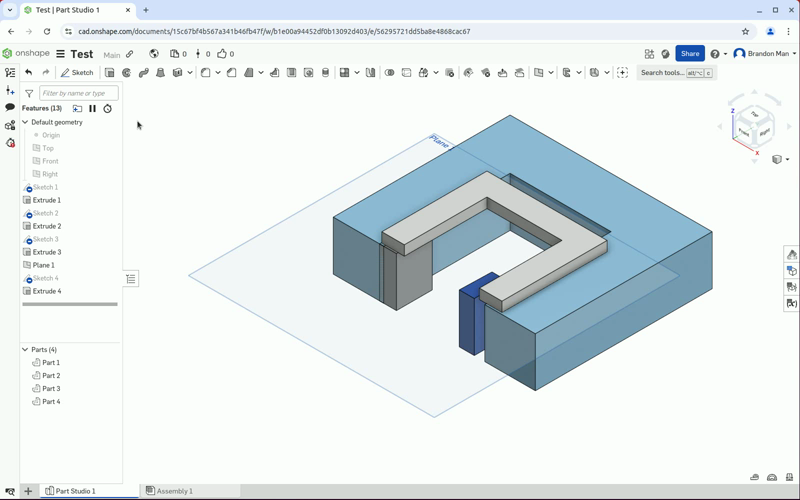
mouse_move(73, 189)
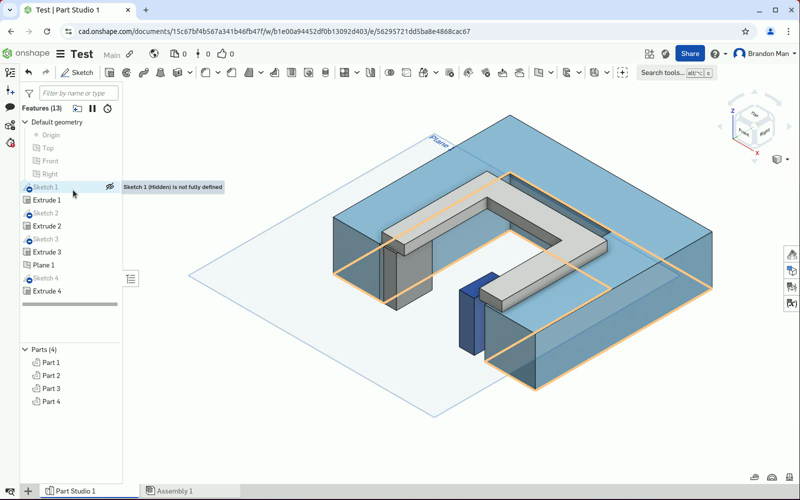
click(73, 189)